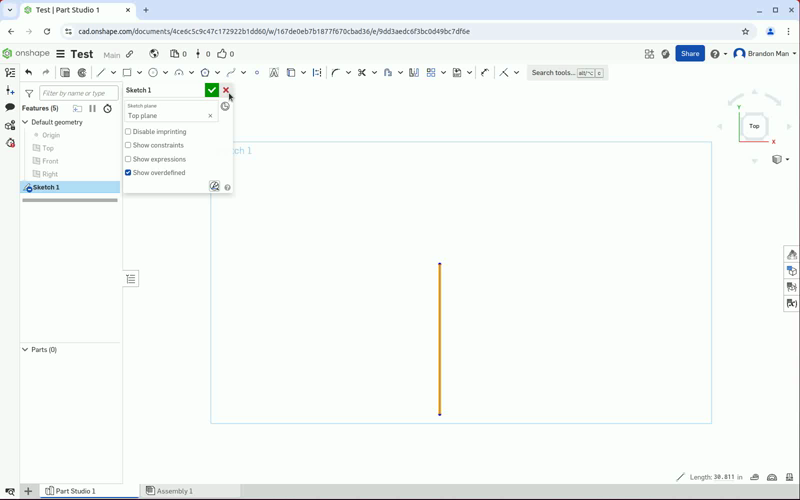
key(shift+h)
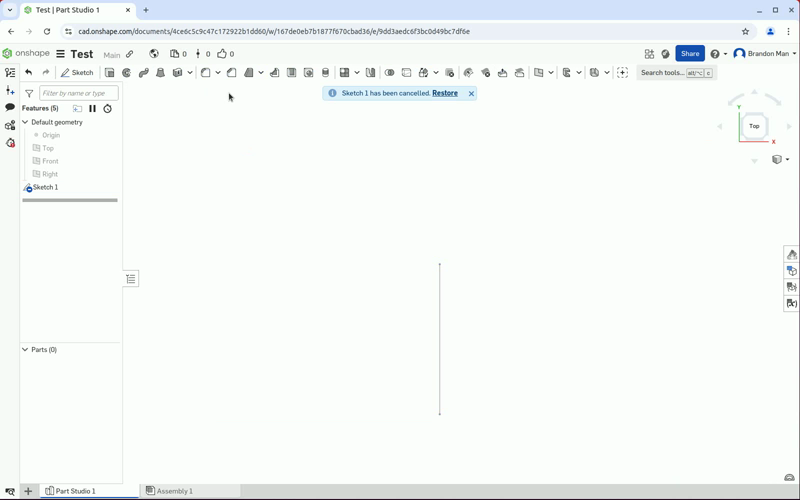
key(shift+s)
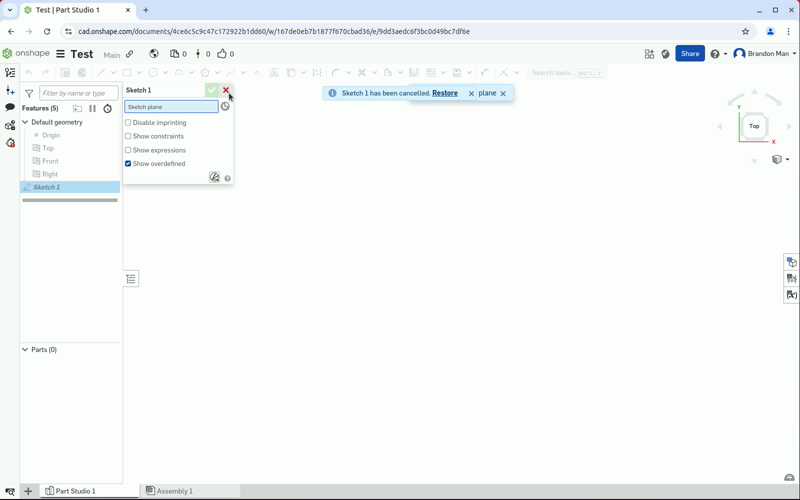
mouse_move(73, 150)
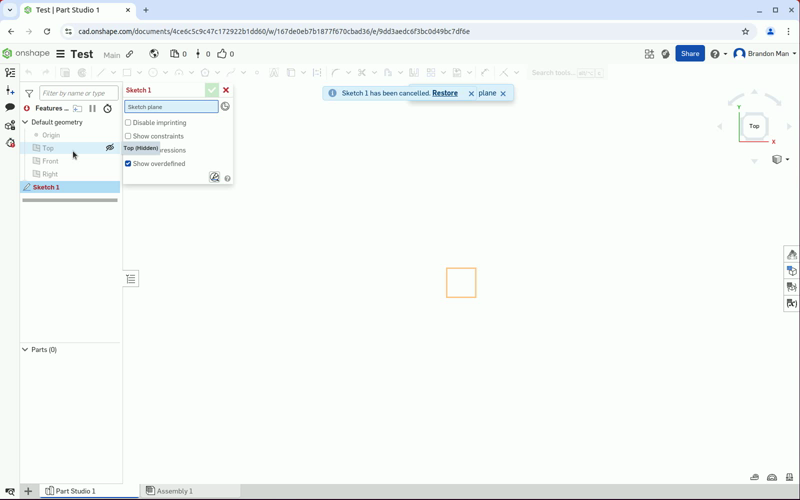
click(73, 150)
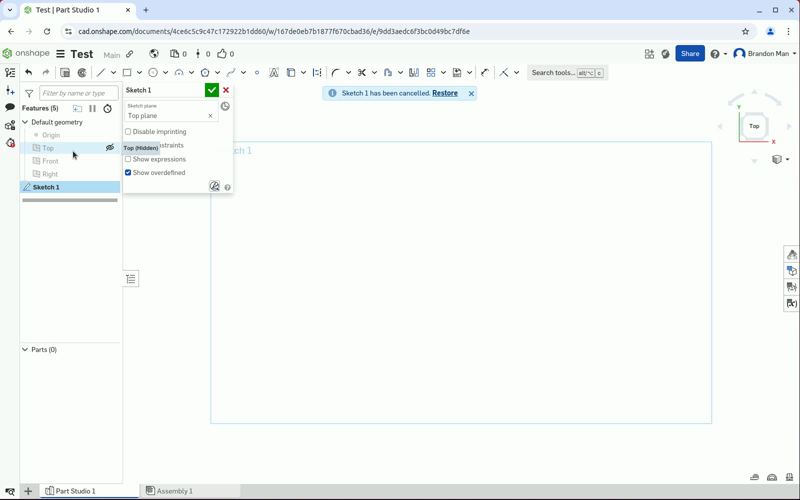
mouse_move(73, 352)
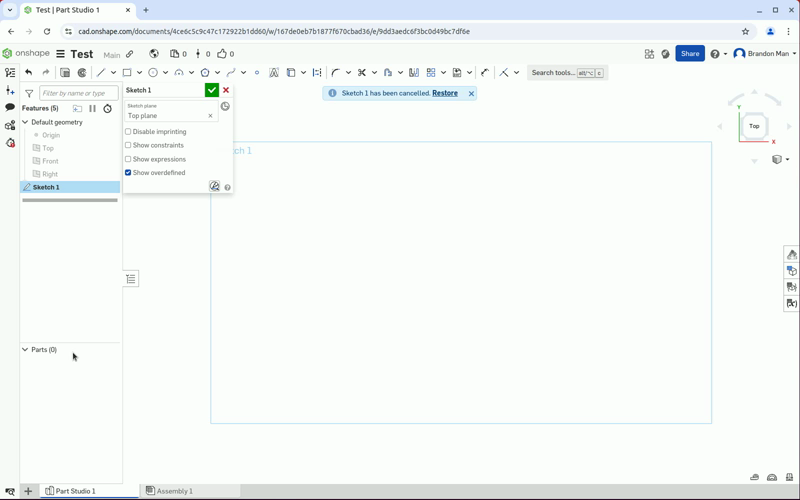
key(y)
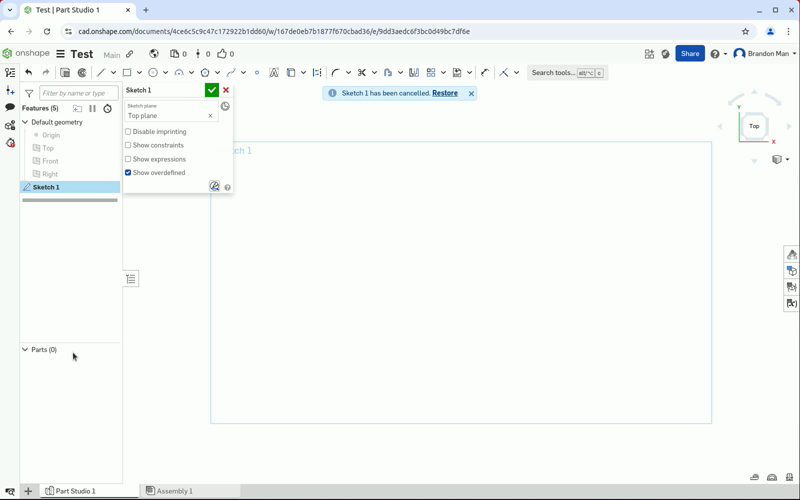
key(c)
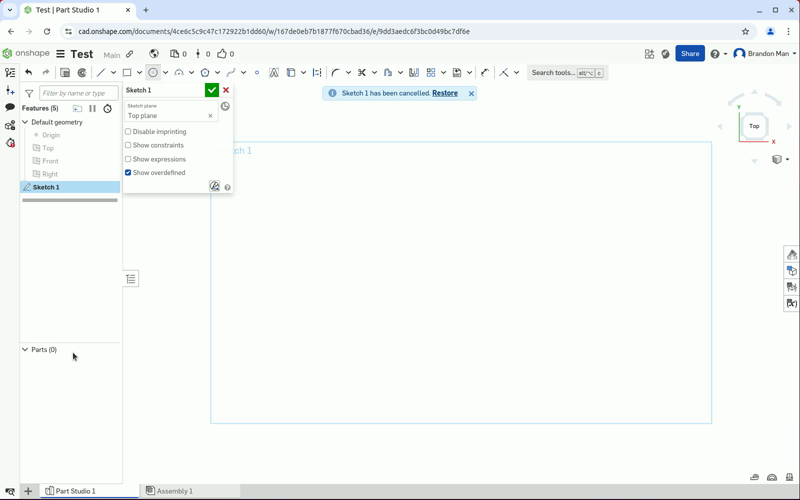
key_down(shift)
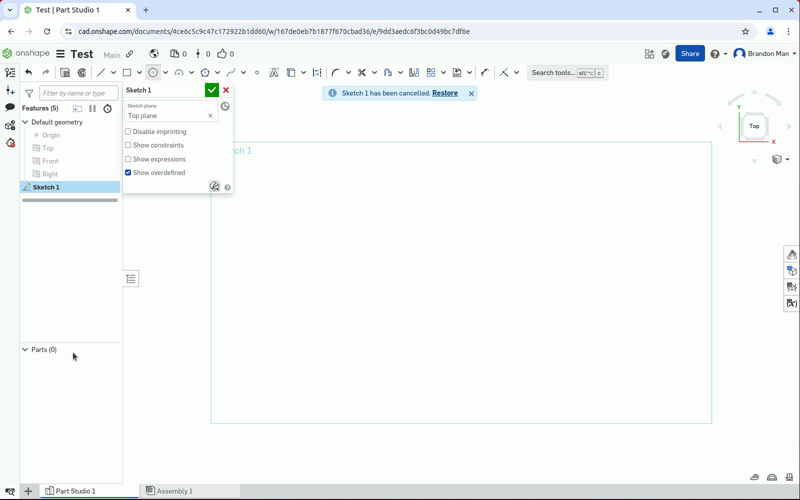
mouse_move(461, 282)
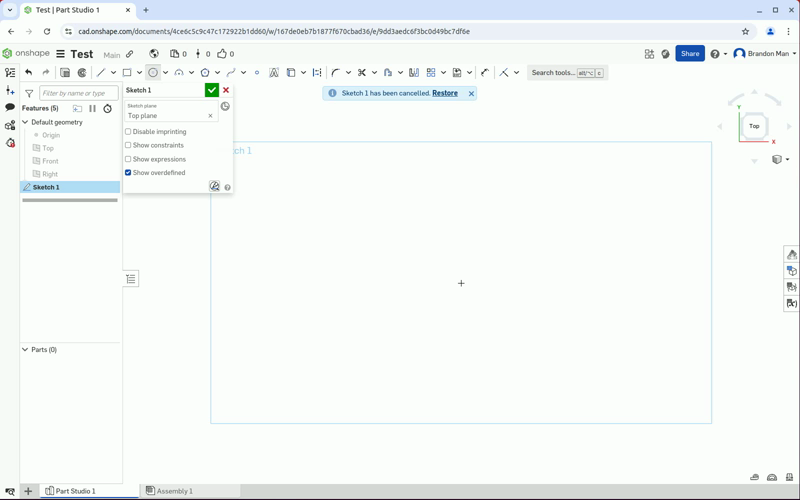
click(461, 282)
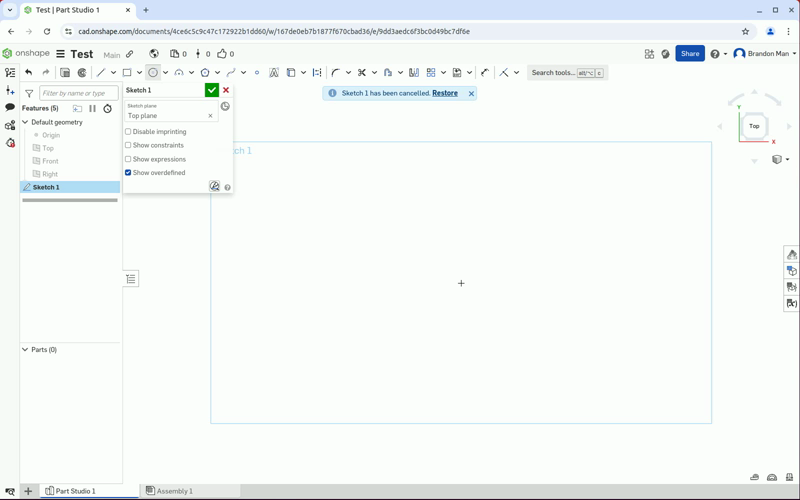
key_up(shift)
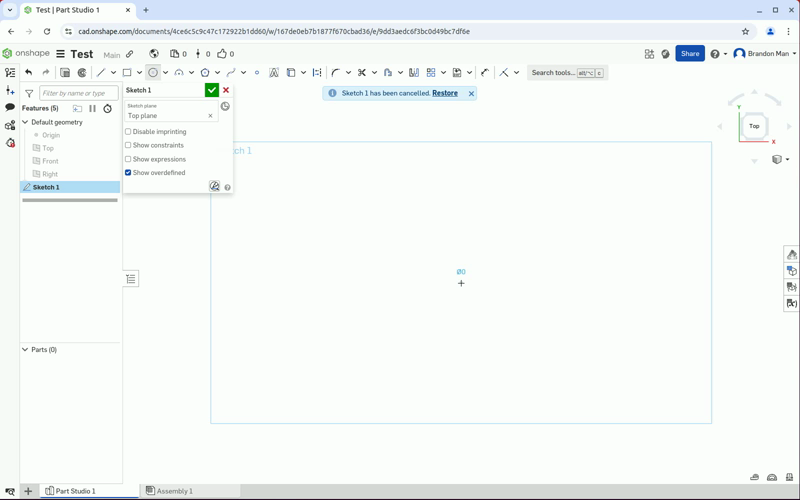
mouse_move(574, 282)
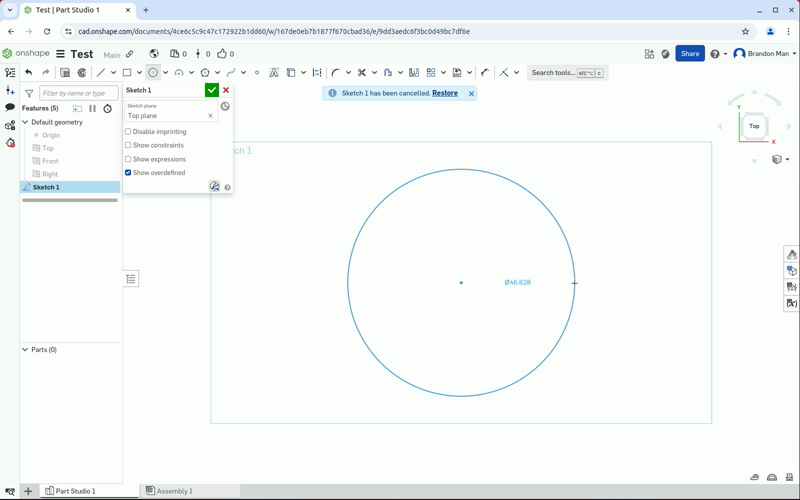
click(574, 282)
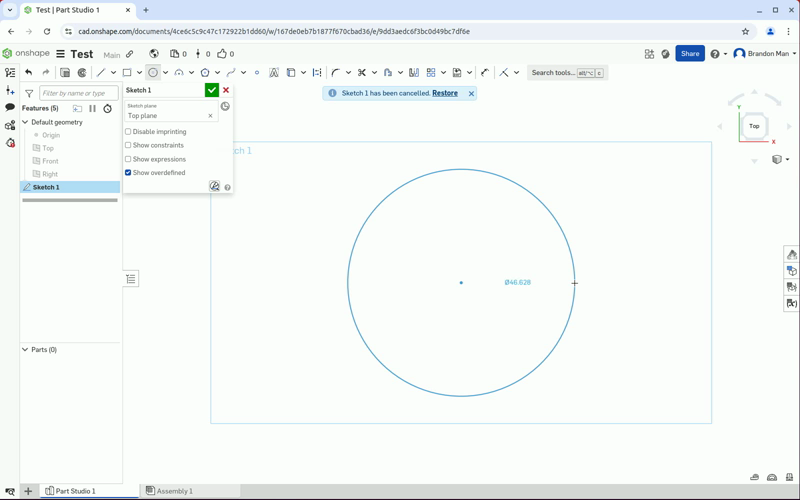
key(esc)
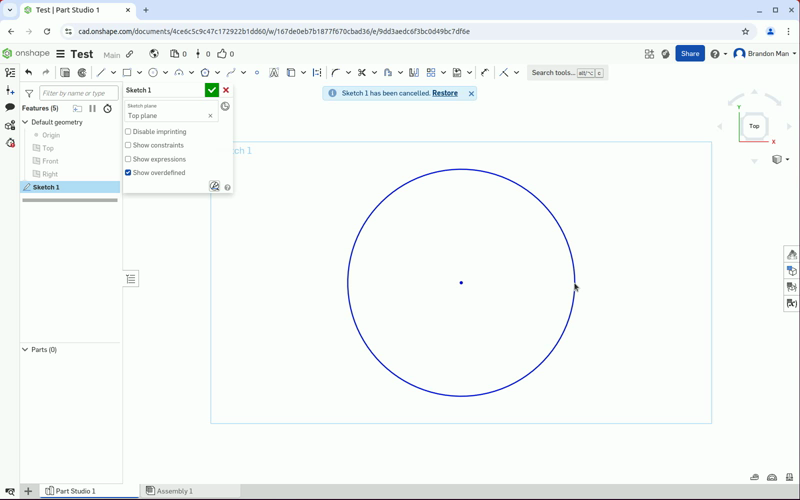
key(a)
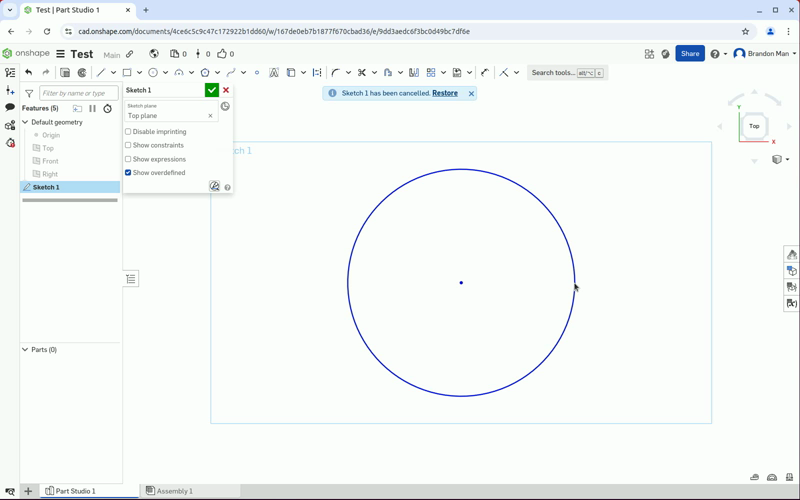
key_down(shift)
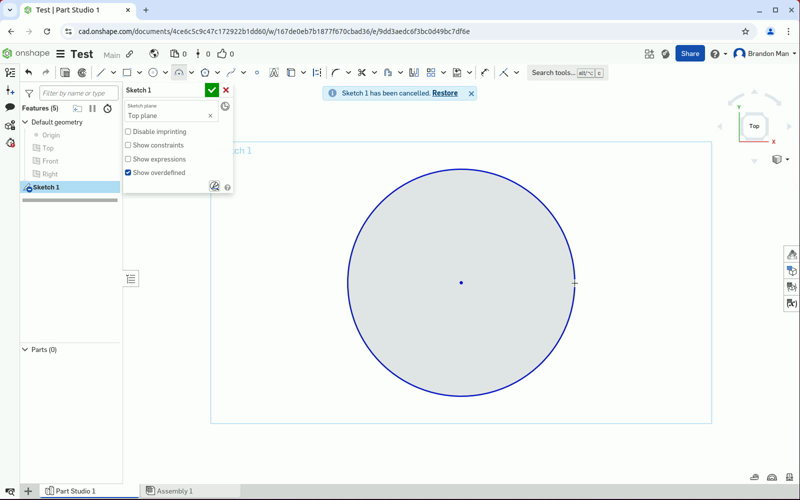
mouse_move(371, 231)
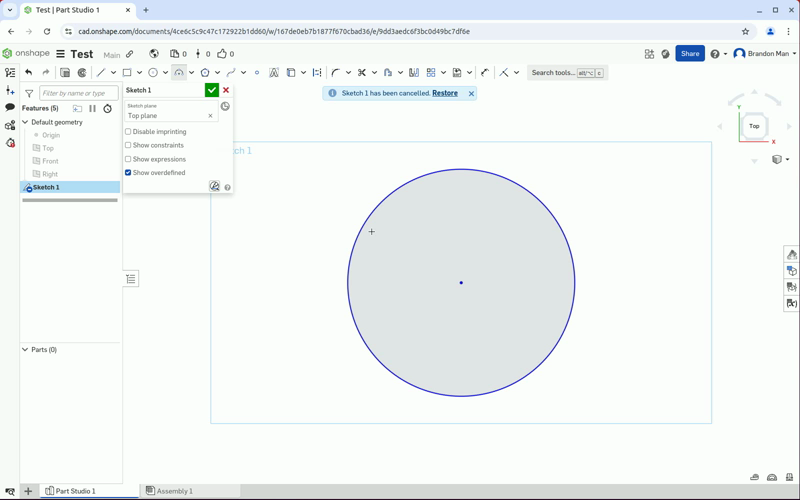
click(371, 231)
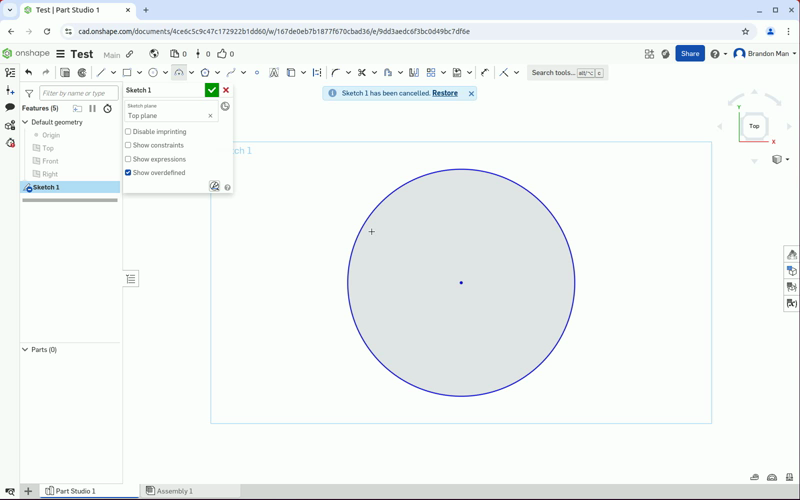
key_up(shift)
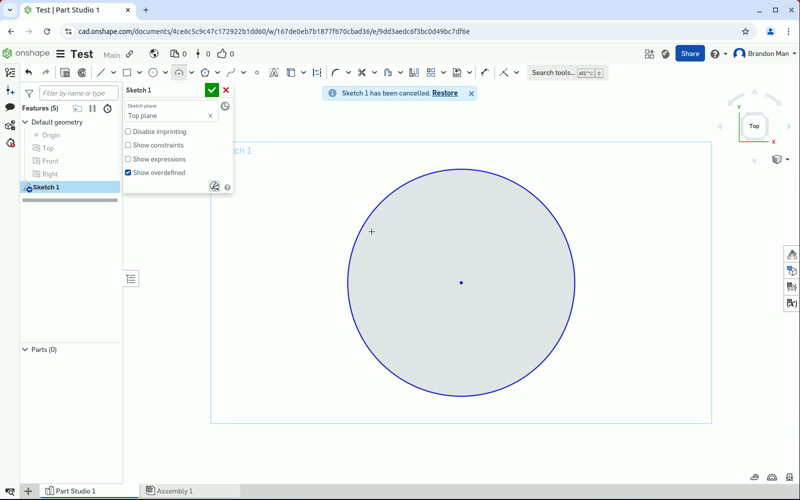
key_down(shift)
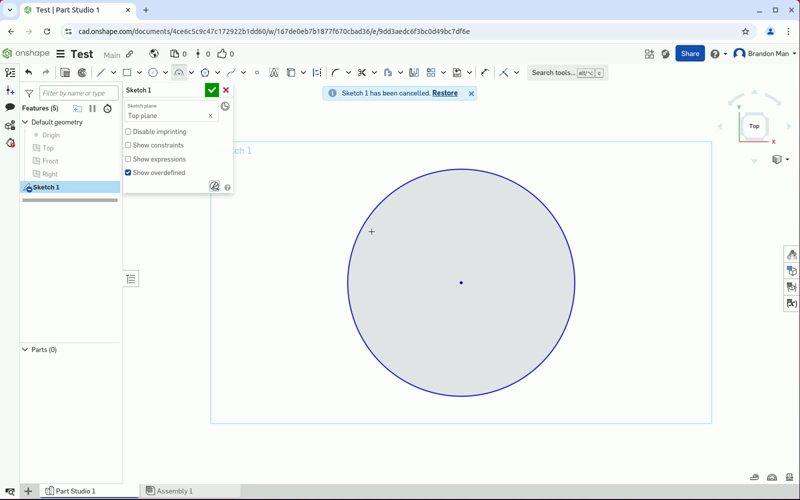
mouse_move(433, 381)
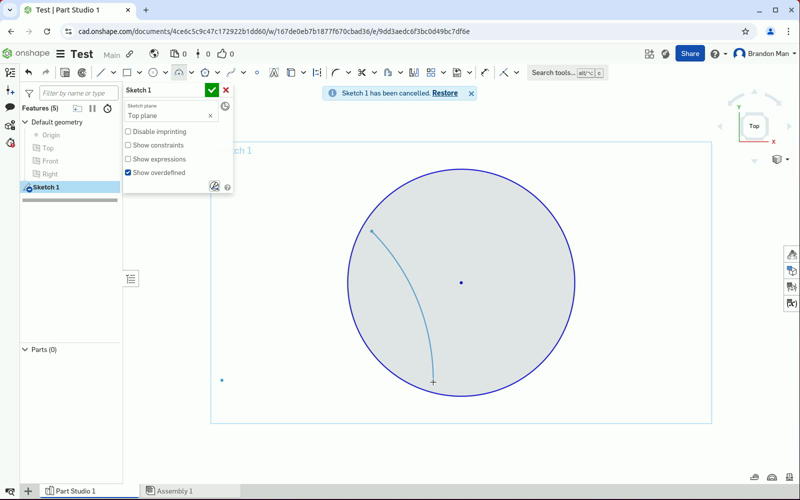
click(433, 381)
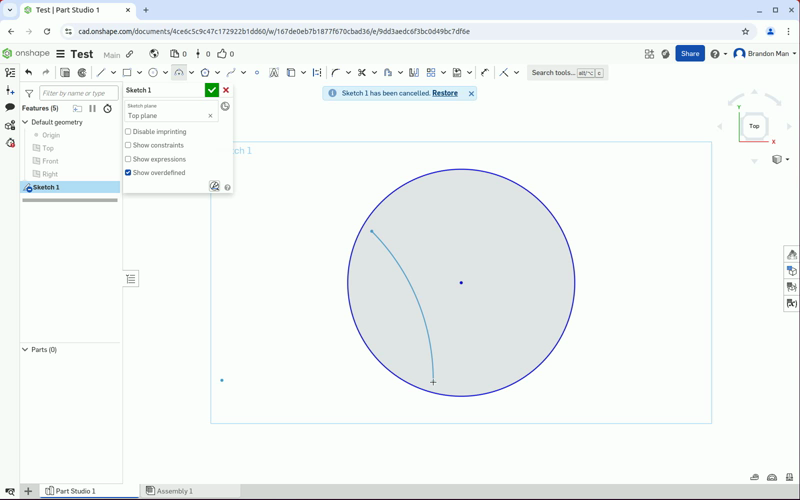
mouse_move(365, 321)
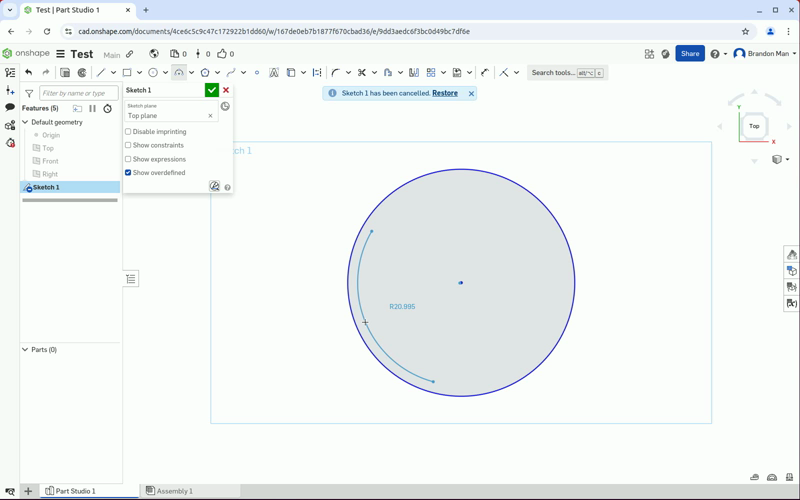
click(365, 321)
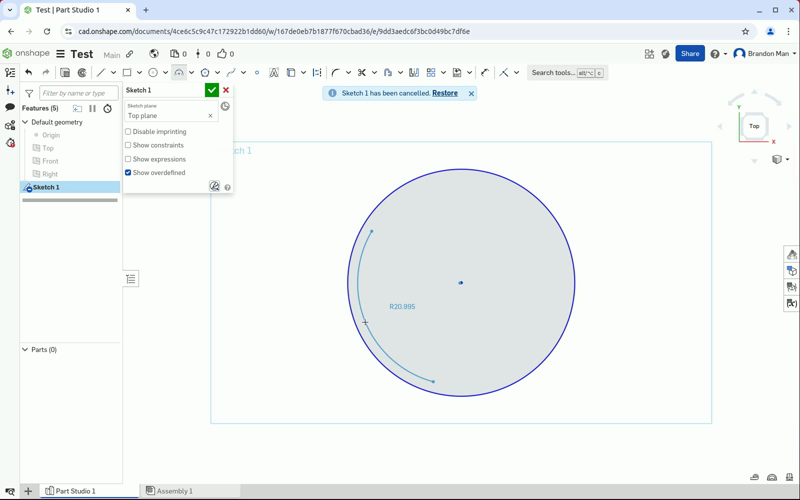
key_up(shift)
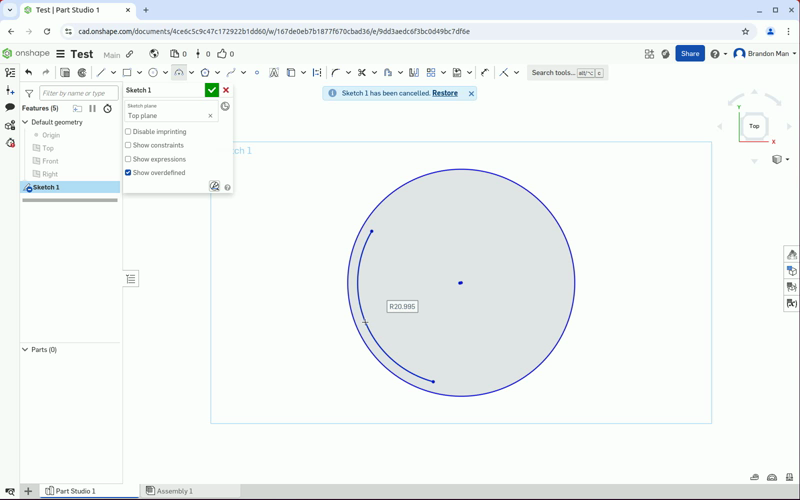
key(esc)
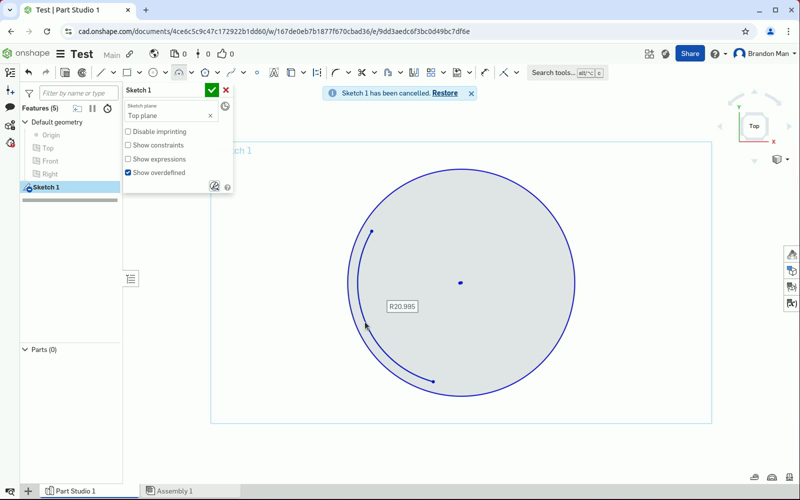
key(l)
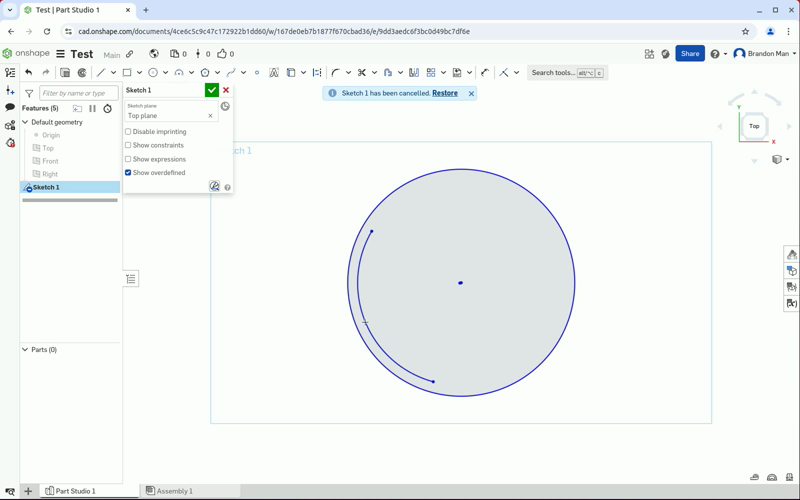
mouse_move(433, 381)
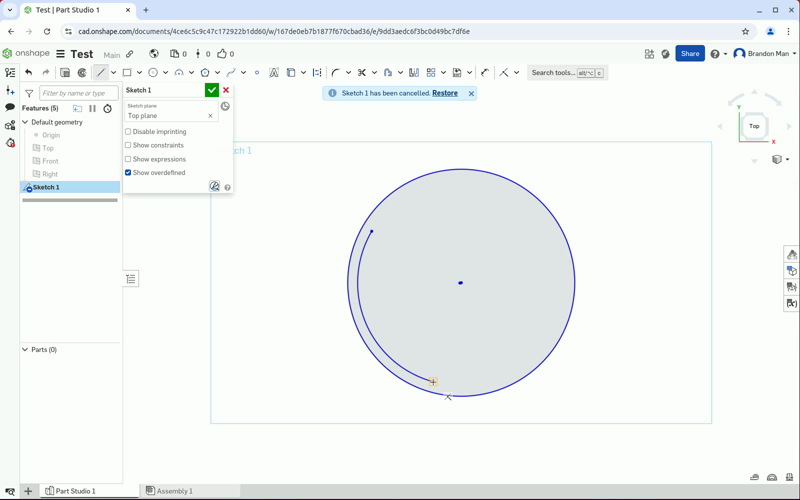
click(433, 381)
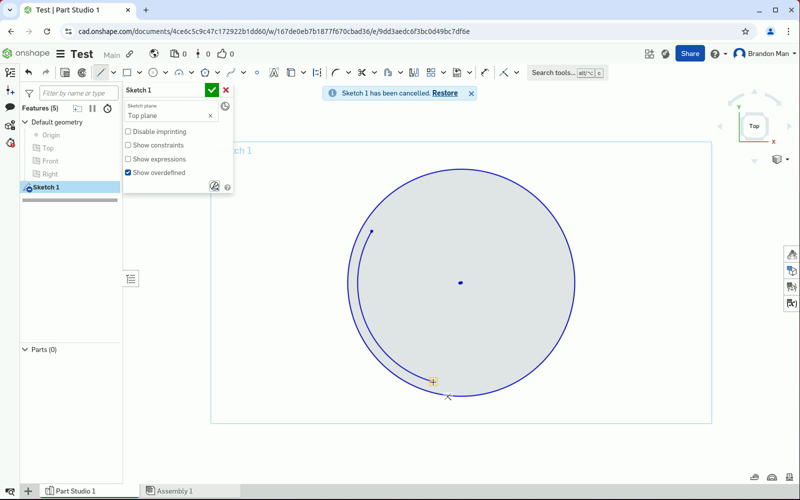
key_down(shift)
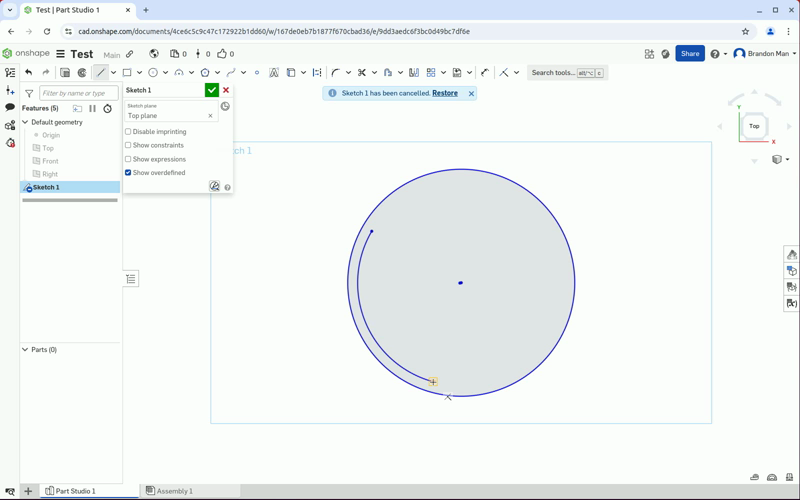
mouse_move(463, 381)
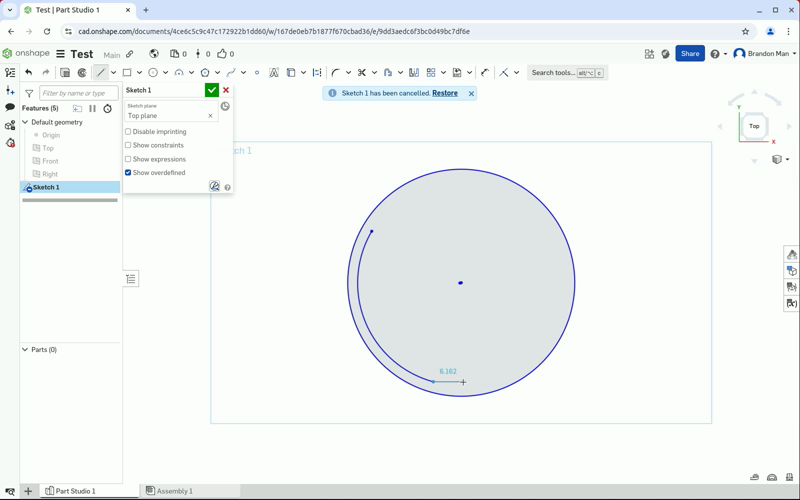
mouse_move(442, 346)
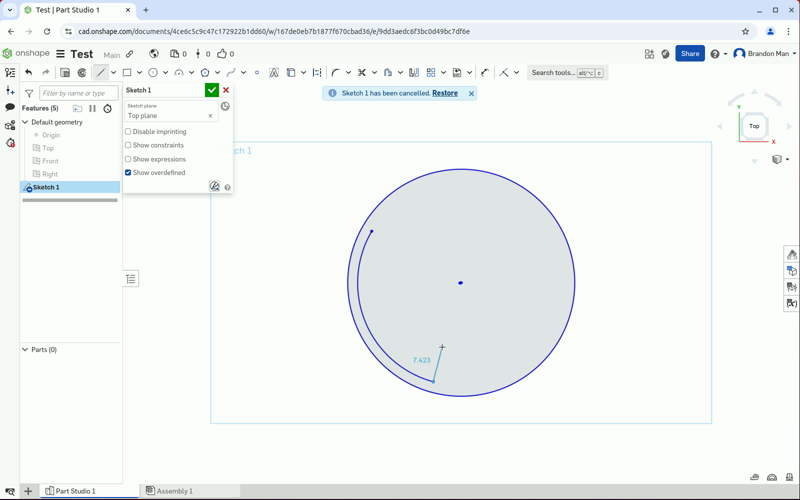
click(442, 346)
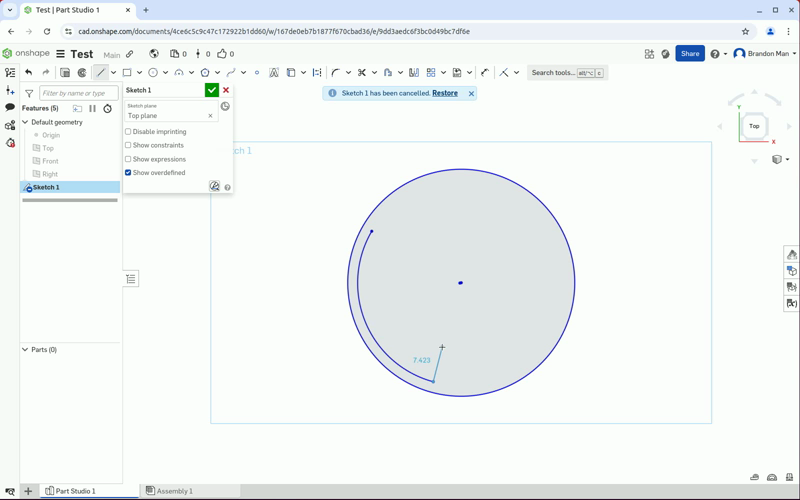
key_up(shift)
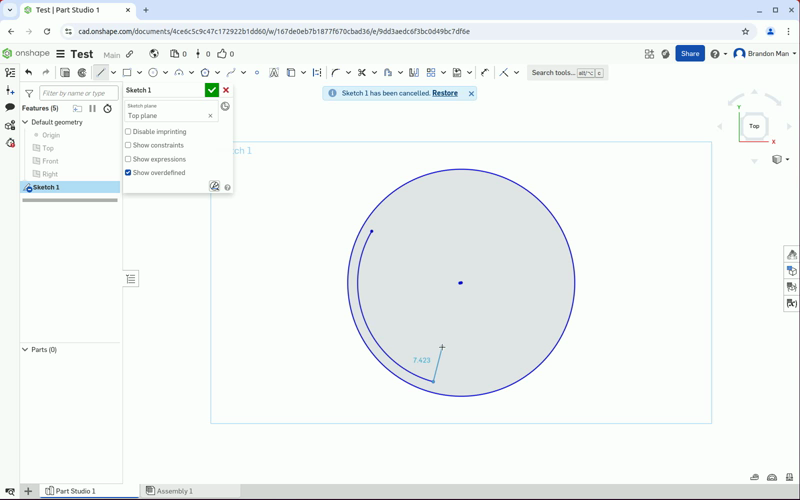
key(esc)
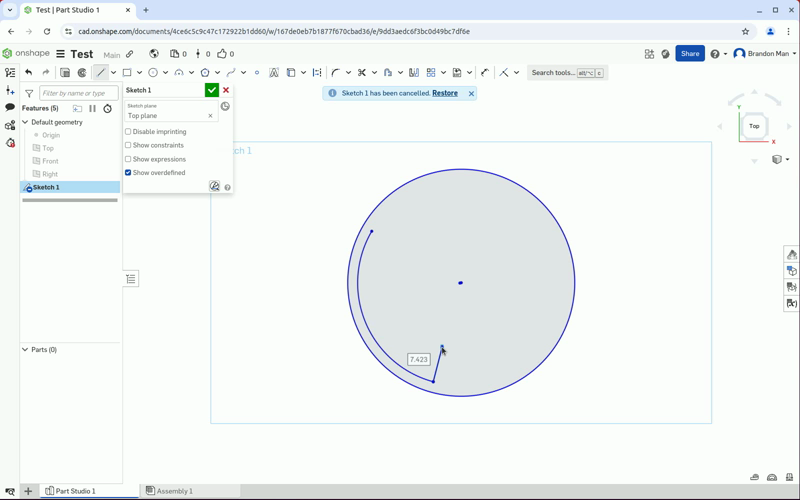
key(a)
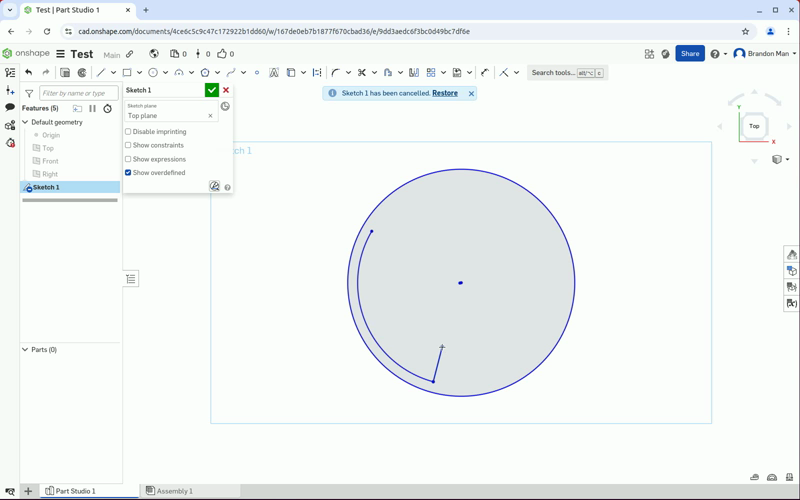
mouse_move(442, 346)
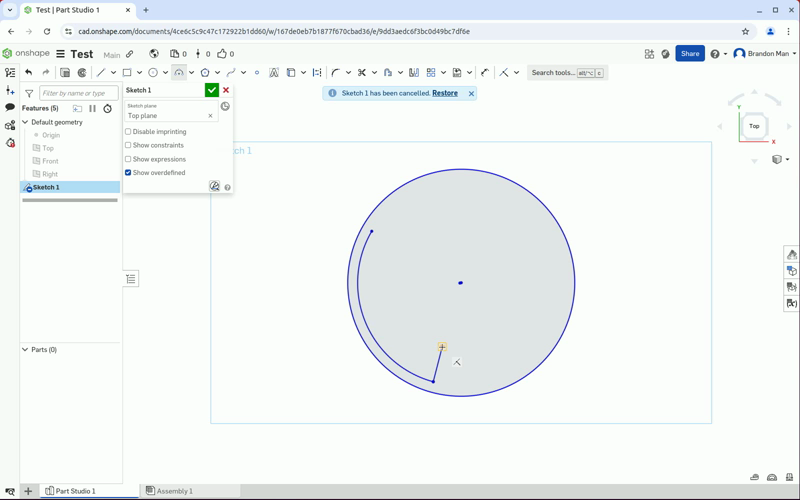
click(442, 346)
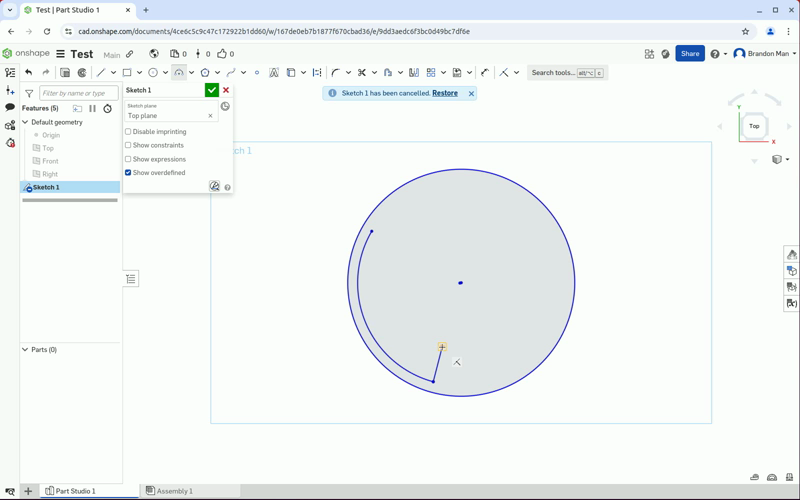
key_down(shift)
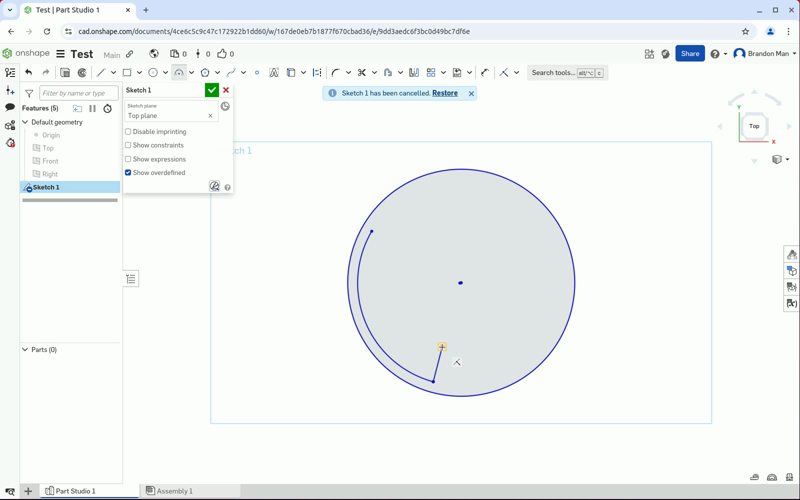
mouse_move(402, 249)
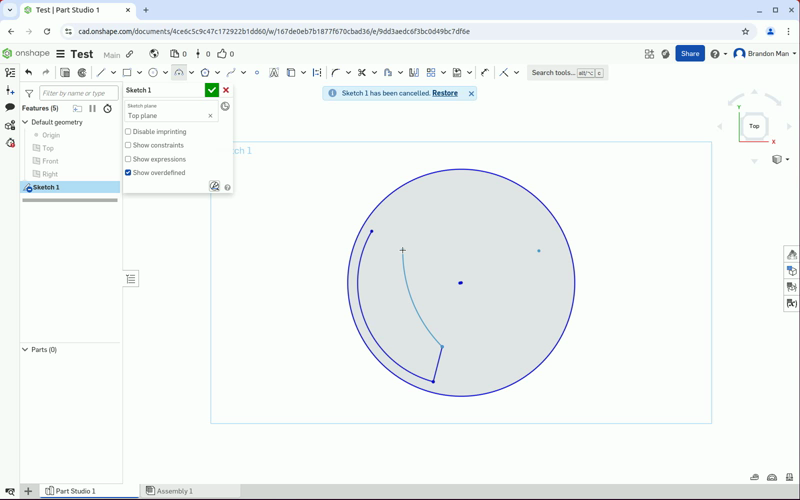
click(402, 249)
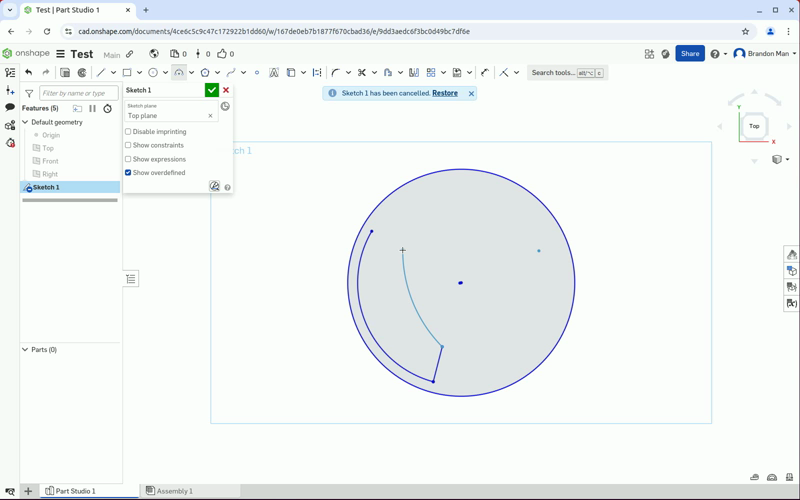
mouse_move(398, 308)
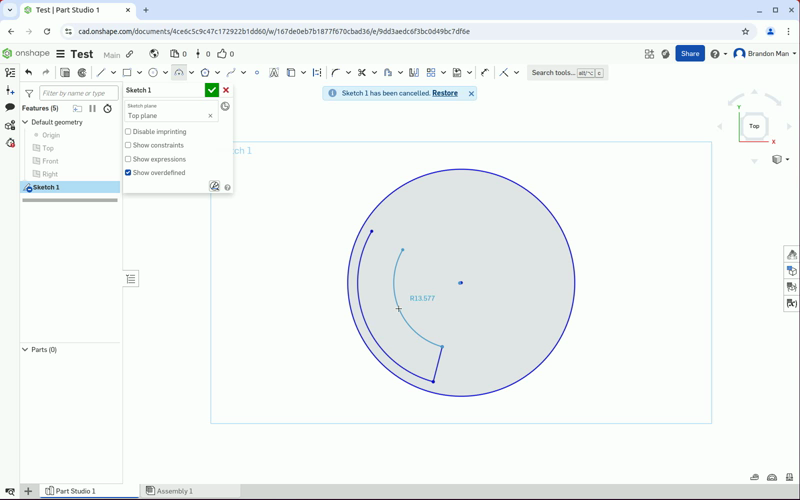
click(398, 308)
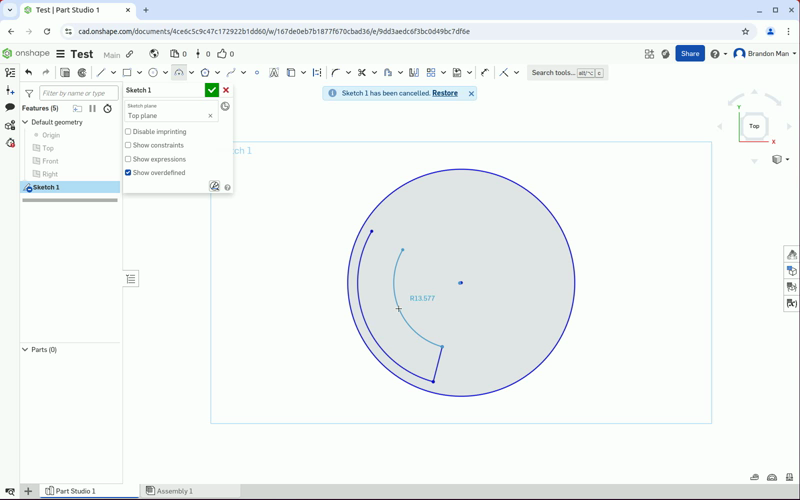
key_up(shift)
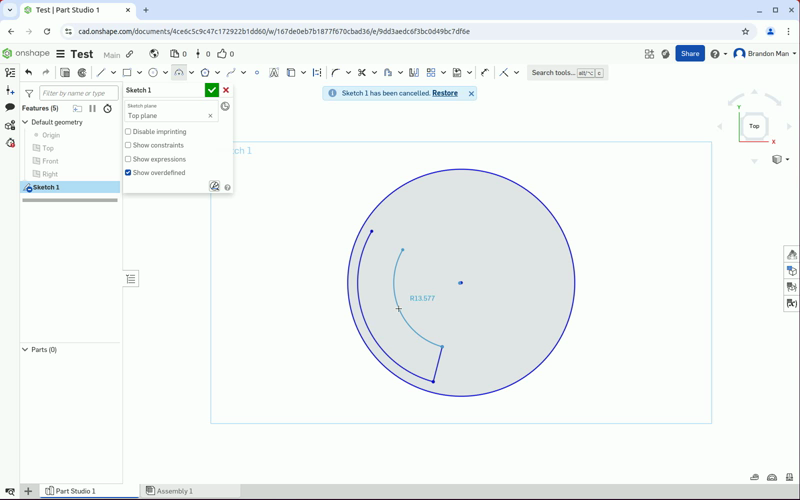
key(esc)
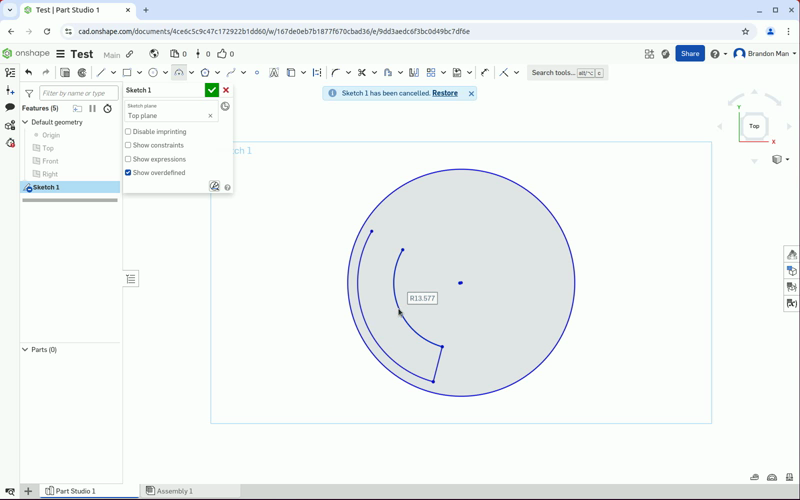
key(l)
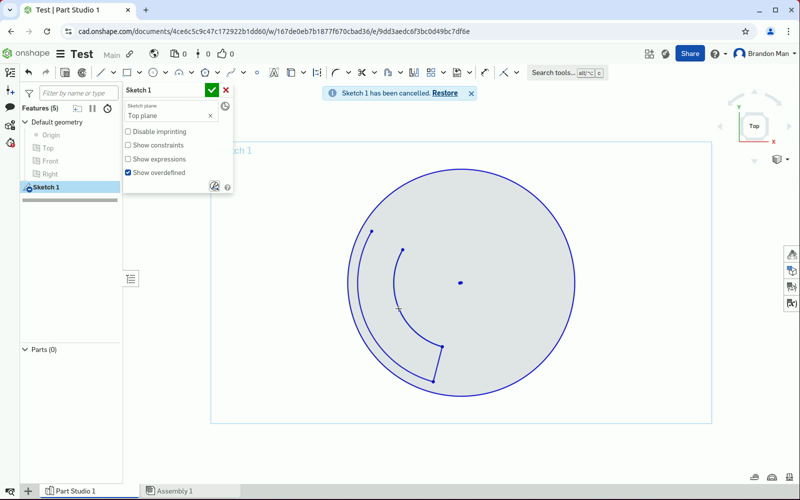
mouse_move(402, 249)
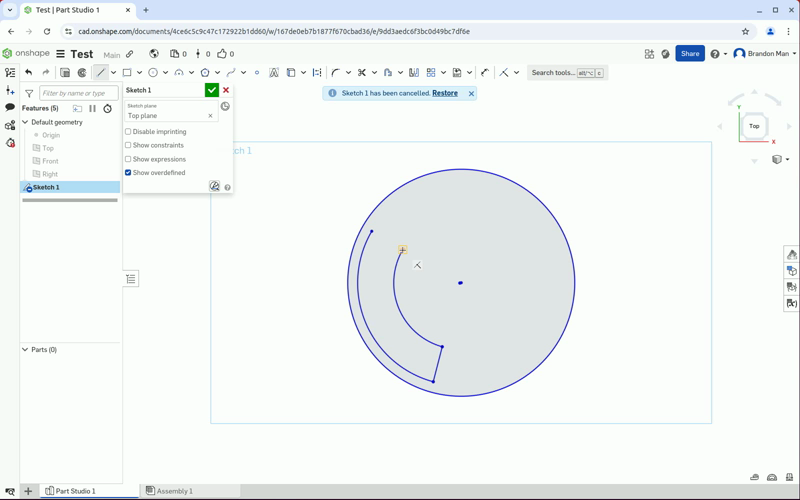
click(402, 249)
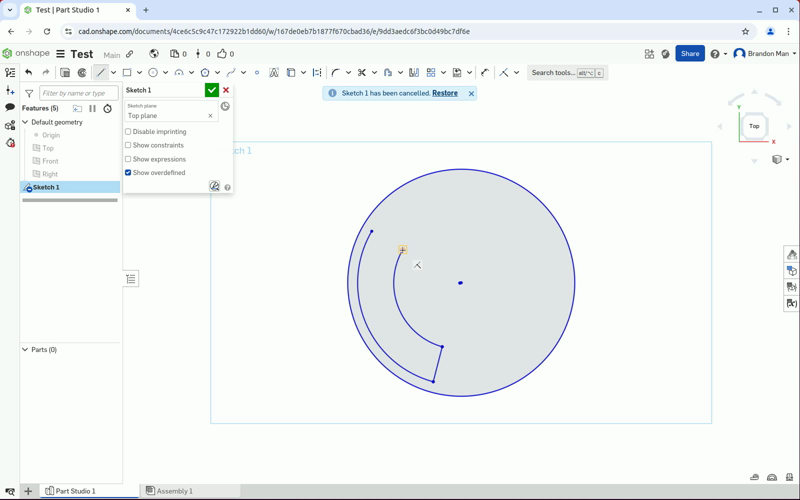
mouse_move(432, 249)
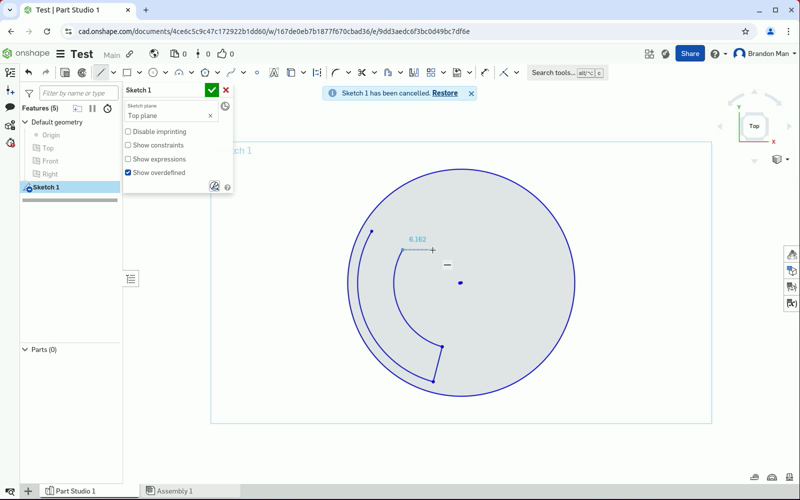
key_down(shift)
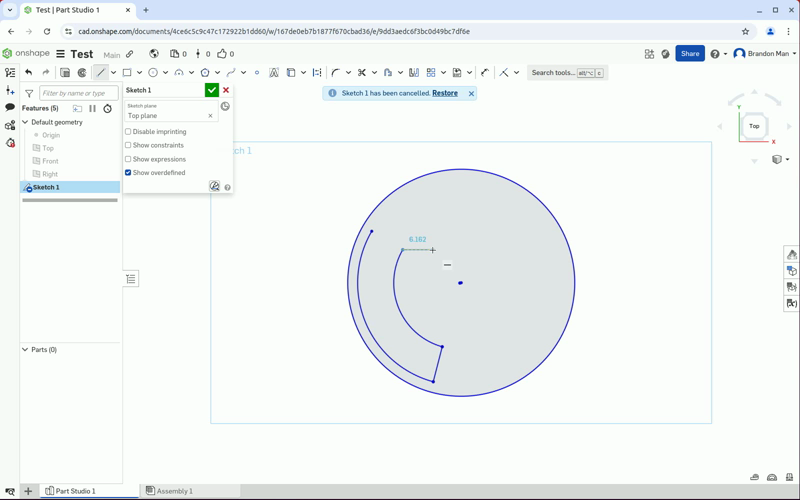
mouse_move(371, 231)
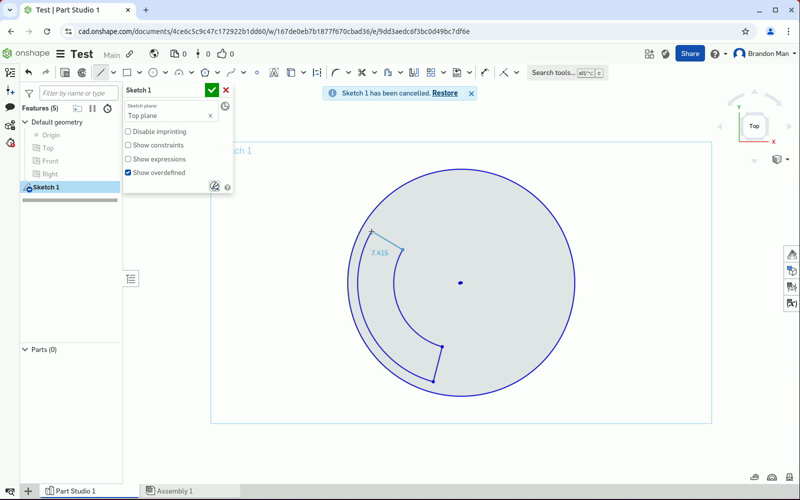
key_up(shift)
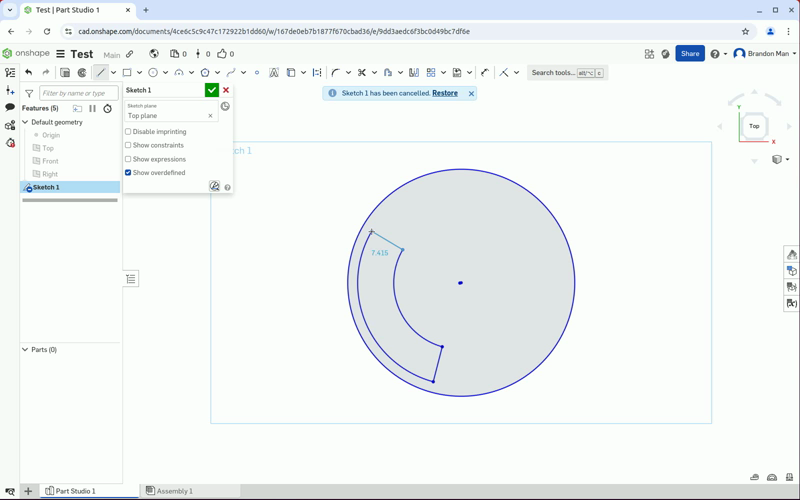
click(371, 231)
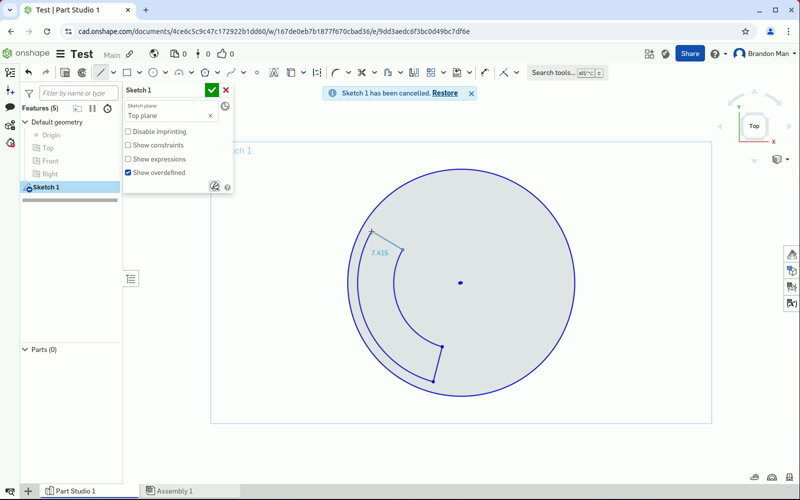
key(esc)
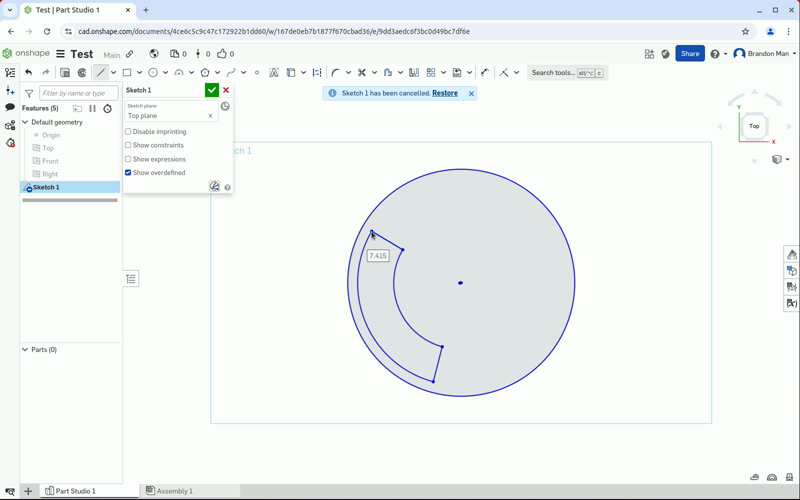
key(l)
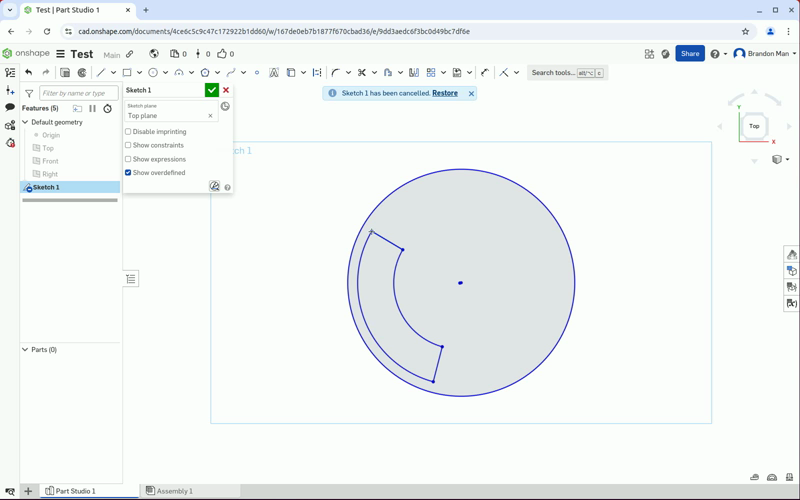
key_down(shift)
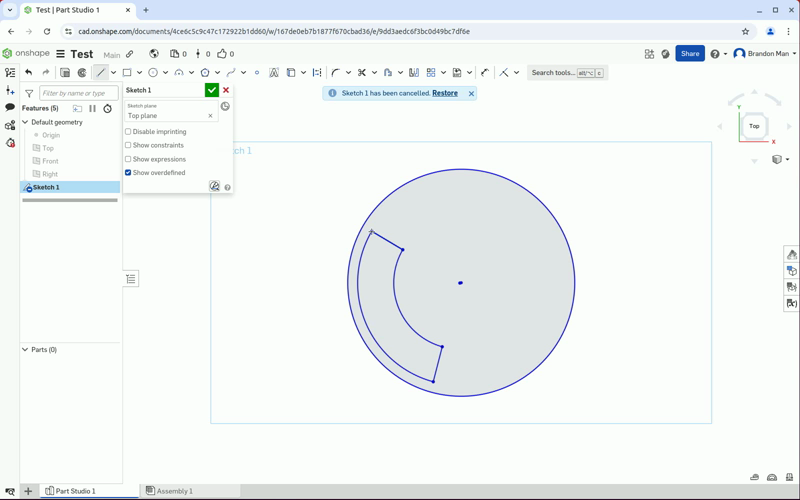
mouse_move(386, 209)
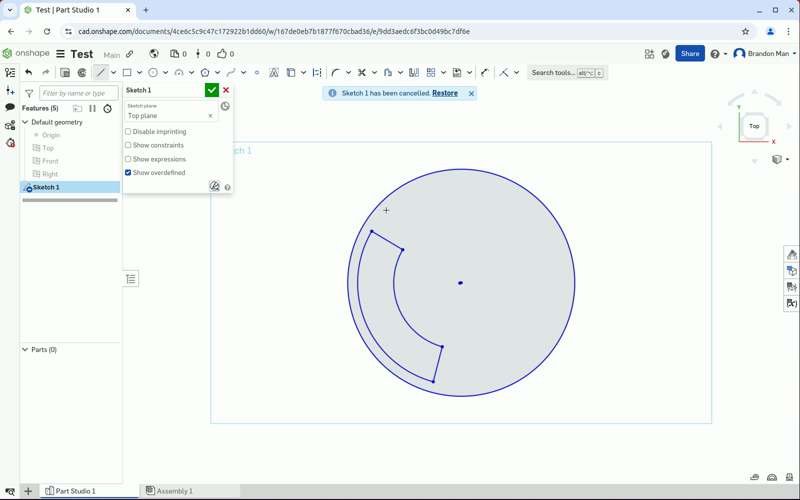
click(386, 209)
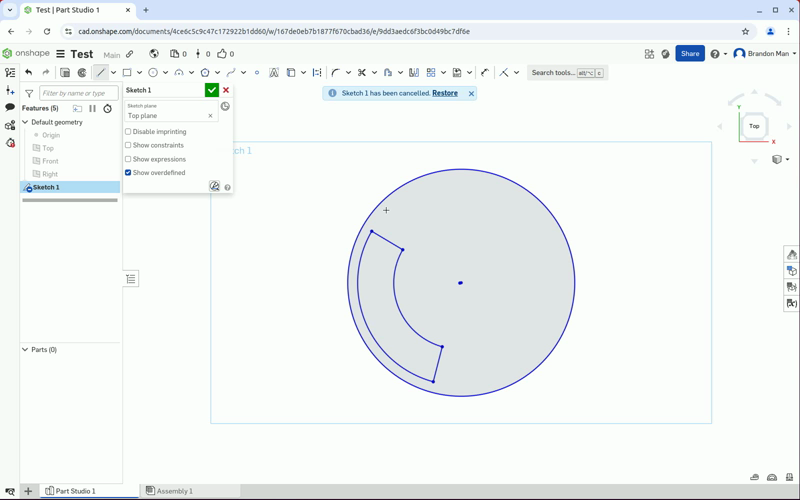
key_up(shift)
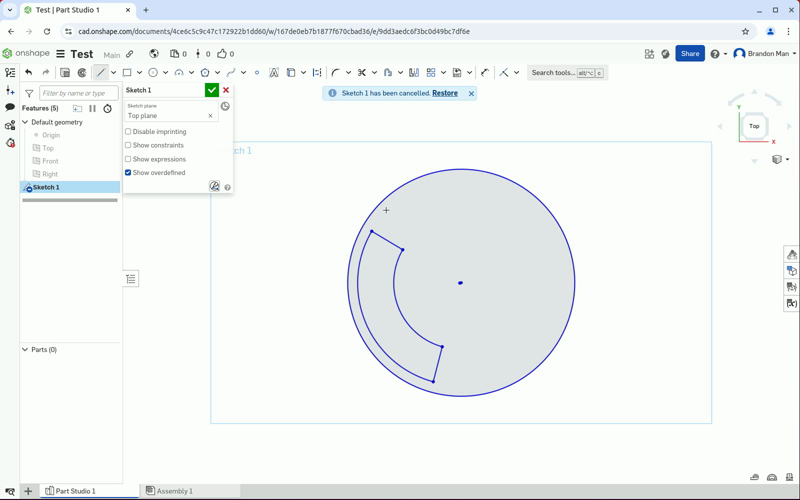
key_down(shift)
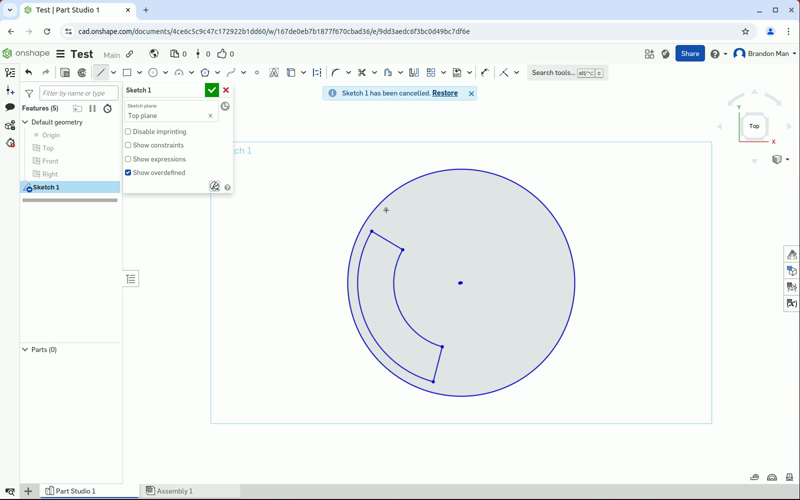
mouse_move(416, 209)
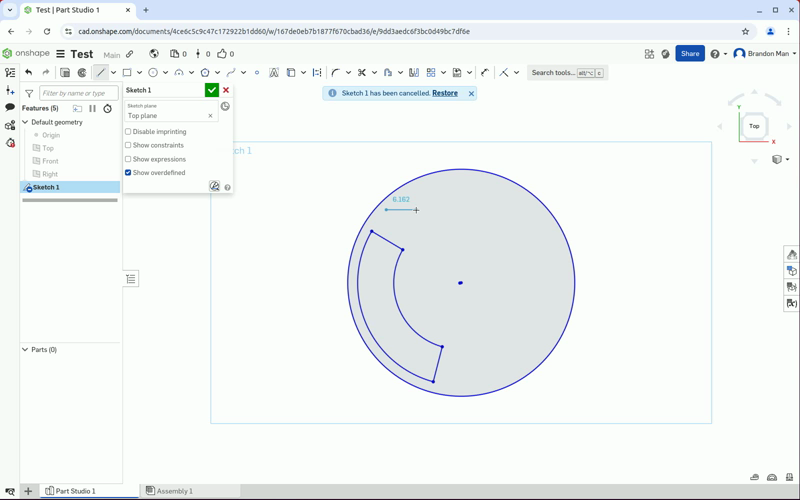
mouse_move(414, 235)
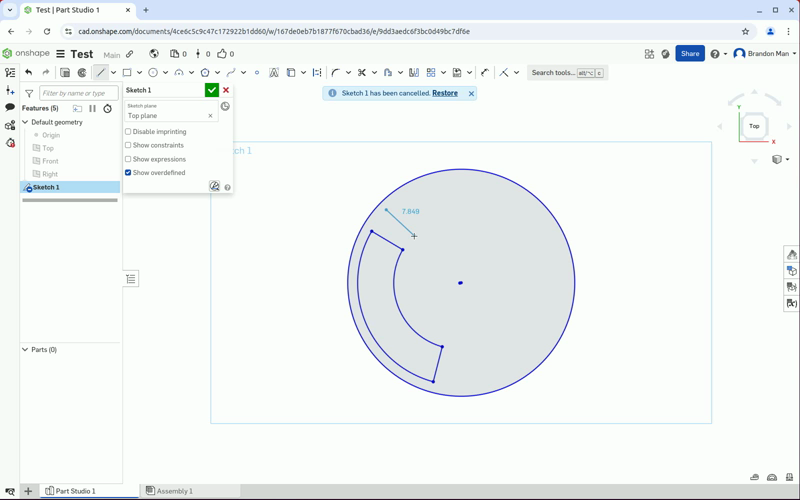
click(414, 235)
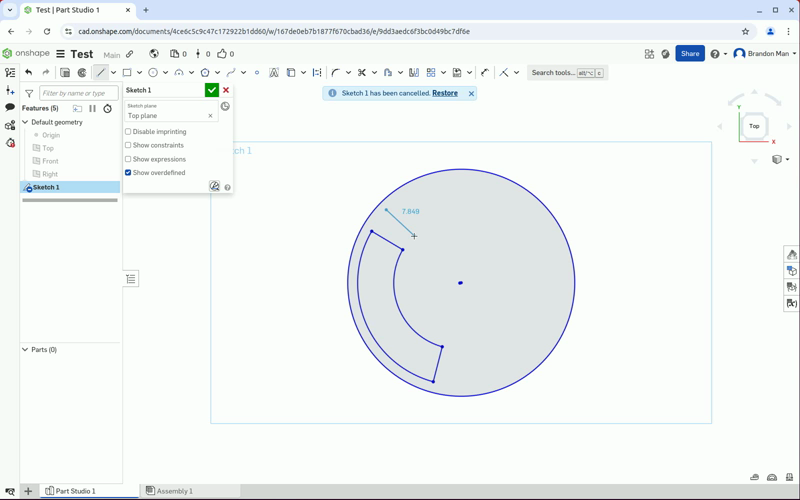
key_up(shift)
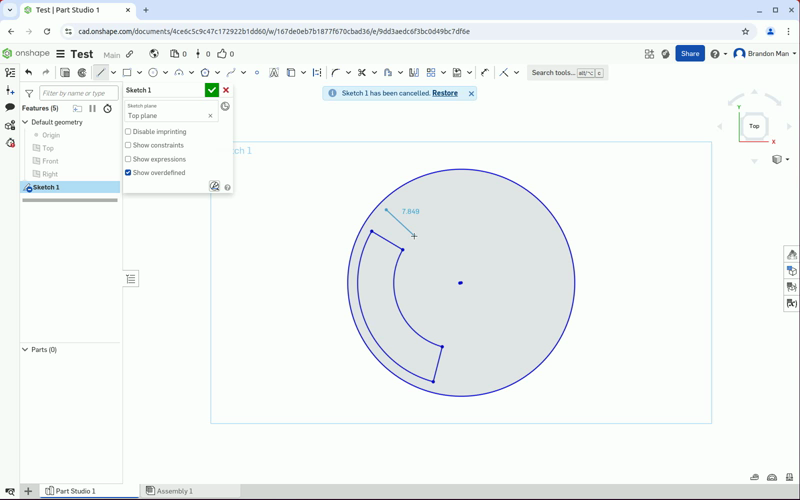
key(esc)
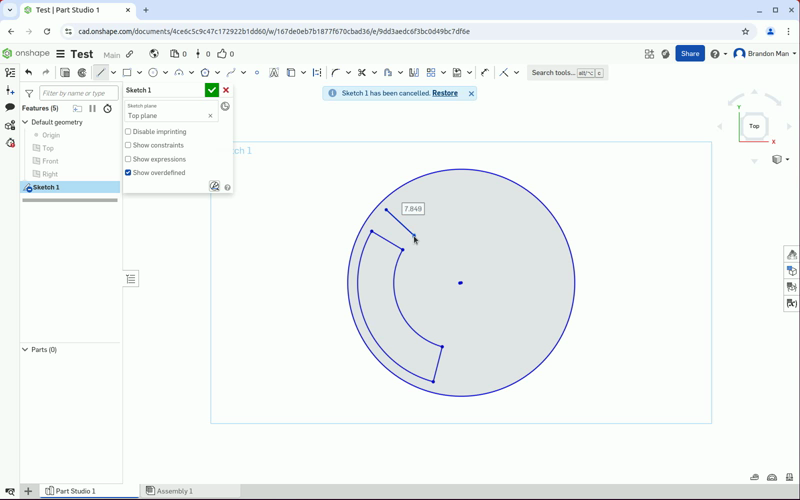
key(a)
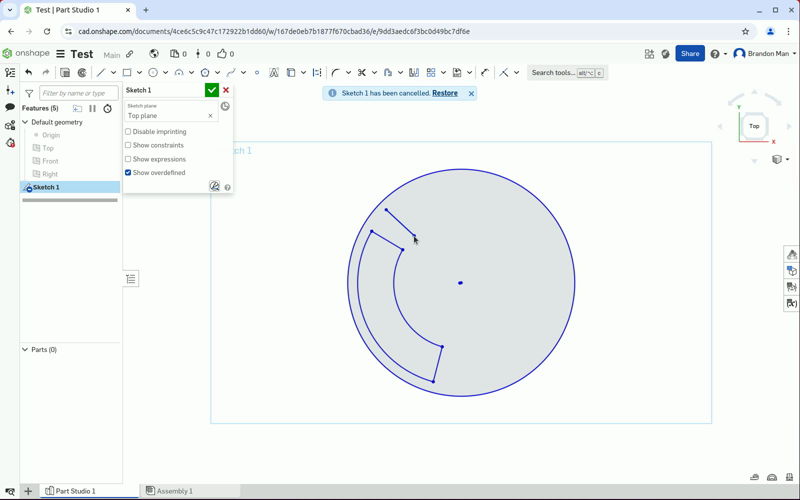
mouse_move(414, 235)
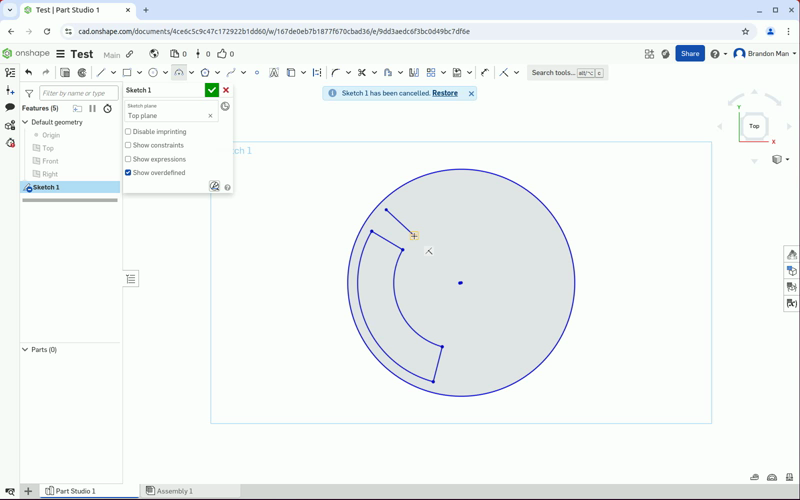
click(414, 235)
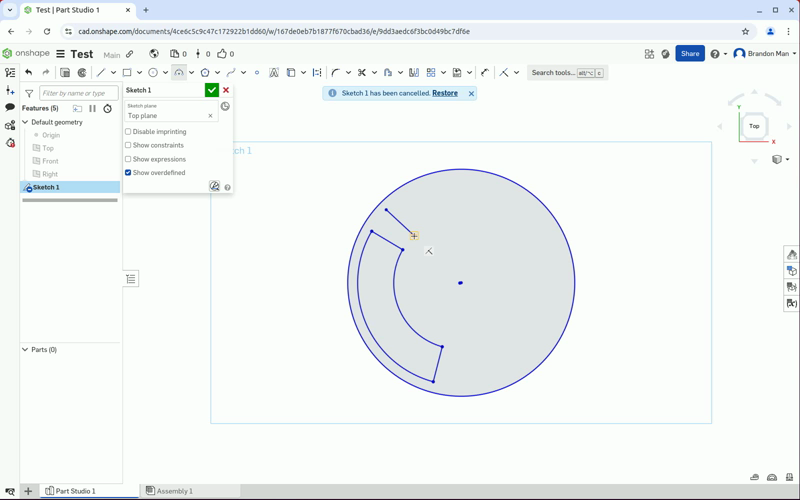
key_down(shift)
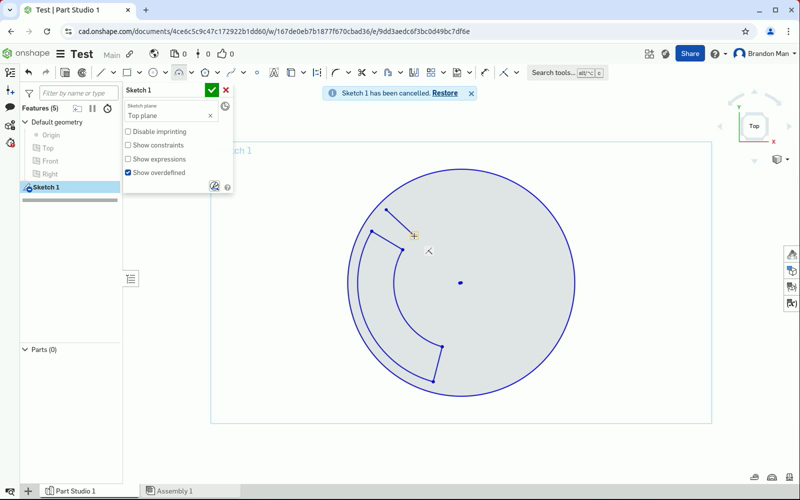
mouse_move(517, 249)
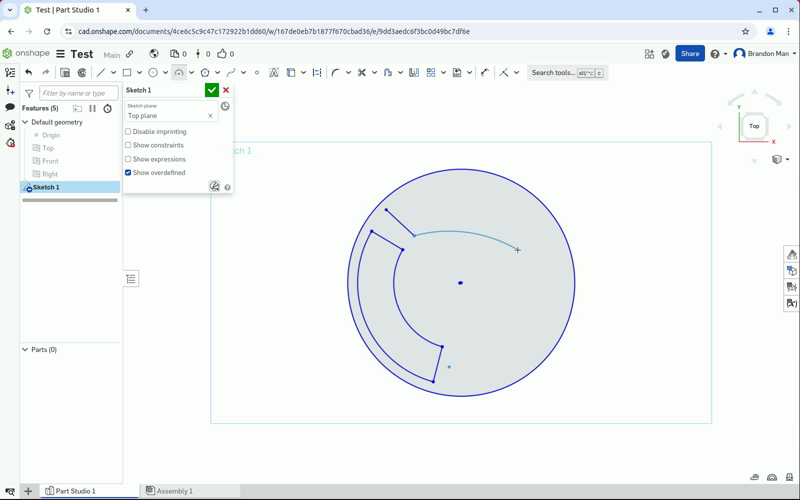
click(517, 249)
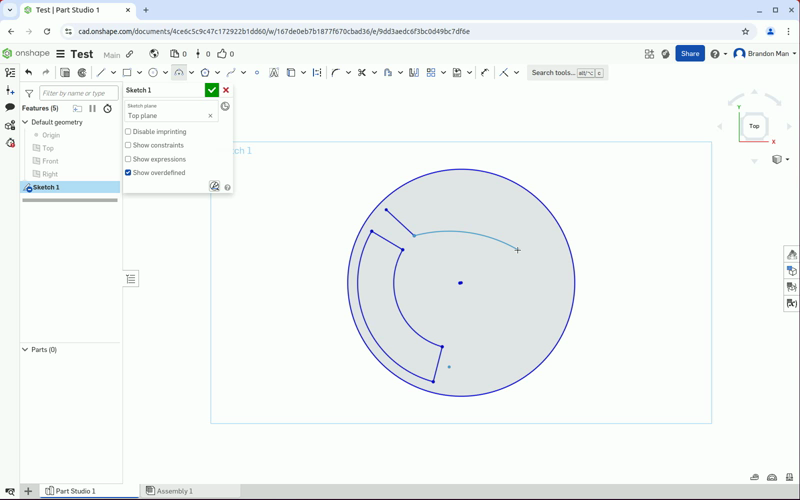
mouse_move(469, 217)
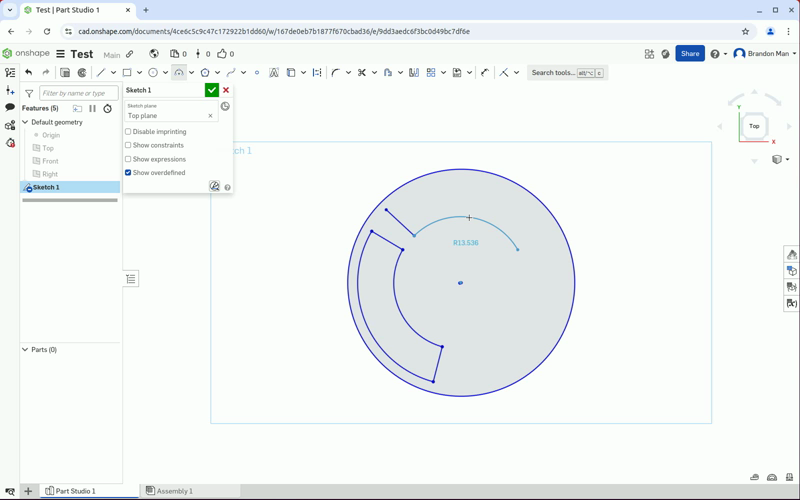
click(469, 217)
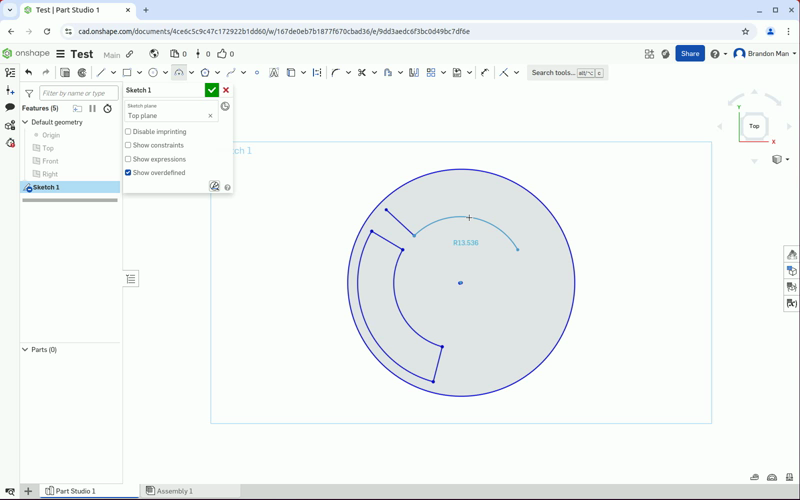
key_up(shift)
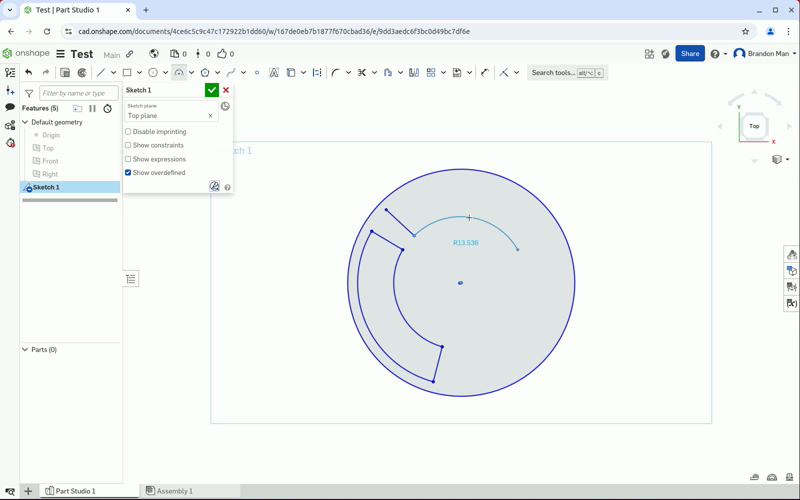
key(esc)
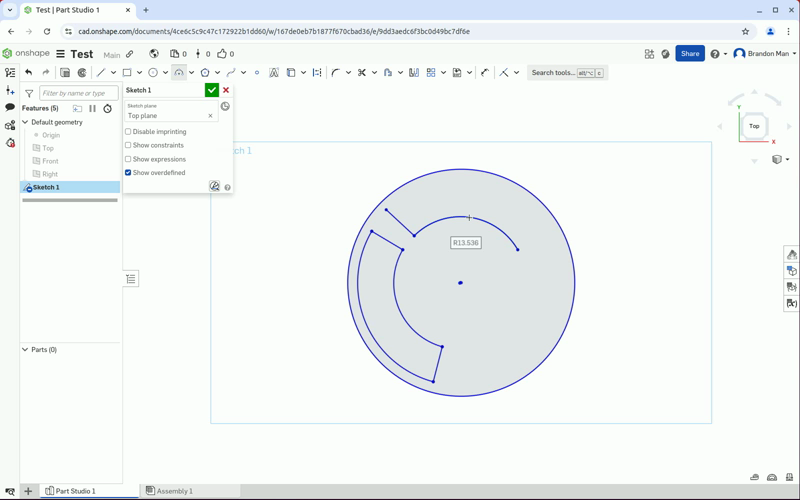
key(l)
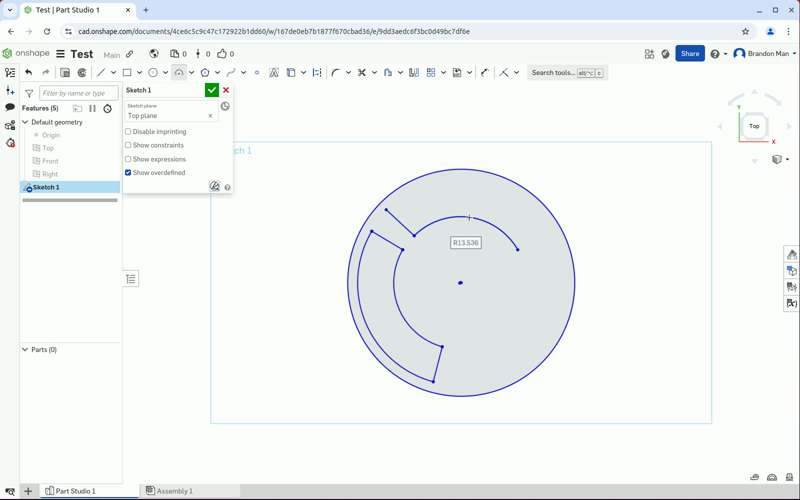
mouse_move(517, 249)
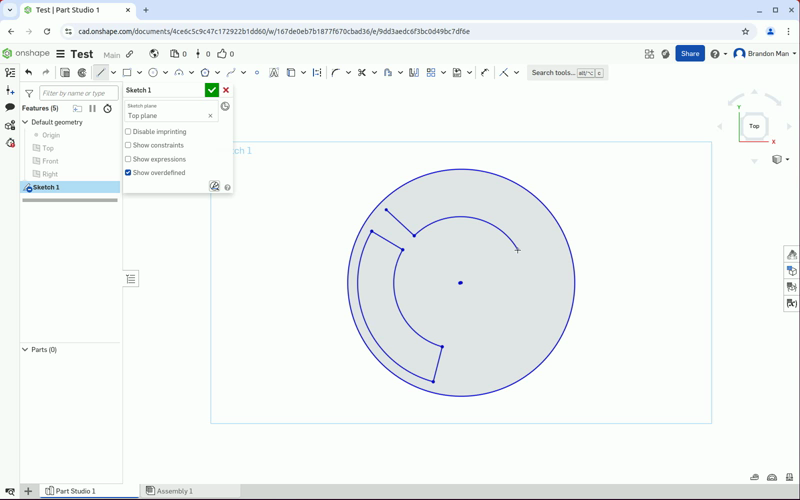
click(517, 249)
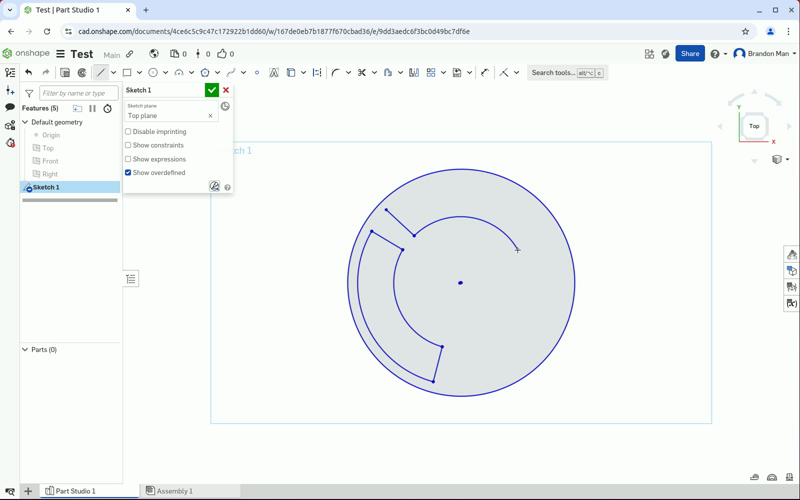
key_down(shift)
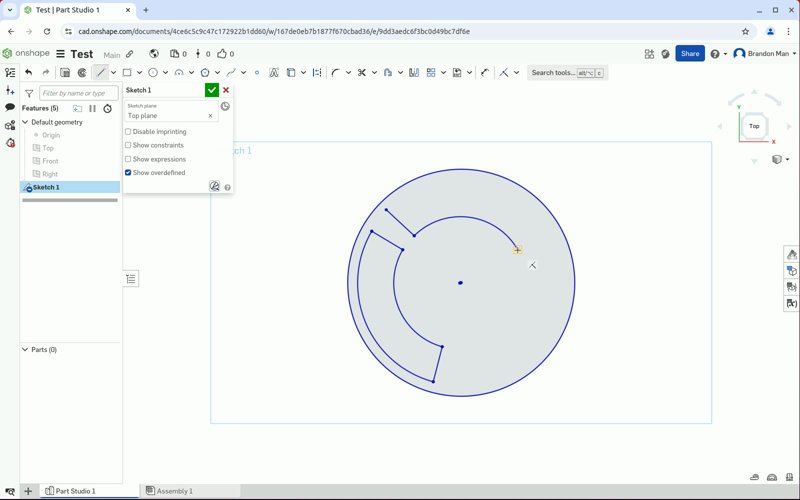
mouse_move(547, 249)
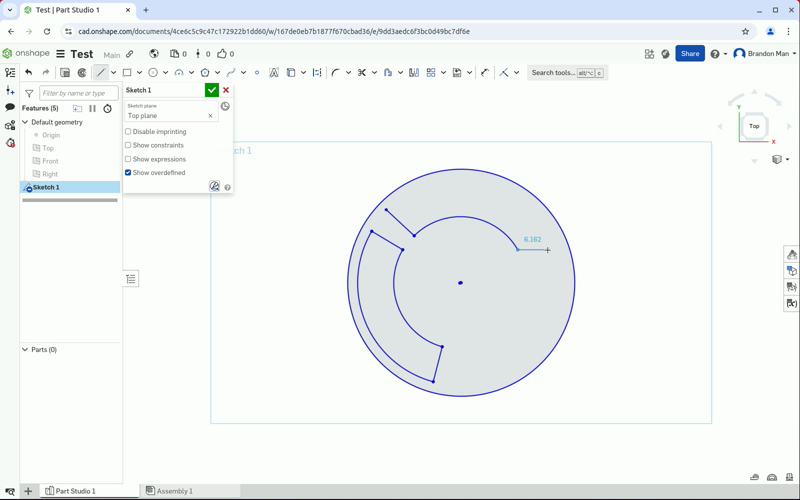
mouse_move(548, 231)
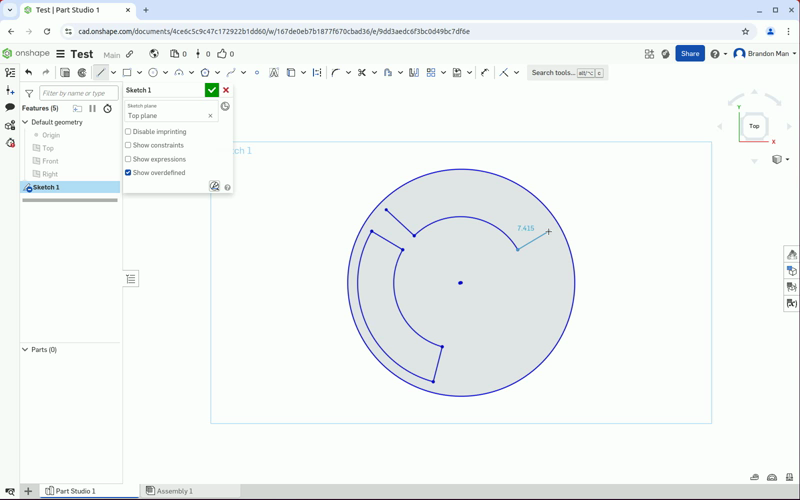
click(548, 231)
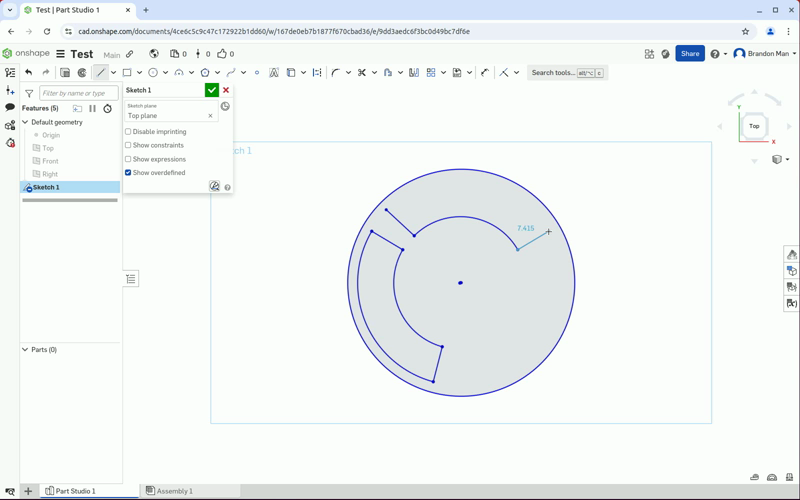
key_up(shift)
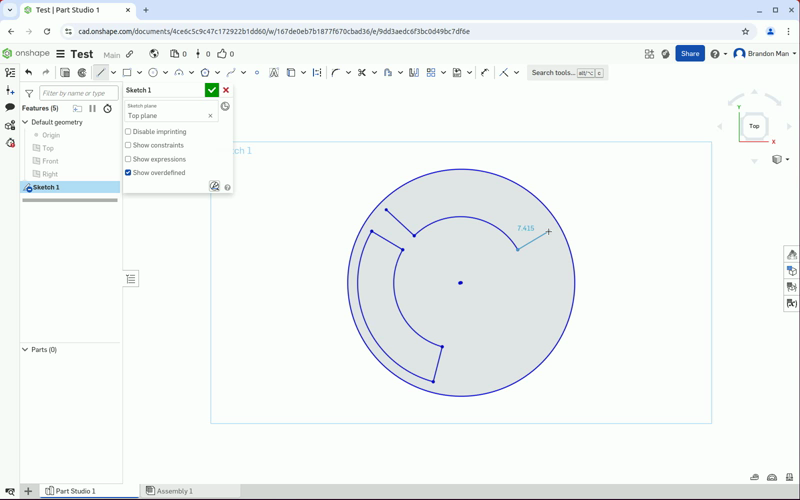
key(esc)
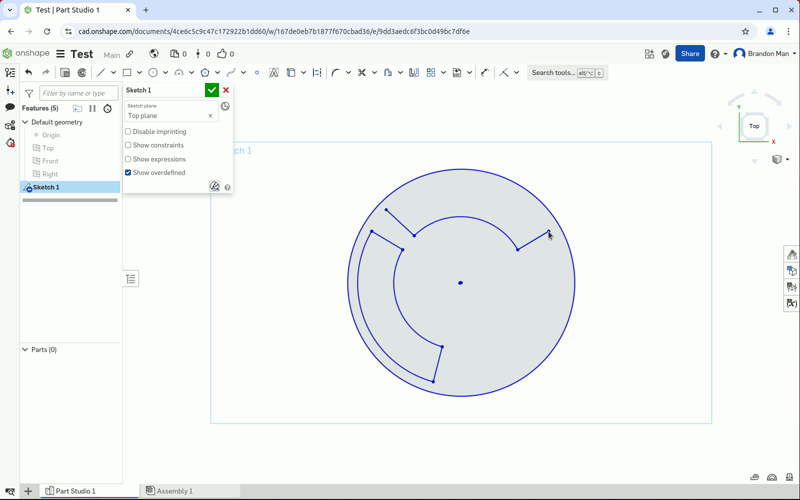
key(a)
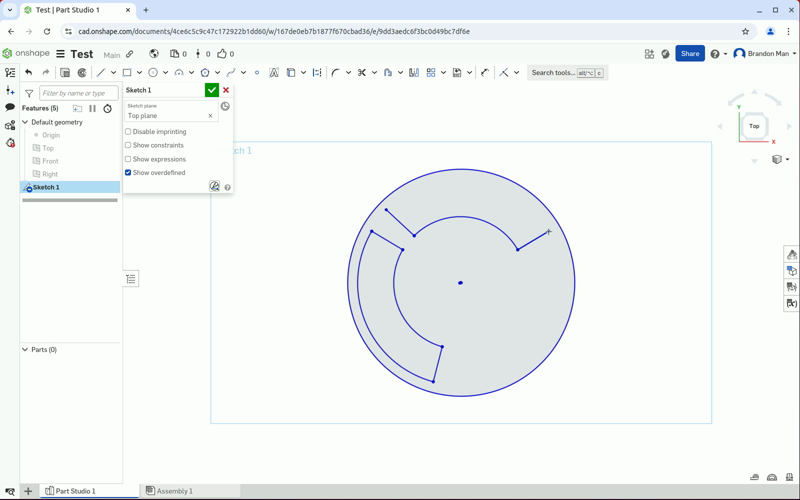
mouse_move(548, 231)
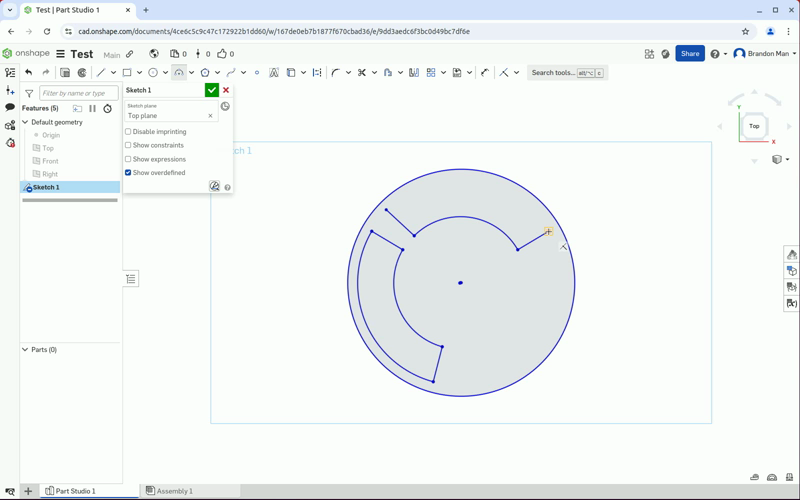
click(548, 231)
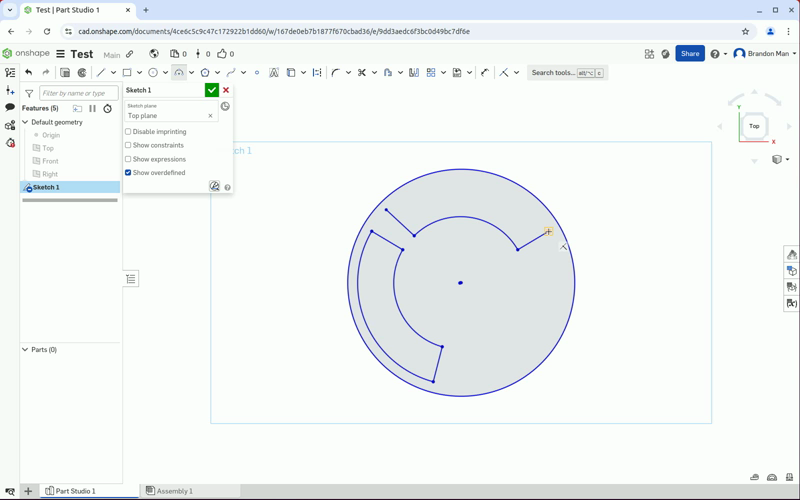
mouse_move(386, 209)
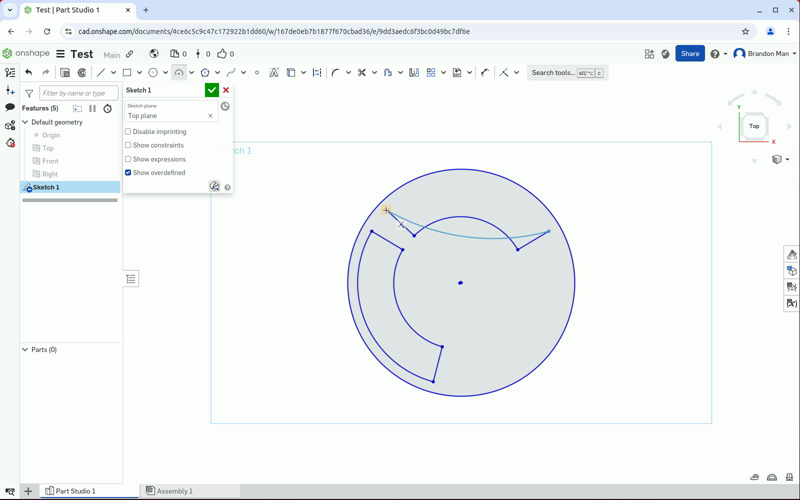
click(386, 209)
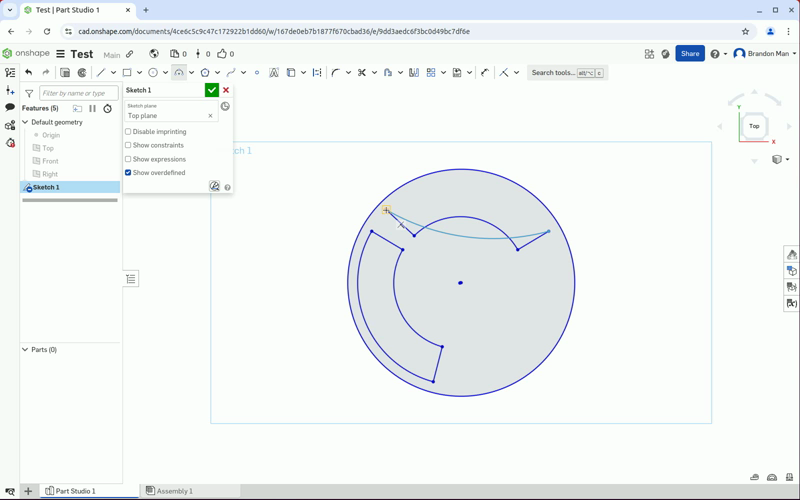
key_down(shift)
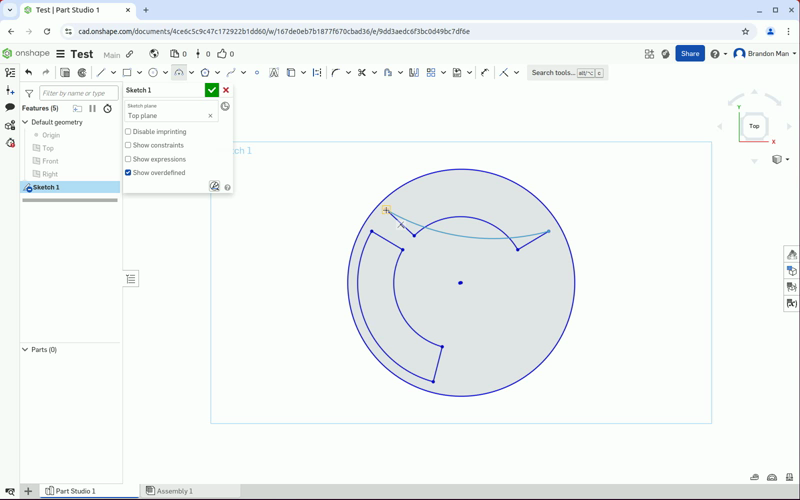
mouse_move(472, 180)
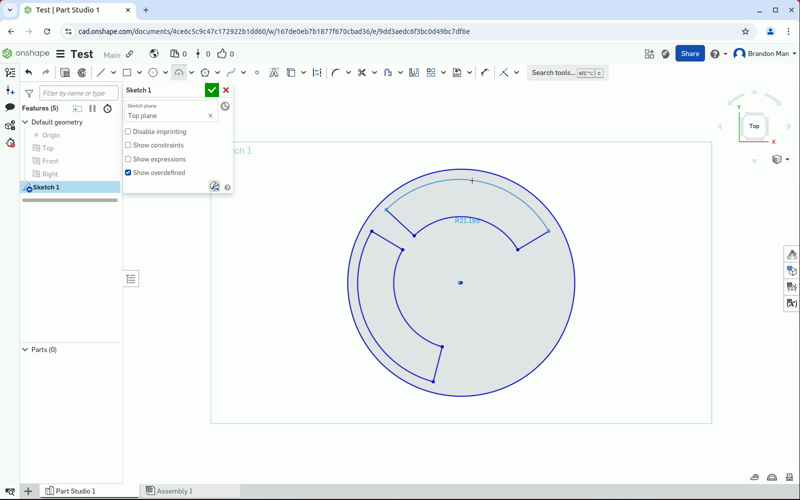
click(472, 180)
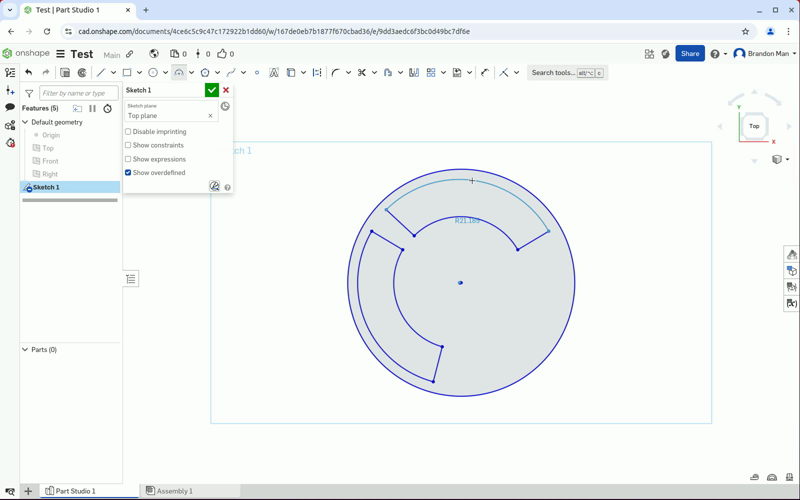
key_up(shift)
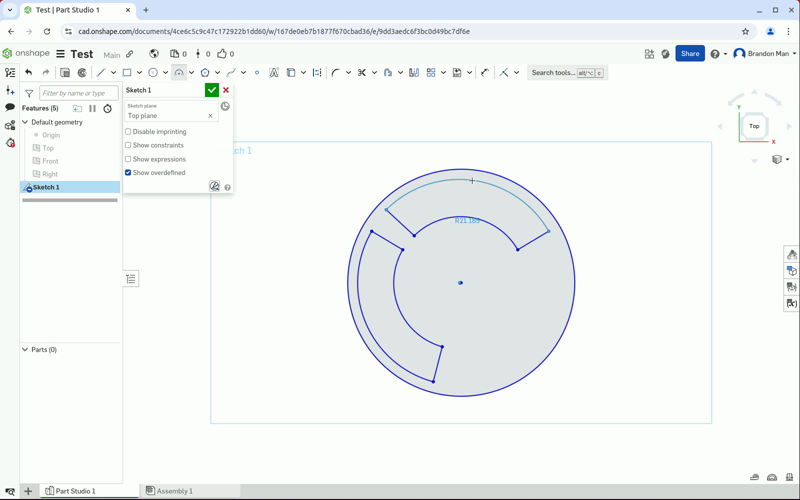
key(esc)
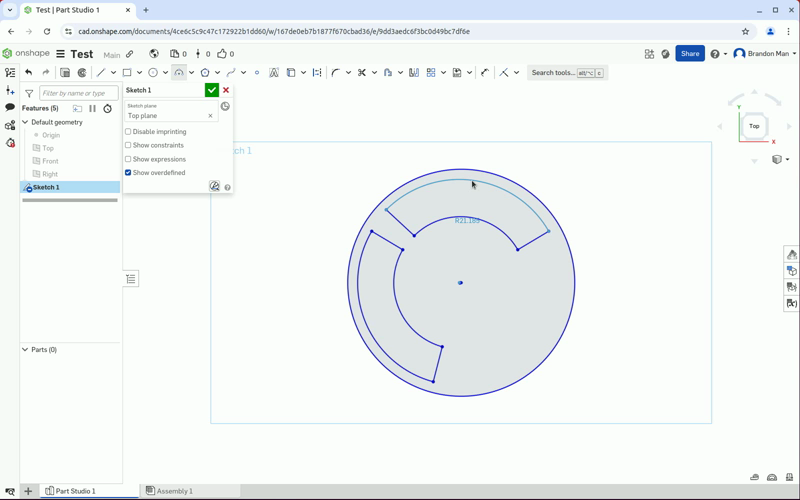
key(c)
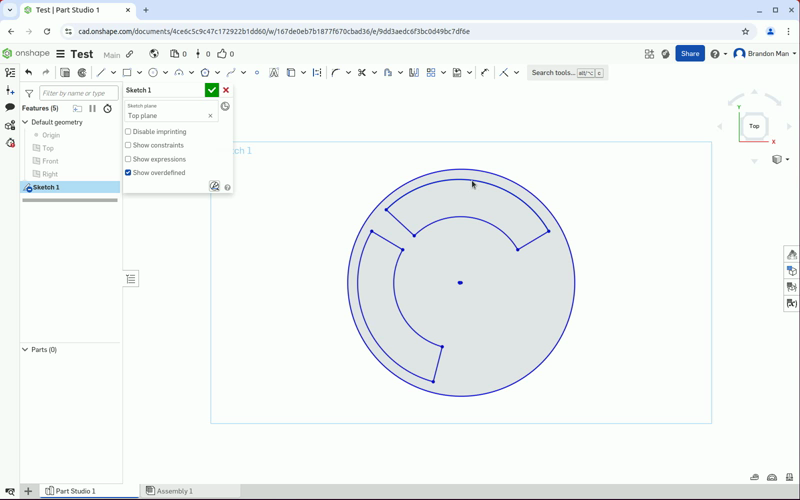
key_down(shift)
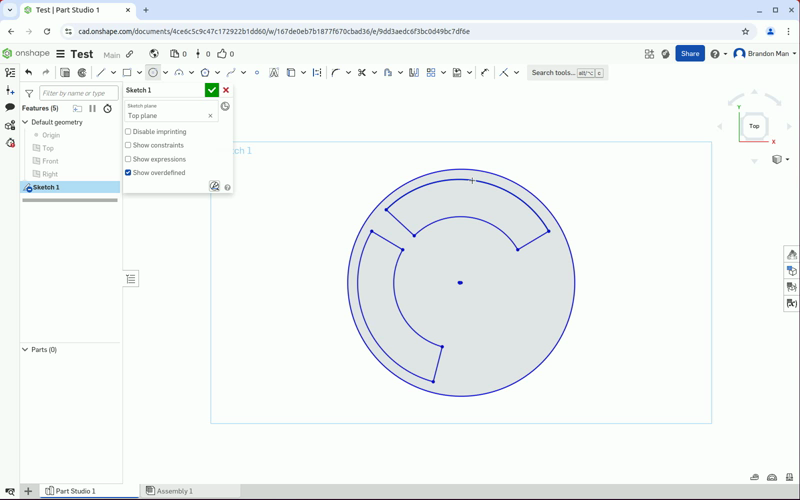
mouse_move(461, 282)
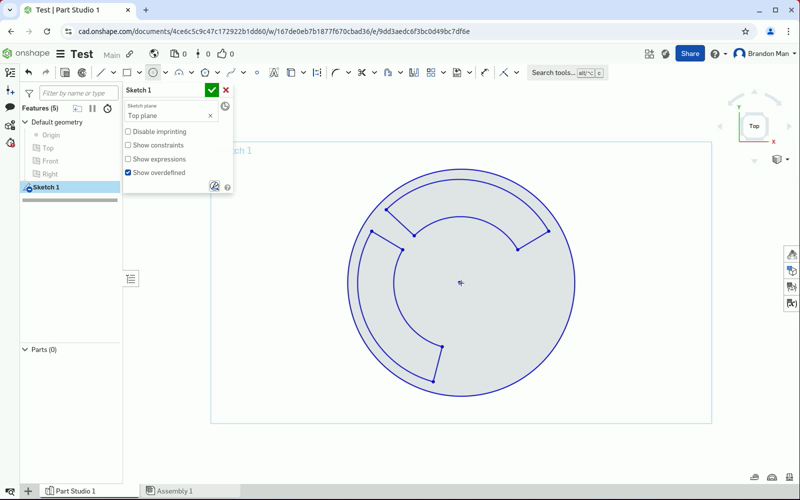
scroll(6)
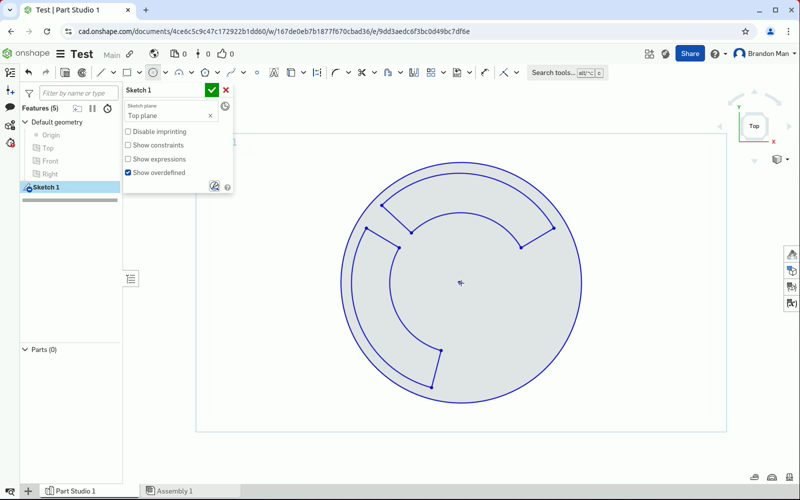
scroll(6)
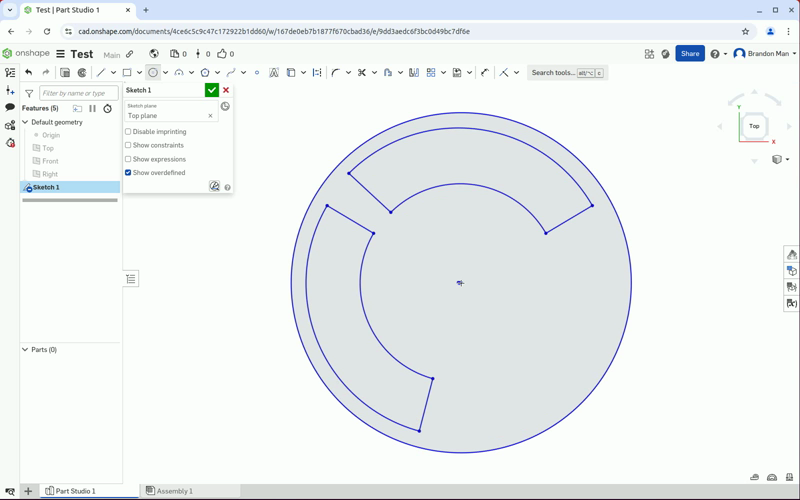
scroll(6)
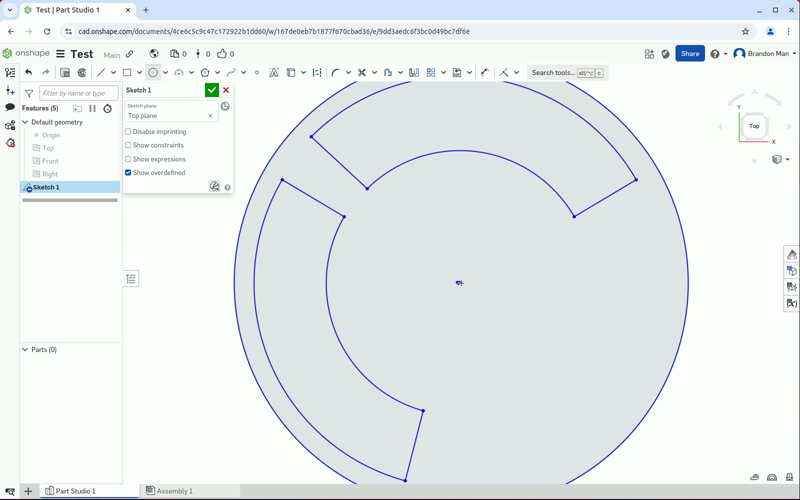
scroll(6)
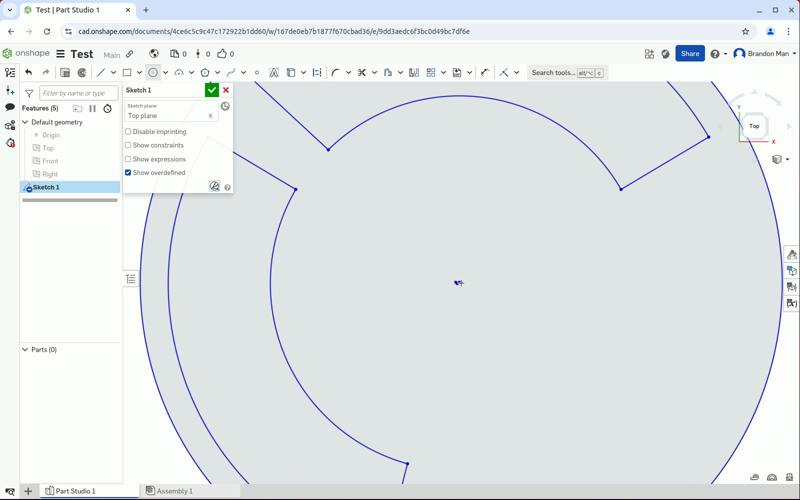
scroll(6)
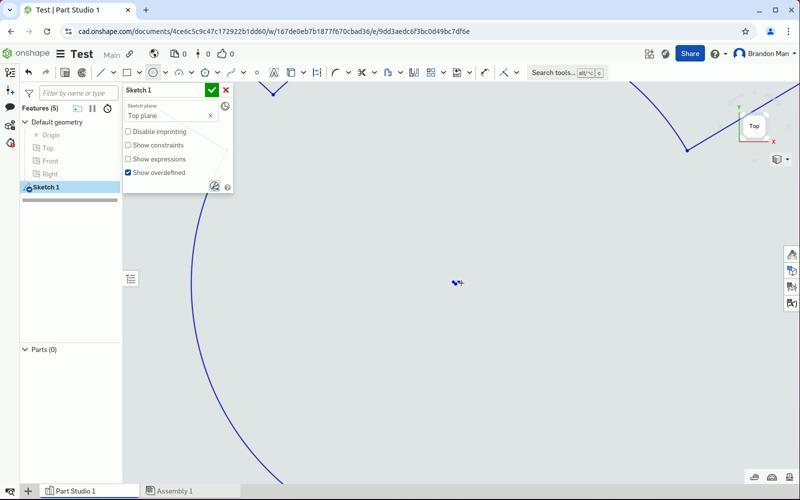
scroll(6)
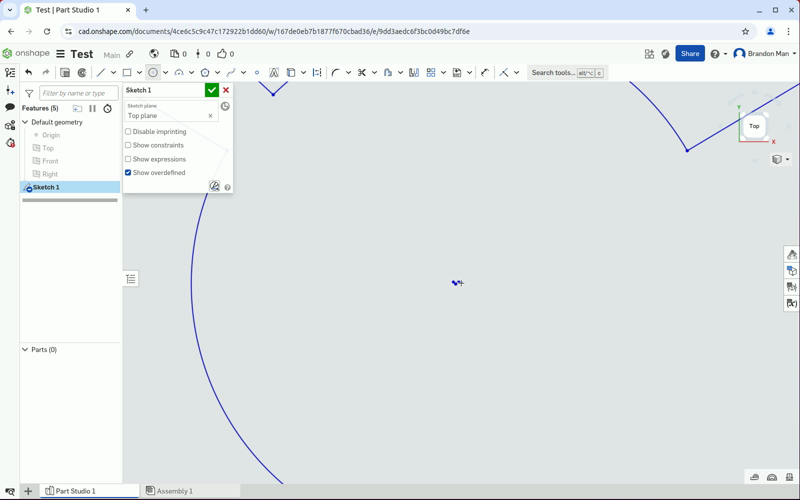
scroll(6)
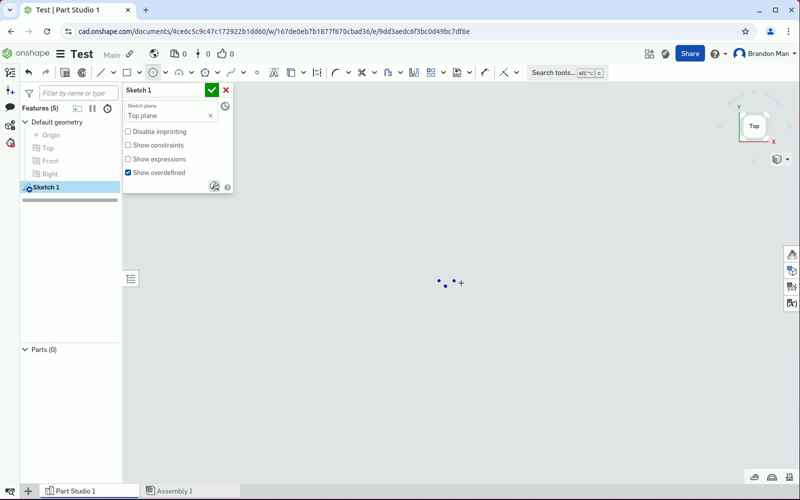
click(461, 282)
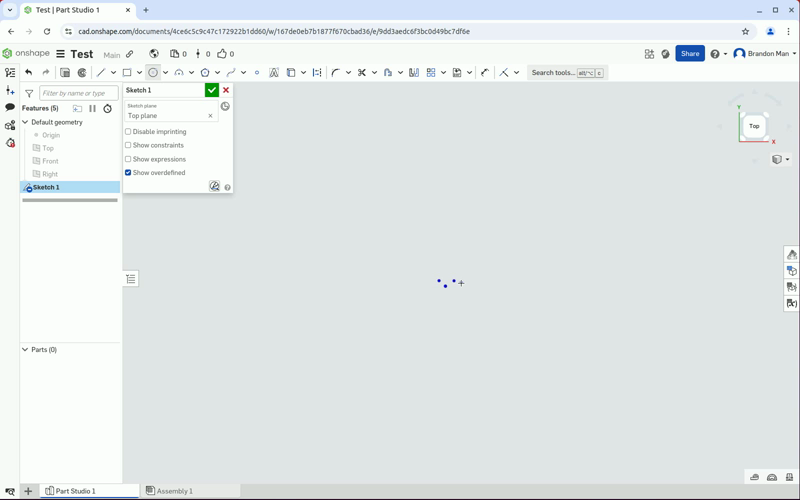
scroll(-6)
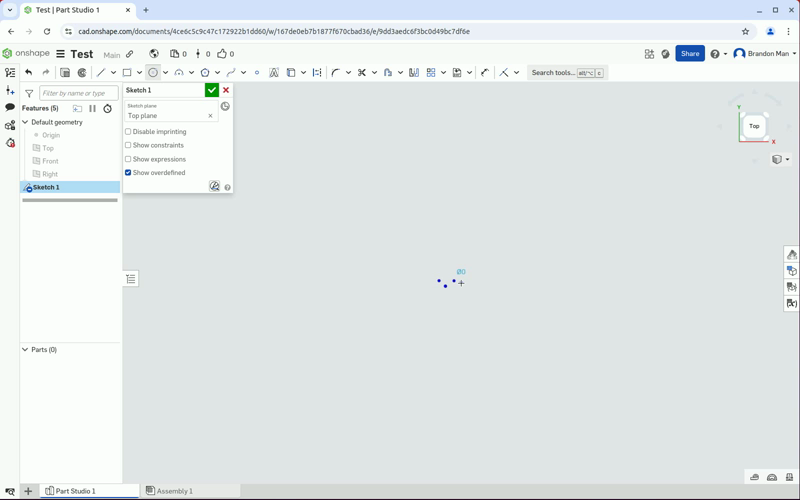
scroll(-6)
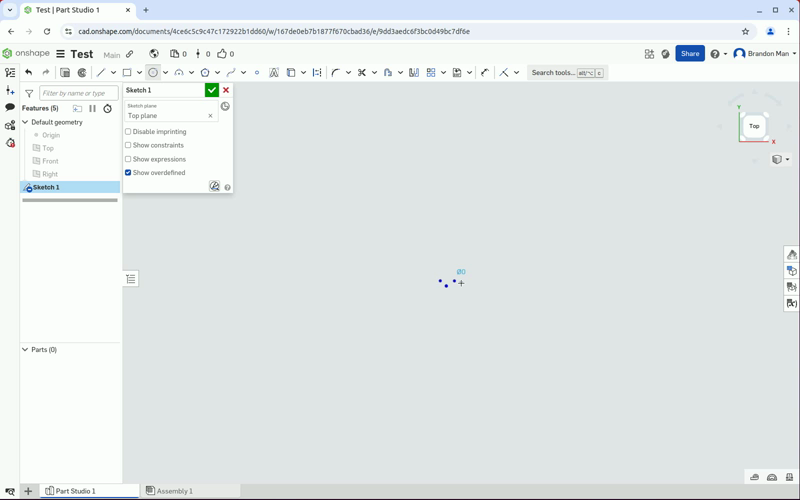
scroll(-6)
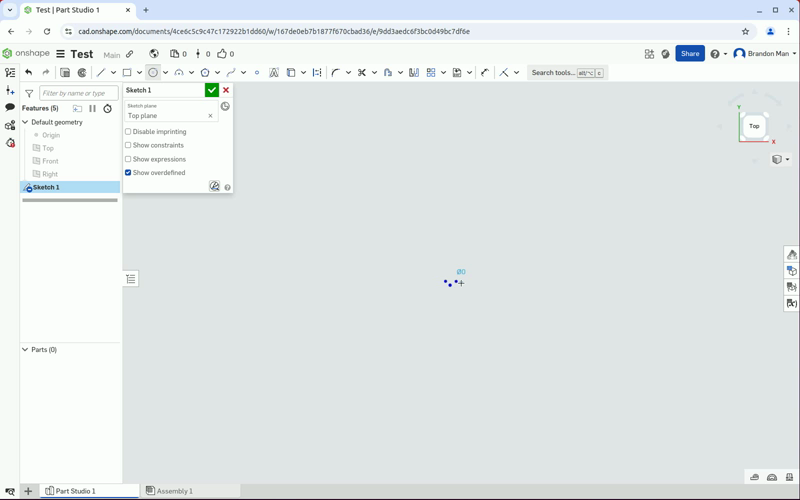
scroll(-6)
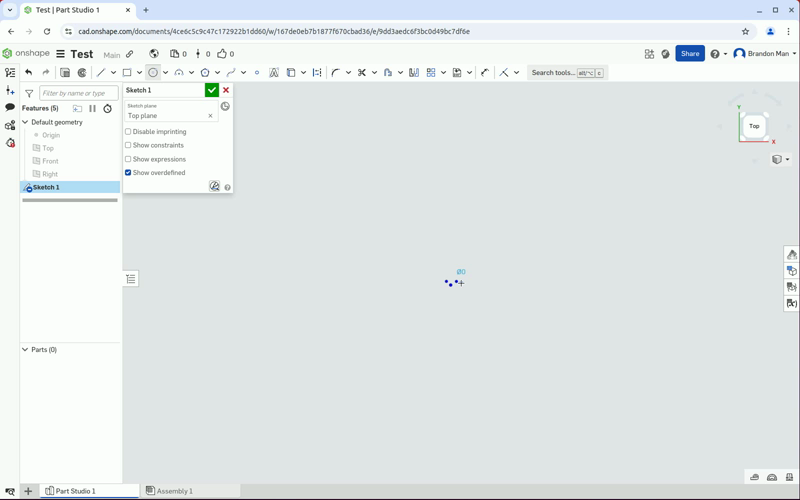
scroll(-6)
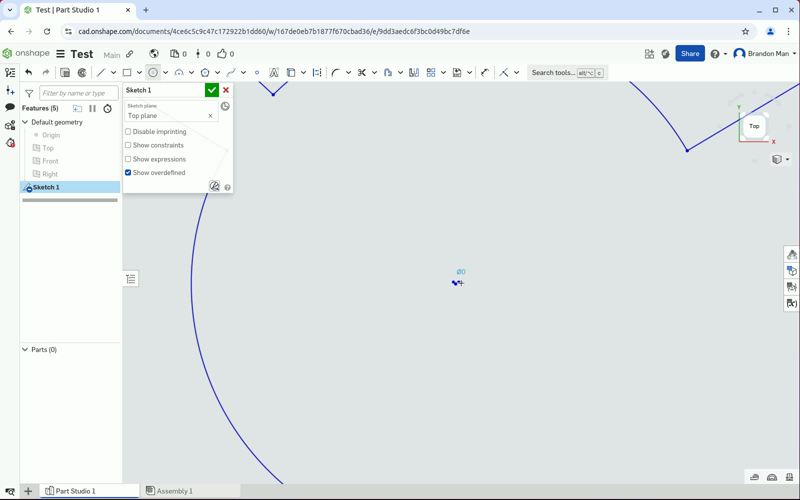
scroll(-6)
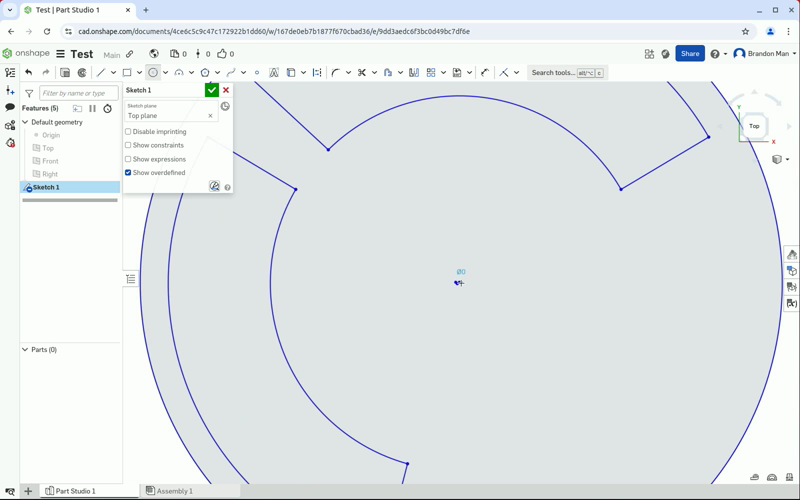
scroll(-6)
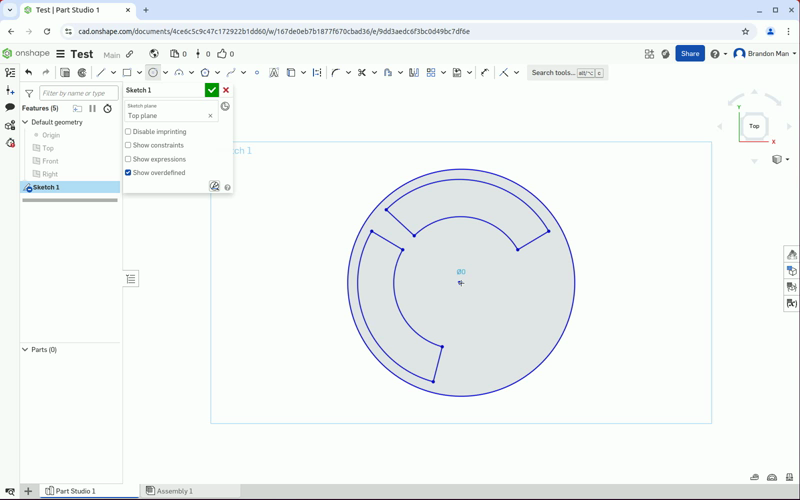
key_up(shift)
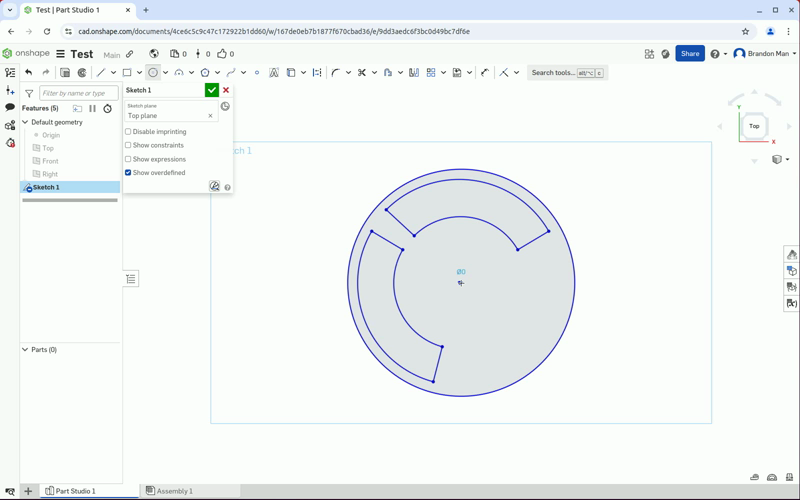
mouse_move(496, 282)
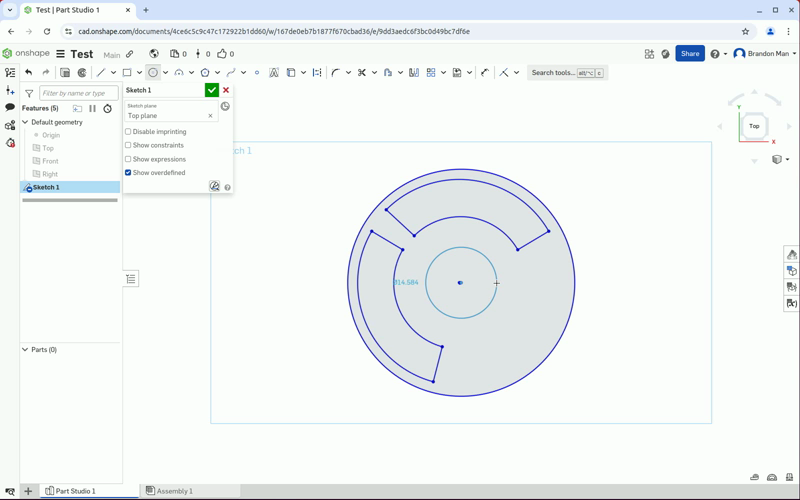
click(496, 282)
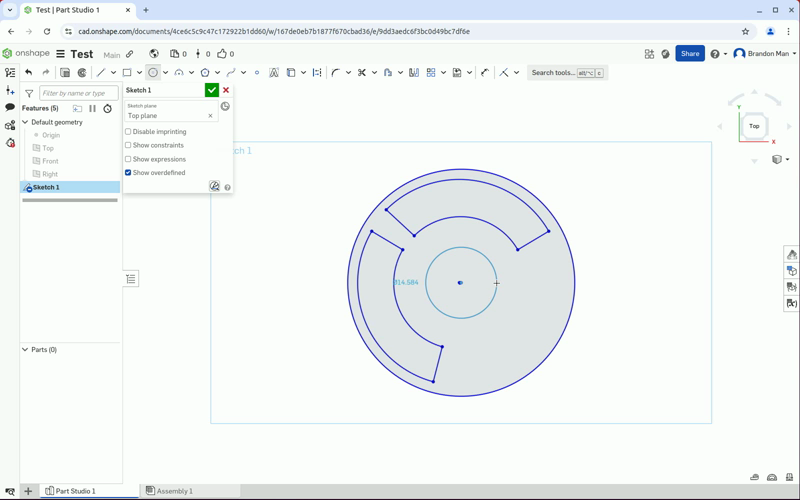
key(esc)
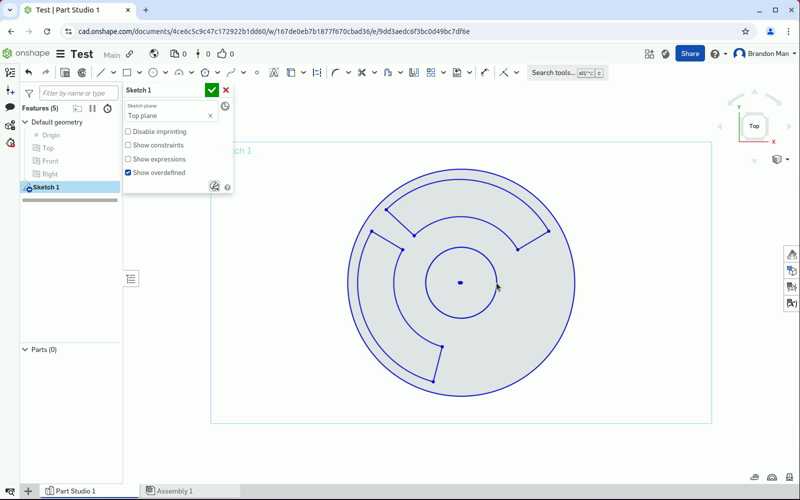
key(a)
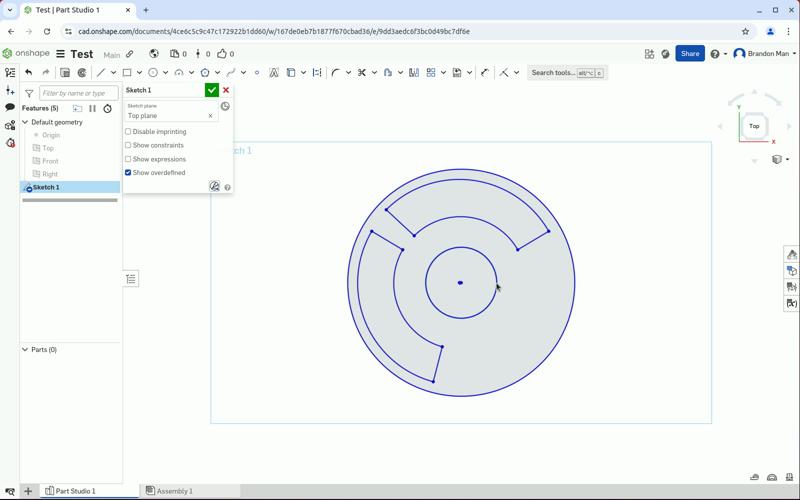
key_down(shift)
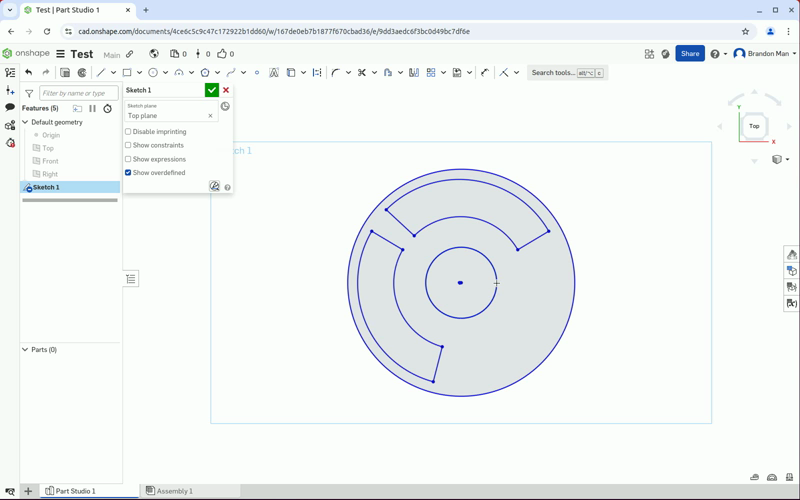
mouse_move(461, 386)
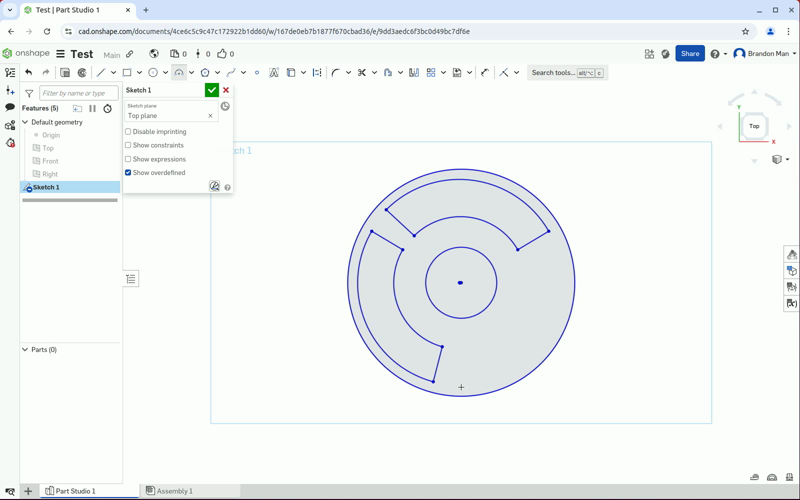
click(461, 386)
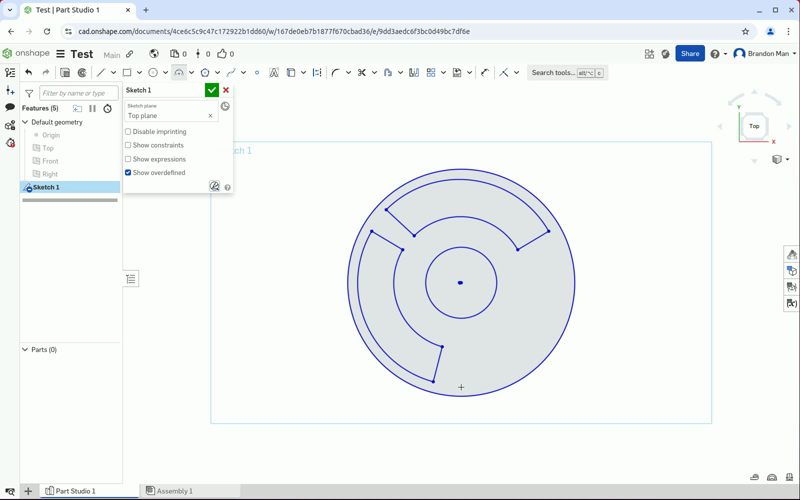
key_up(shift)
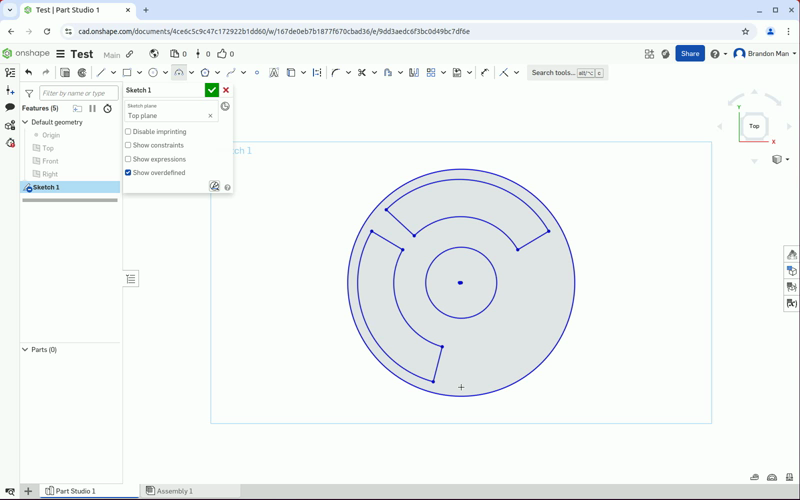
key_down(shift)
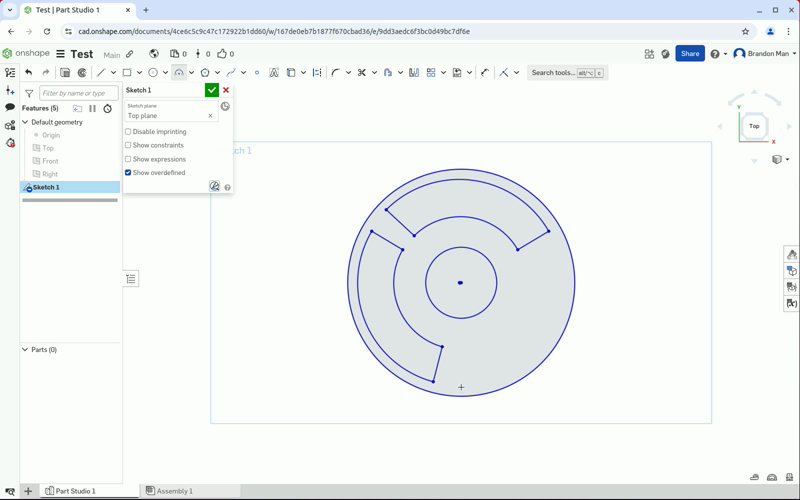
mouse_move(560, 257)
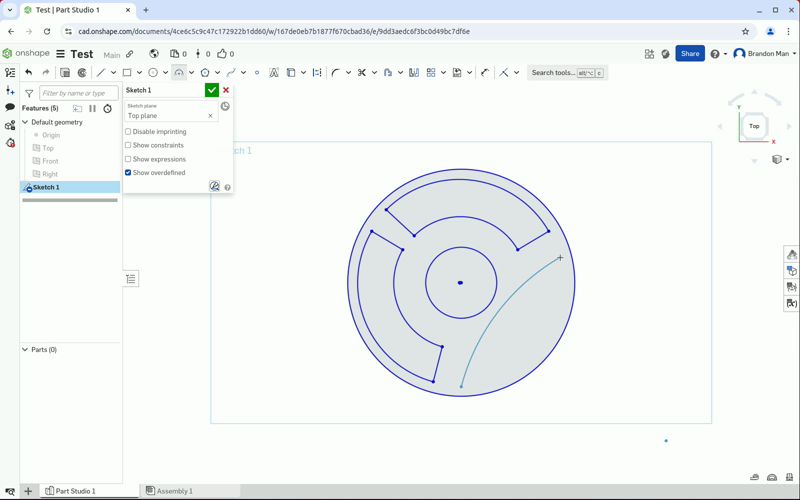
click(560, 257)
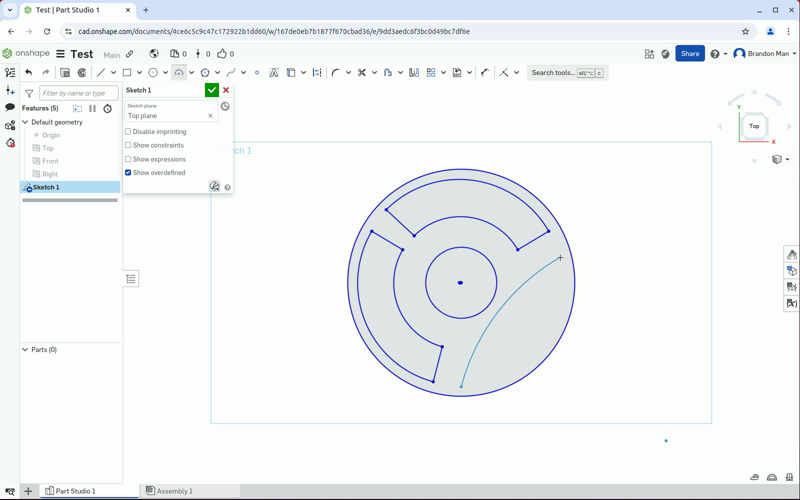
mouse_move(543, 346)
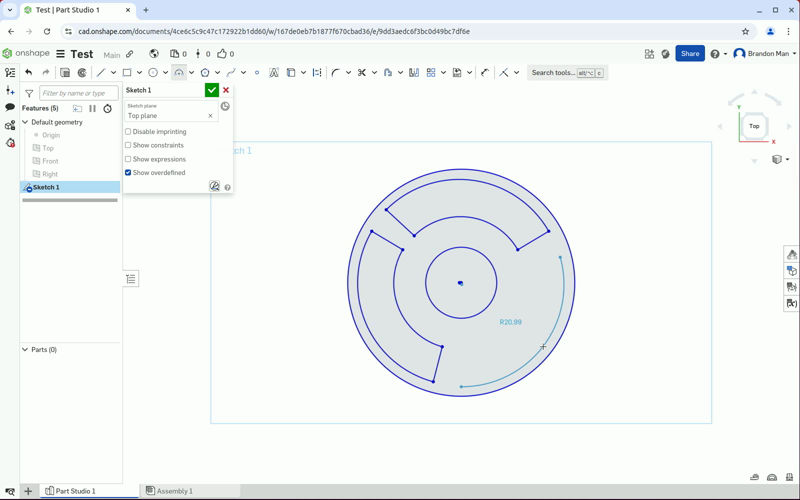
click(543, 346)
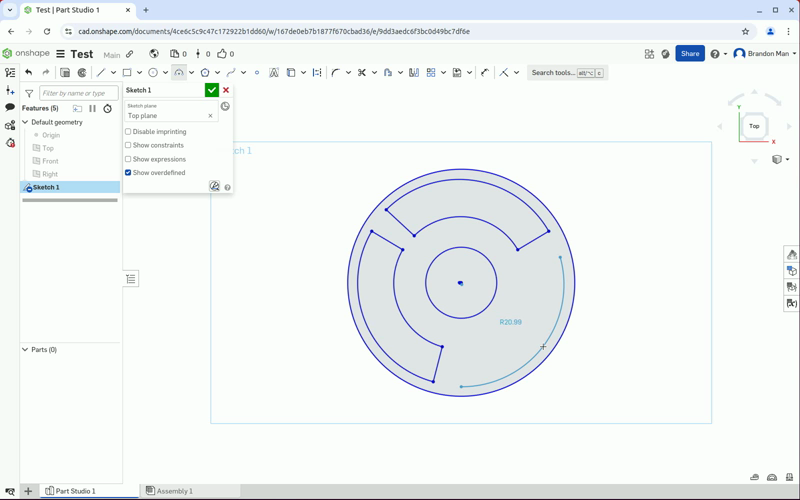
key_up(shift)
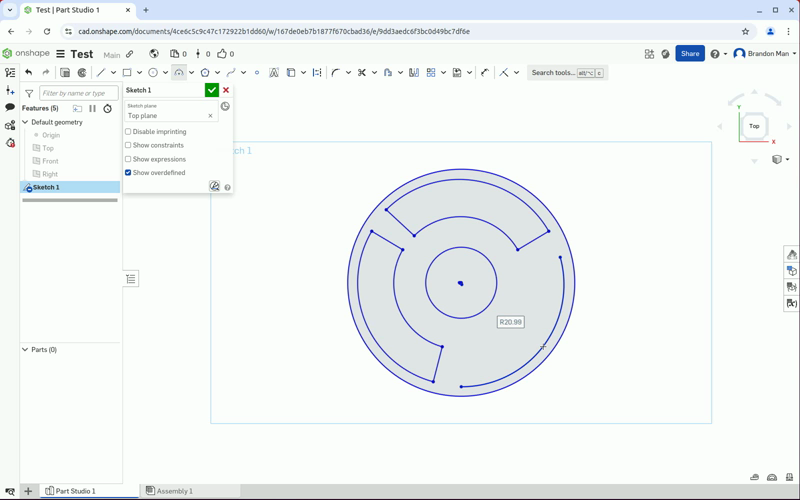
key(esc)
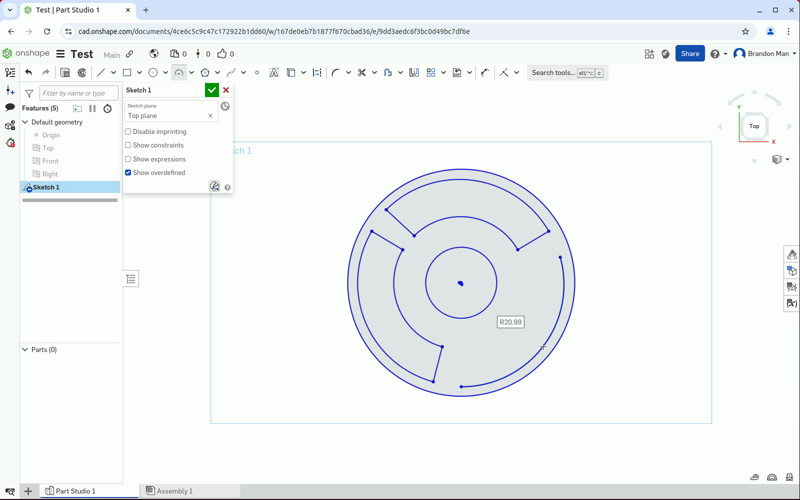
key(l)
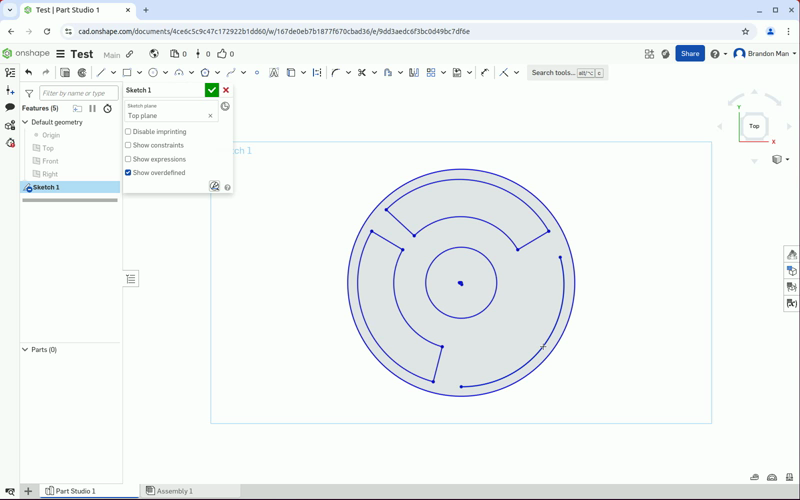
mouse_move(560, 257)
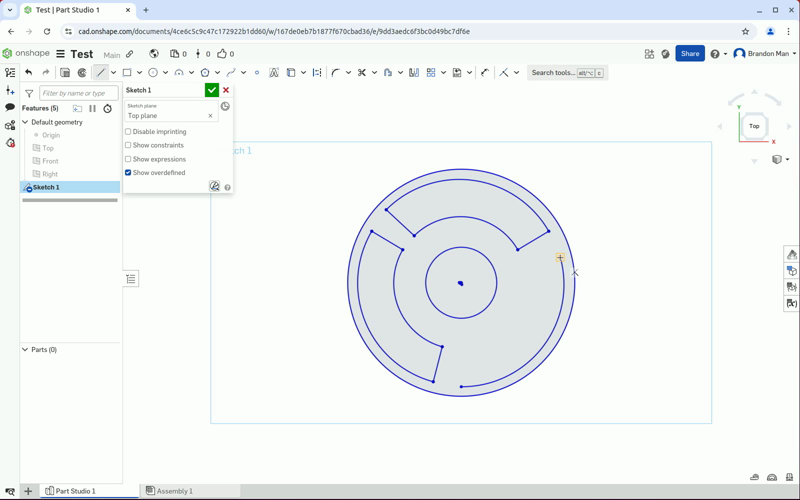
click(560, 257)
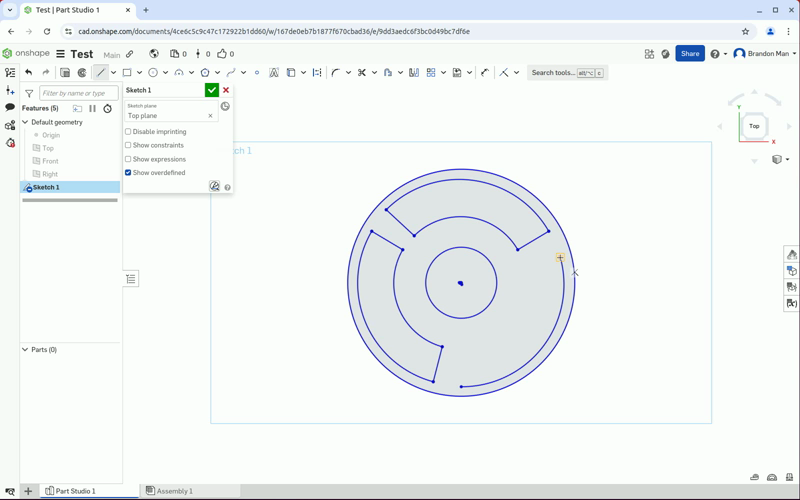
key_down(shift)
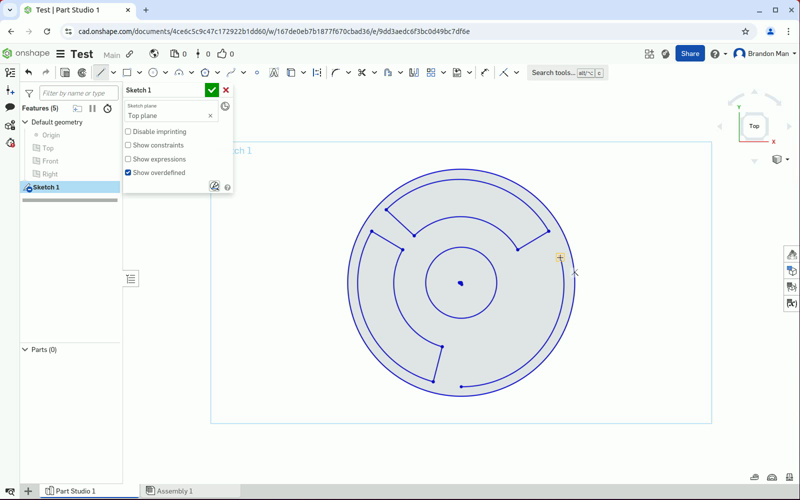
mouse_move(589, 257)
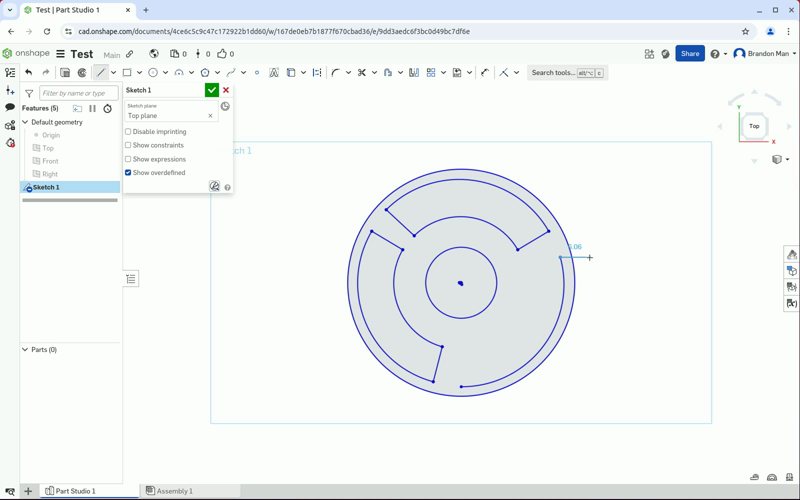
mouse_move(522, 266)
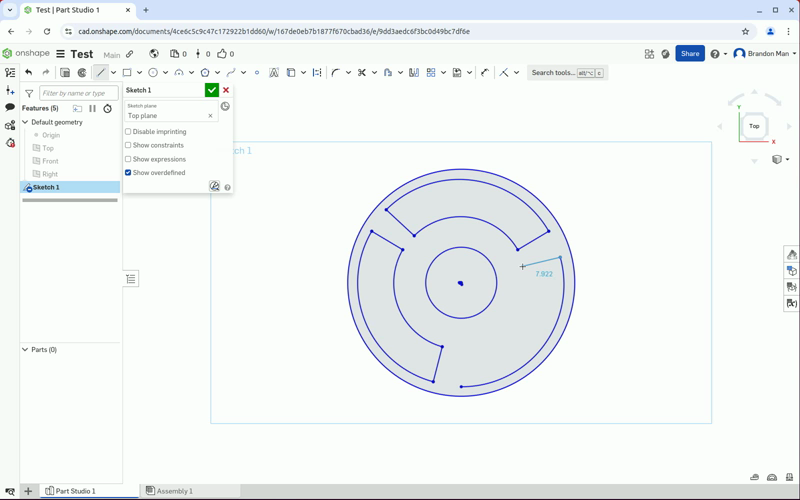
click(522, 266)
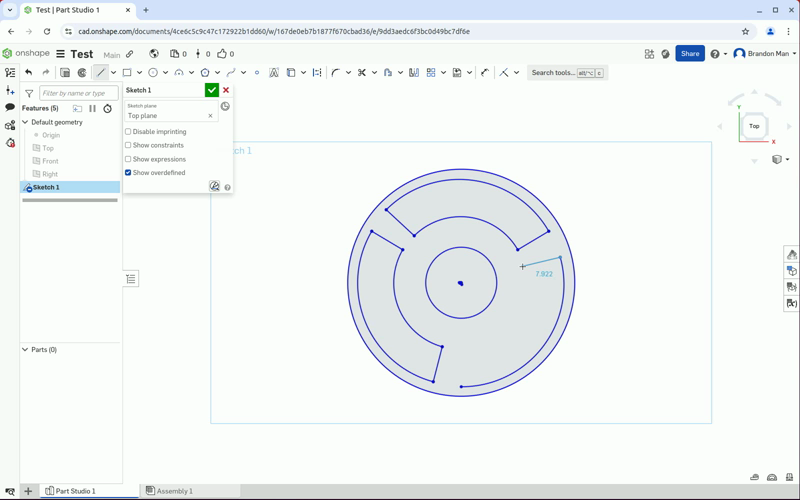
key_up(shift)
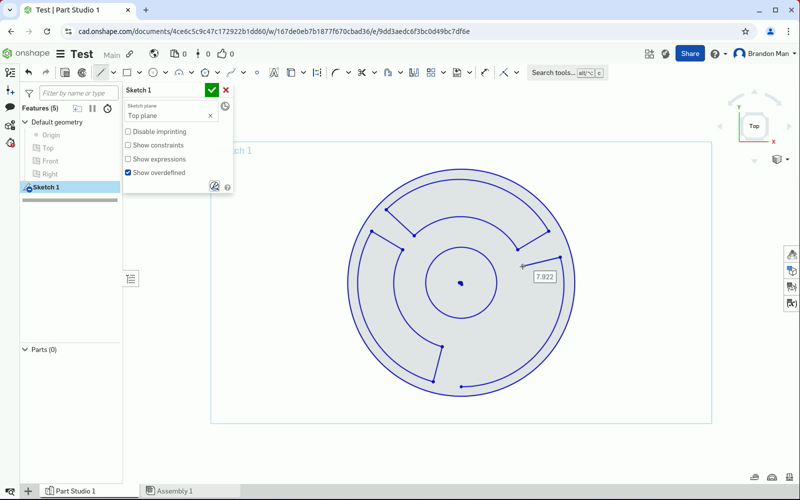
key(esc)
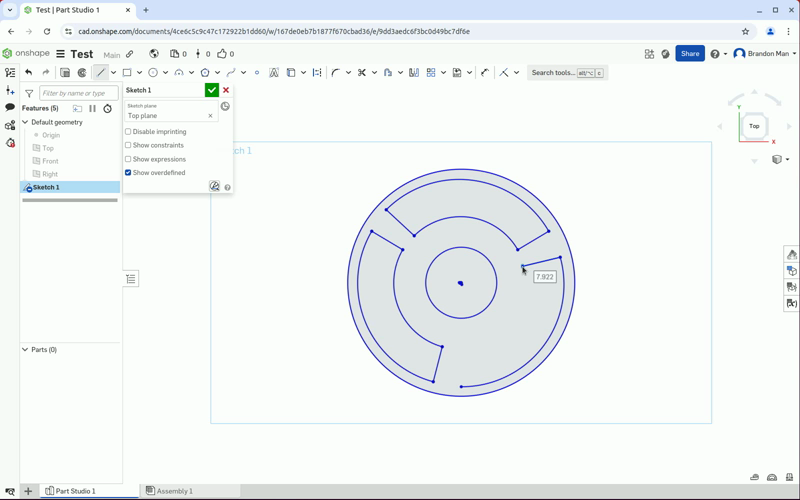
key(a)
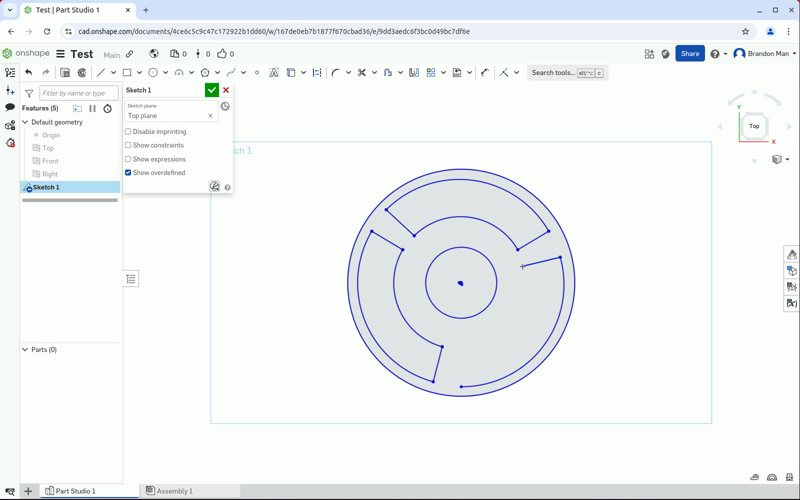
mouse_move(522, 266)
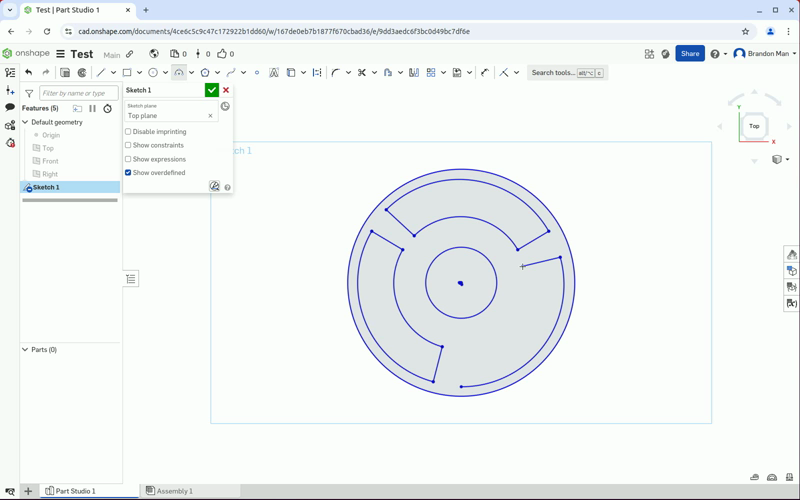
click(522, 266)
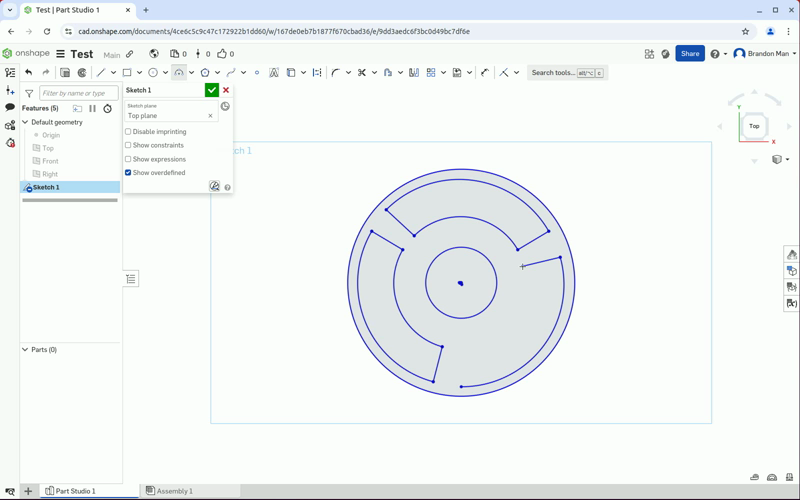
key_down(shift)
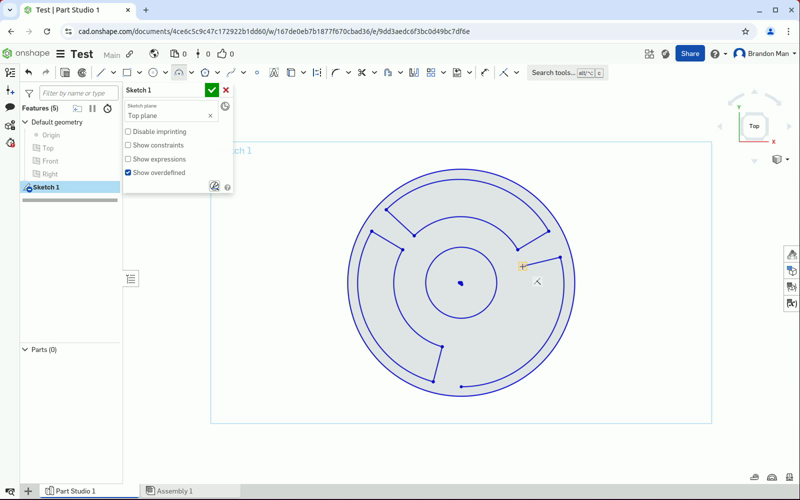
mouse_move(461, 348)
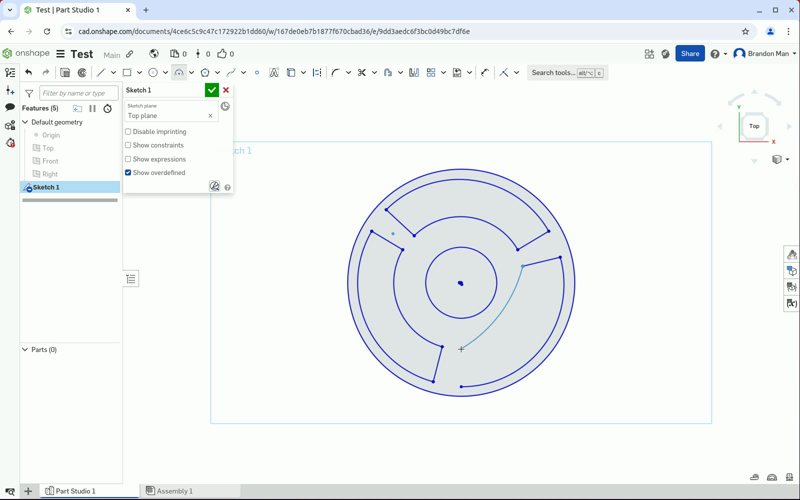
click(461, 348)
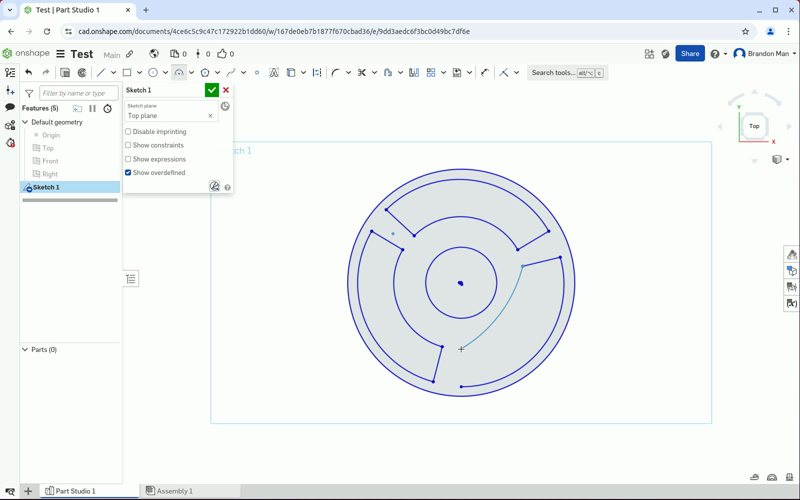
mouse_move(512, 322)
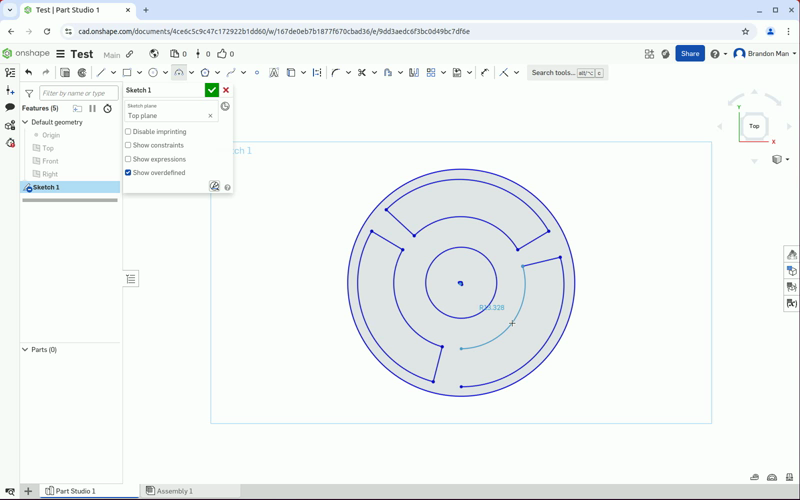
click(512, 322)
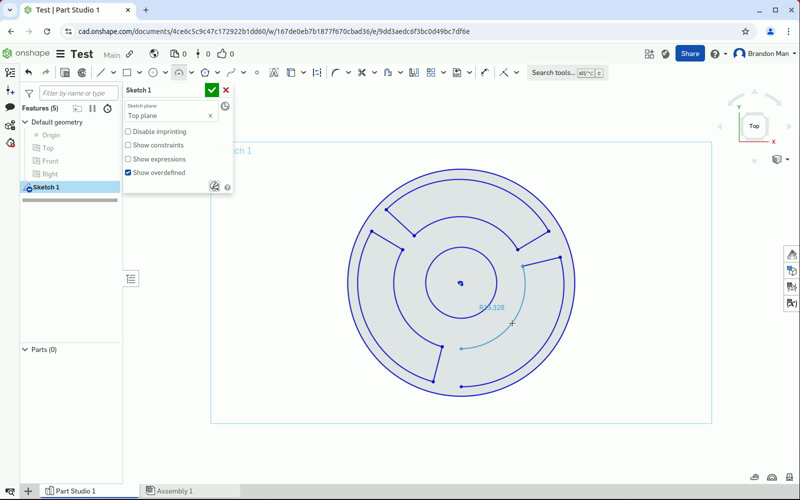
key_up(shift)
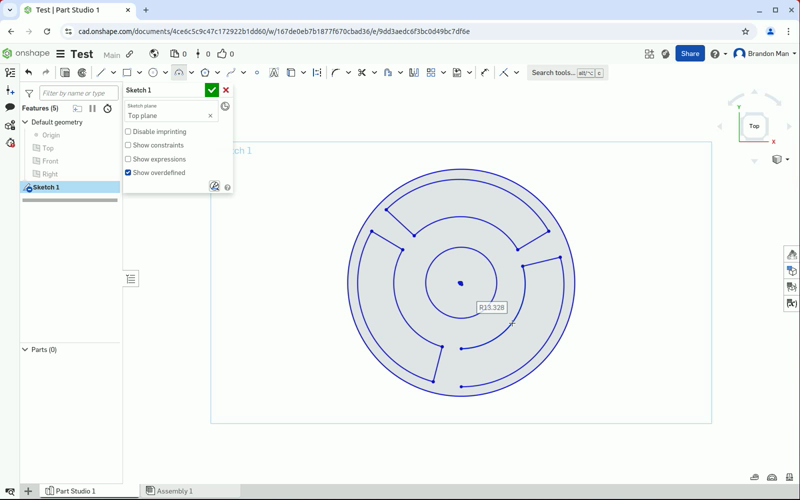
key(esc)
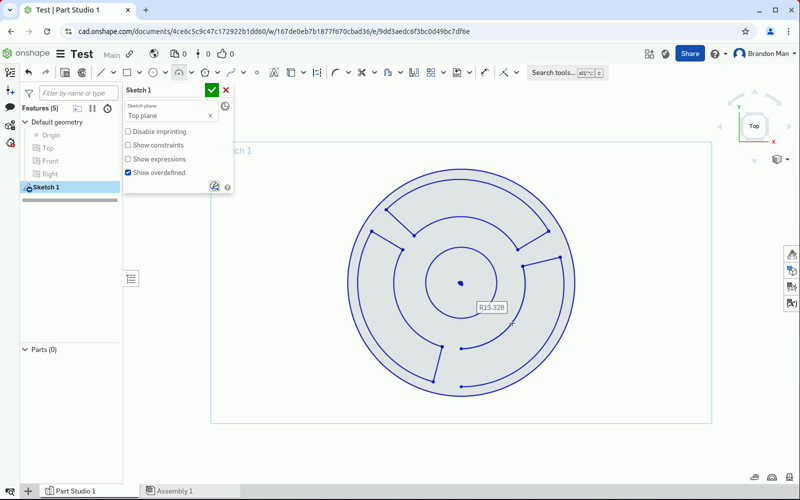
key(l)
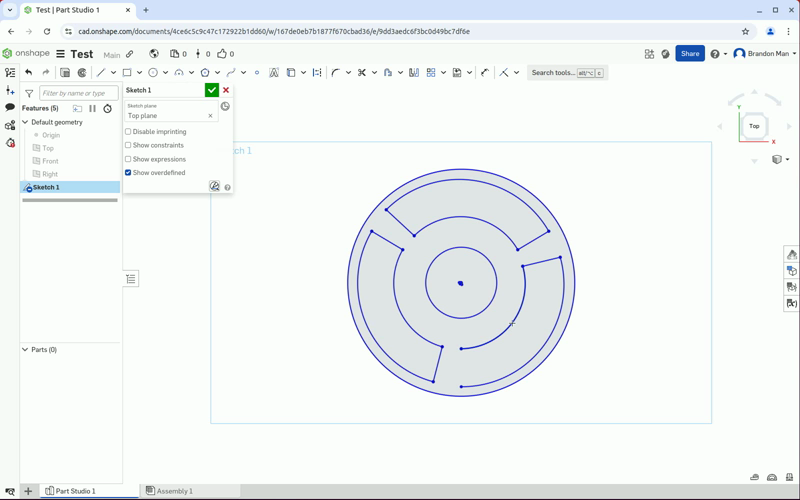
mouse_move(461, 348)
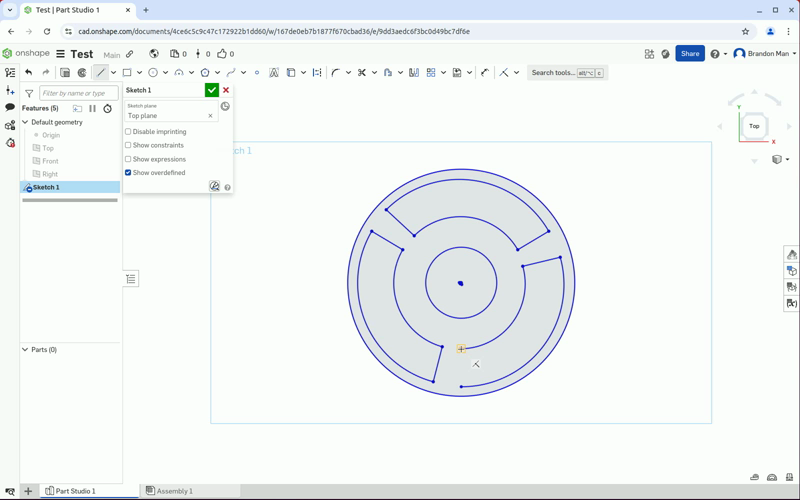
click(461, 348)
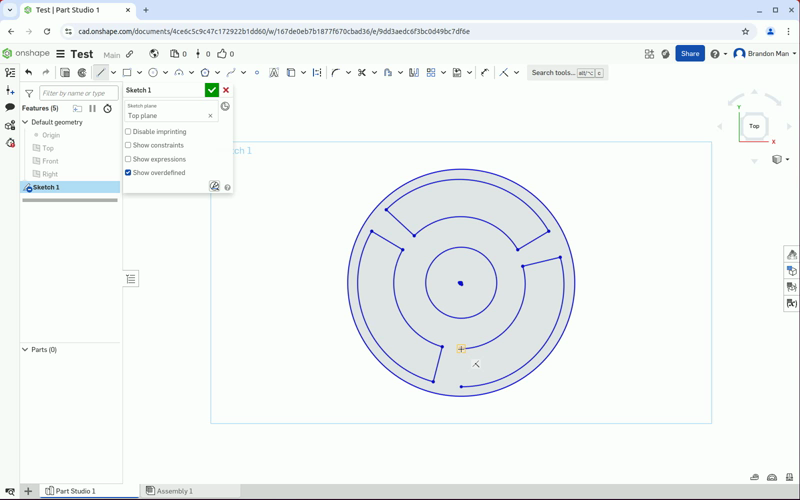
mouse_move(491, 348)
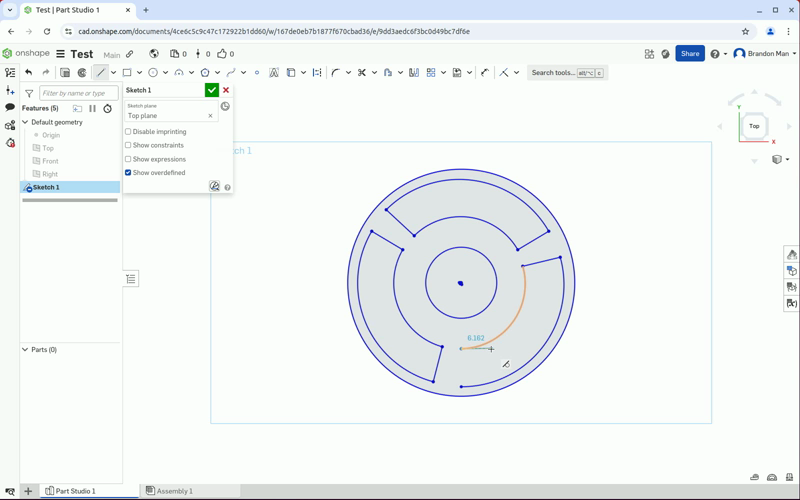
key_down(shift)
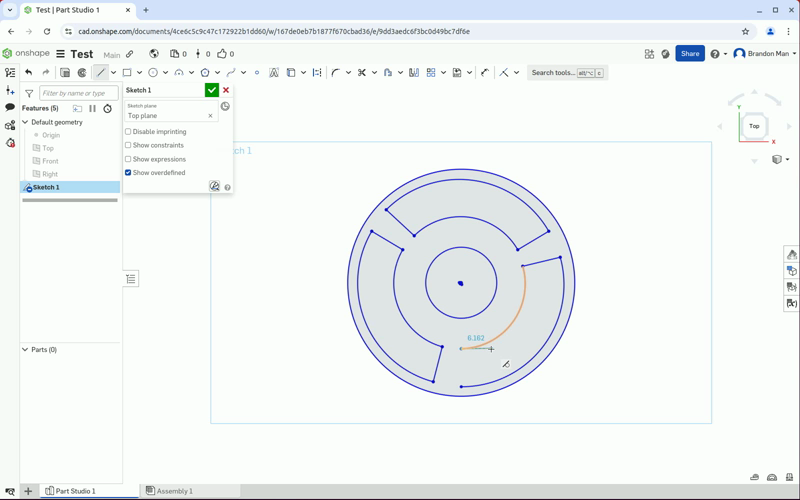
mouse_move(461, 386)
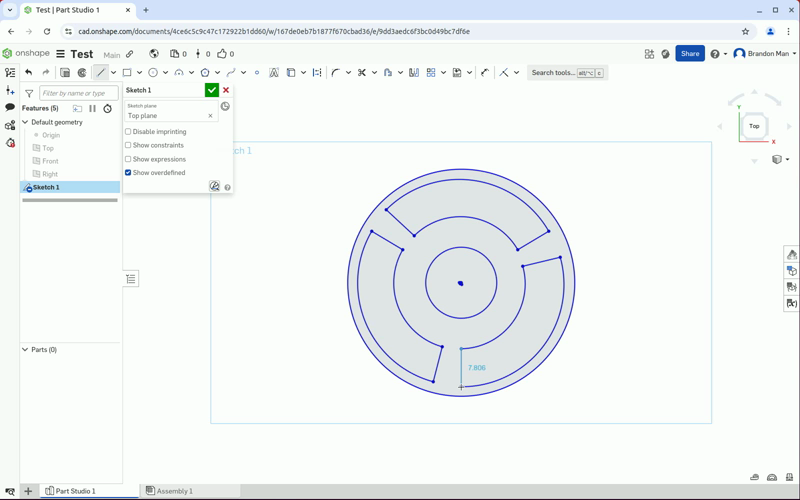
key_up(shift)
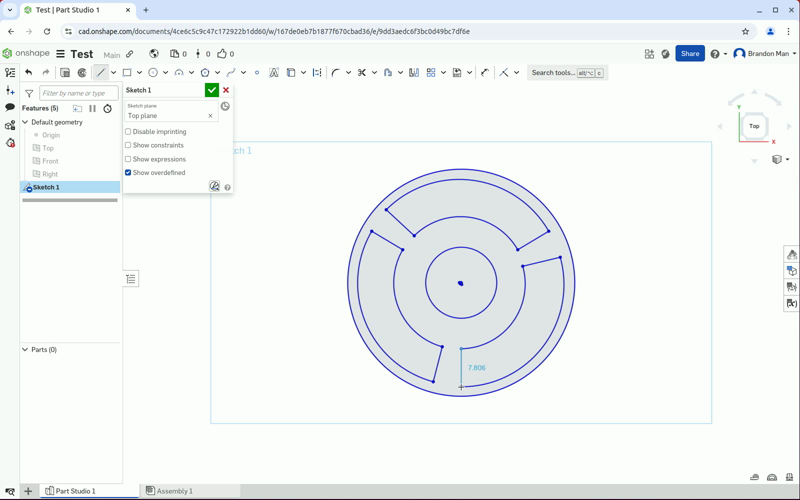
click(461, 386)
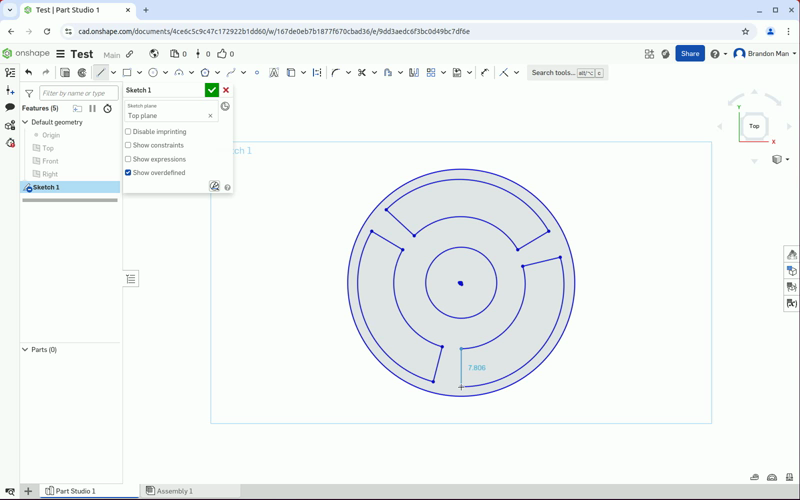
key(esc)
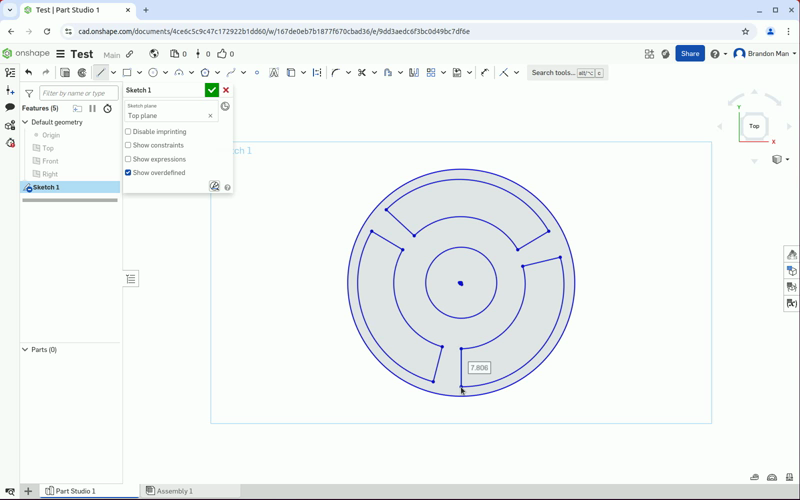
mouse_move(421, 253)
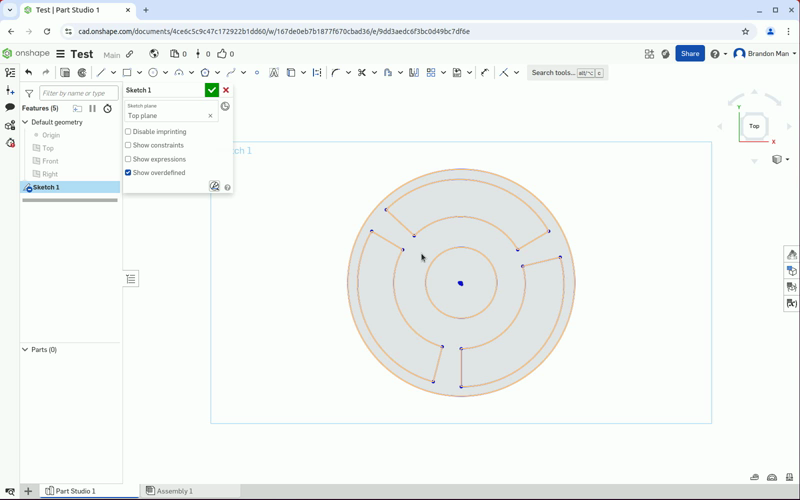
click(421, 253)
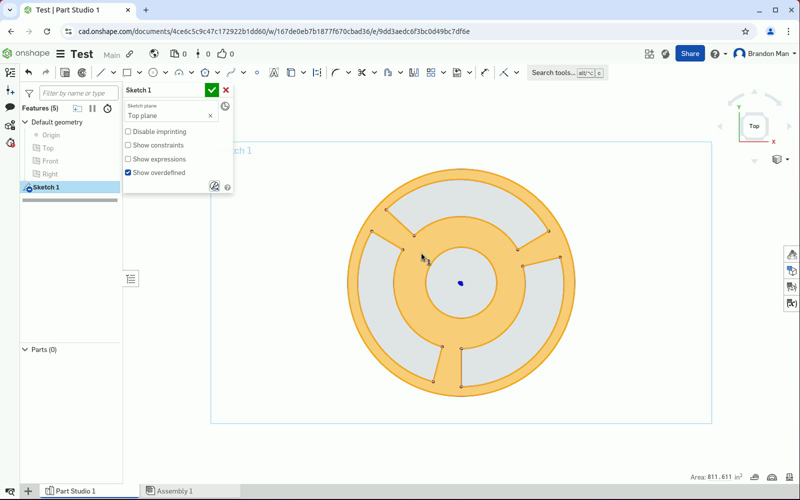
mouse_move(73, 352)
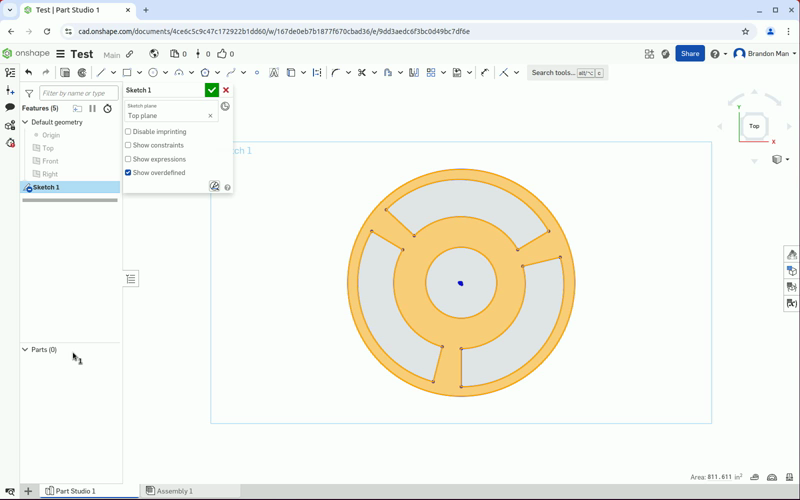
key(shift+y)
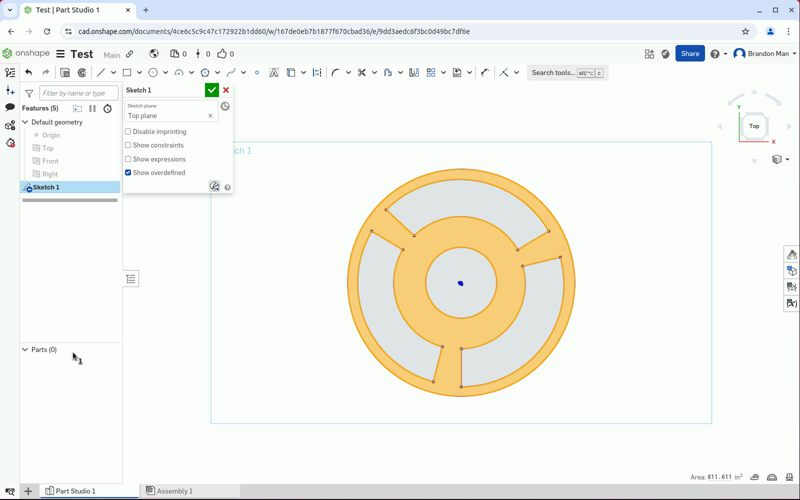
key(shift+e)
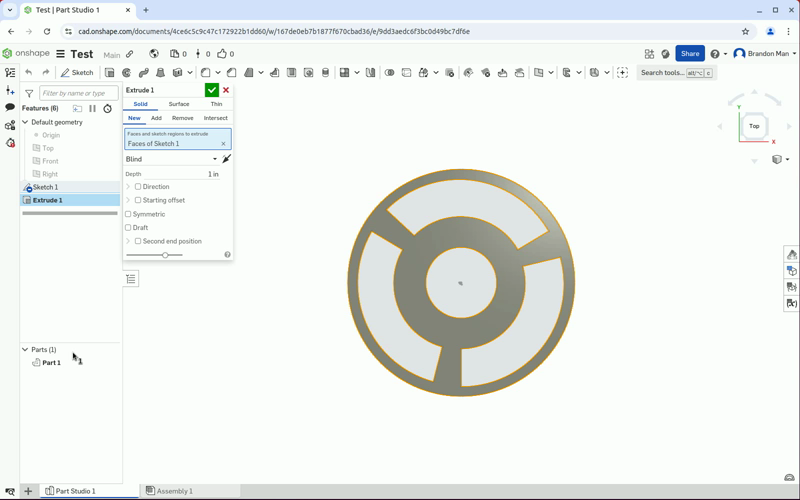
mouse_move(143, 106)
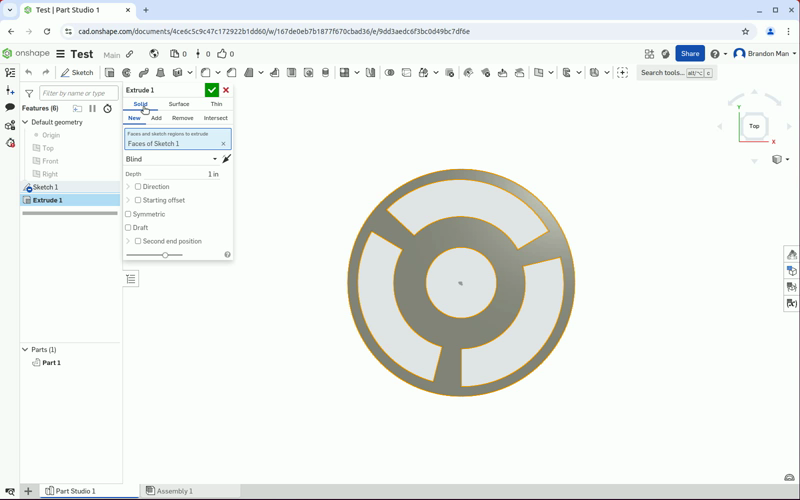
click(143, 106)
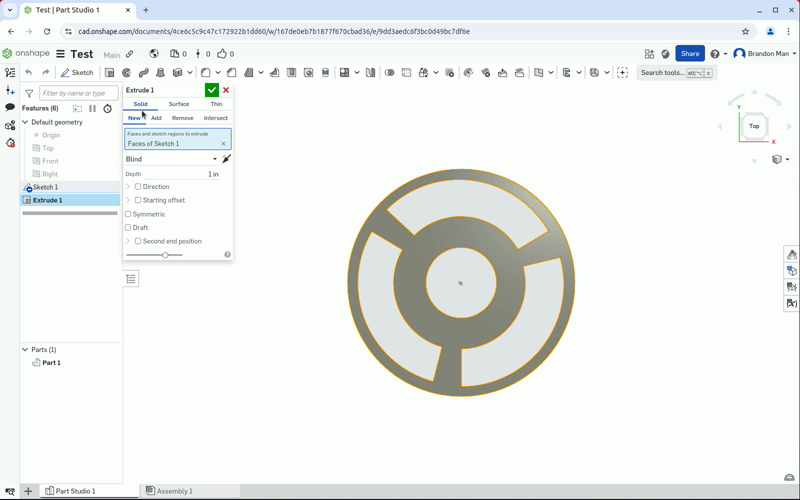
mouse_move(137, 120)
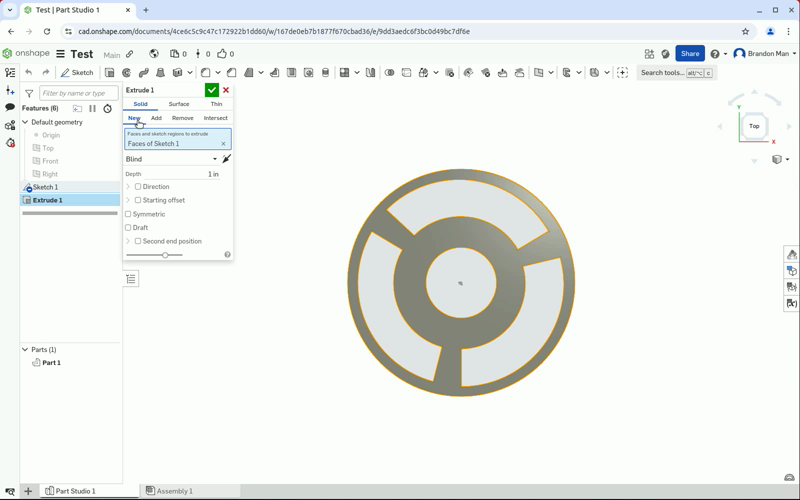
click(137, 120)
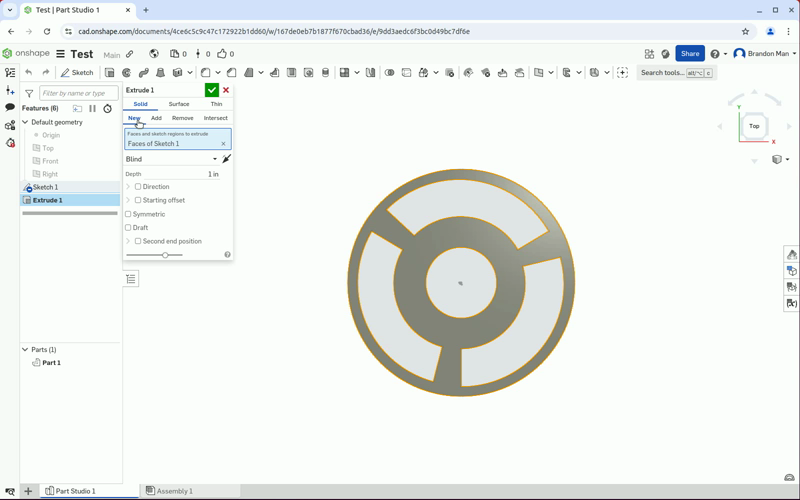
key(tab, 4)
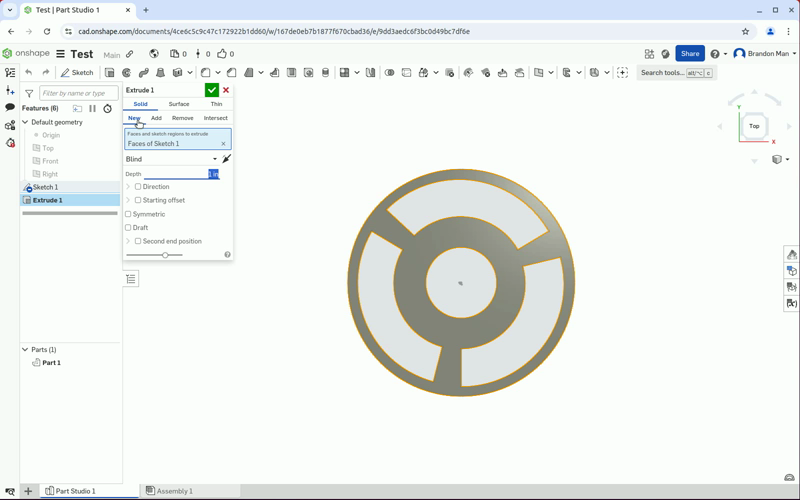
text(2.166)
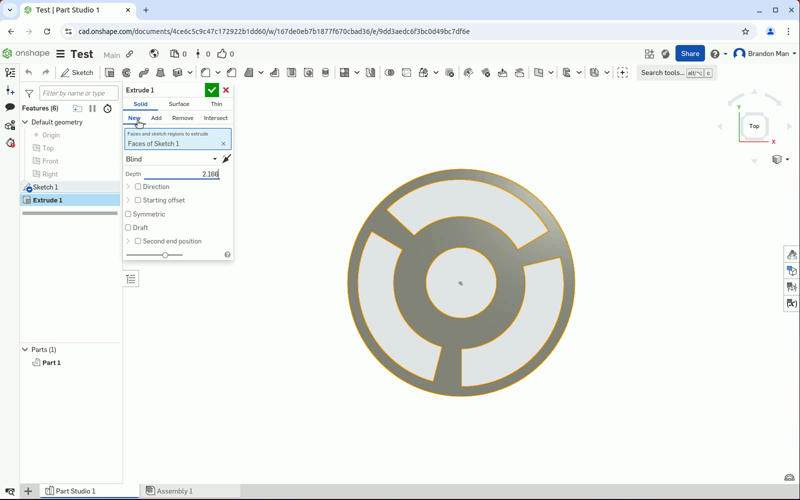
key(enter)
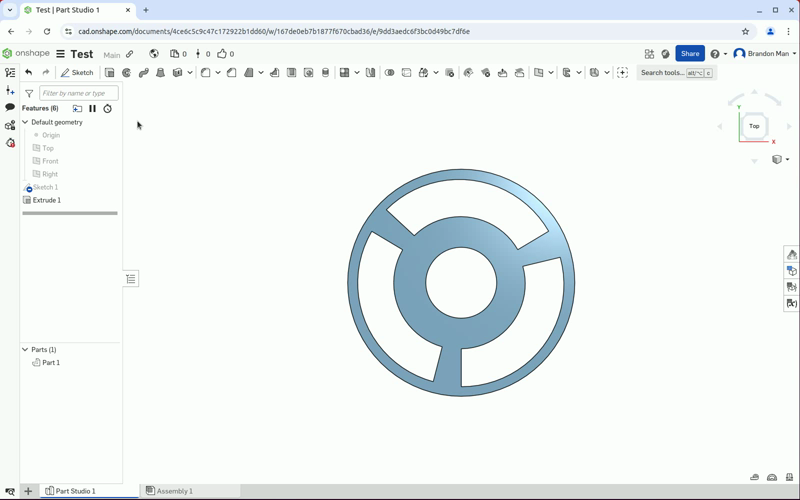
key(shift+h)
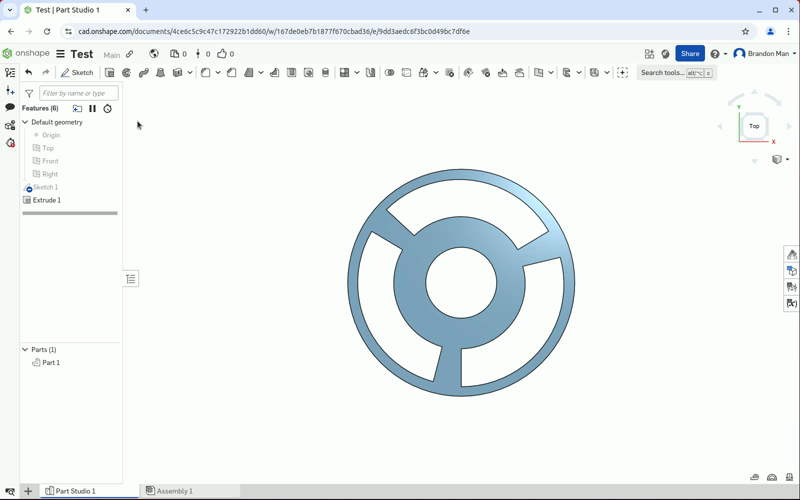
key(shift+h)
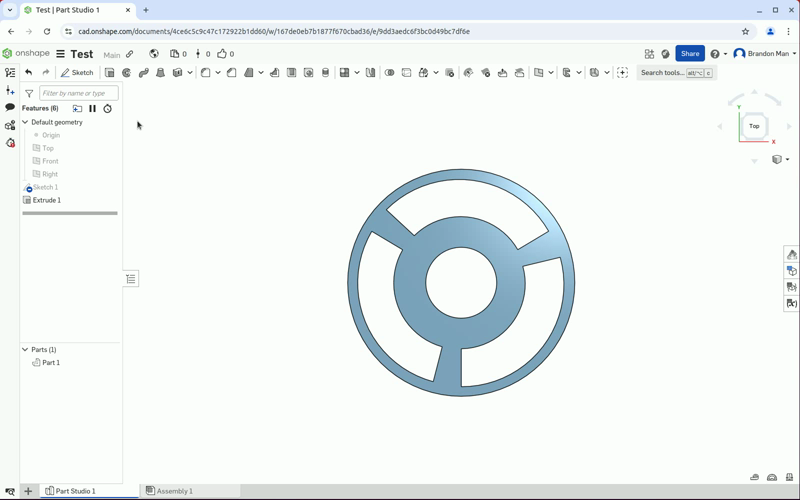
mouse_move(73, 189)
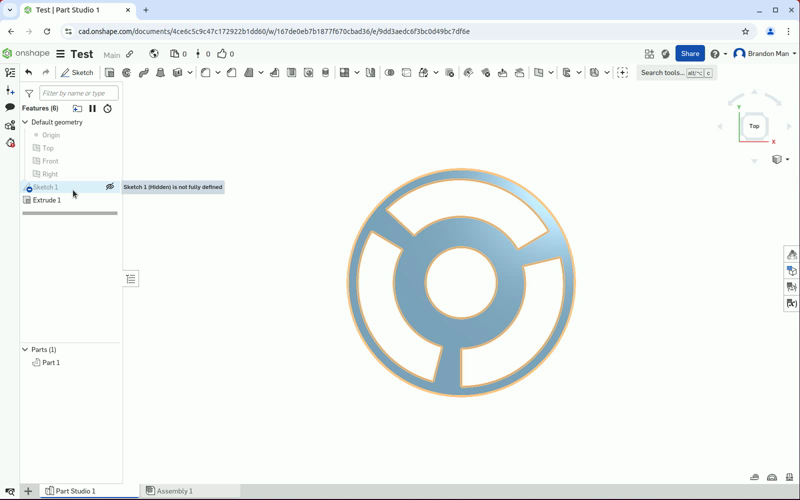
click(73, 189)
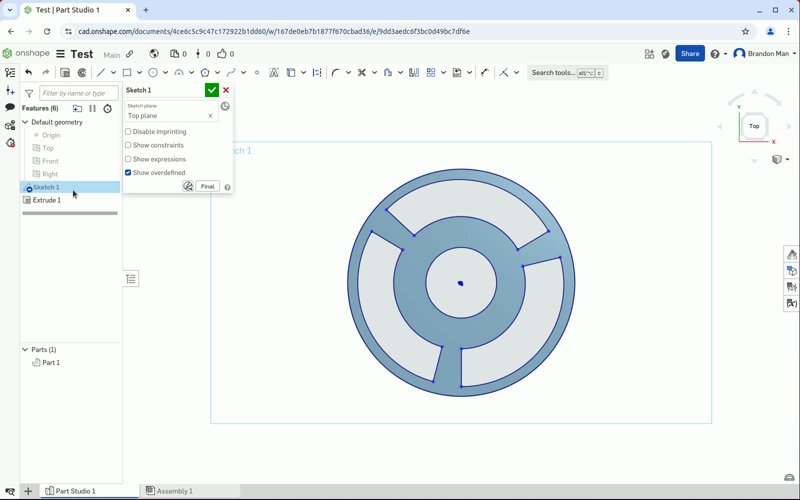
mouse_move(229, 92)
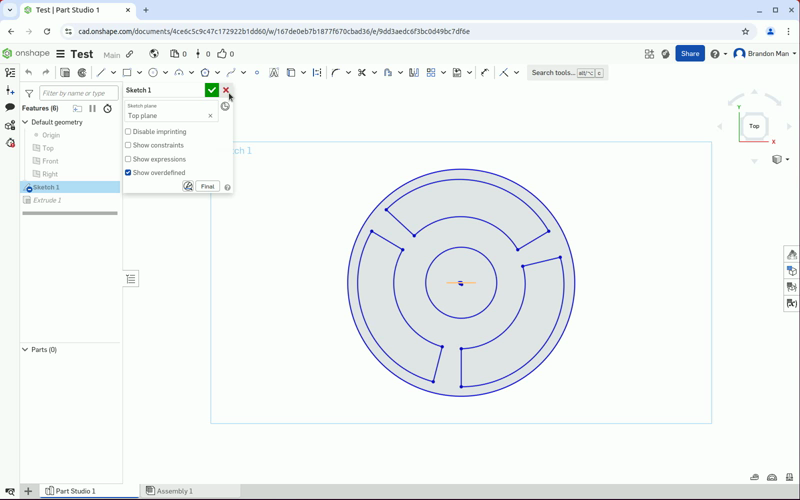
click(229, 92)
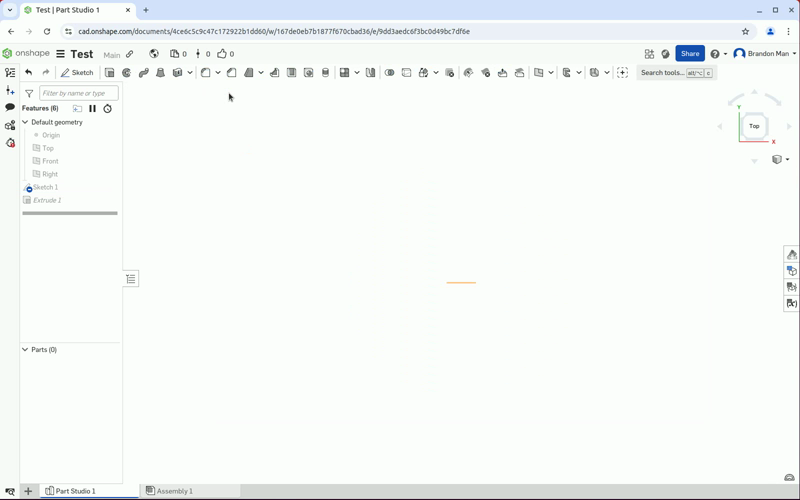
mouse_move(541, 75)
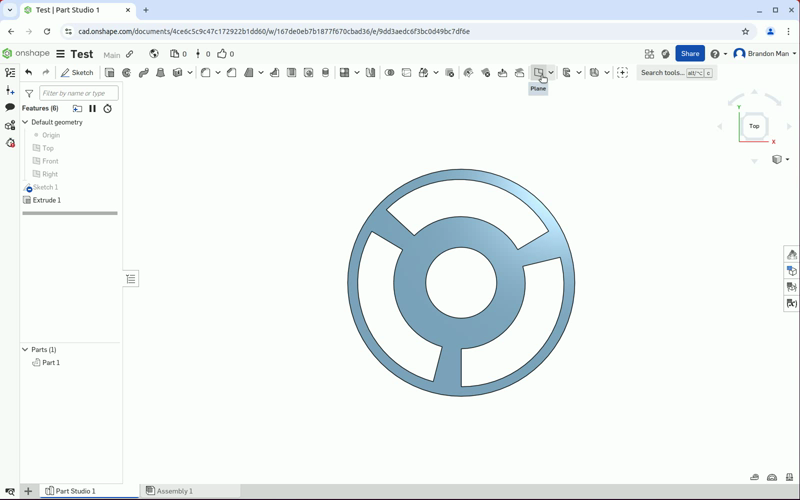
click(541, 75)
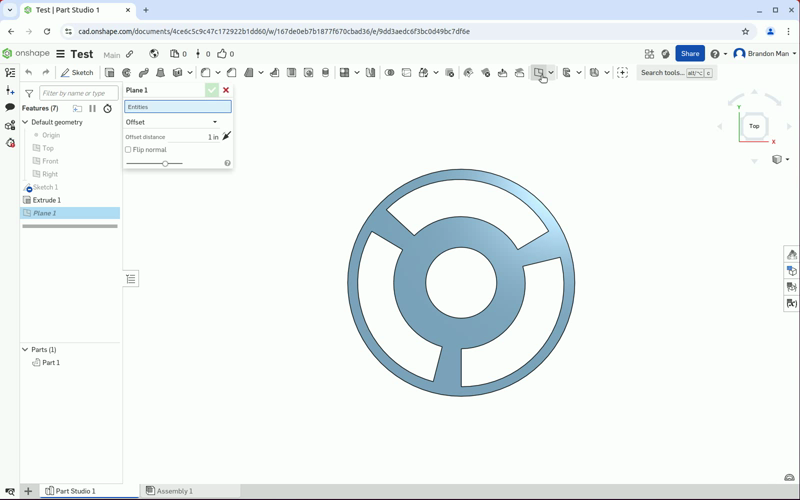
mouse_move(73, 150)
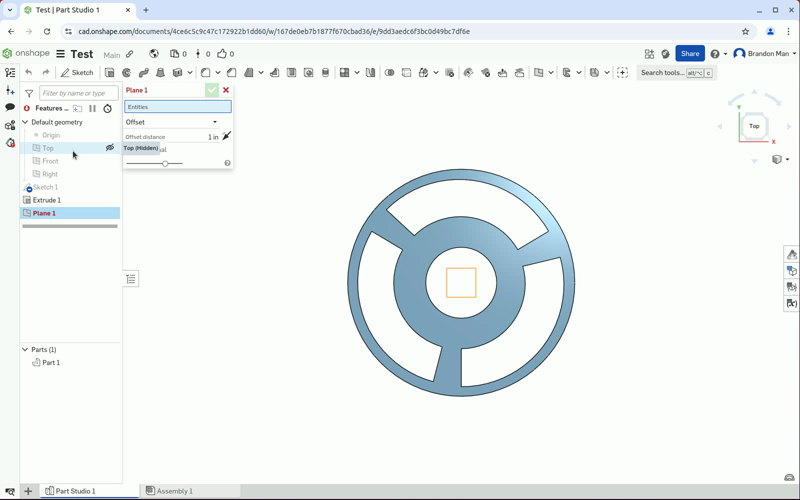
click(73, 150)
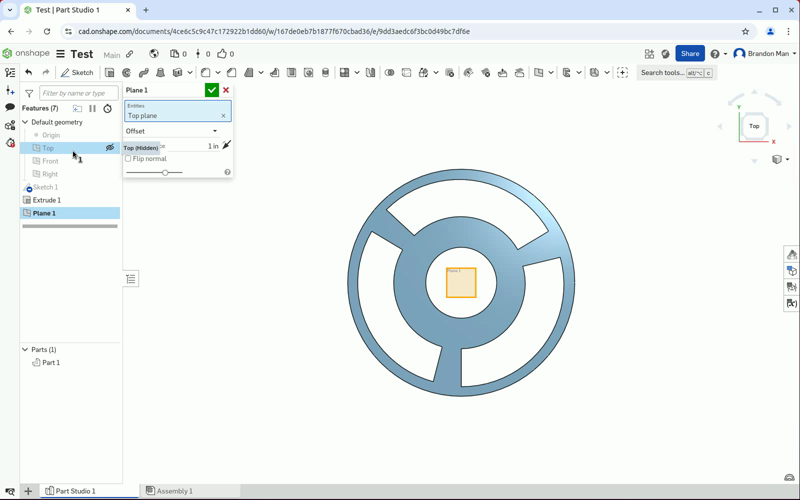
key(tab, 2)
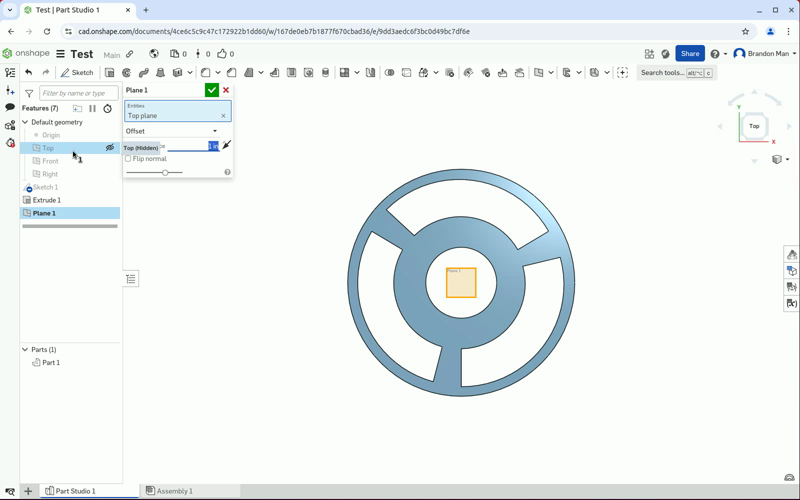
text(2.157)
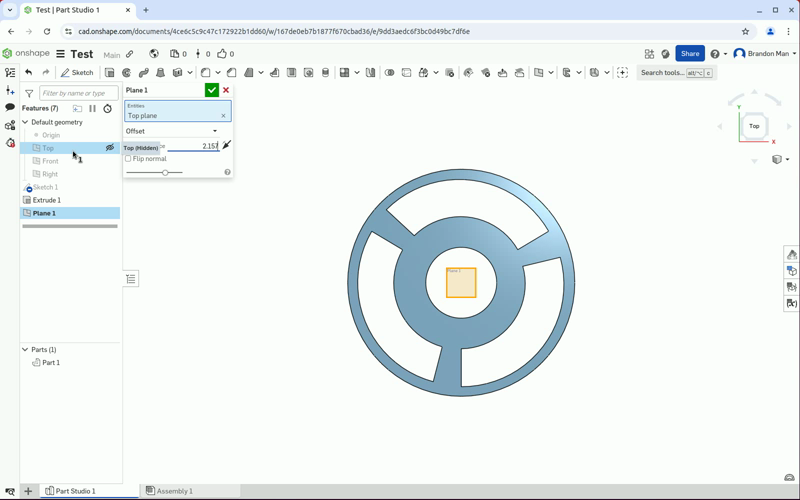
key(enter, 2)
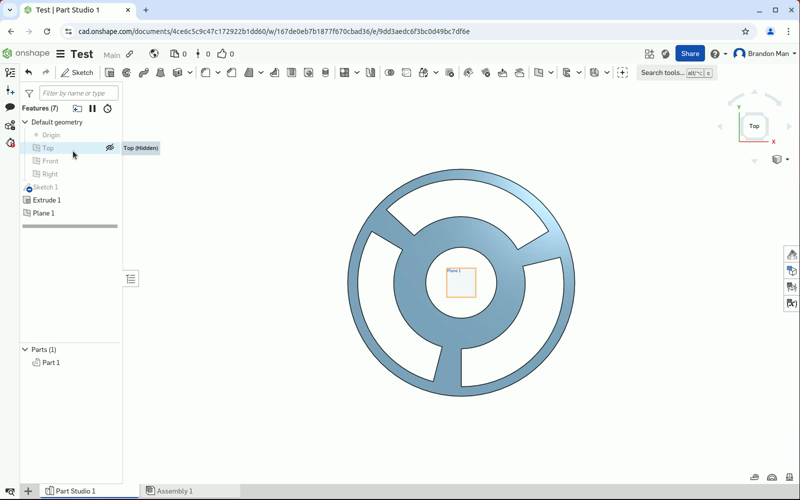
key(shift+s)
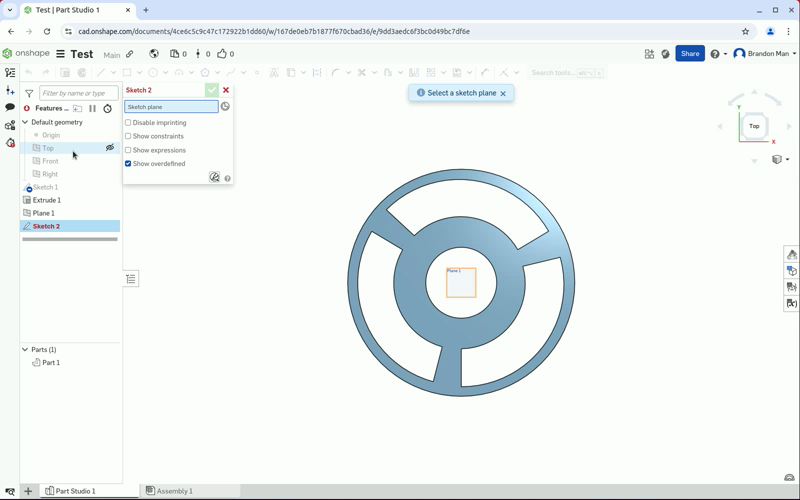
mouse_move(73, 215)
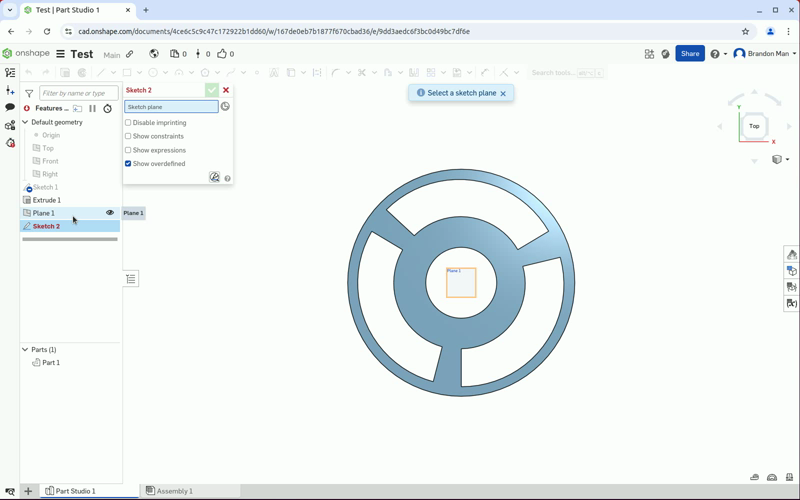
click(73, 215)
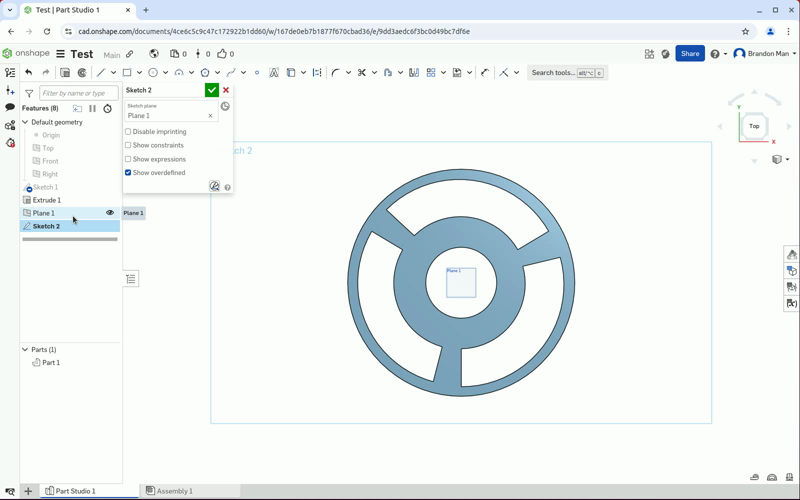
mouse_move(73, 352)
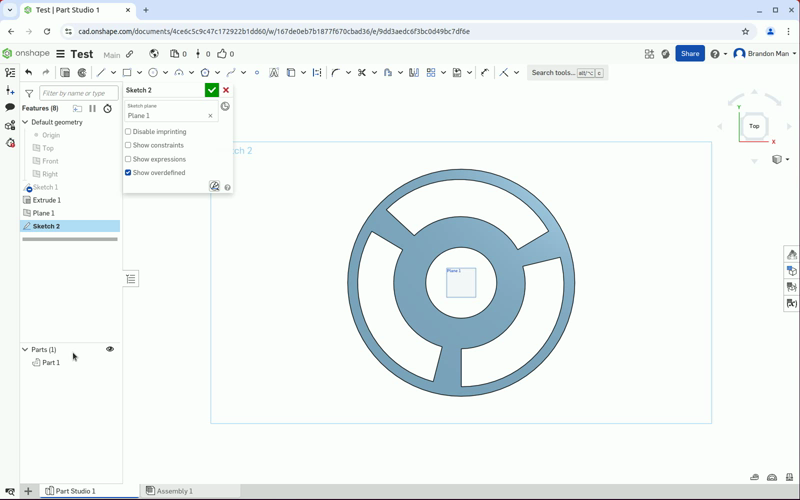
key(y)
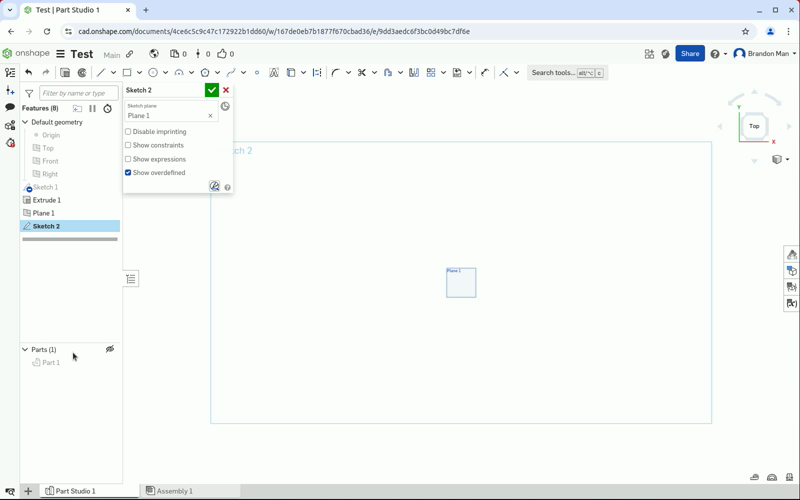
key(a)
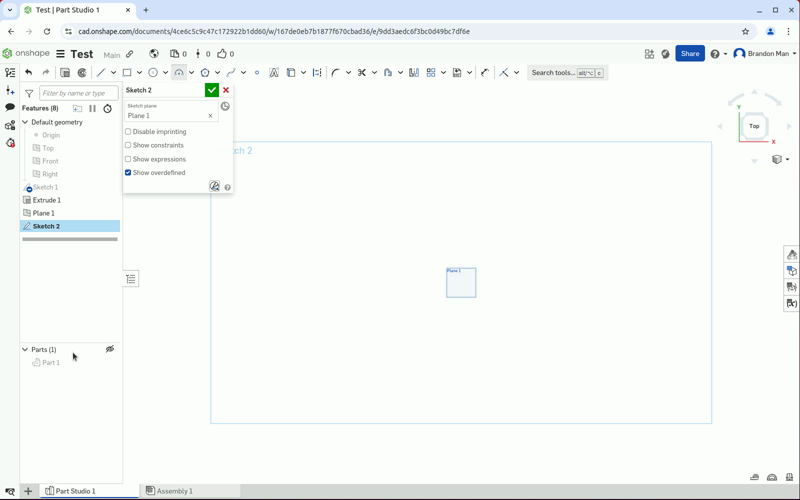
key_down(shift)
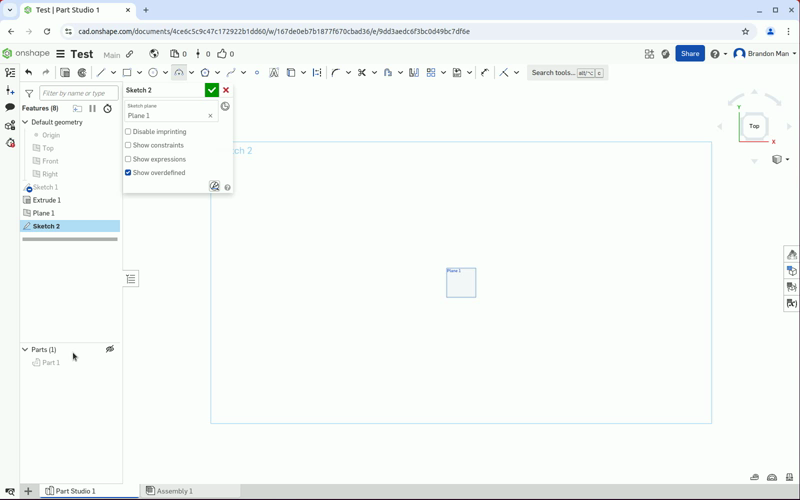
mouse_move(440, 356)
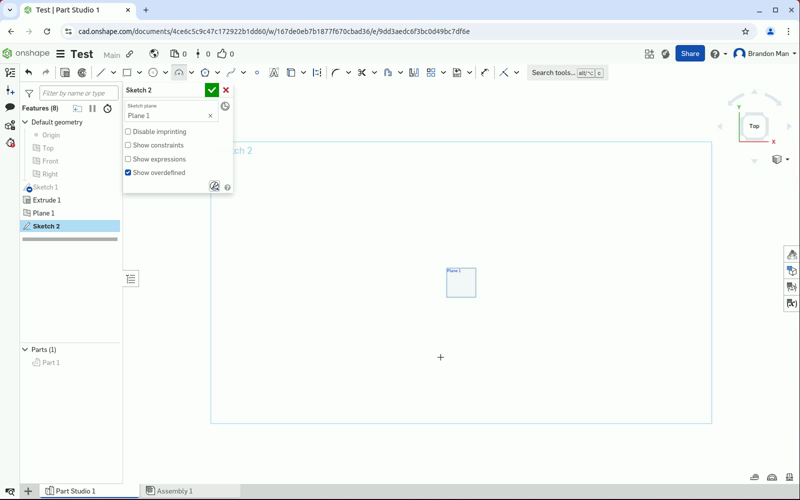
click(440, 356)
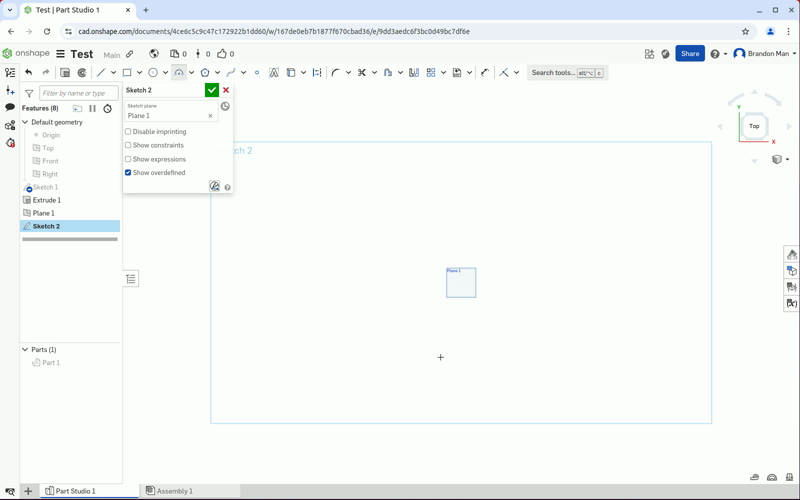
key_up(shift)
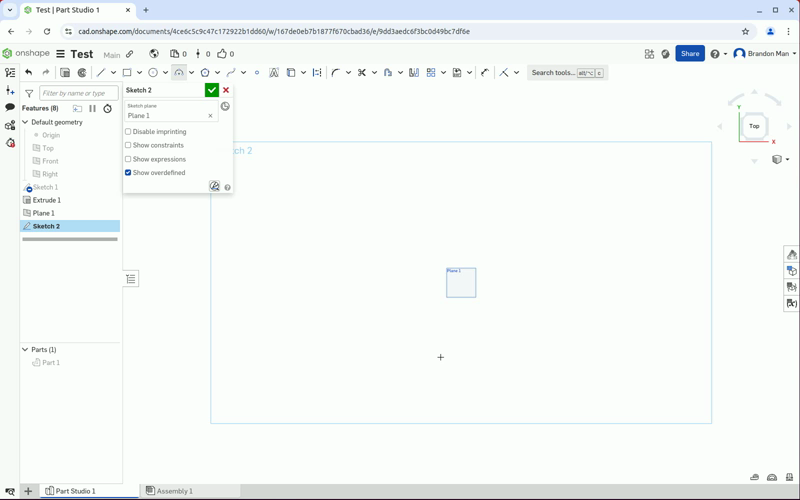
key_down(shift)
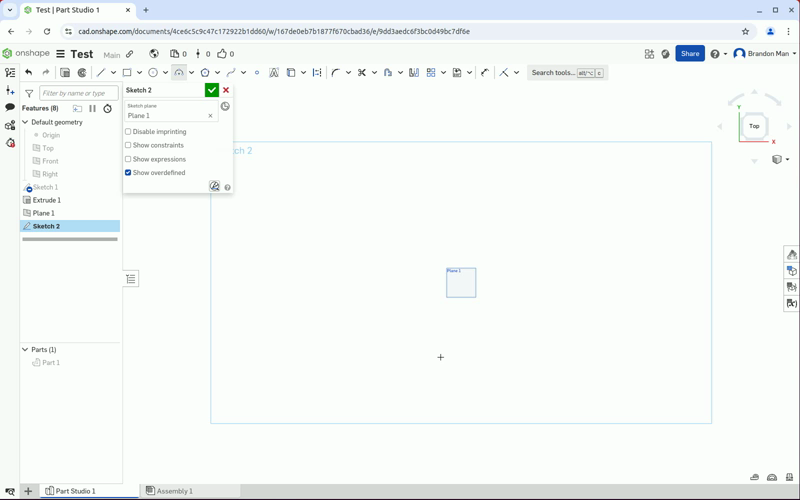
mouse_move(461, 359)
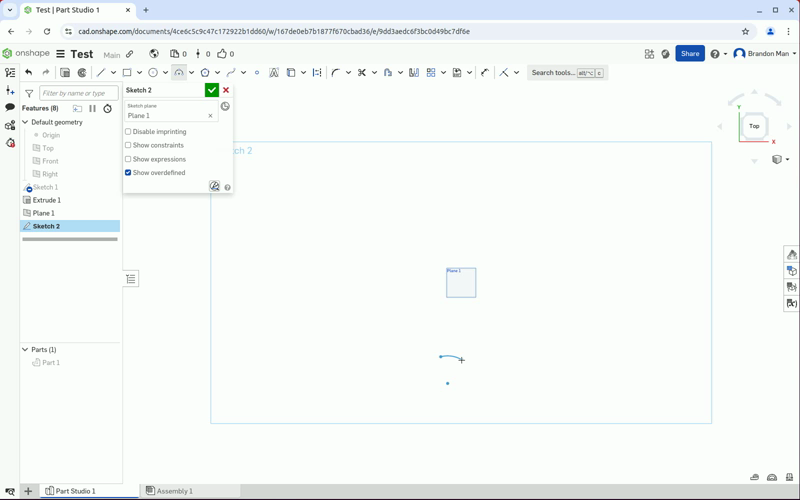
click(461, 359)
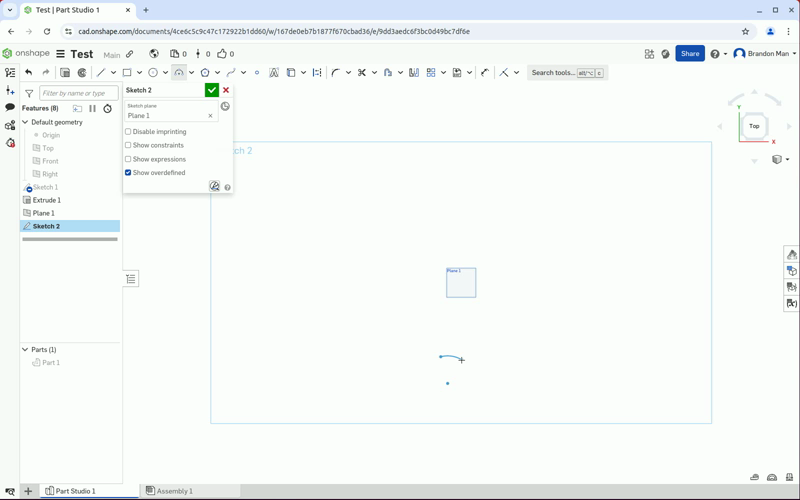
mouse_move(451, 358)
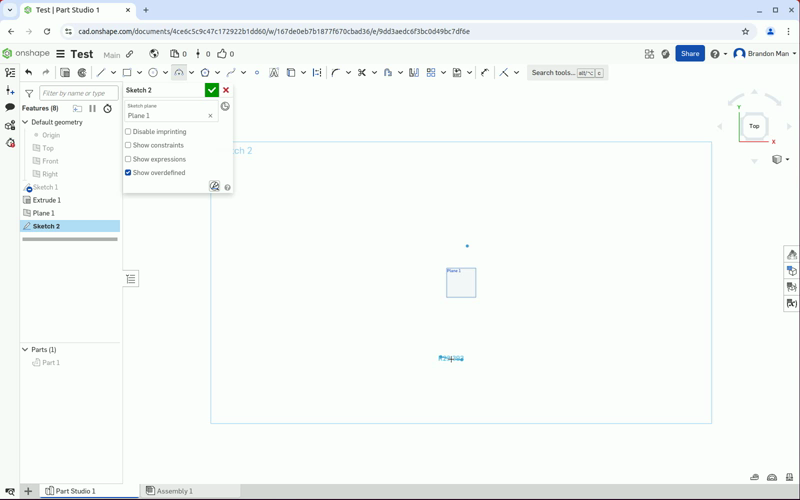
click(451, 358)
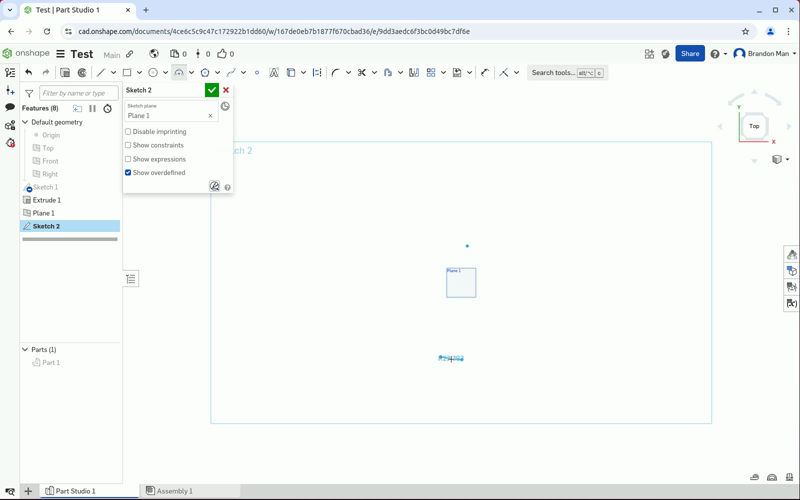
key_up(shift)
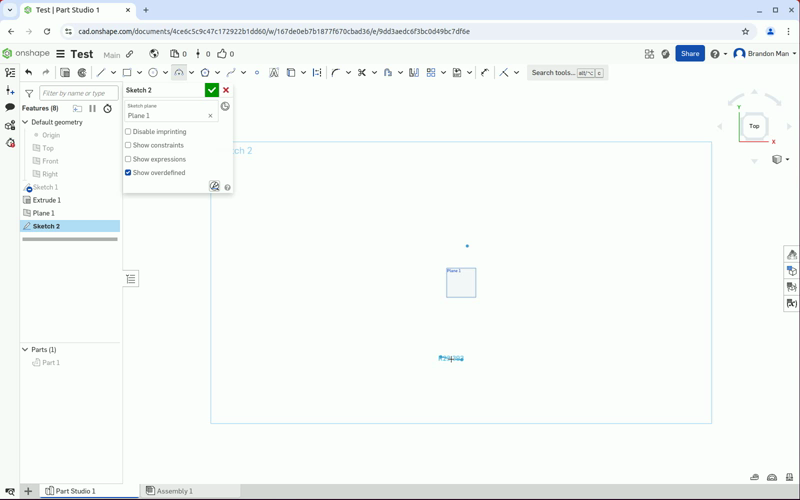
key(esc)
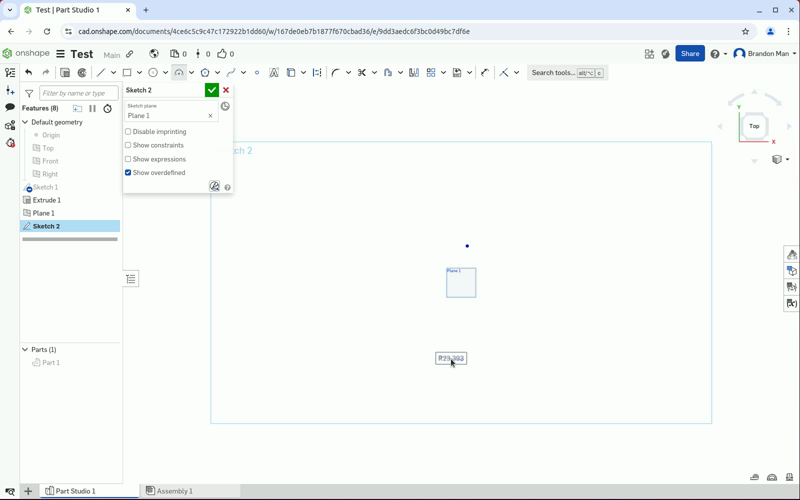
key(l)
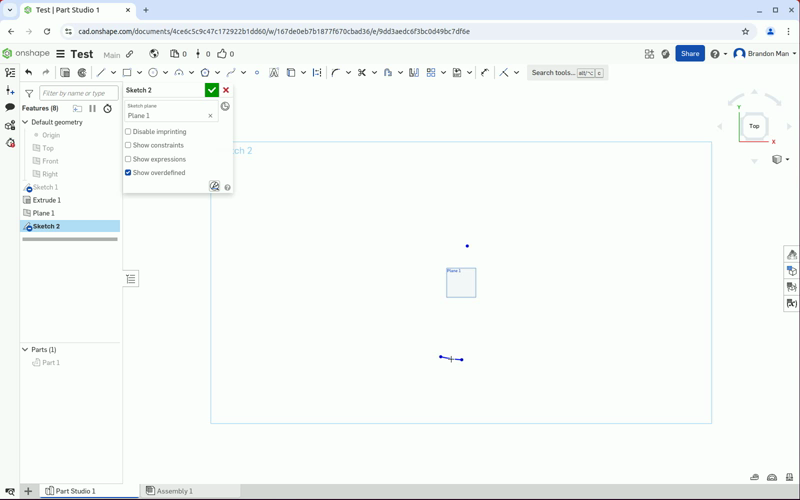
mouse_move(461, 359)
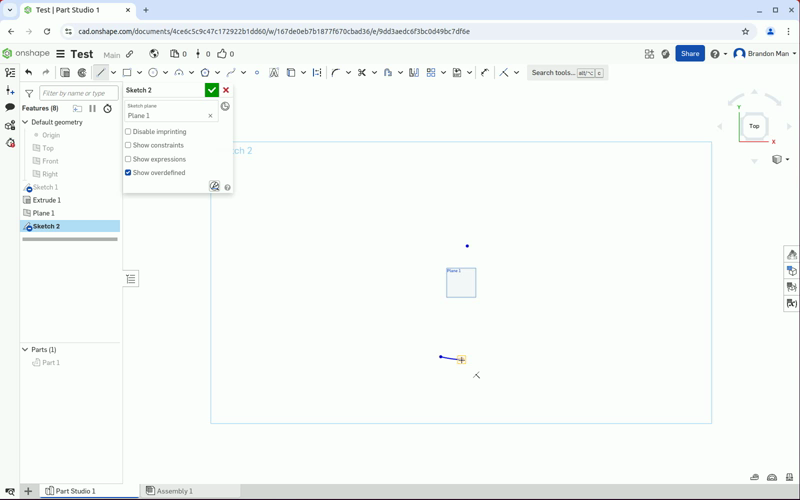
click(461, 359)
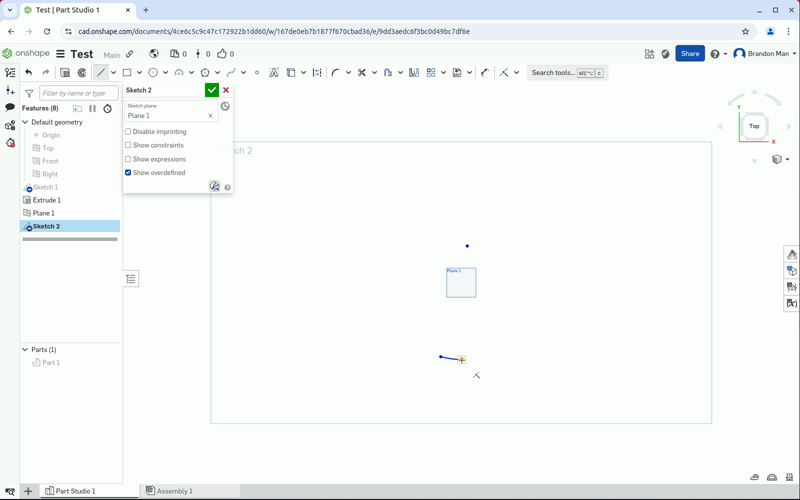
key_down(shift)
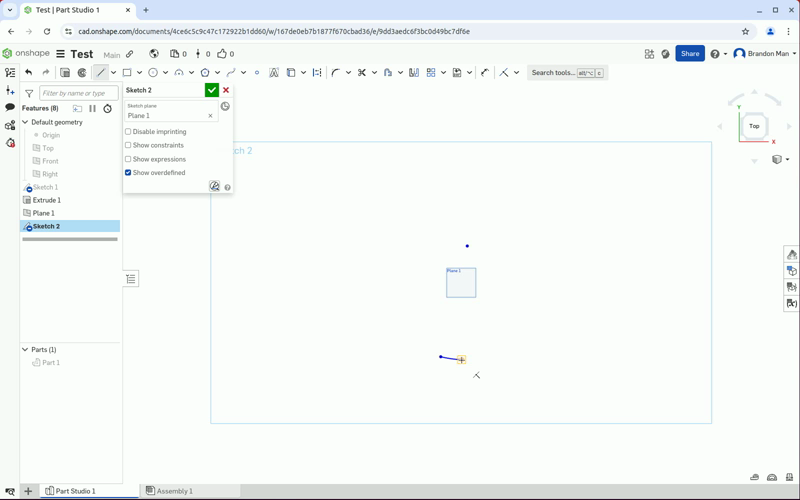
mouse_move(491, 359)
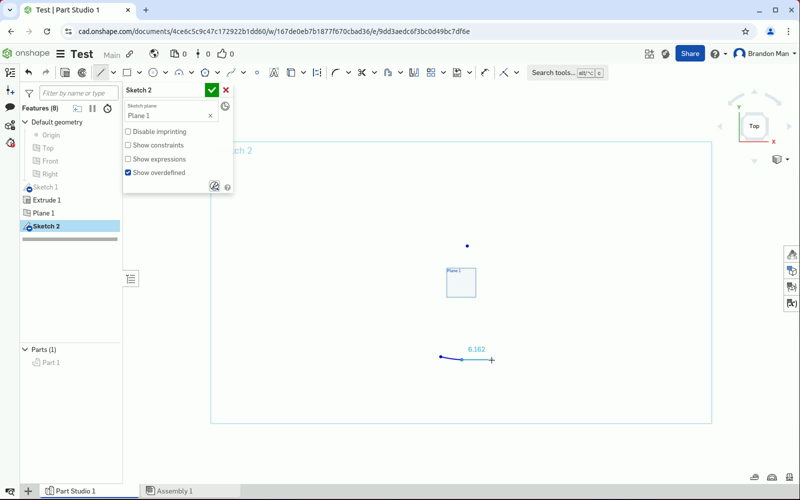
mouse_move(461, 348)
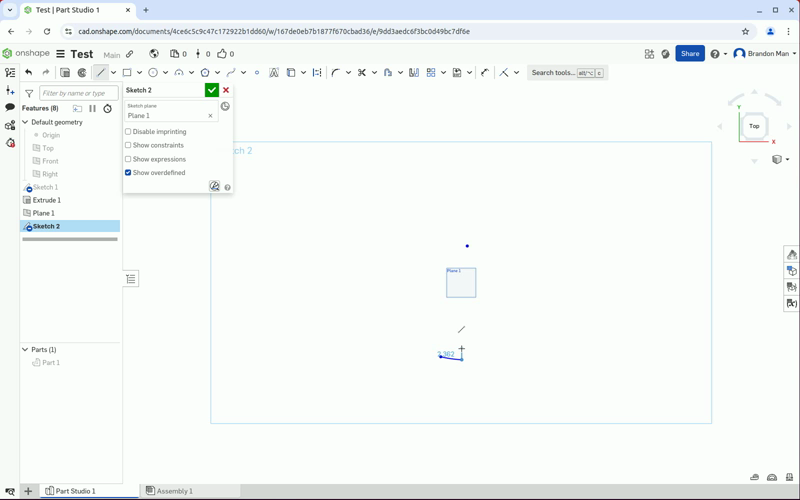
click(461, 348)
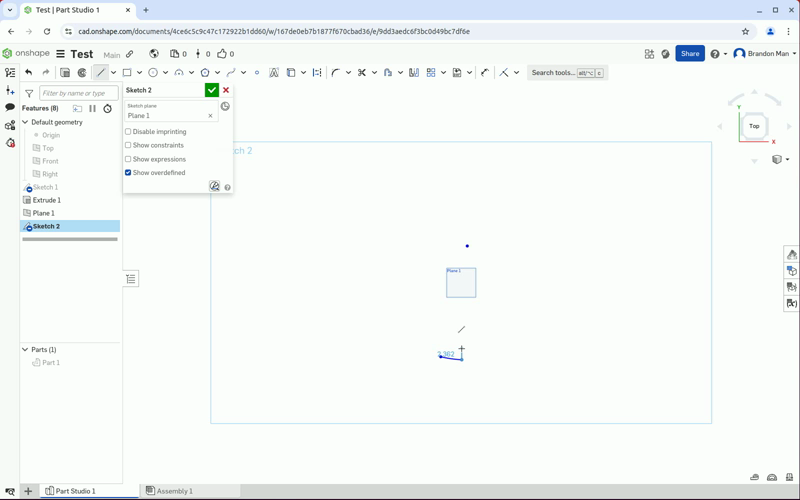
key_up(shift)
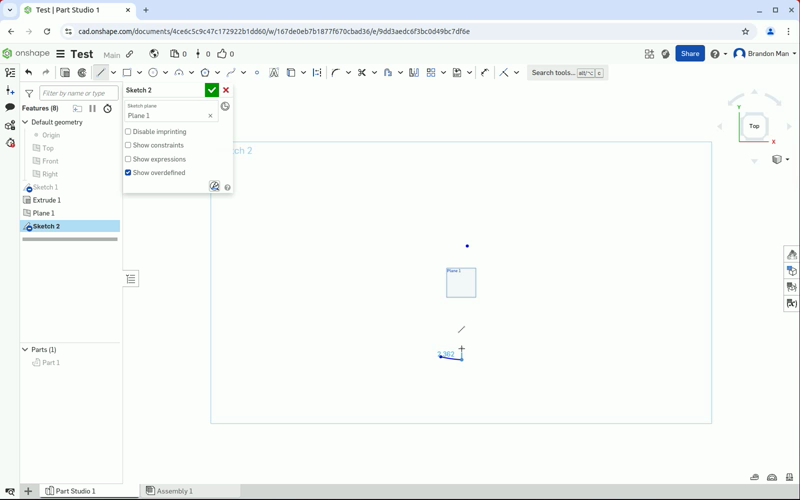
key(esc)
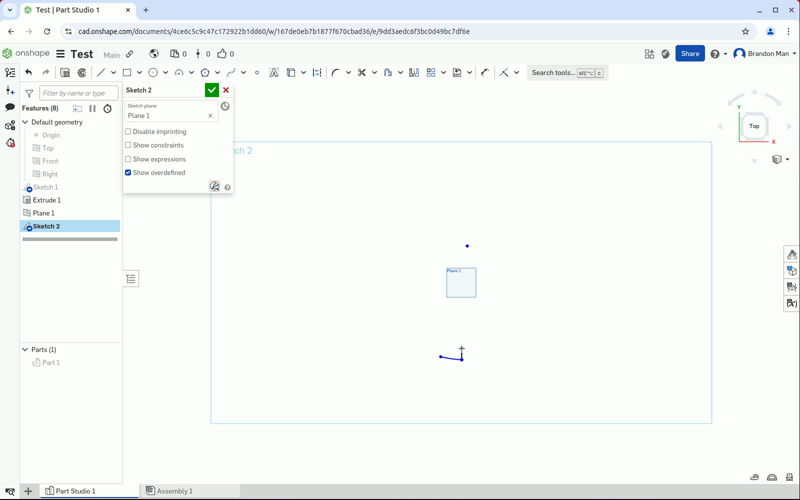
key(a)
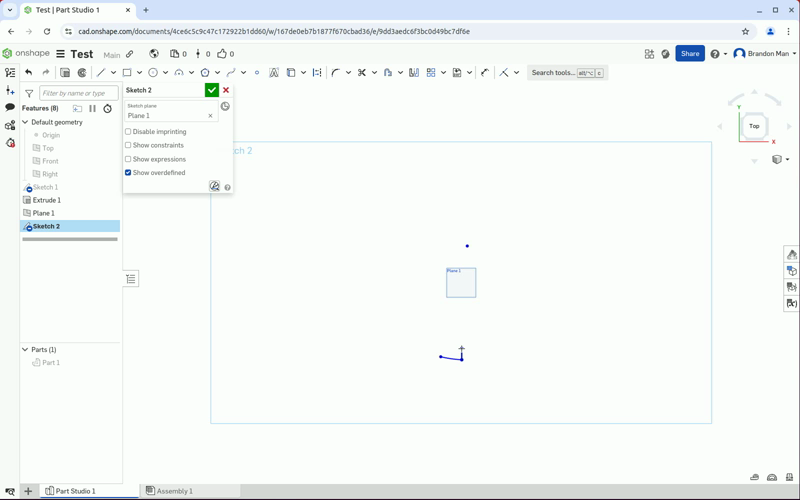
mouse_move(461, 348)
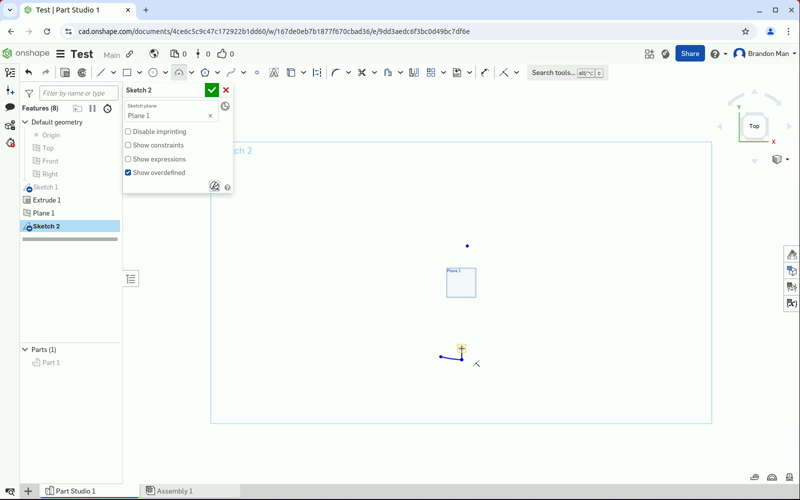
click(461, 348)
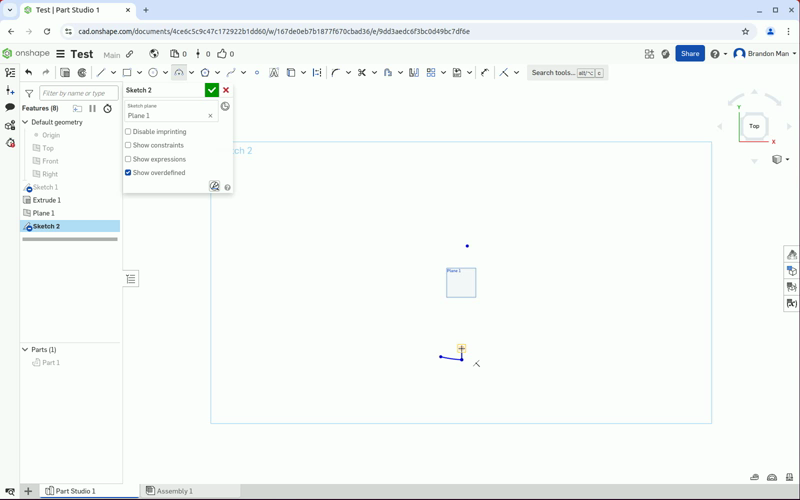
key_down(shift)
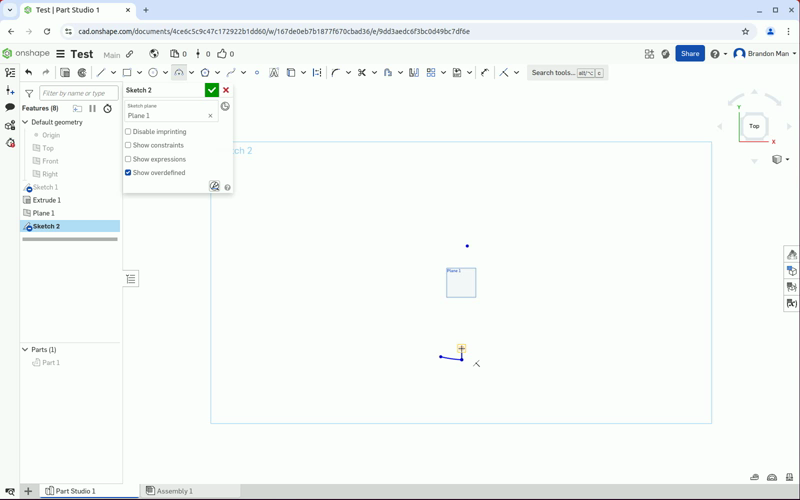
mouse_move(443, 346)
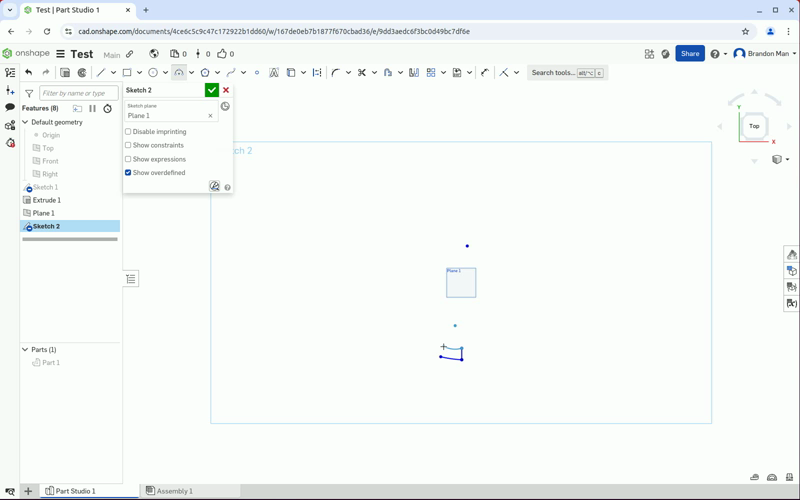
click(443, 346)
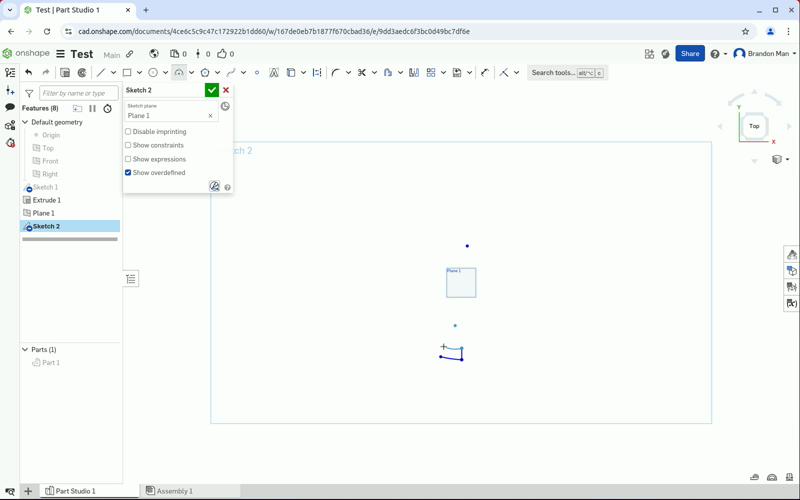
mouse_move(452, 348)
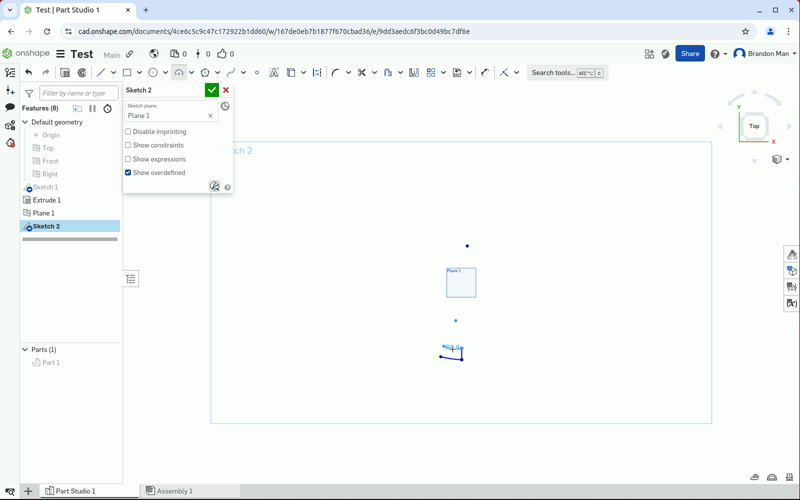
click(452, 348)
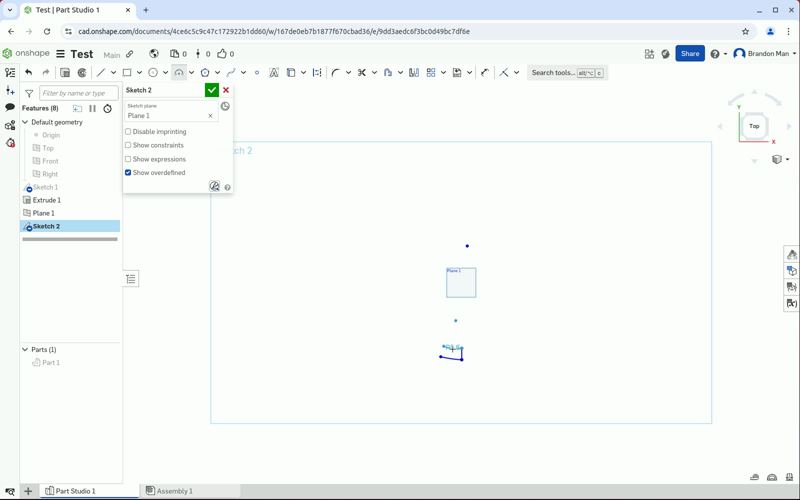
key_up(shift)
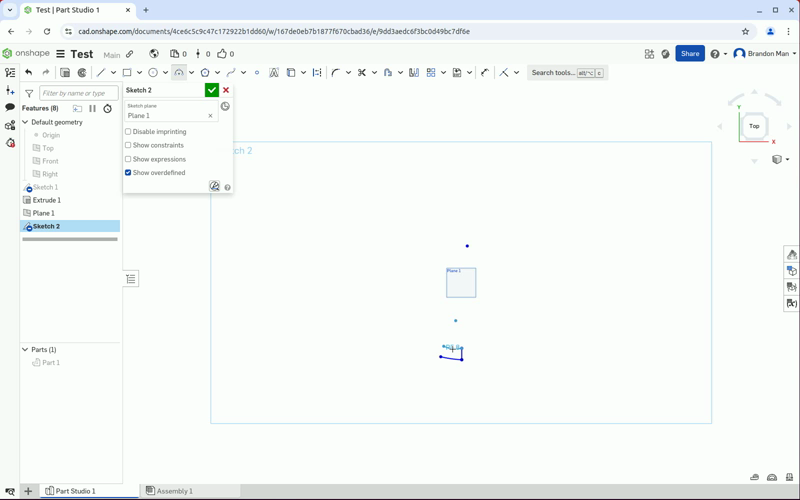
key(esc)
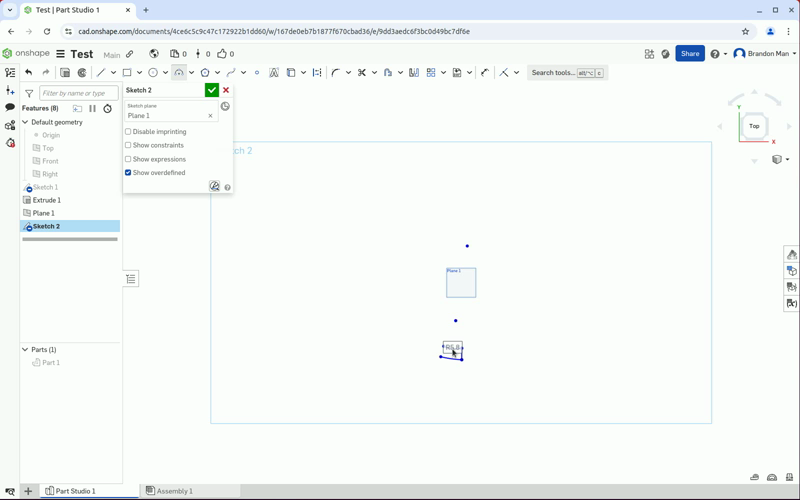
key(l)
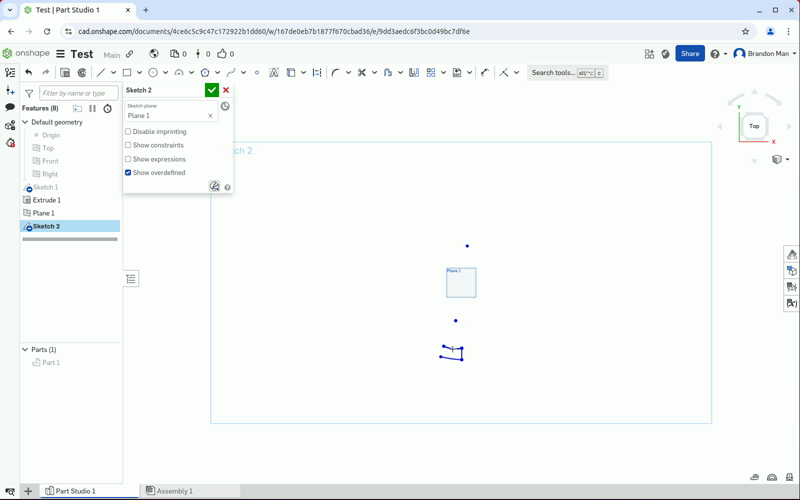
mouse_move(443, 346)
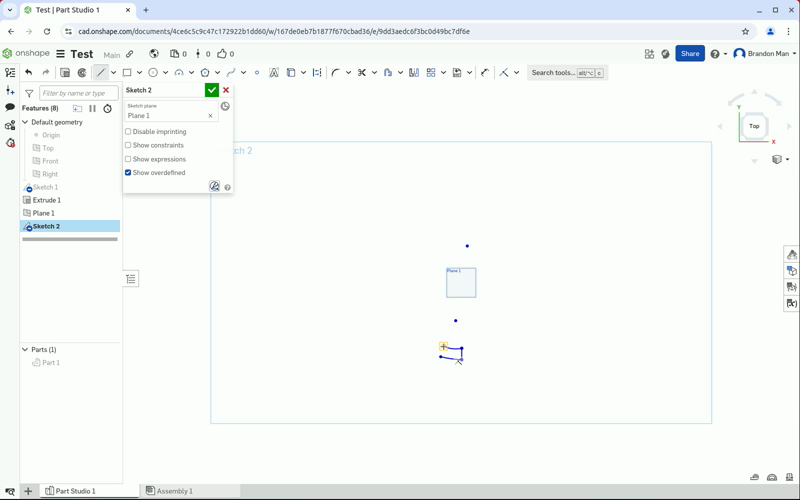
click(443, 346)
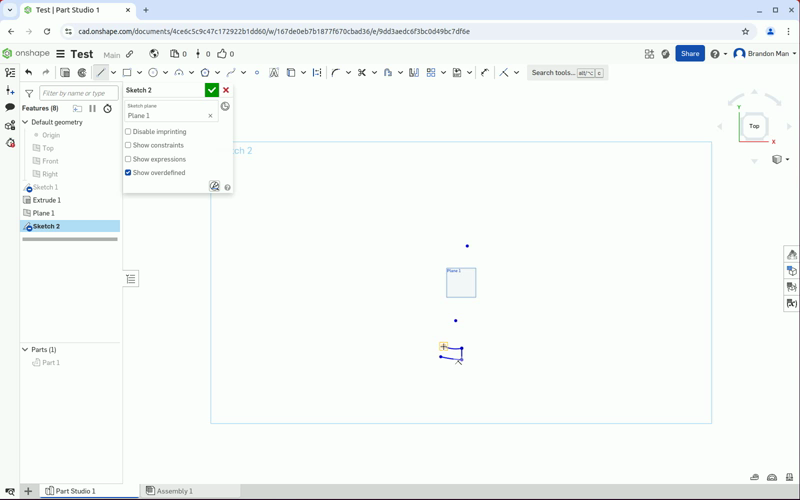
mouse_move(473, 346)
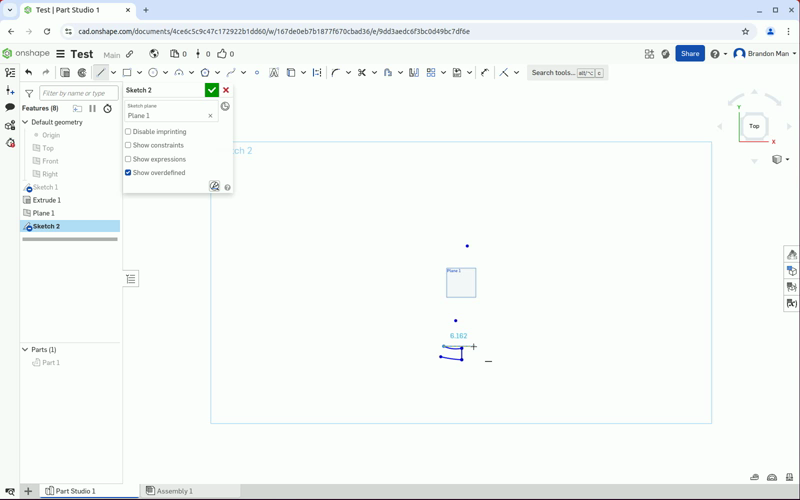
key_down(shift)
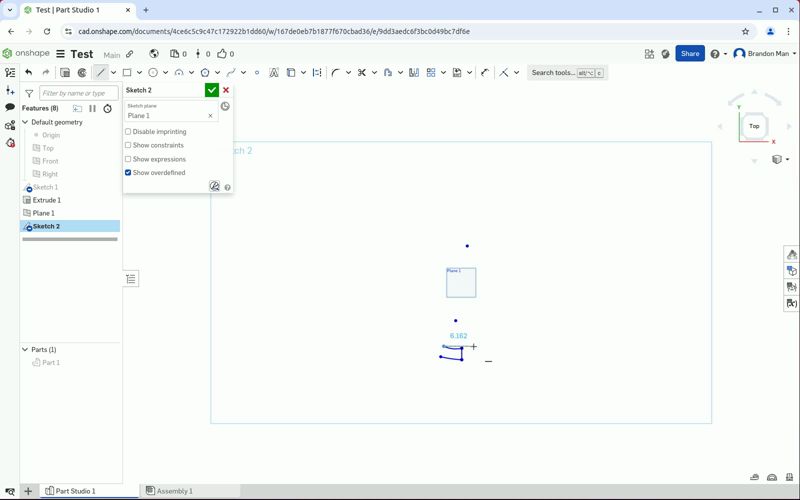
mouse_move(440, 356)
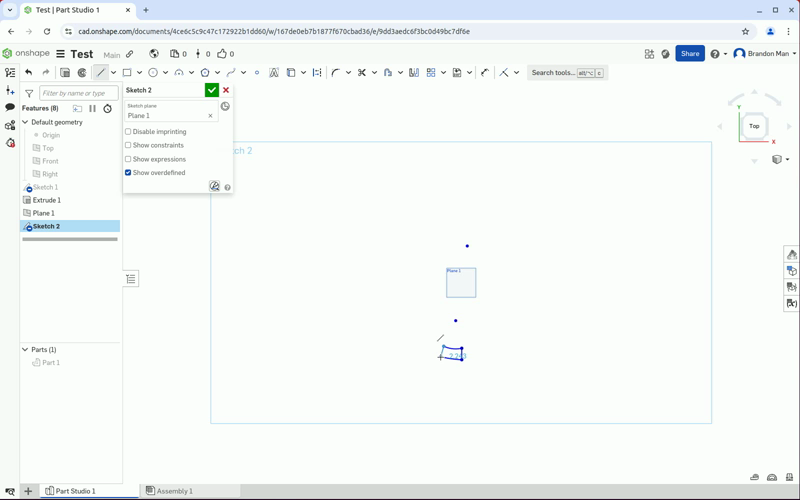
key_up(shift)
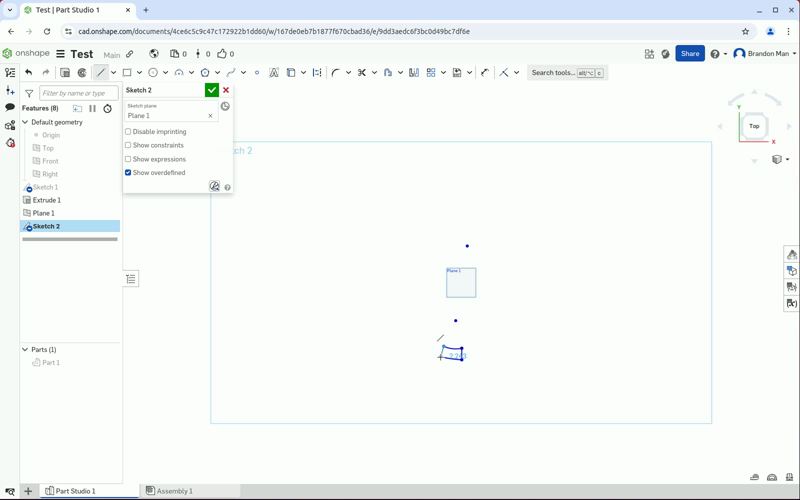
click(440, 356)
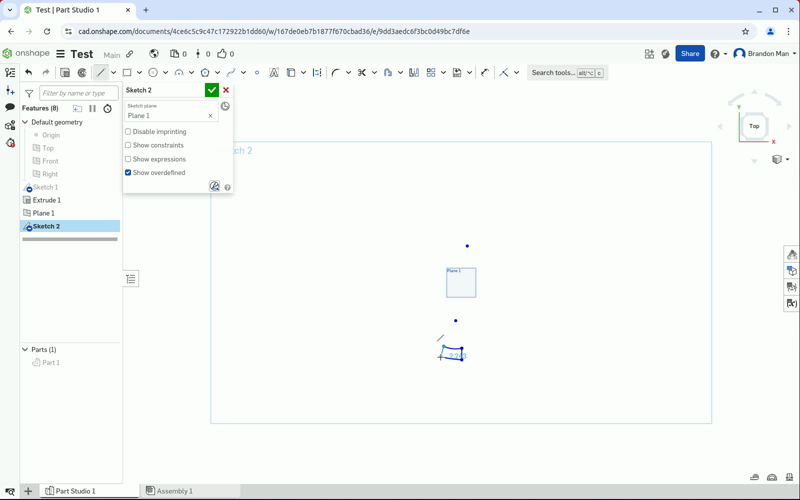
key(esc)
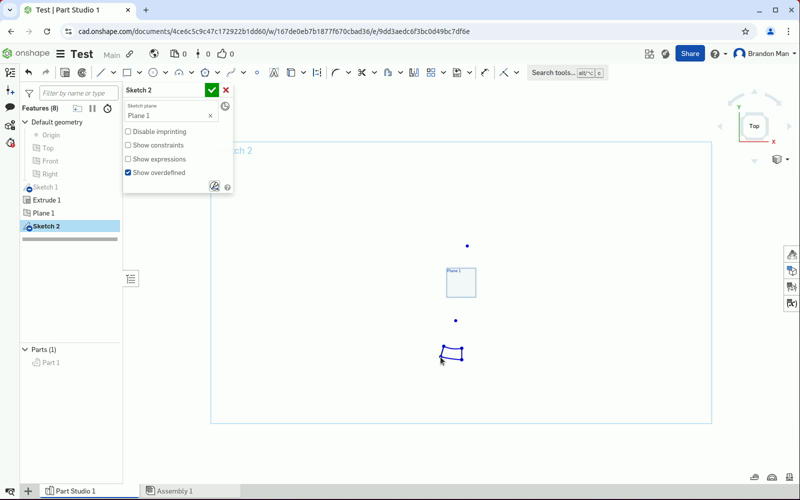
mouse_move(459, 350)
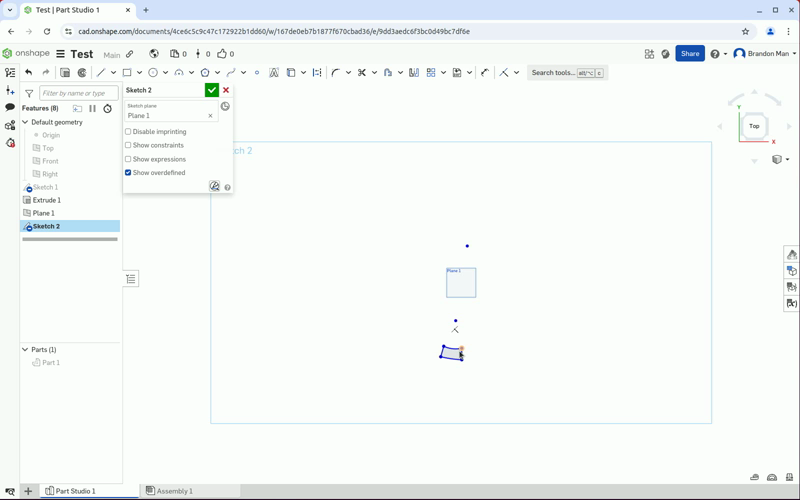
scroll(6)
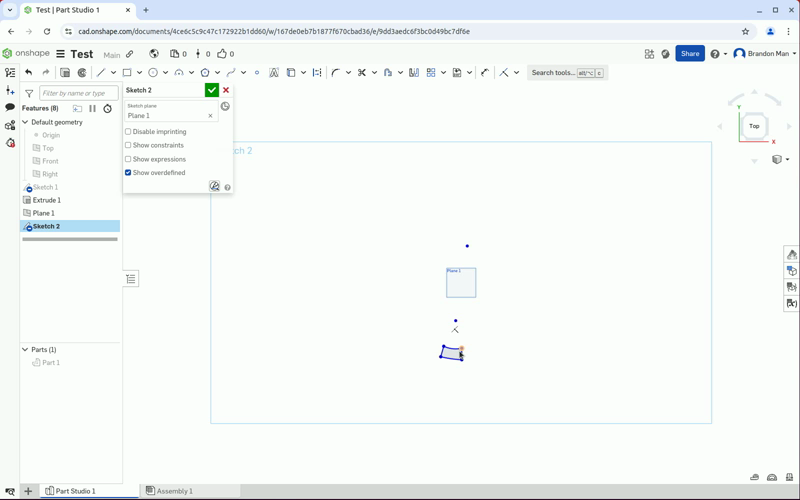
scroll(6)
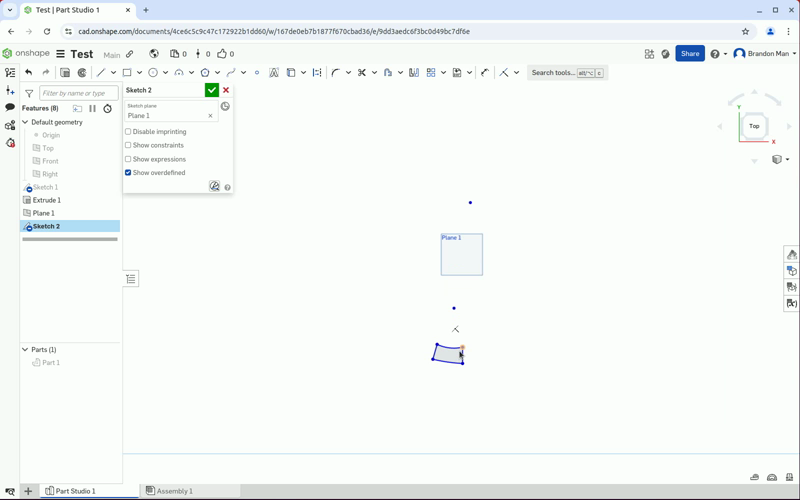
scroll(6)
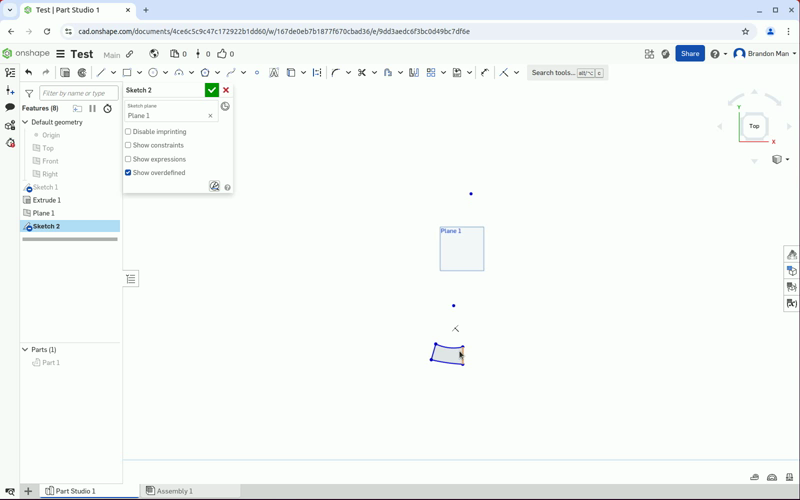
scroll(6)
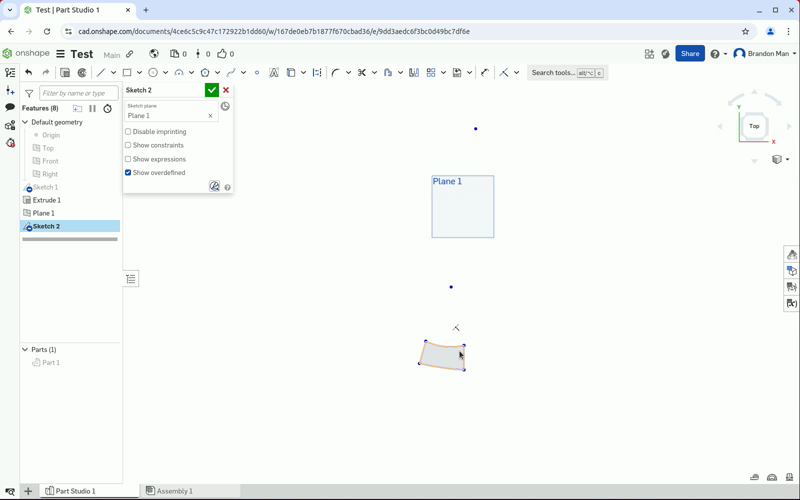
scroll(6)
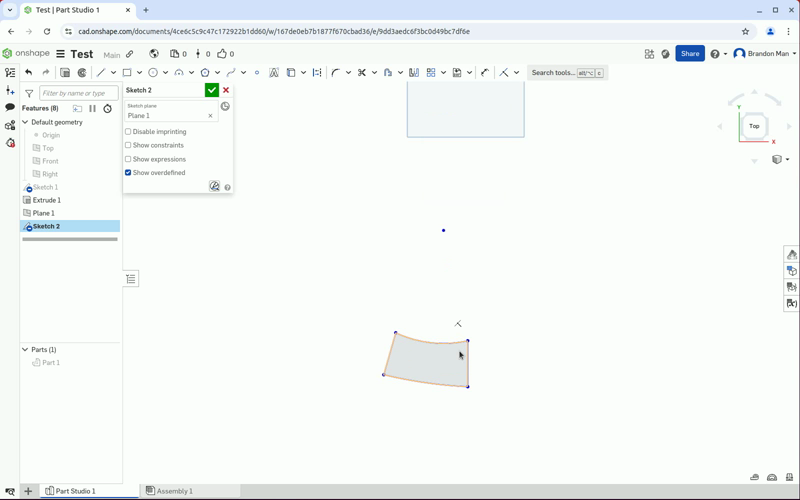
scroll(6)
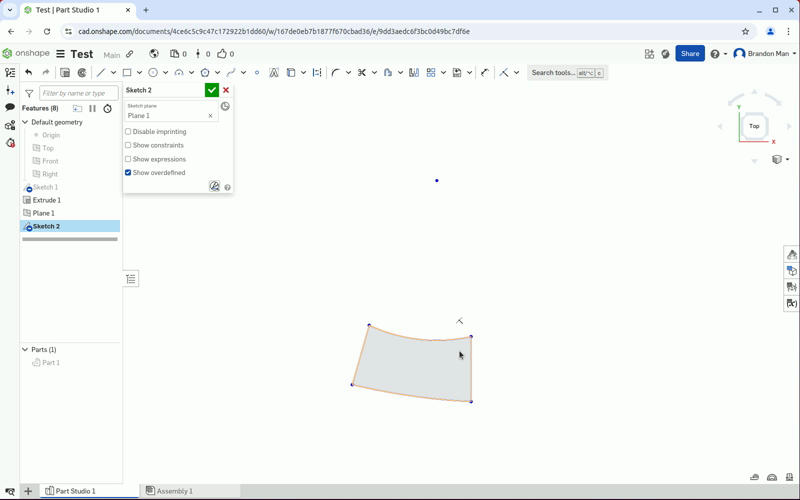
scroll(6)
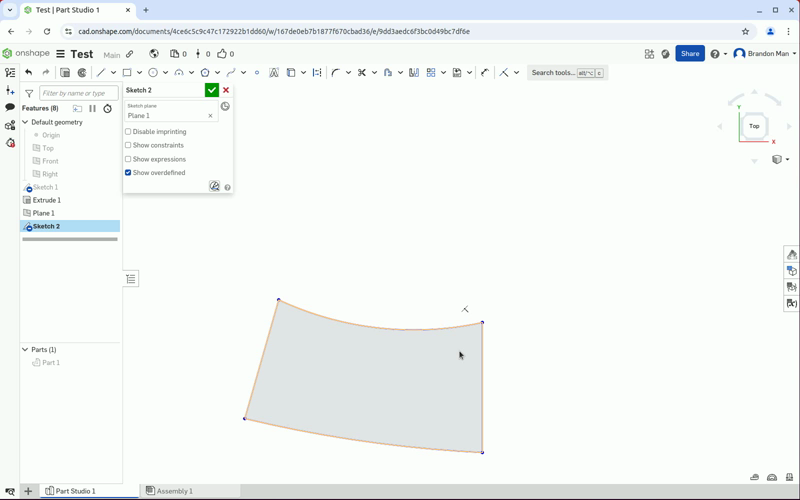
click(459, 350)
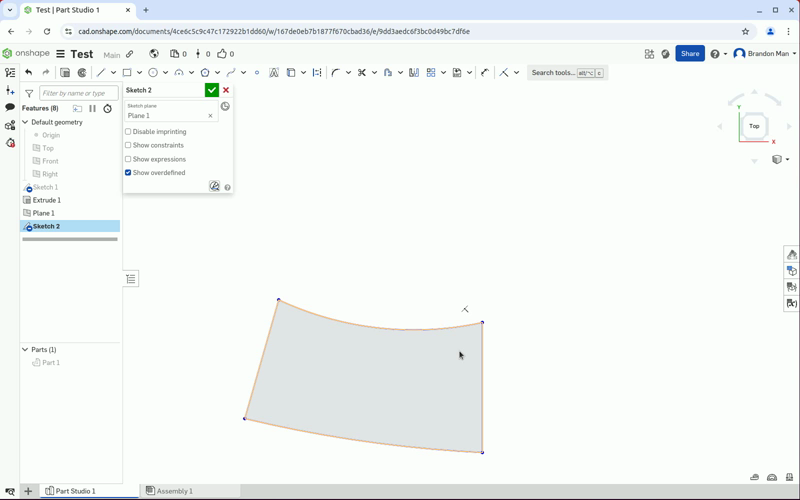
scroll(-6)
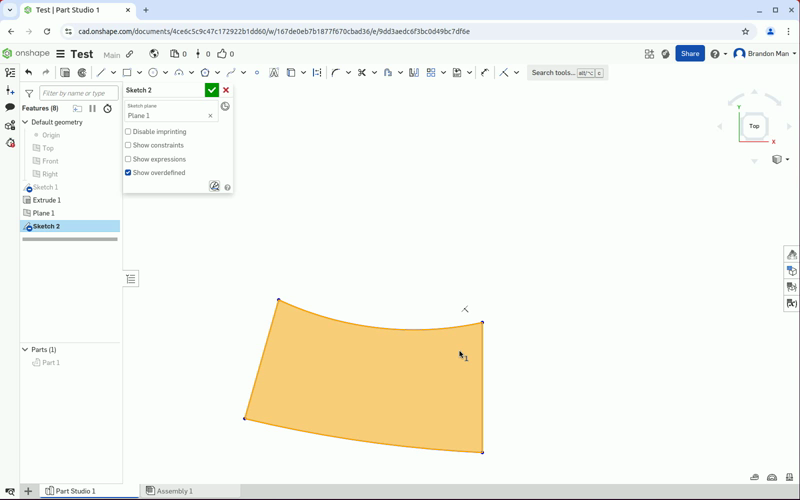
scroll(-6)
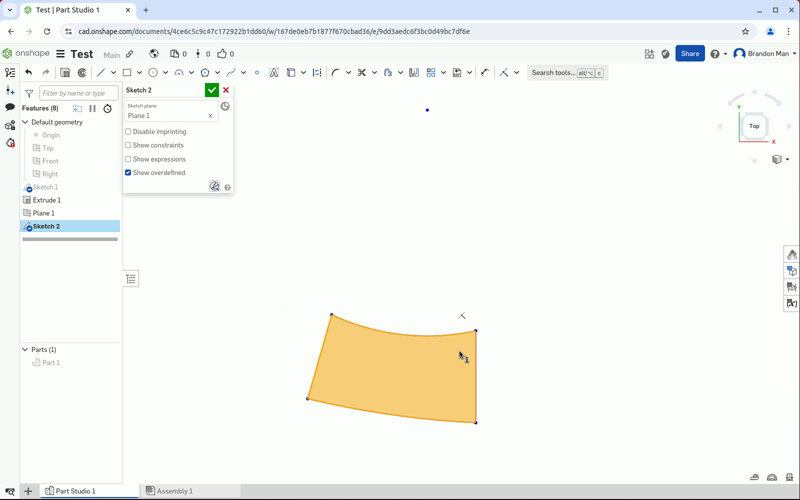
scroll(-6)
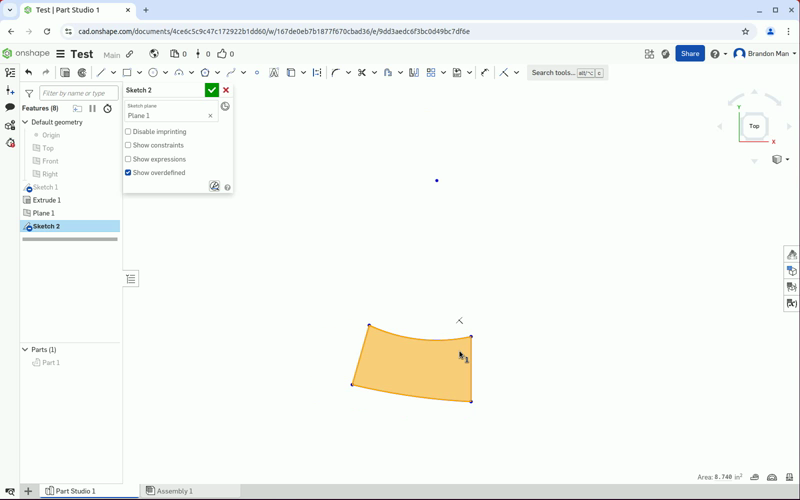
scroll(-6)
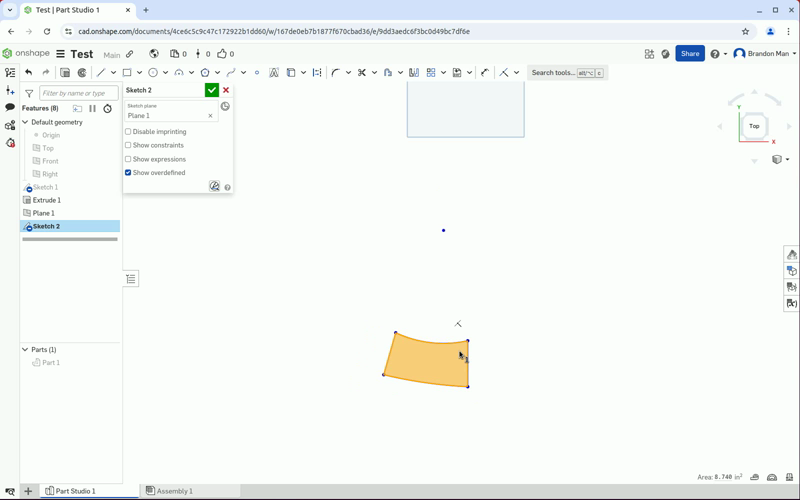
scroll(-6)
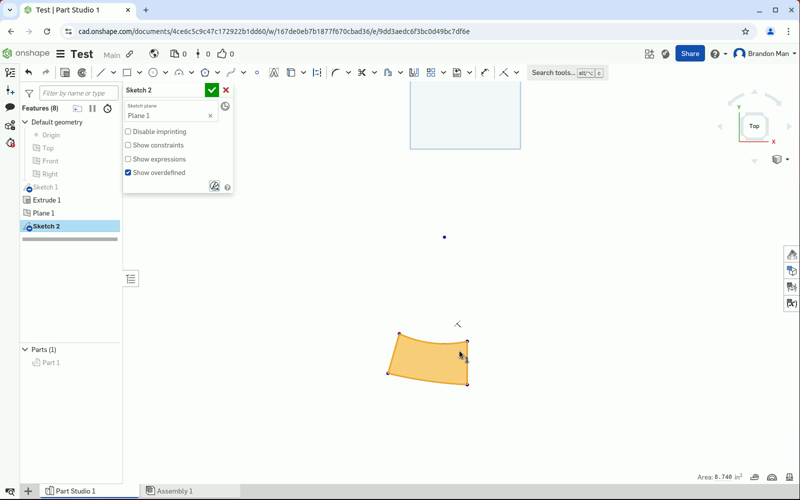
scroll(-6)
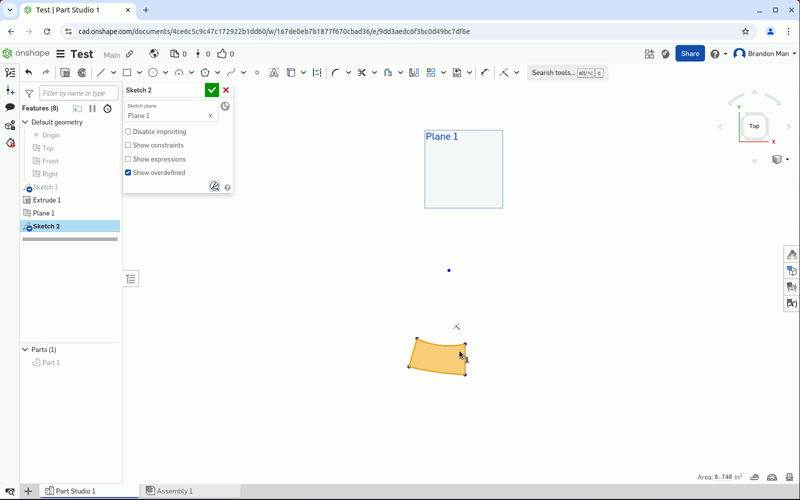
scroll(-6)
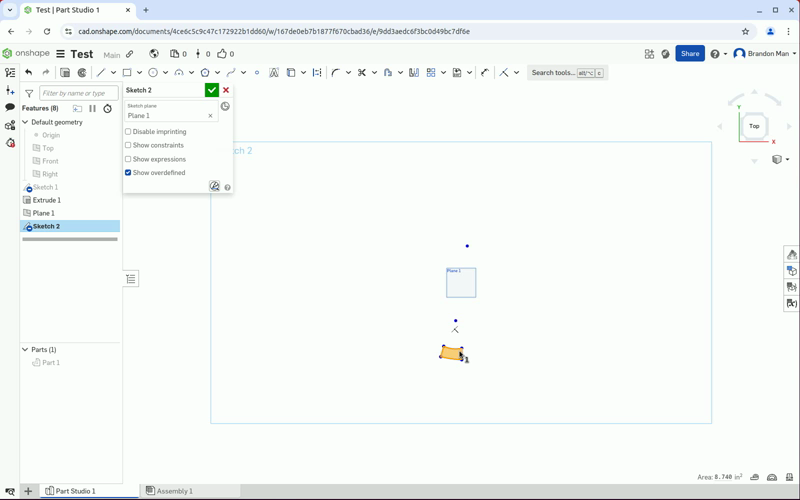
mouse_move(73, 352)
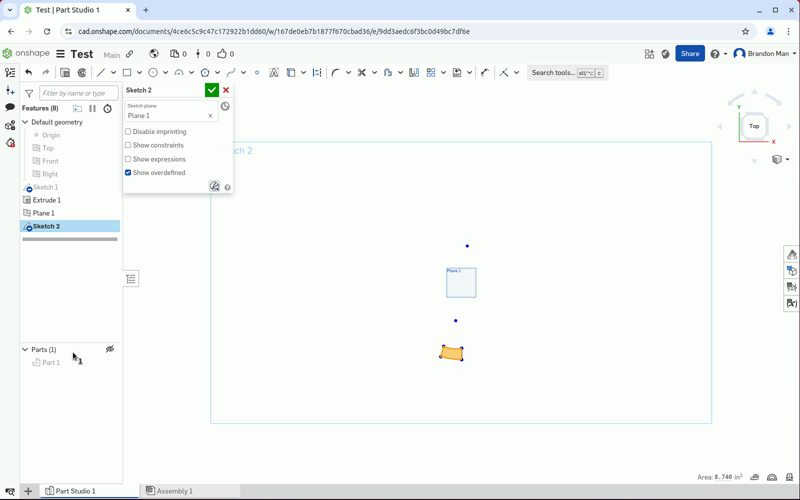
key(shift+y)
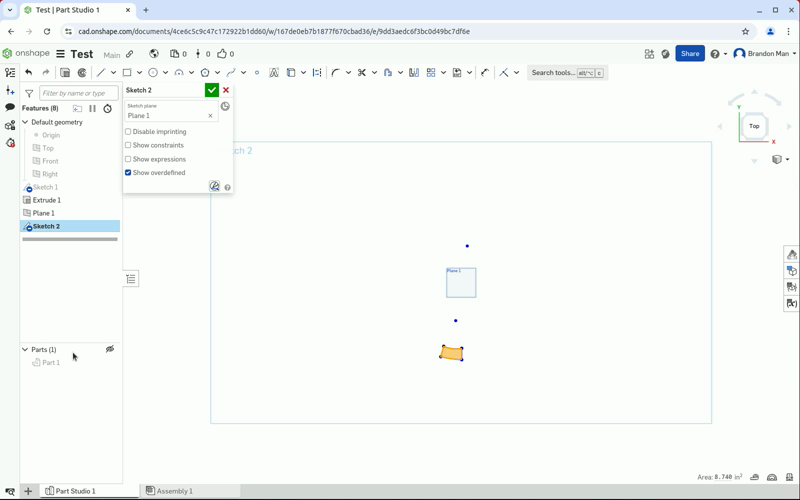
key(shift+e)
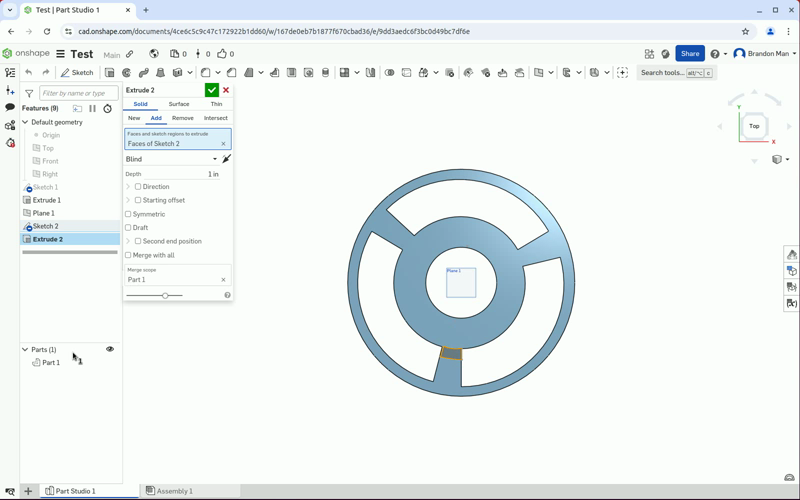
mouse_move(143, 106)
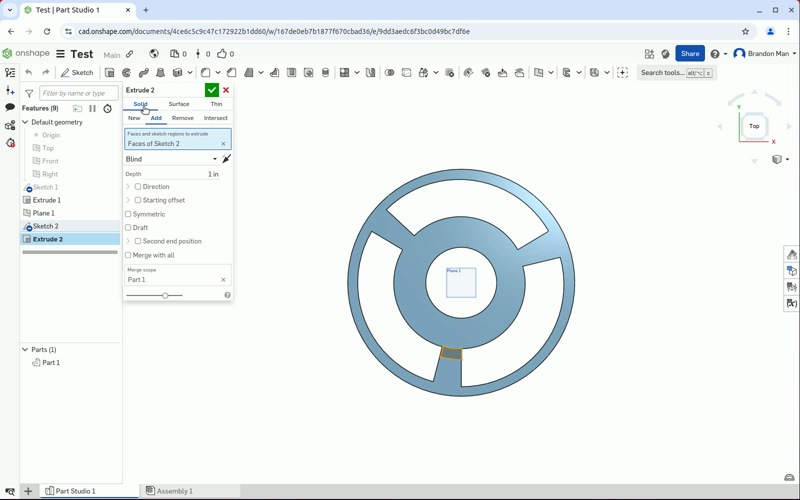
click(143, 106)
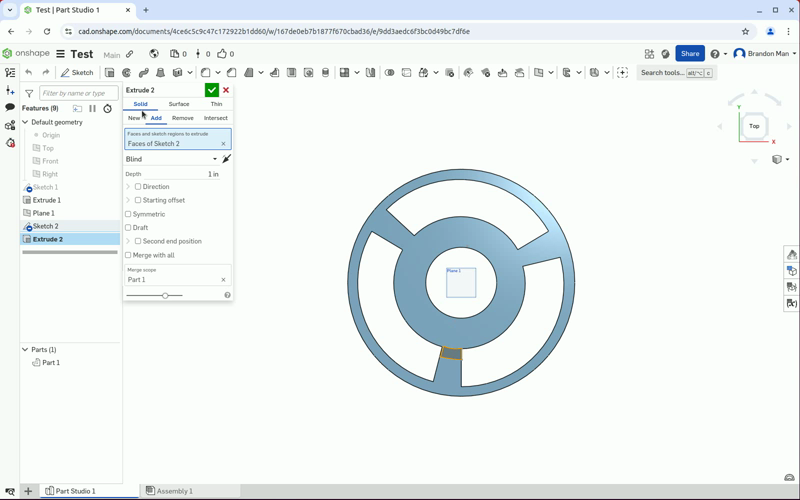
mouse_move(137, 120)
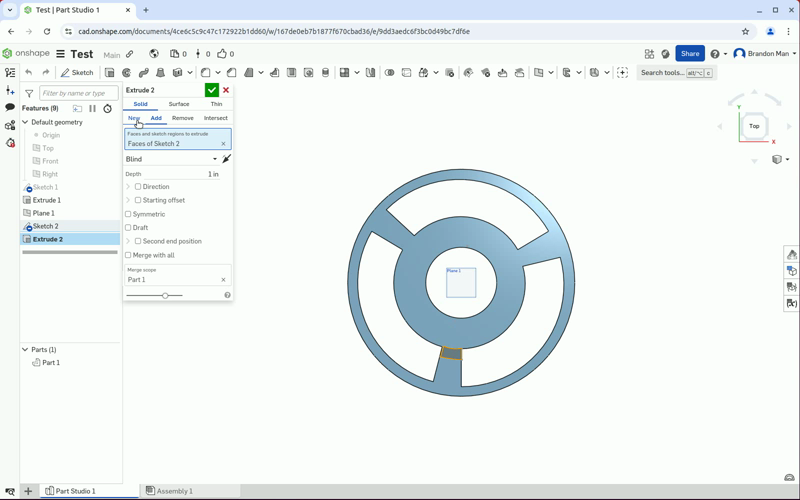
click(137, 120)
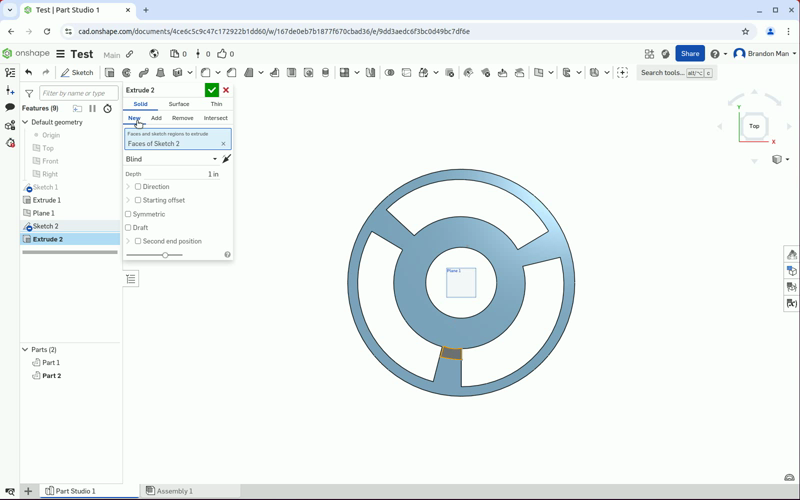
key(tab, 4)
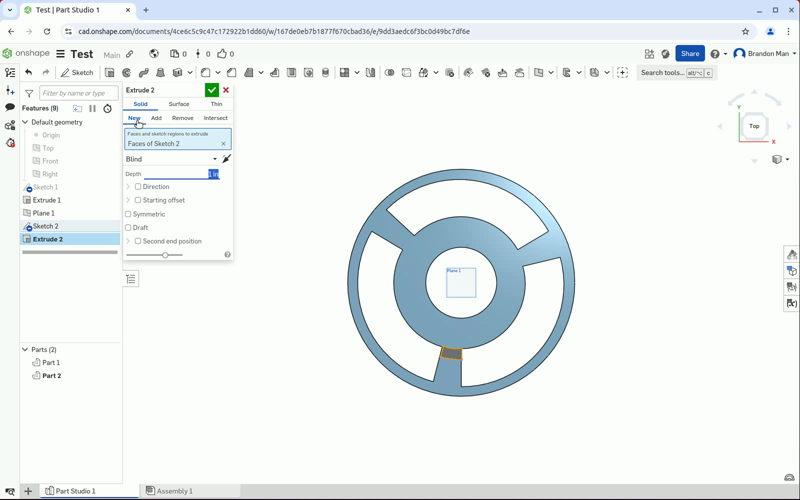
text(2.166)
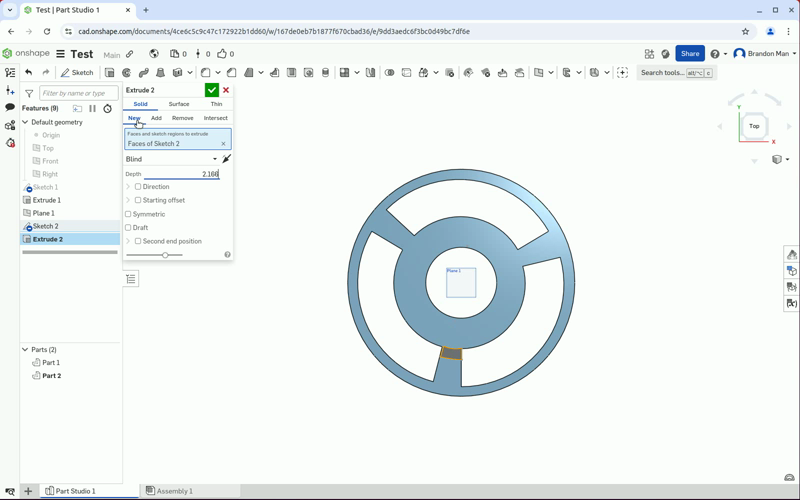
key(enter)
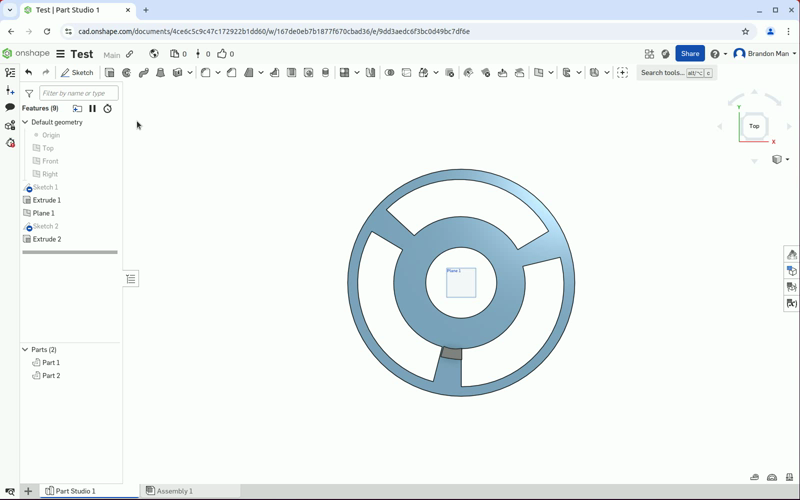
key(shift+h)
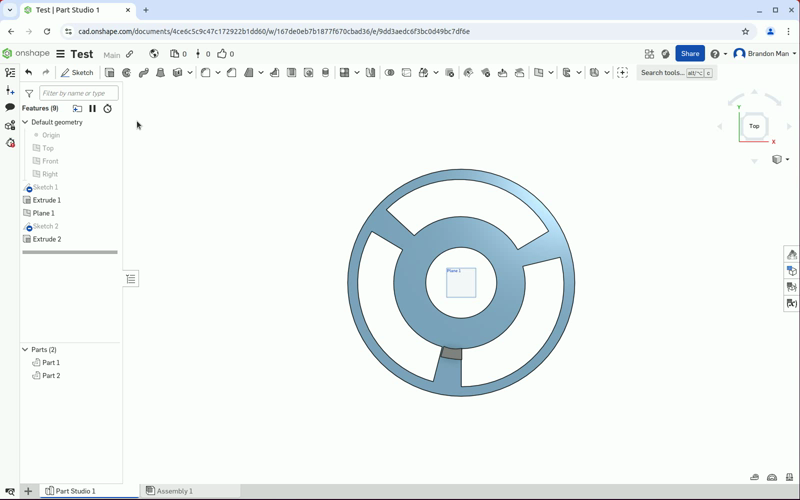
key(shift+h)
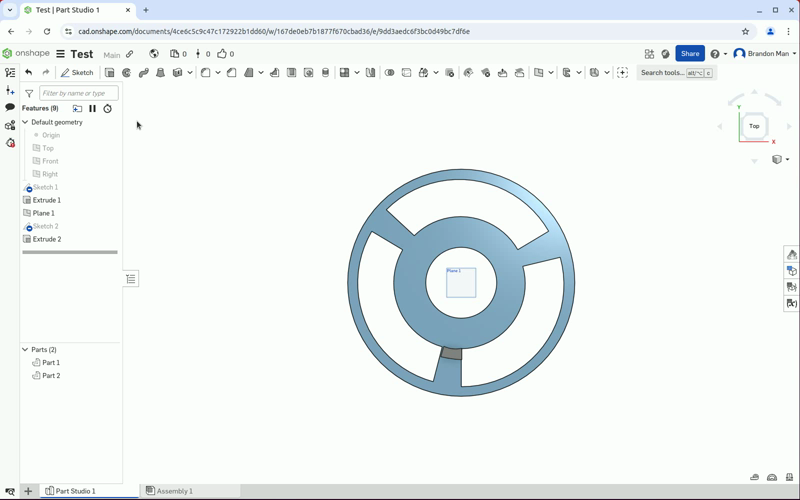
mouse_move(73, 189)
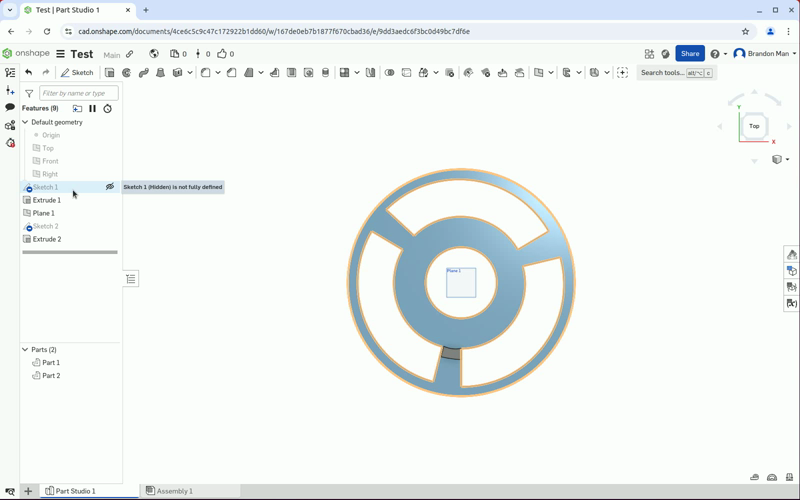
click(73, 189)
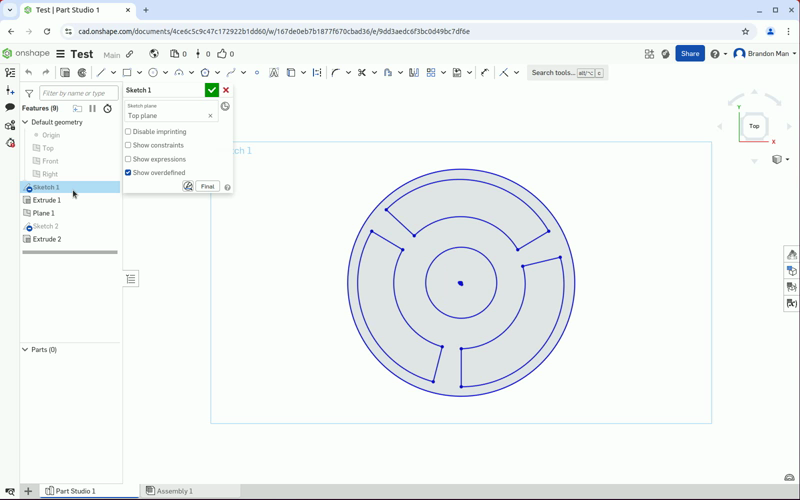
mouse_move(229, 92)
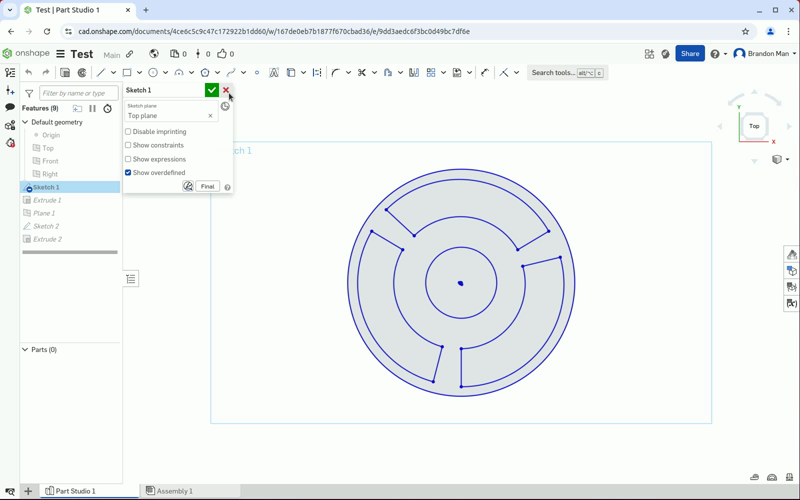
click(229, 92)
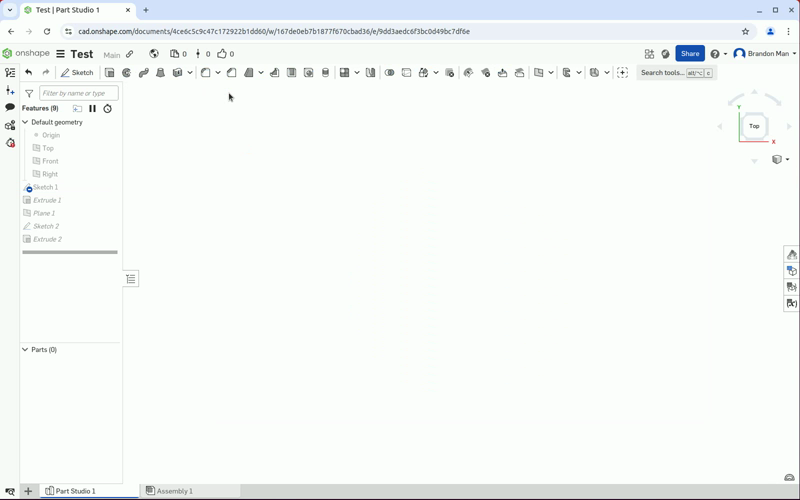
key(shift+s)
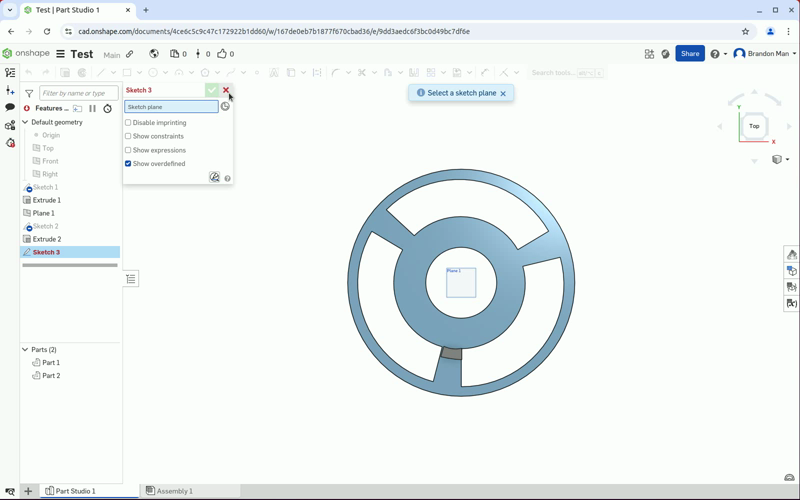
mouse_move(73, 215)
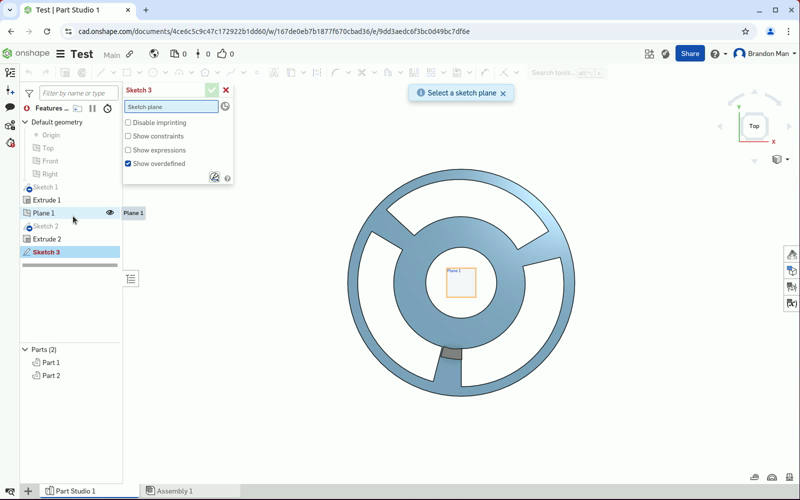
click(73, 215)
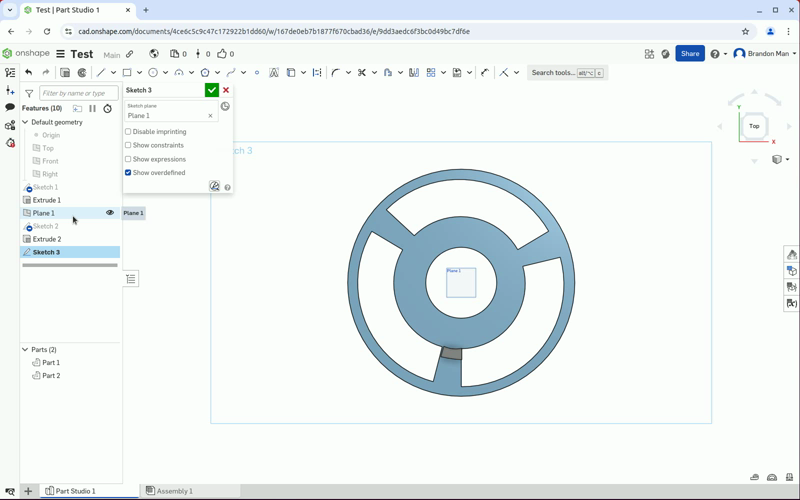
mouse_move(73, 352)
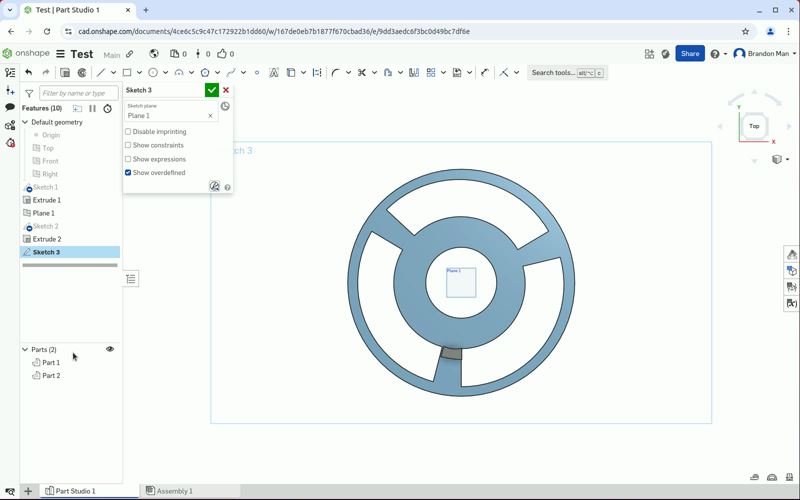
key(y)
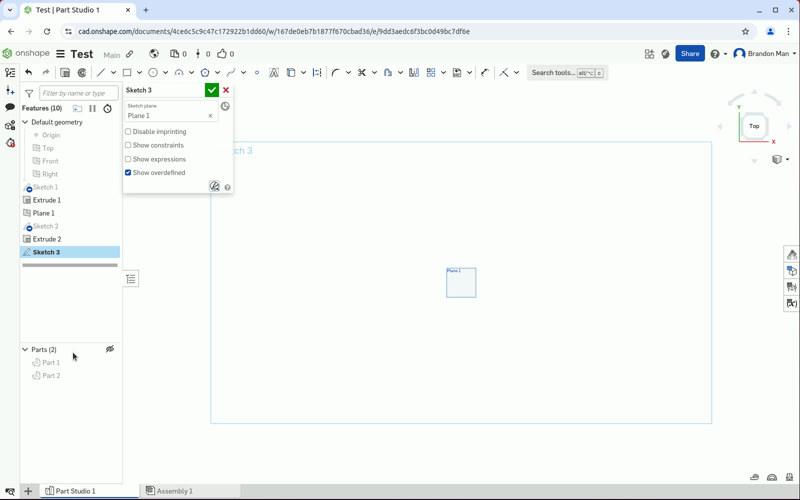
key(l)
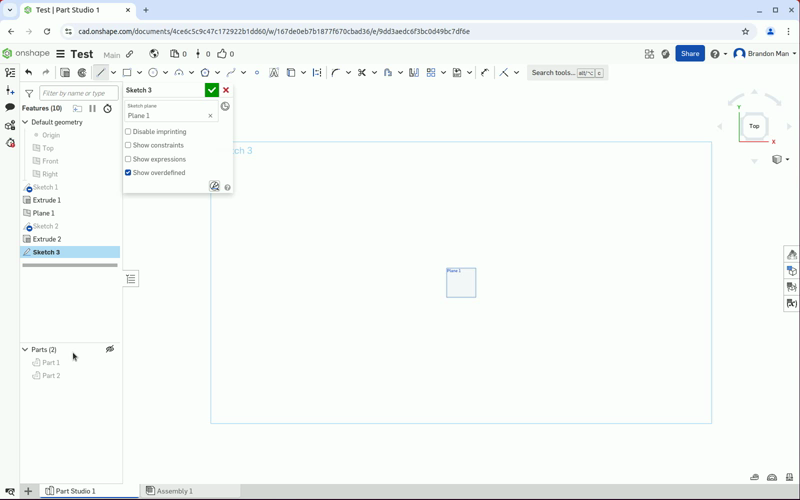
key_down(shift)
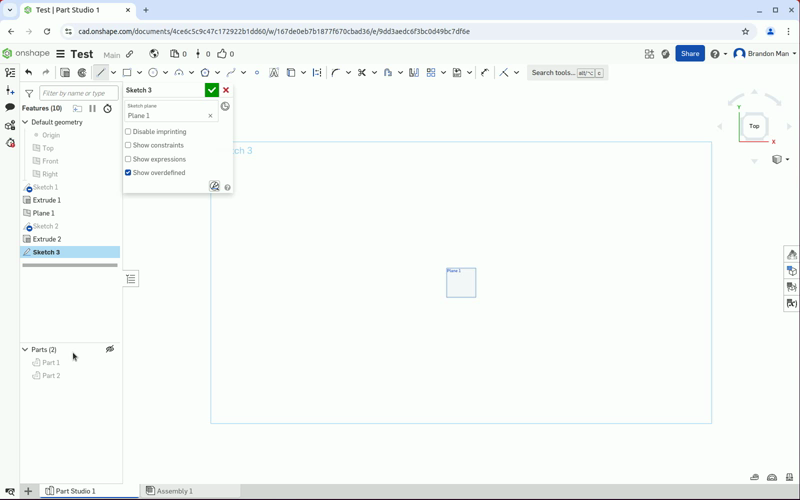
mouse_move(395, 245)
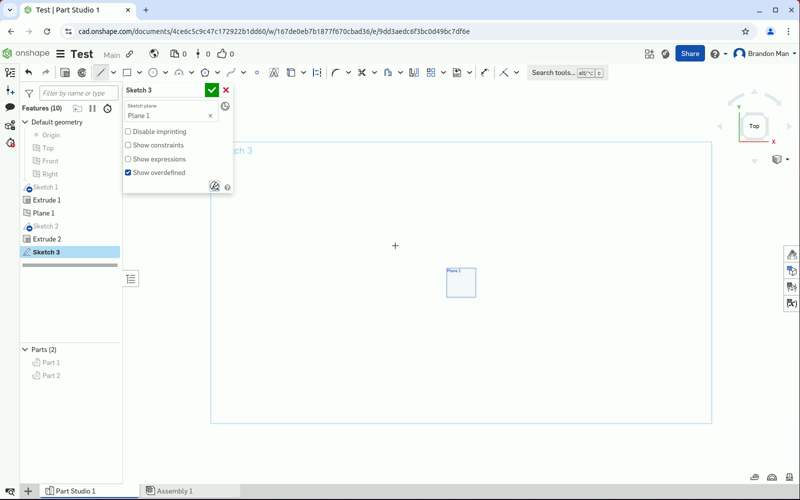
click(395, 245)
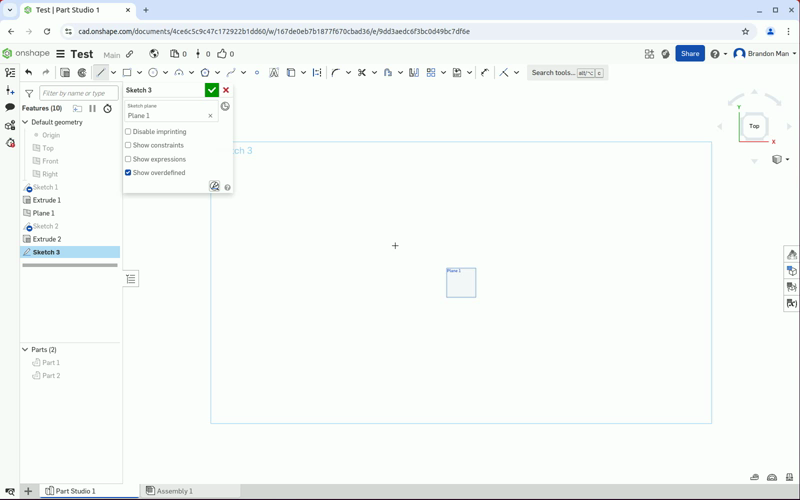
key_up(shift)
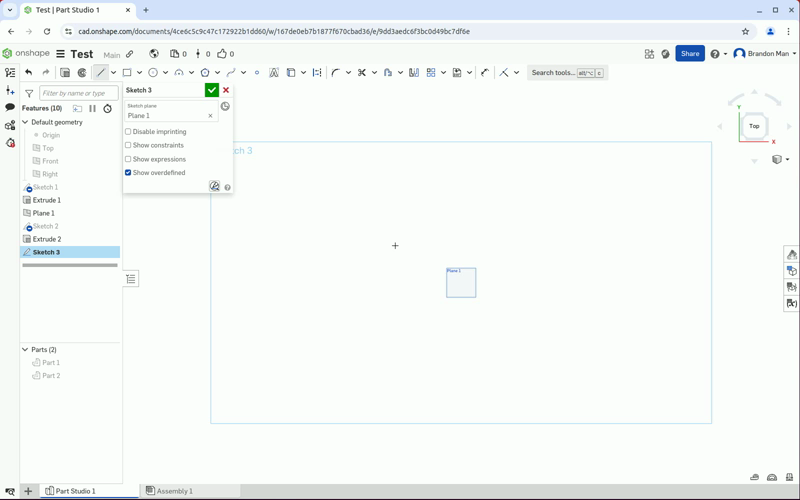
key_down(shift)
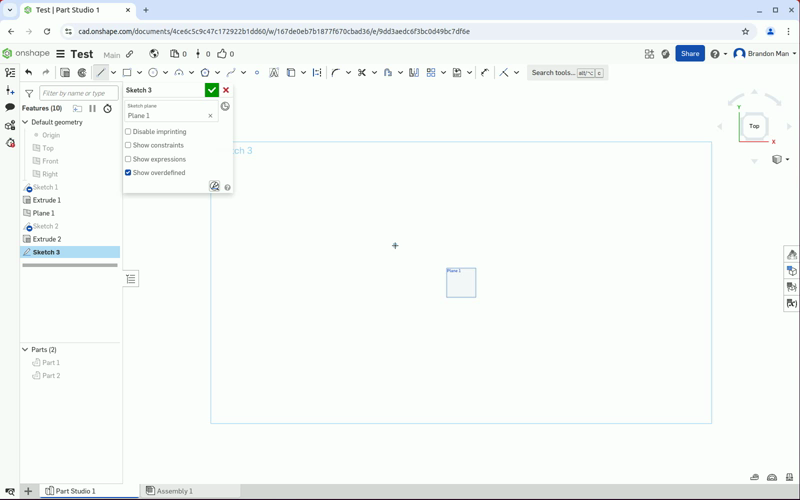
mouse_move(425, 245)
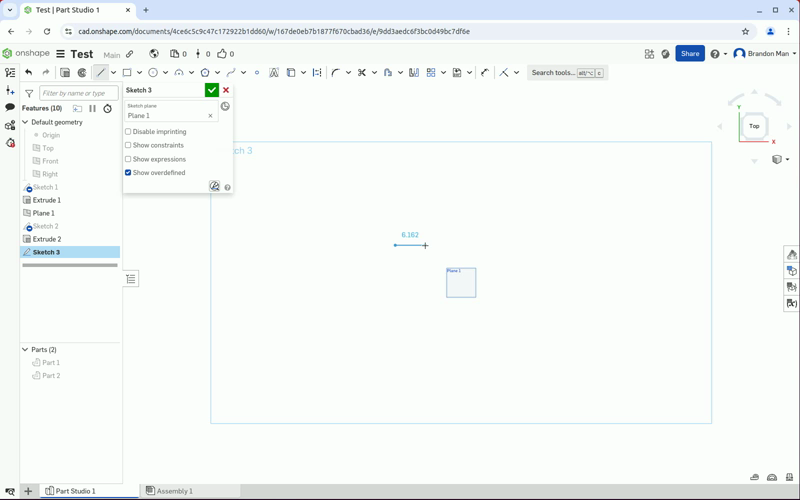
mouse_move(404, 250)
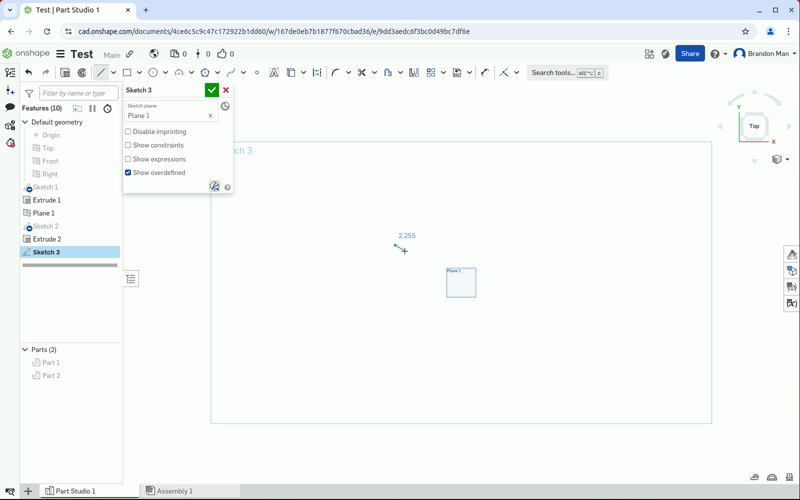
click(404, 250)
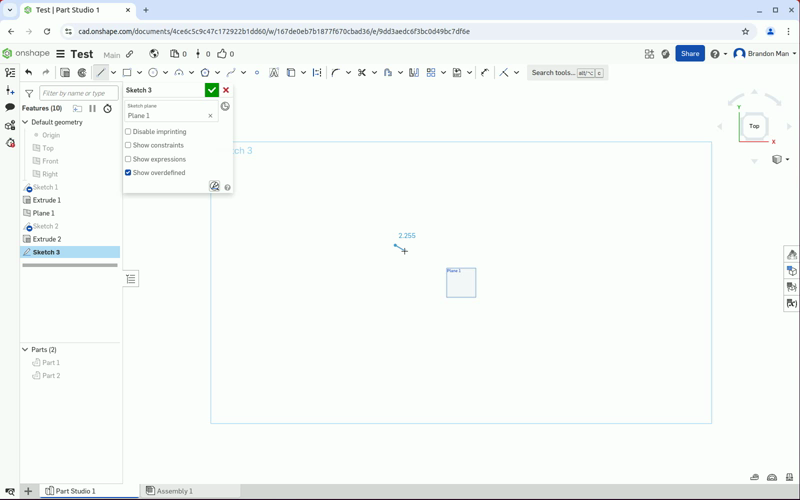
key_up(shift)
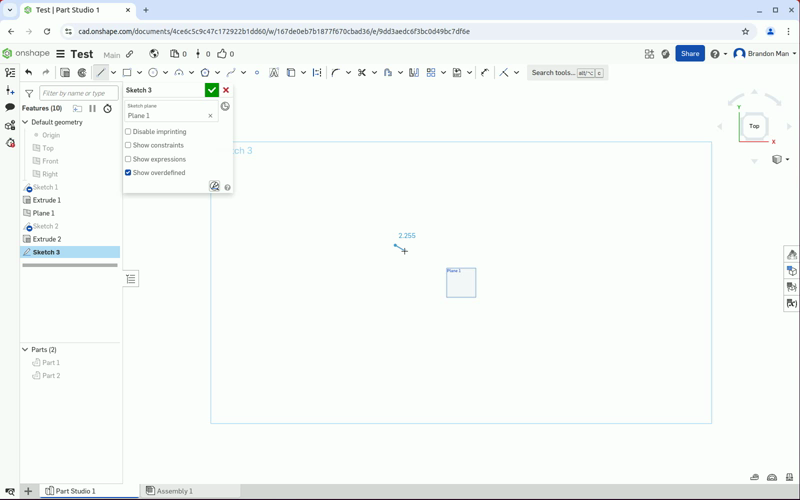
key(esc)
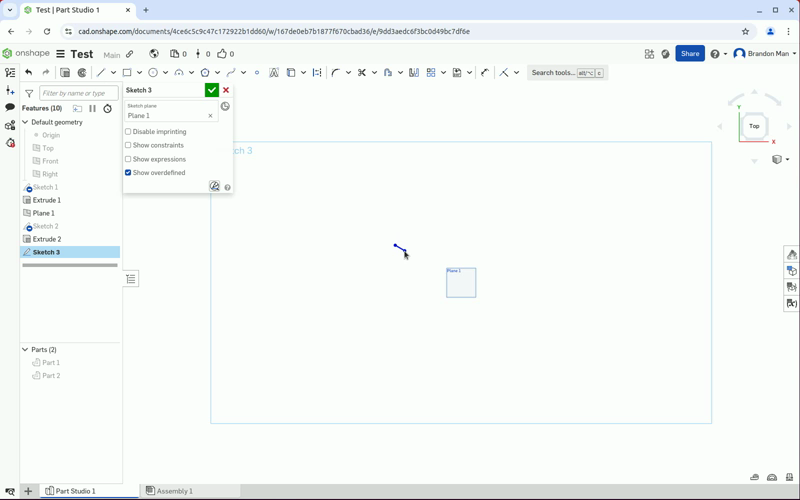
key(a)
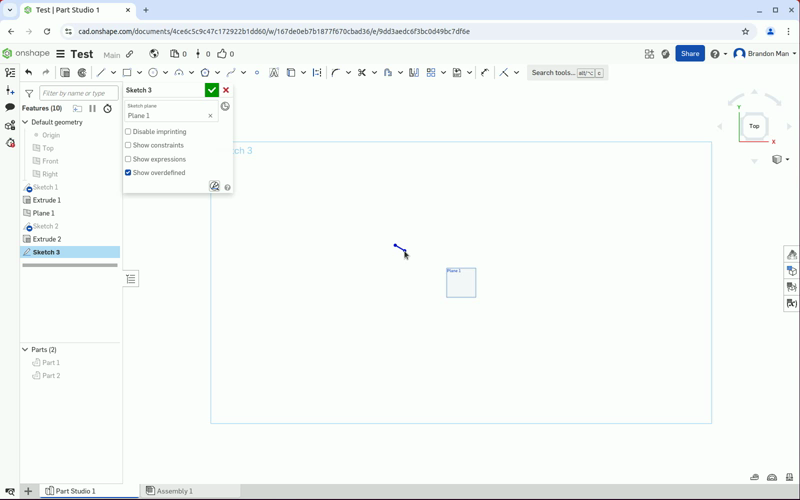
mouse_move(404, 250)
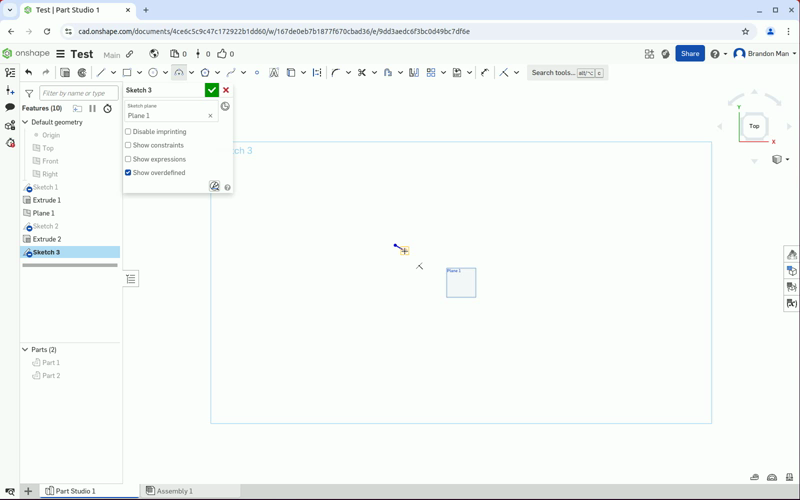
click(404, 250)
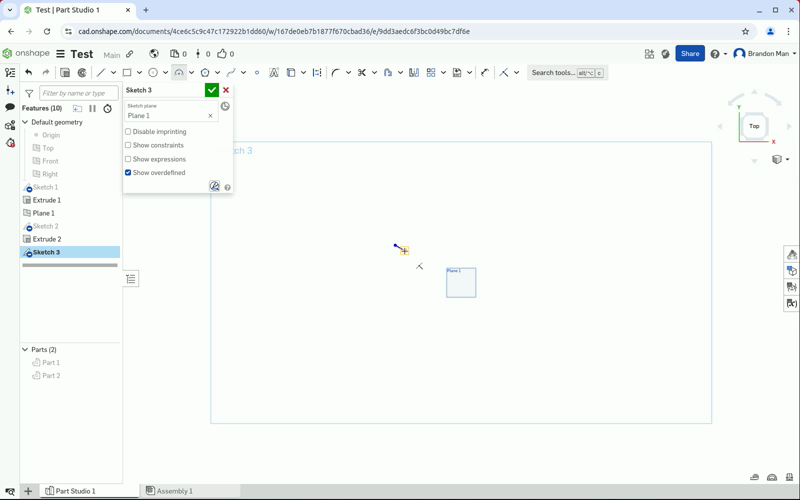
key_down(shift)
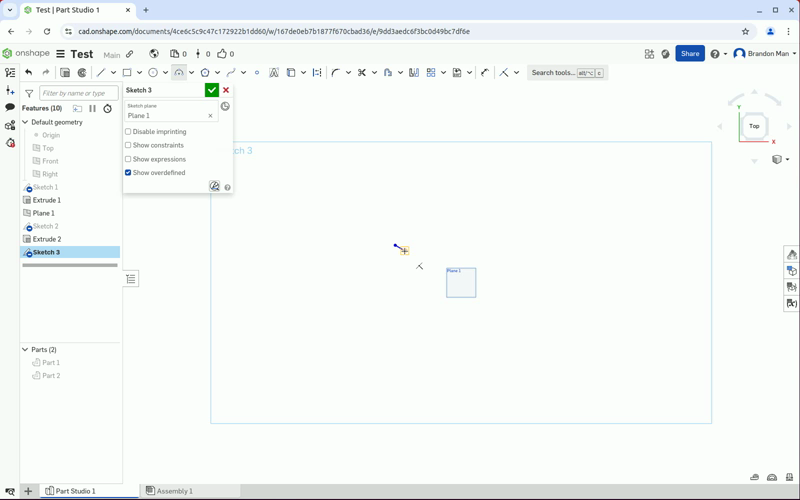
mouse_move(416, 236)
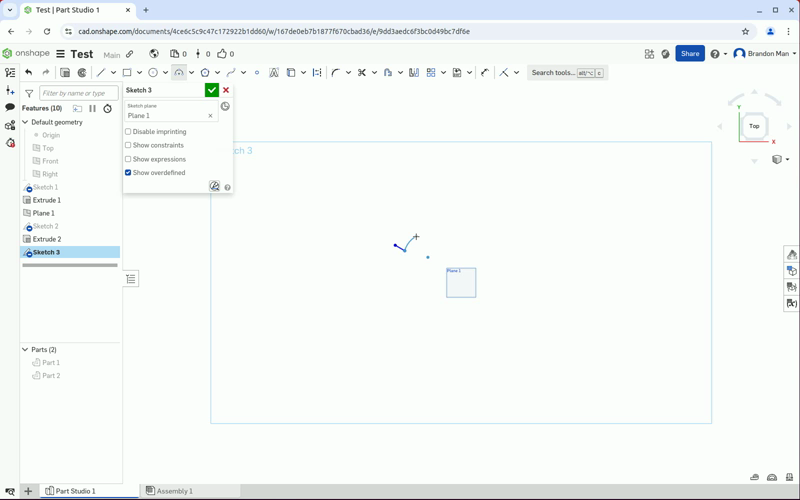
click(416, 236)
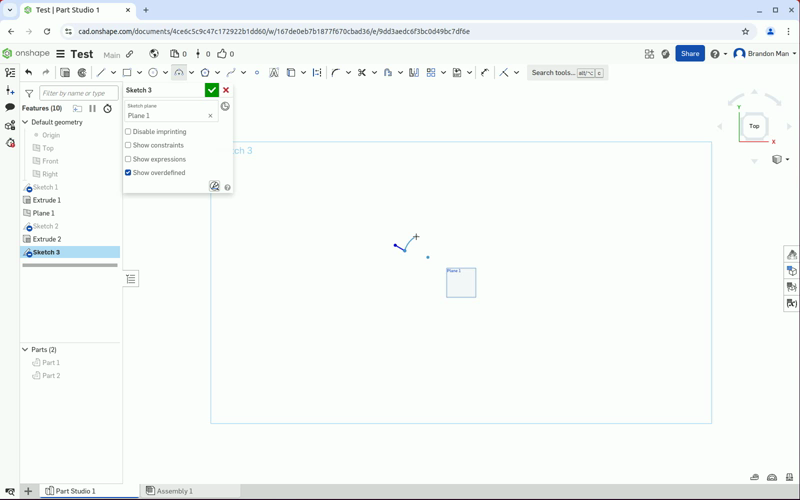
mouse_move(409, 243)
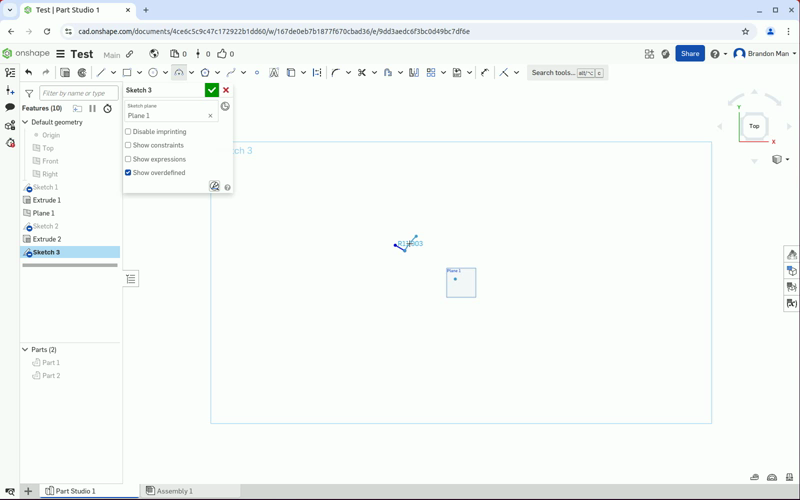
click(409, 243)
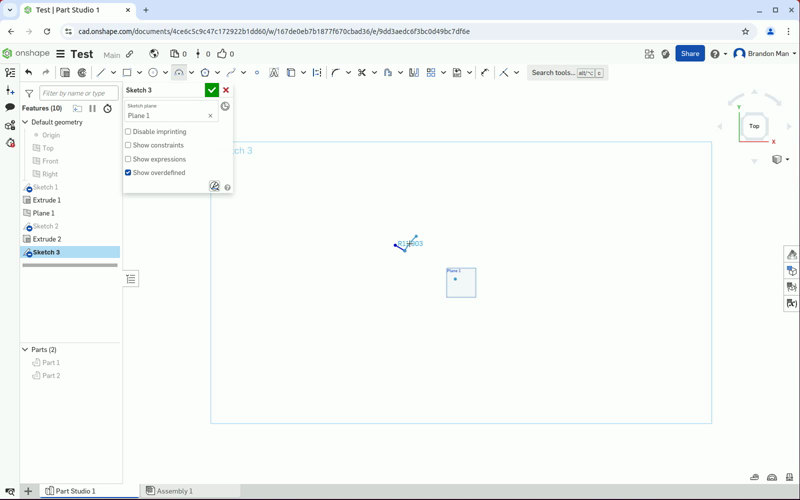
key_up(shift)
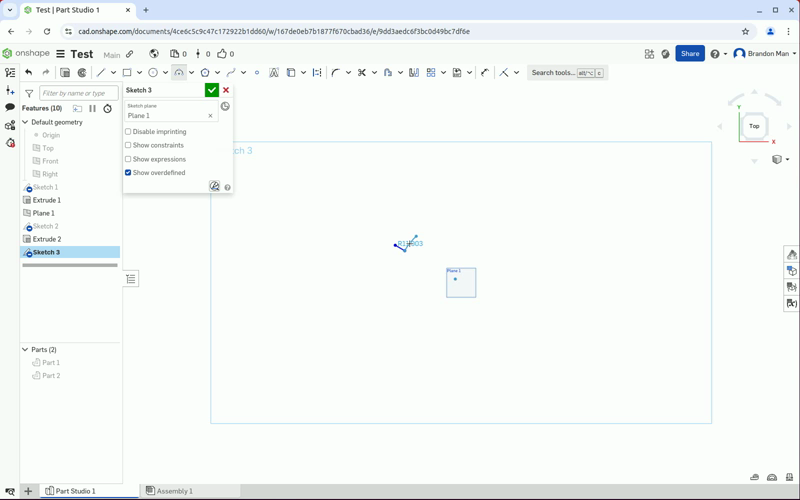
key(esc)
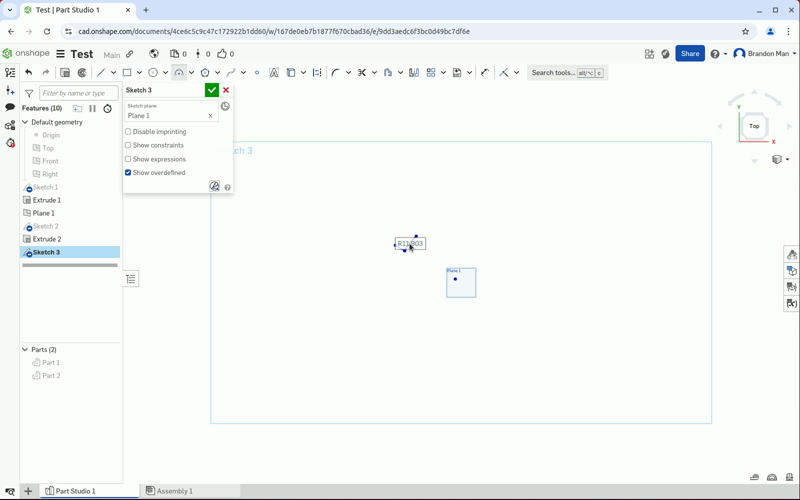
key(l)
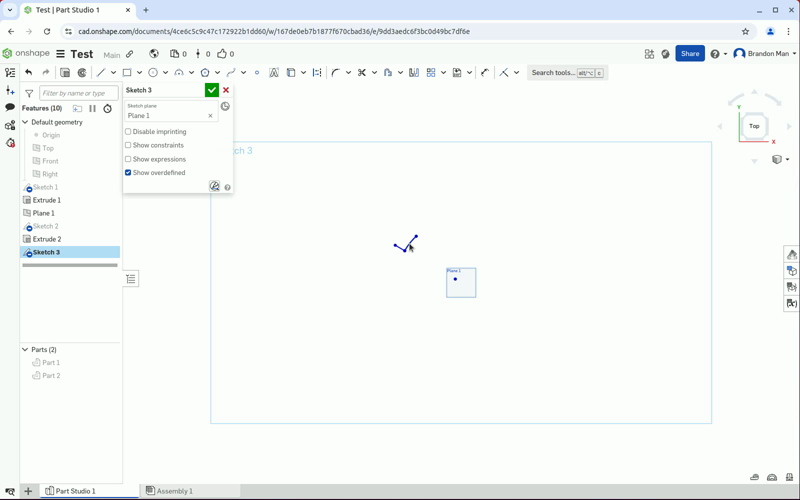
mouse_move(416, 236)
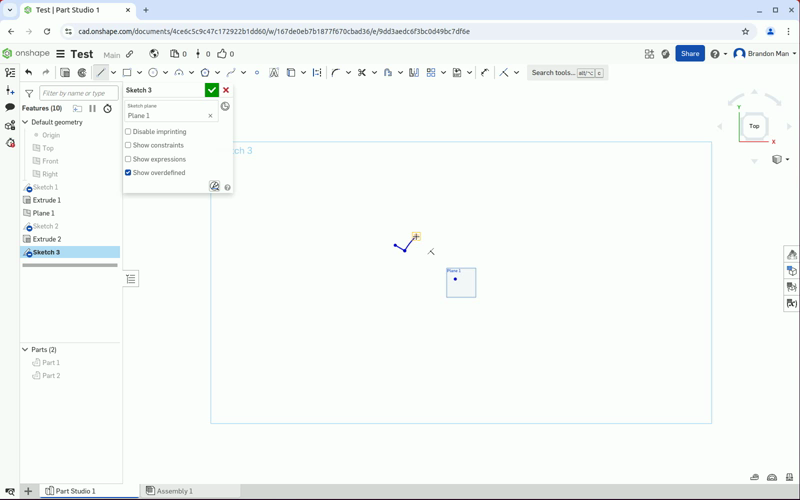
click(416, 236)
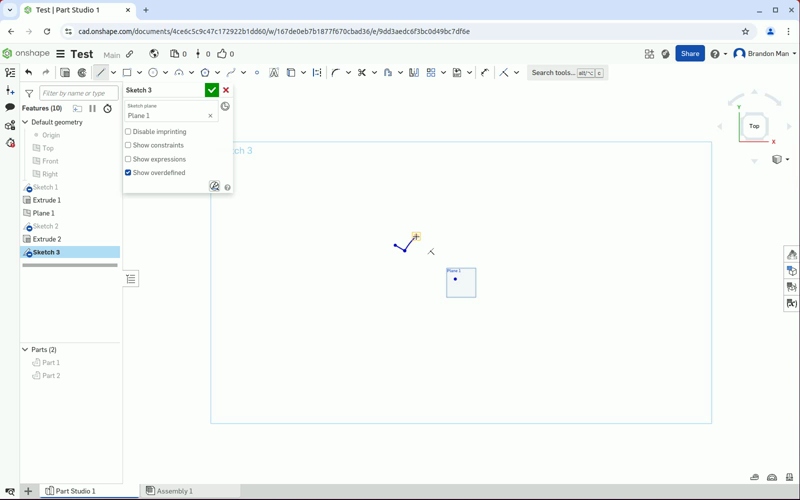
key_down(shift)
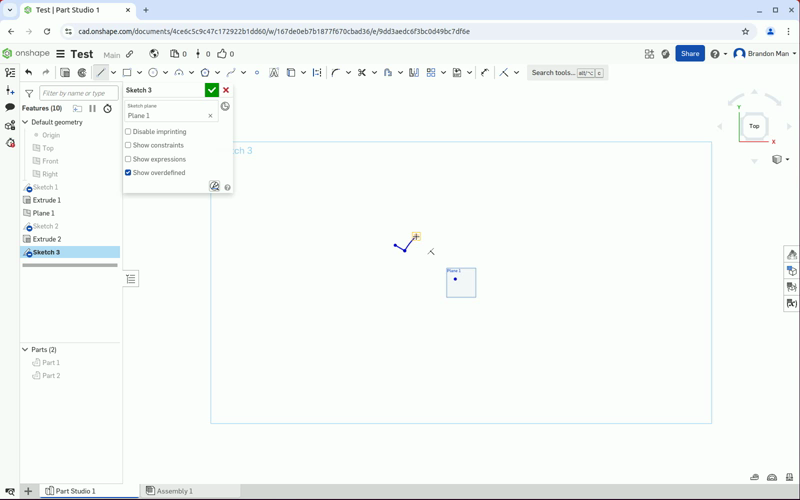
mouse_move(446, 236)
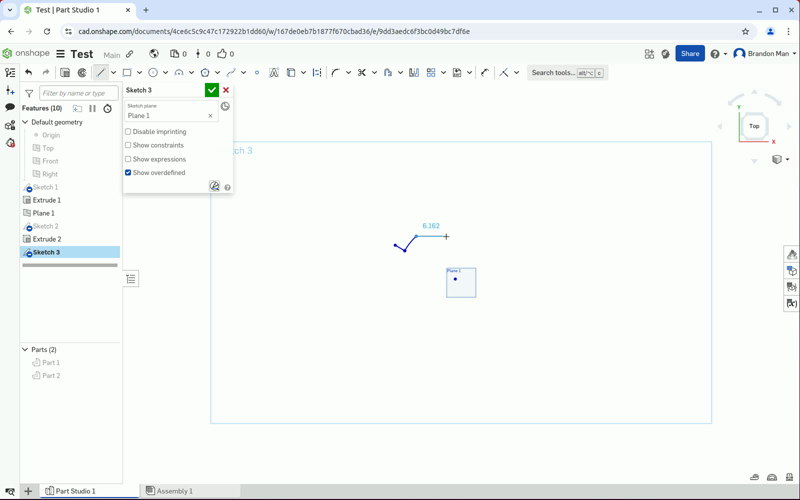
mouse_move(407, 228)
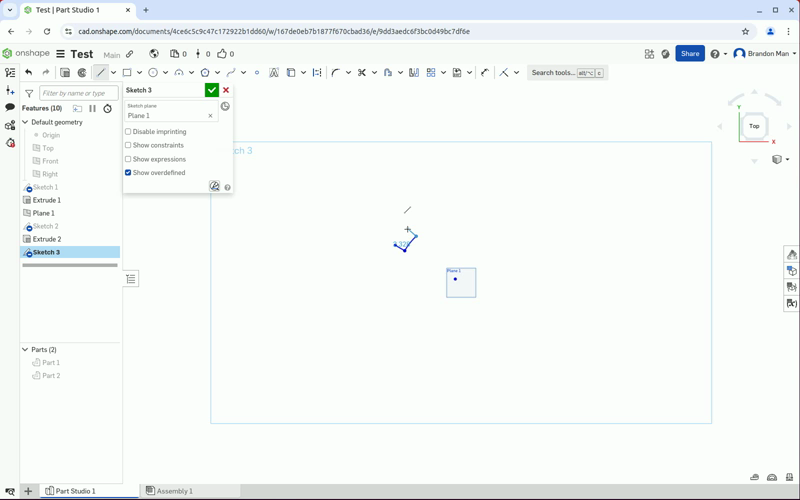
click(407, 228)
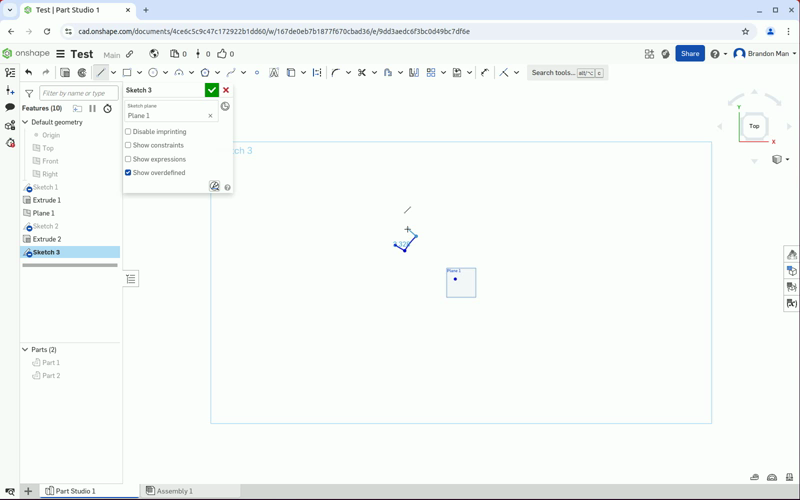
key_up(shift)
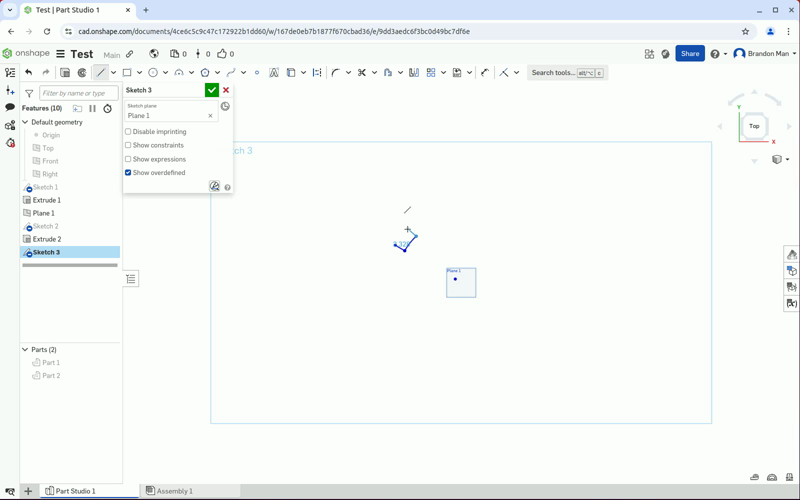
key(esc)
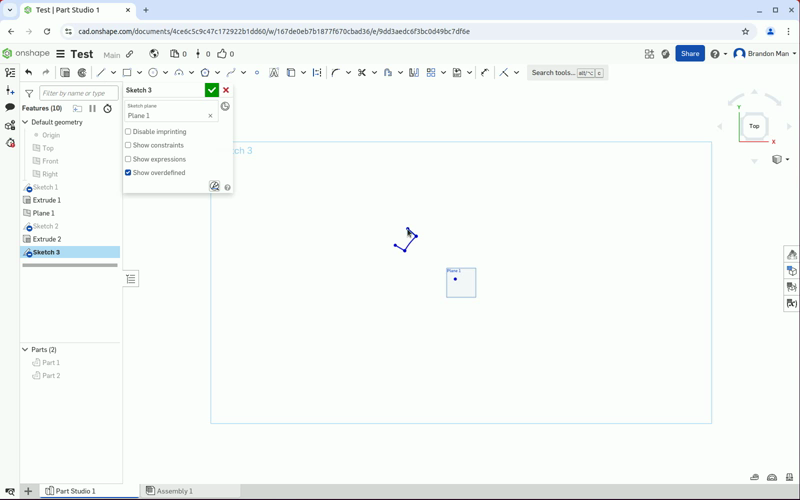
key(a)
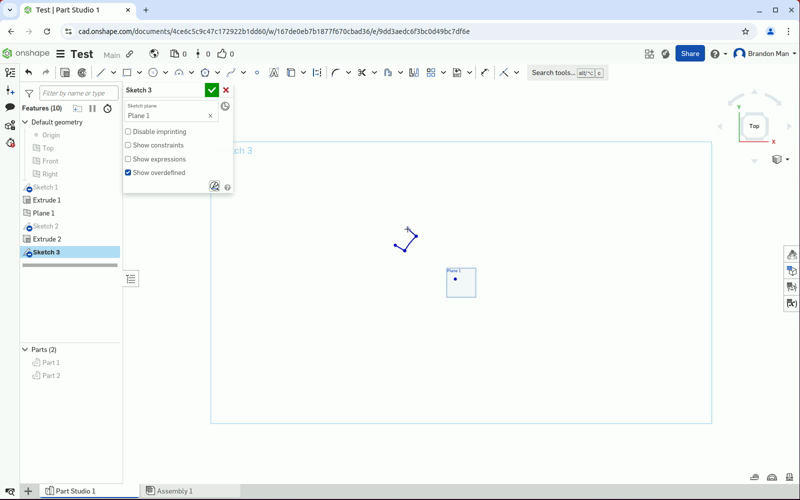
mouse_move(407, 228)
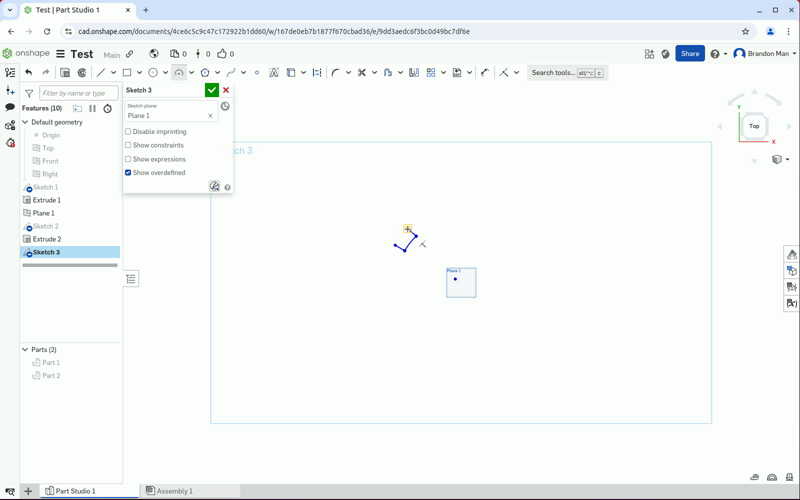
click(407, 228)
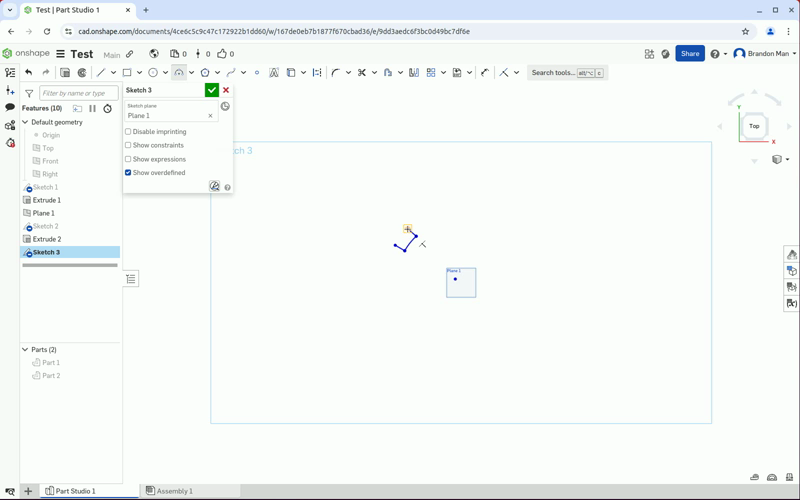
mouse_move(395, 245)
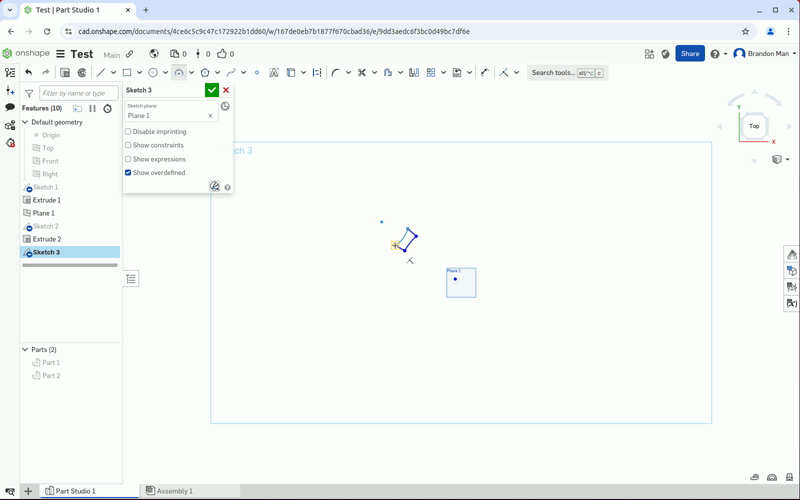
click(395, 245)
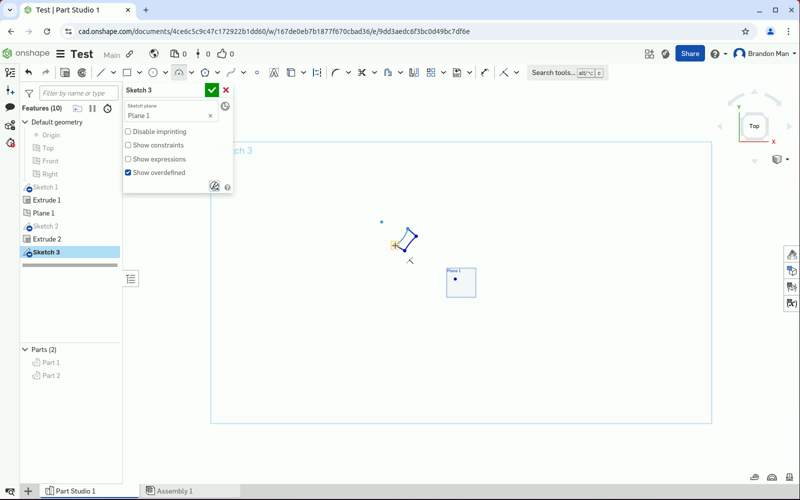
key_down(shift)
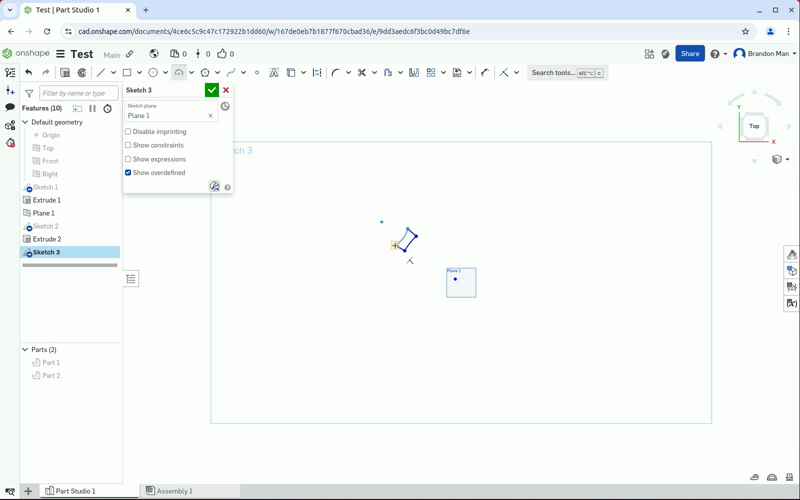
mouse_move(401, 236)
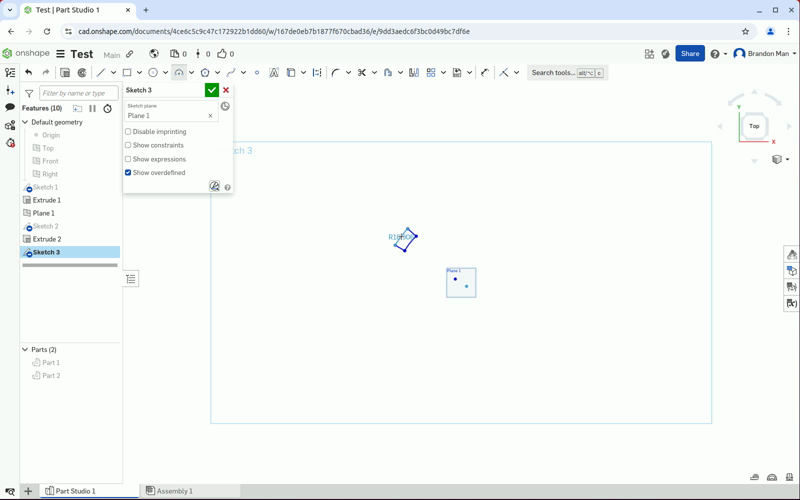
click(401, 236)
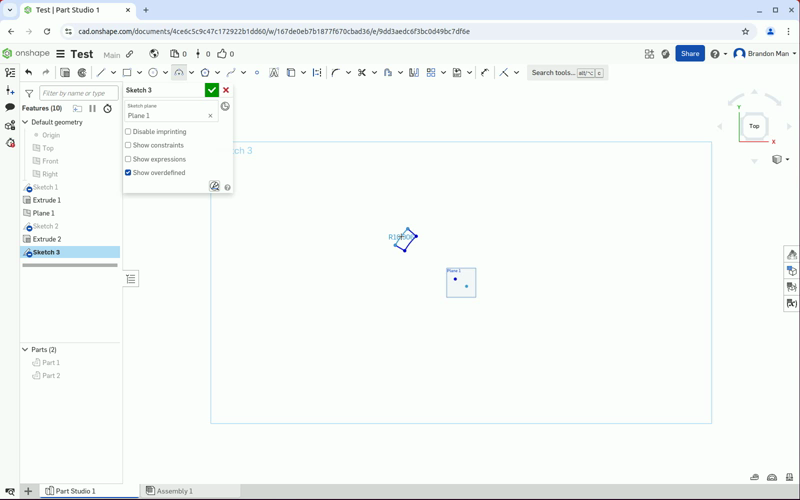
key_up(shift)
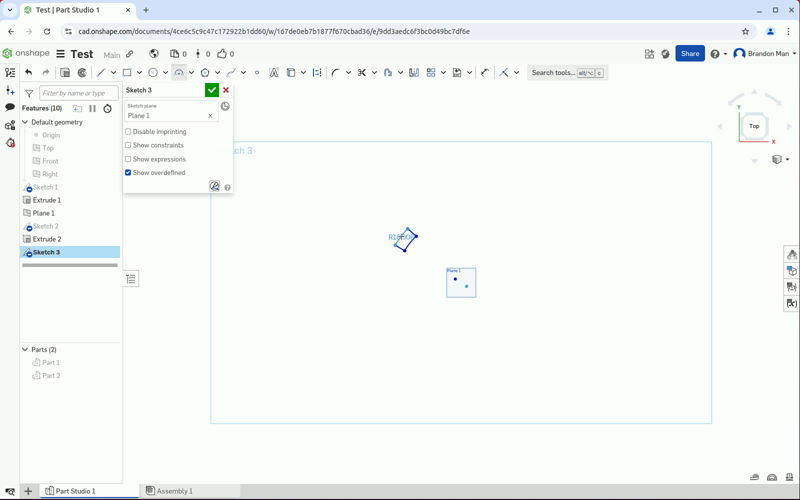
key(esc)
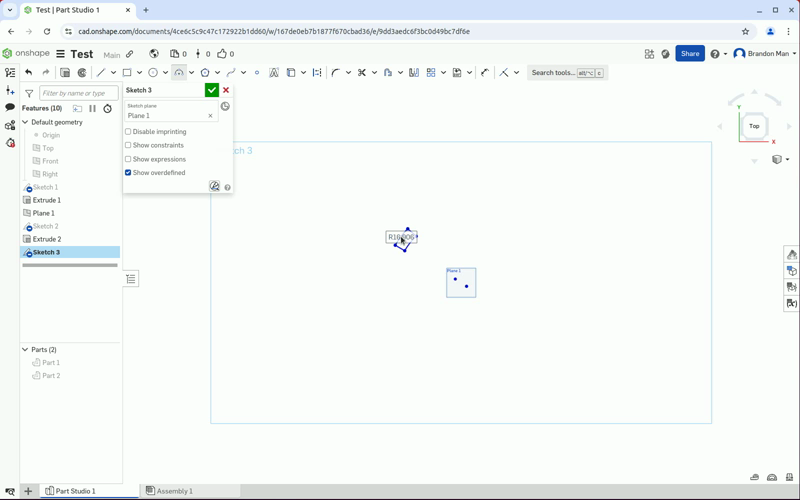
mouse_move(410, 240)
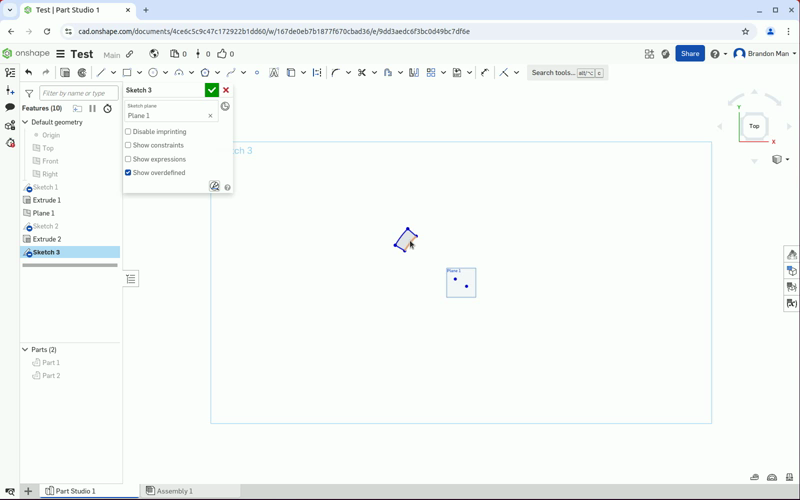
scroll(6)
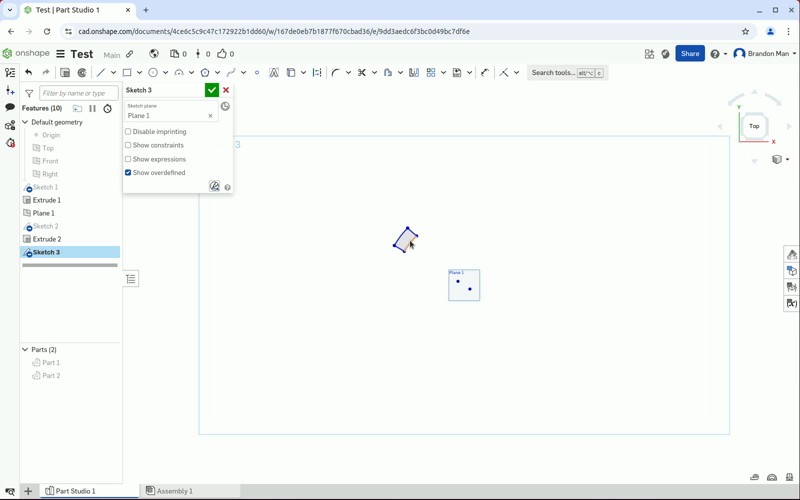
scroll(6)
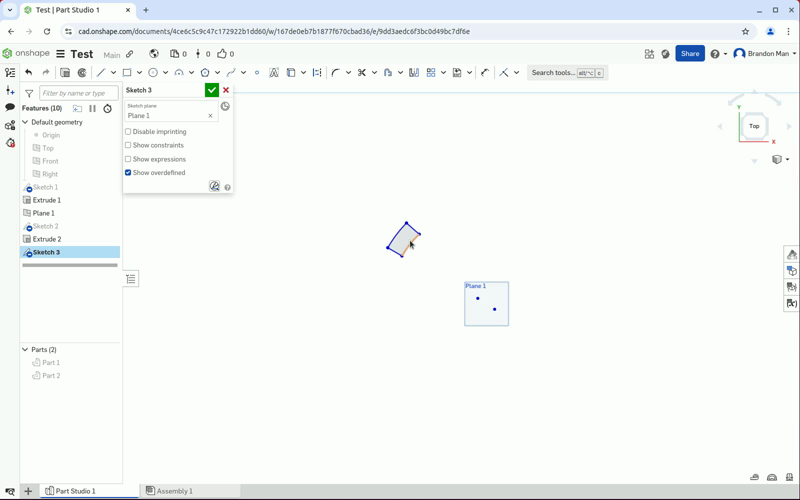
scroll(6)
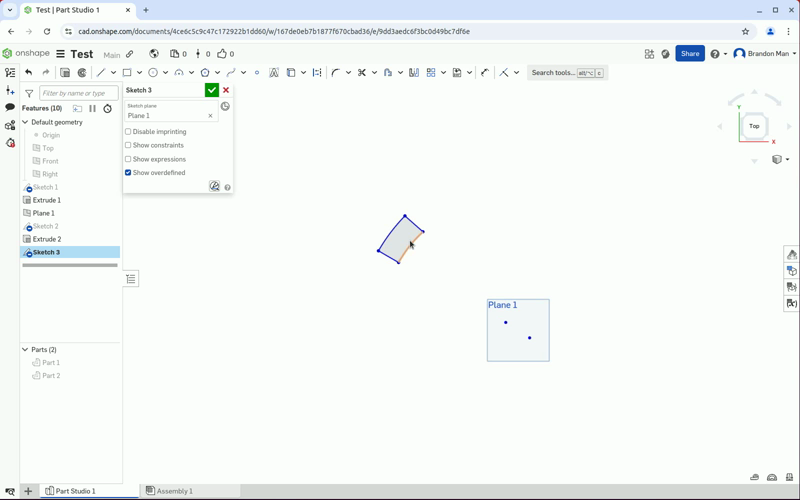
scroll(6)
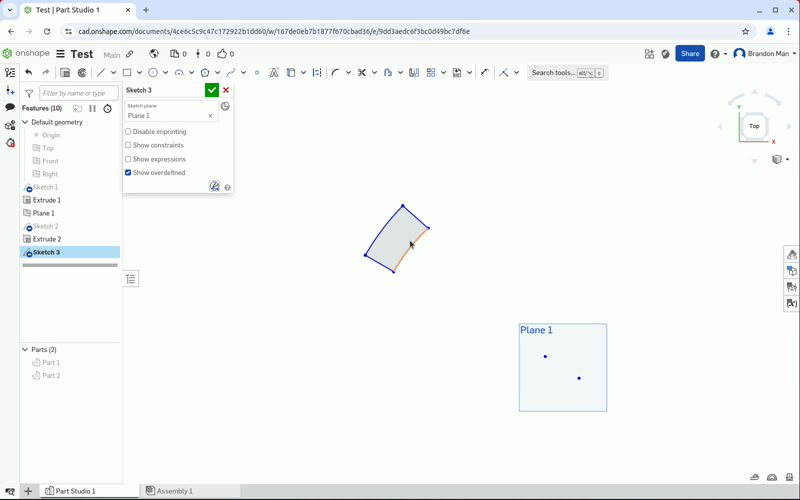
scroll(6)
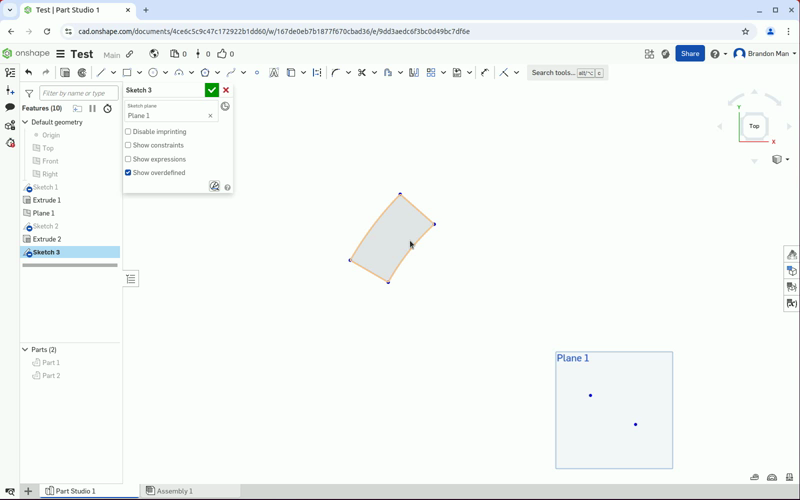
scroll(6)
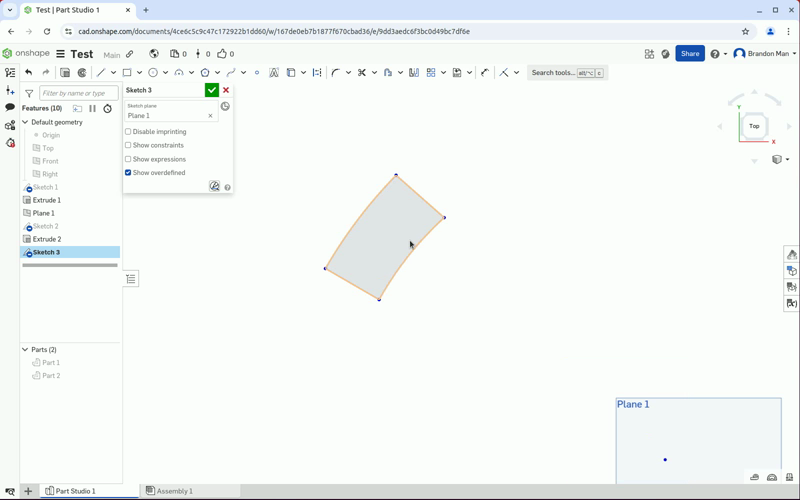
scroll(6)
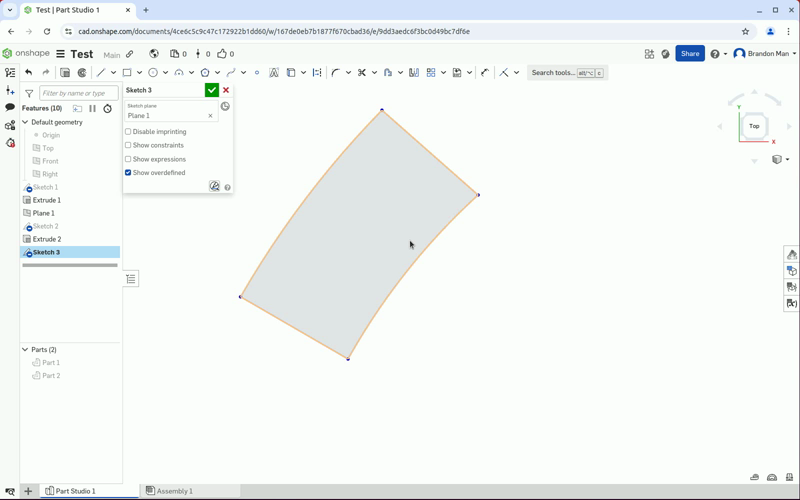
click(410, 240)
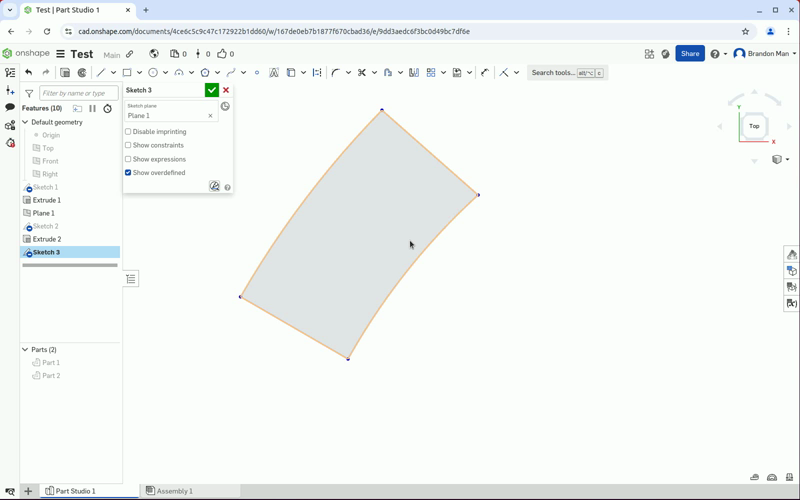
scroll(-6)
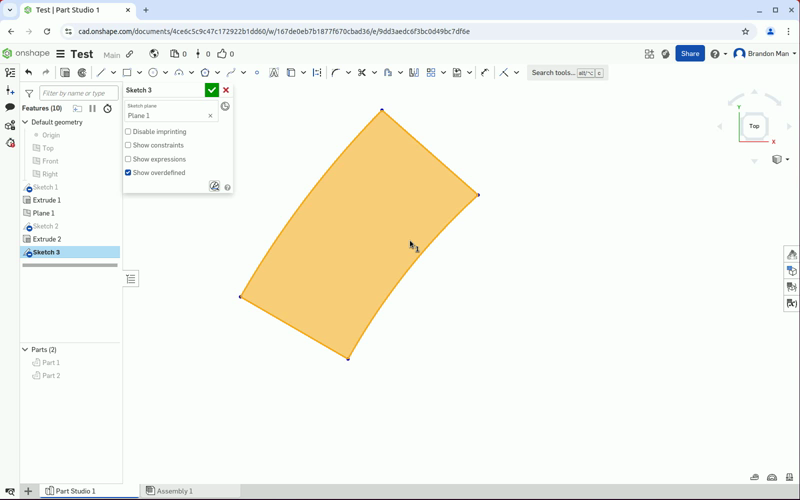
scroll(-6)
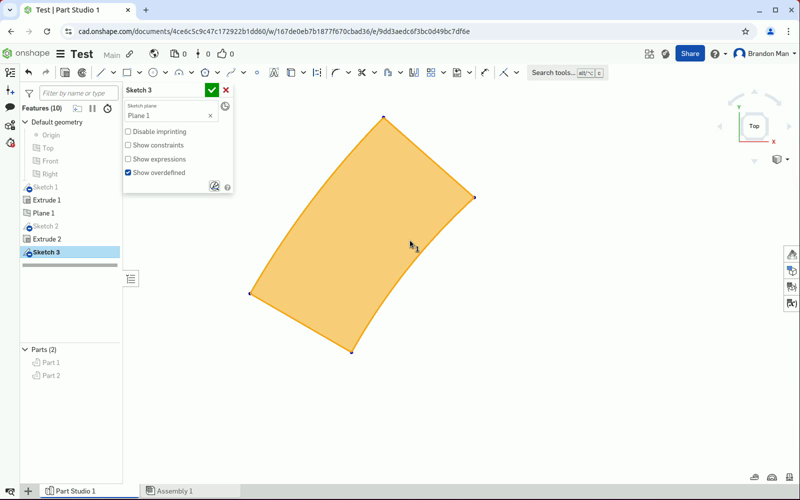
scroll(-6)
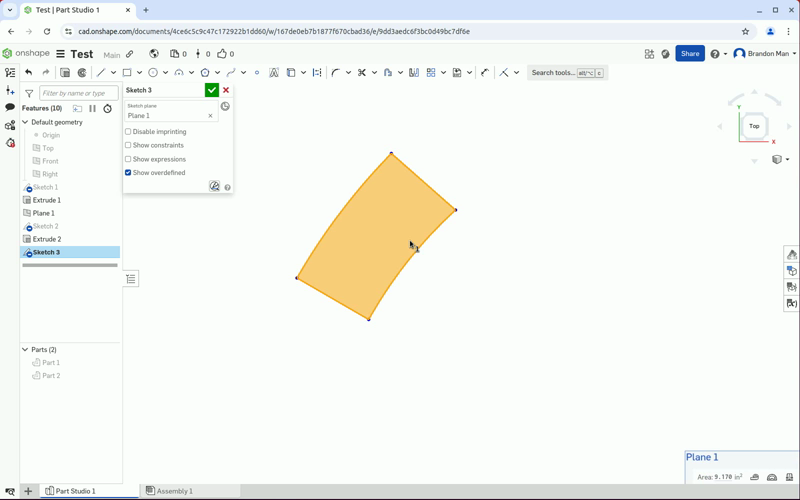
scroll(-6)
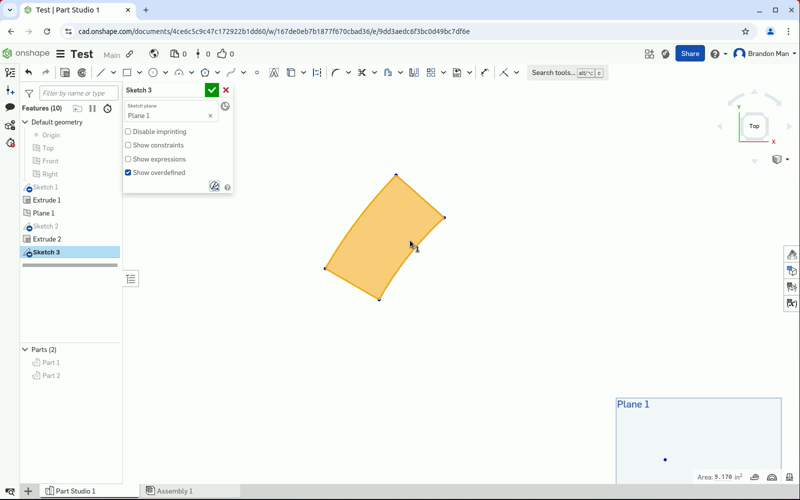
scroll(-6)
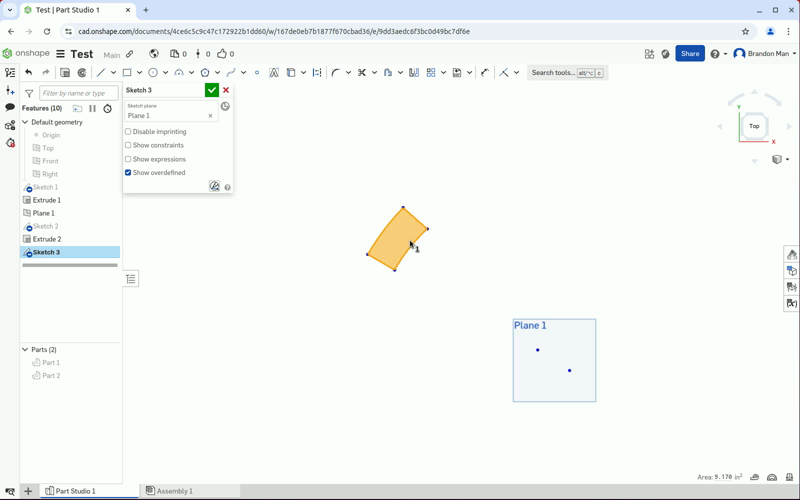
scroll(-6)
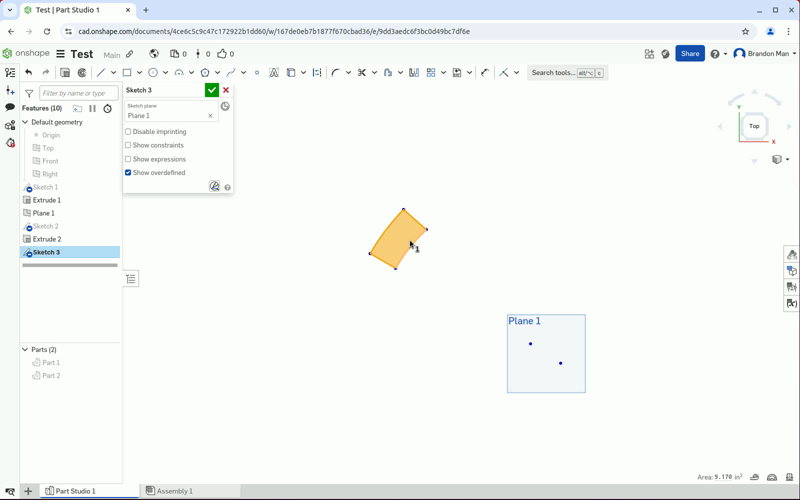
scroll(-6)
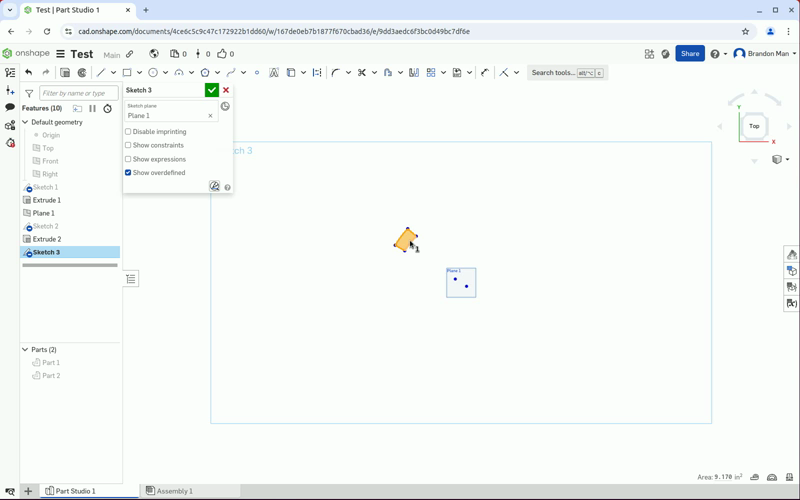
mouse_move(73, 352)
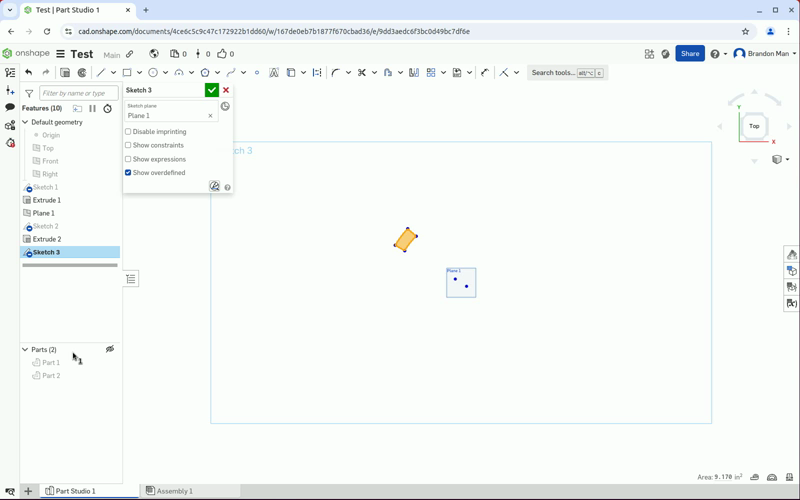
key(shift+y)
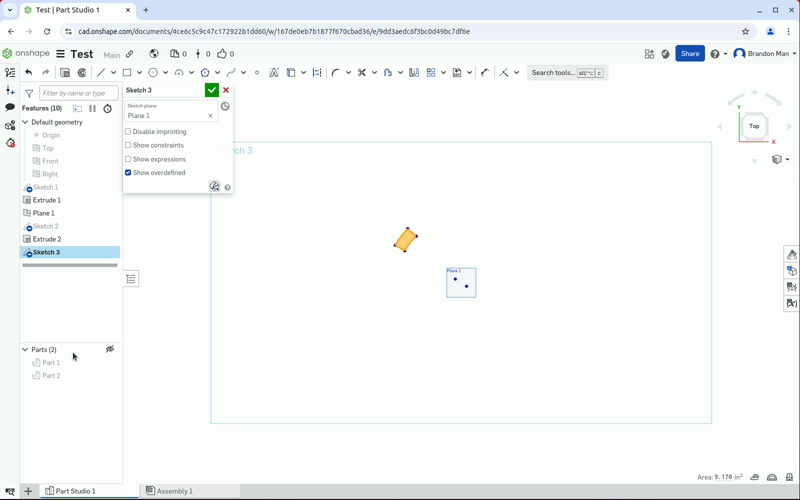
key(shift+e)
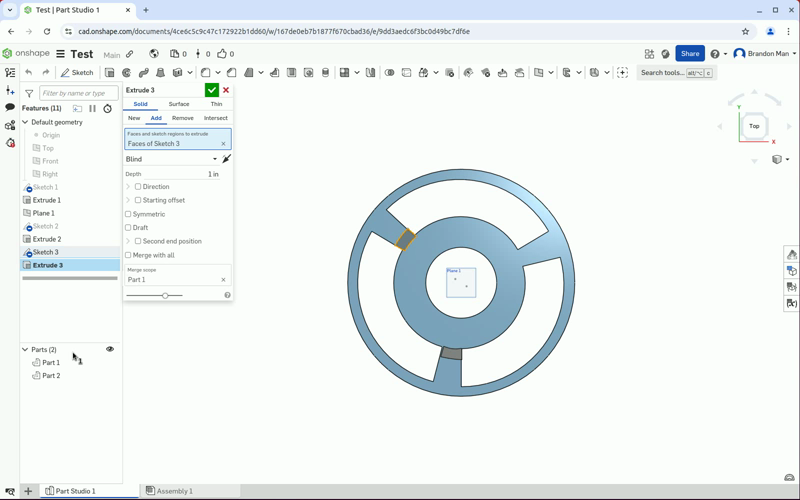
mouse_move(143, 106)
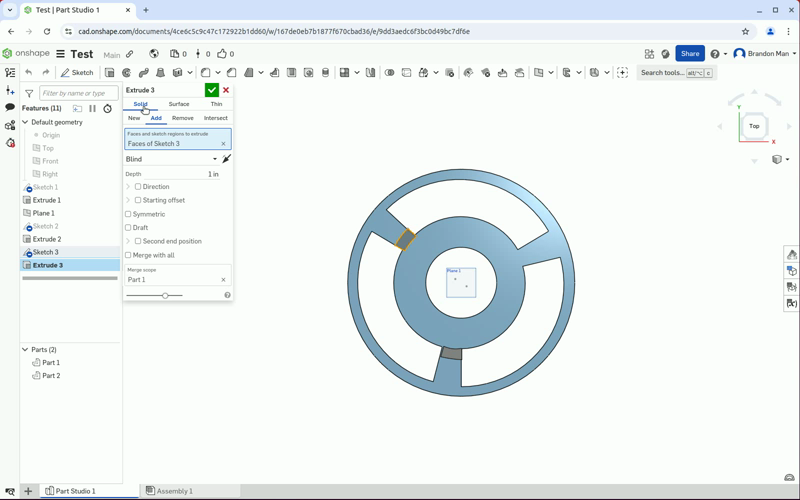
click(143, 106)
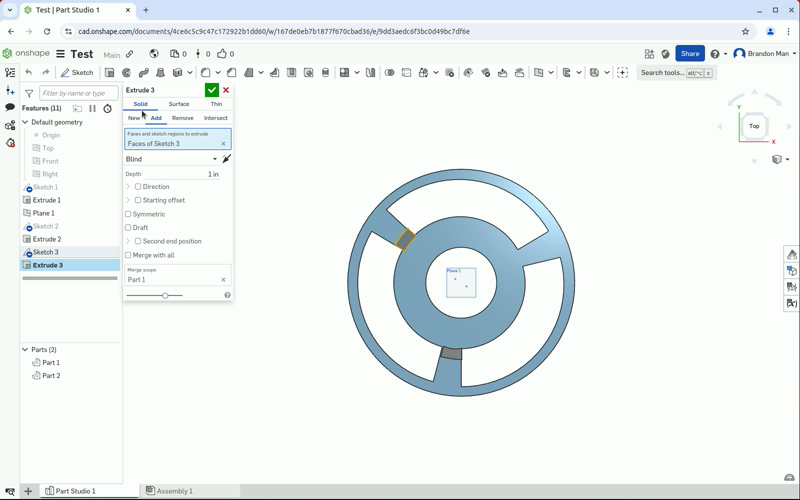
mouse_move(137, 120)
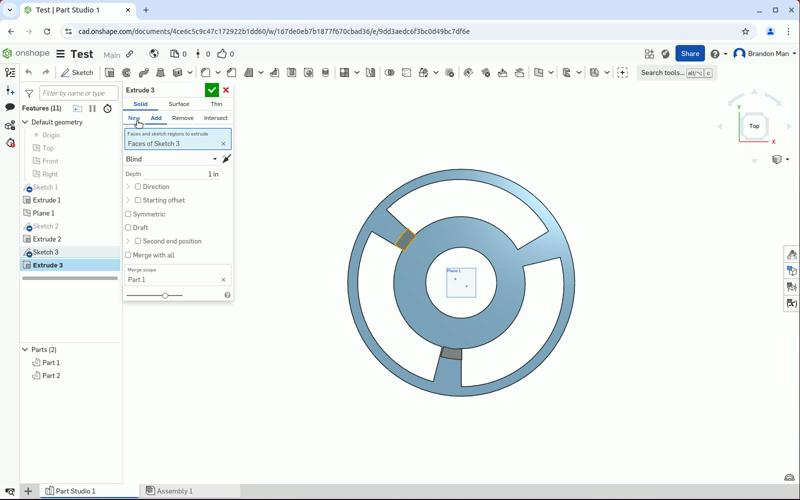
click(137, 120)
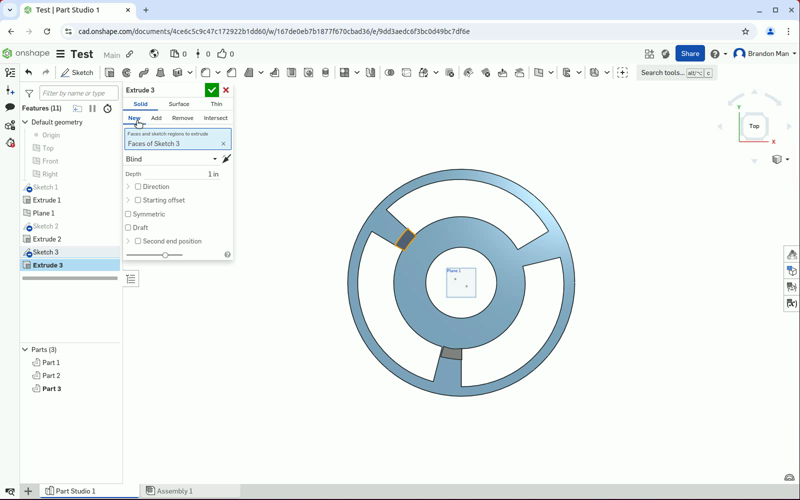
key(tab, 4)
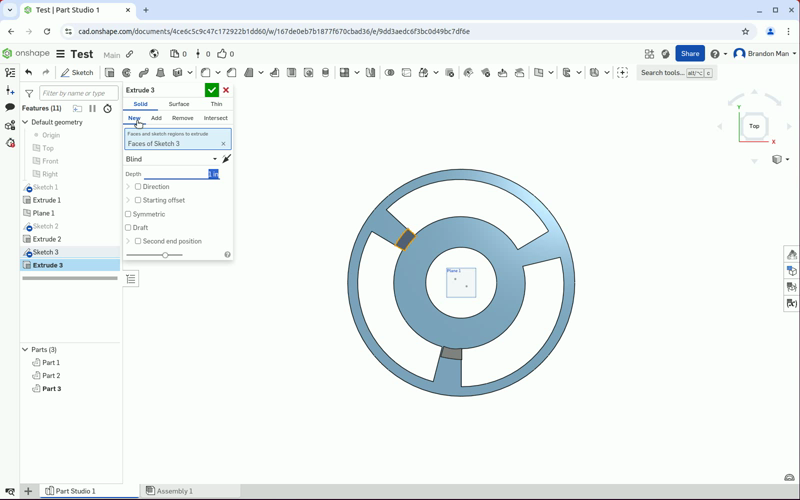
text(2.166)
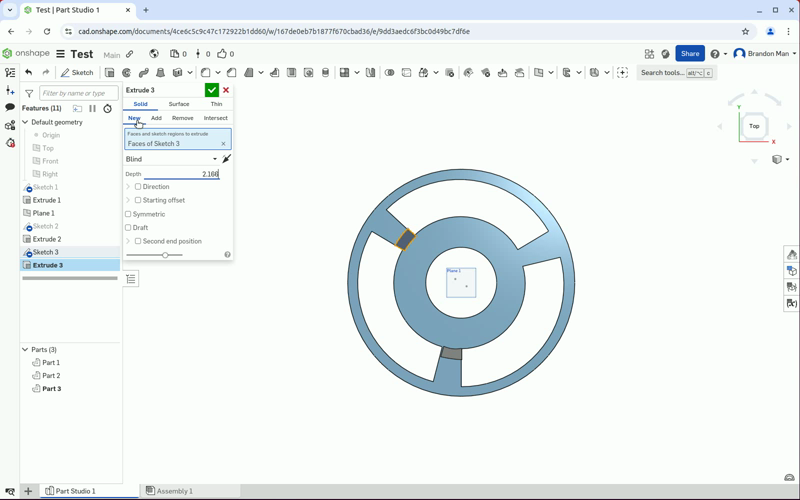
key(enter)
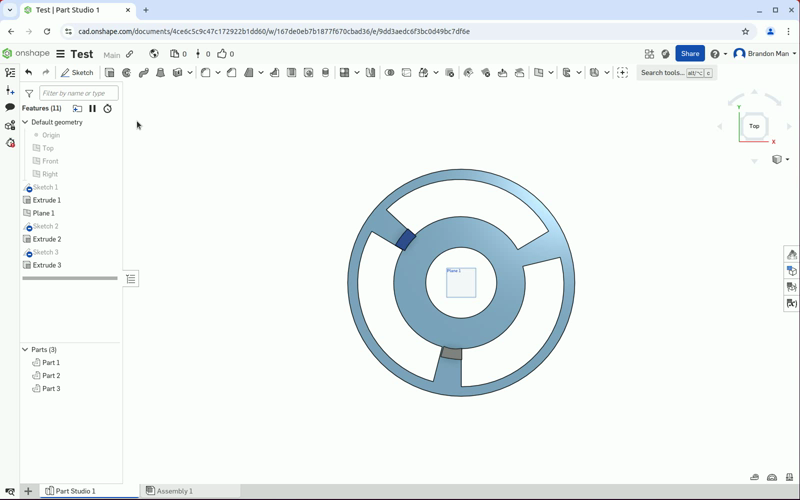
key(shift+h)
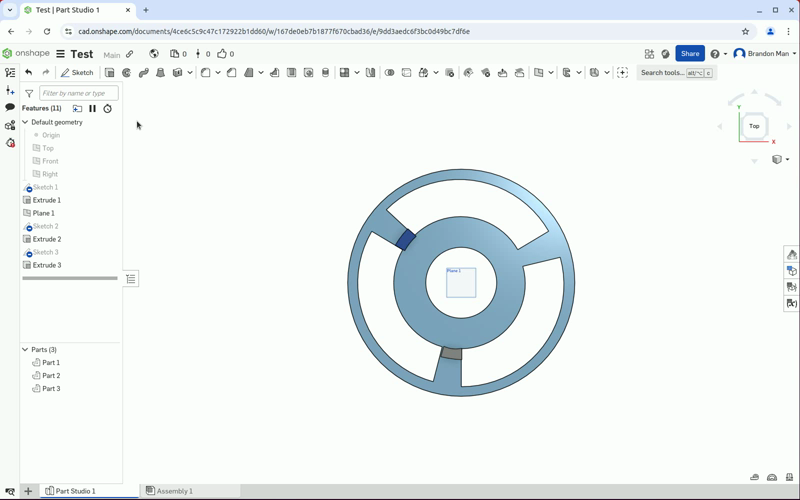
key(shift+h)
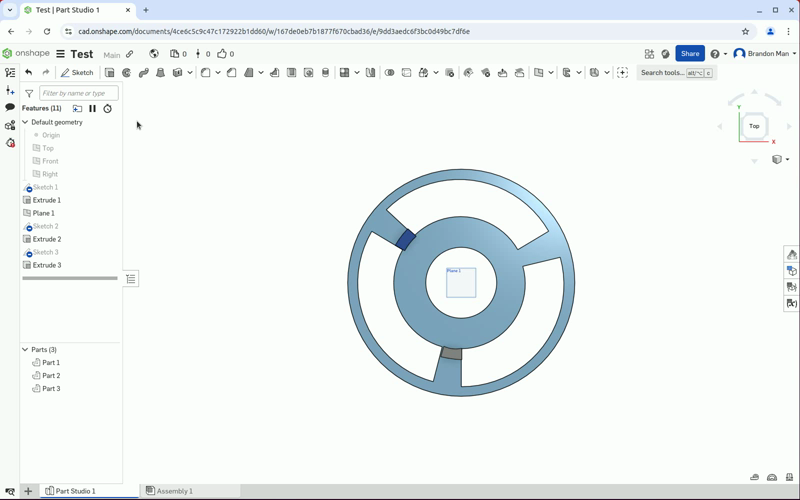
mouse_move(73, 189)
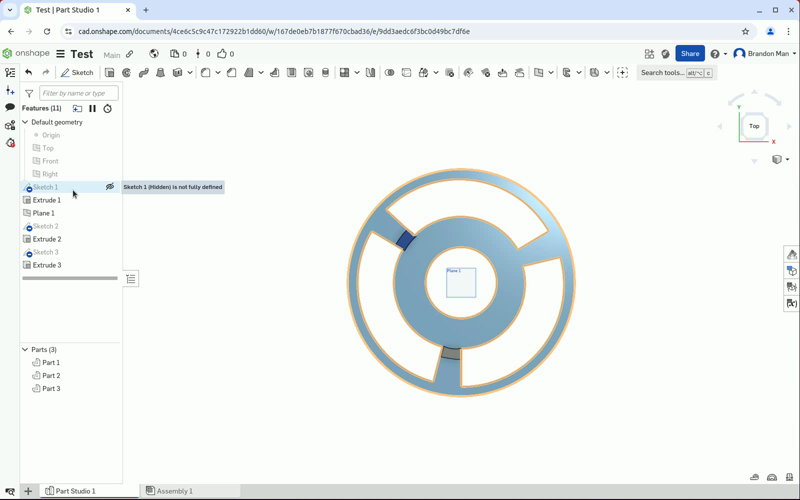
click(73, 189)
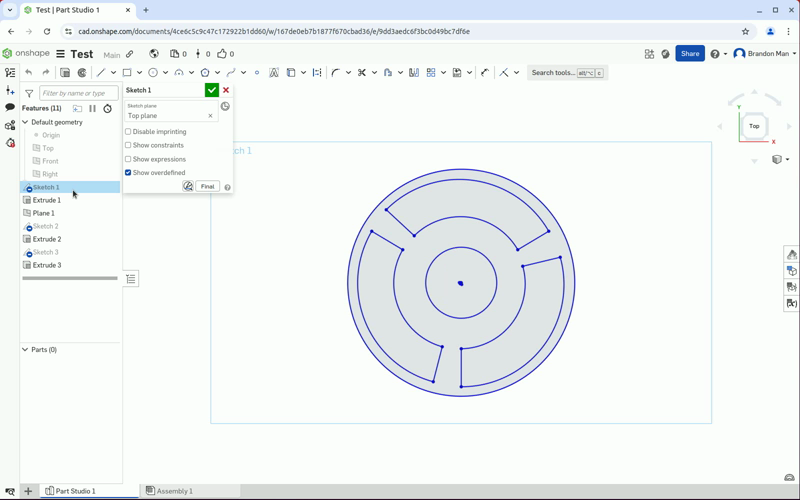
mouse_move(229, 92)
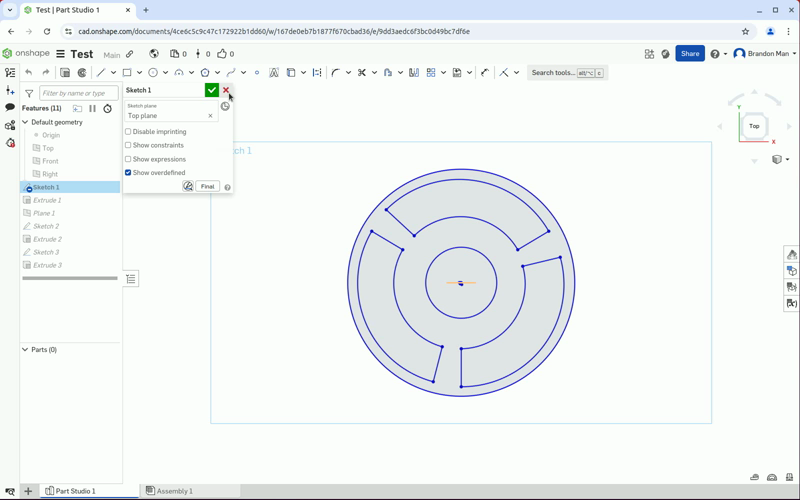
click(229, 92)
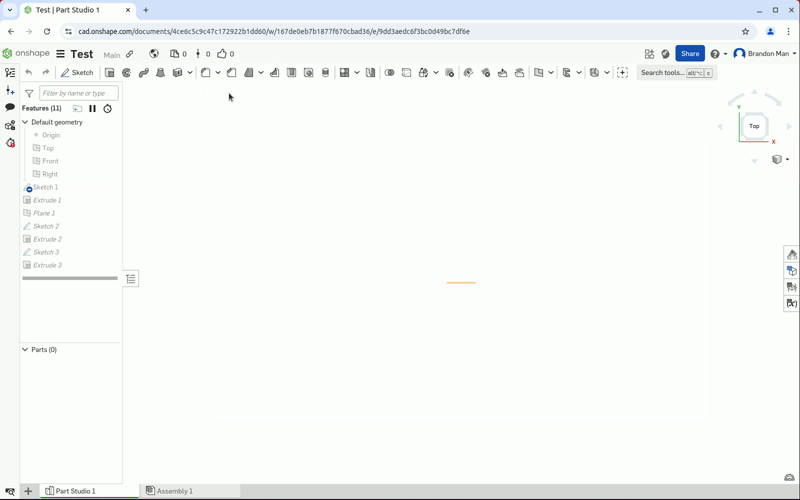
key(shift+s)
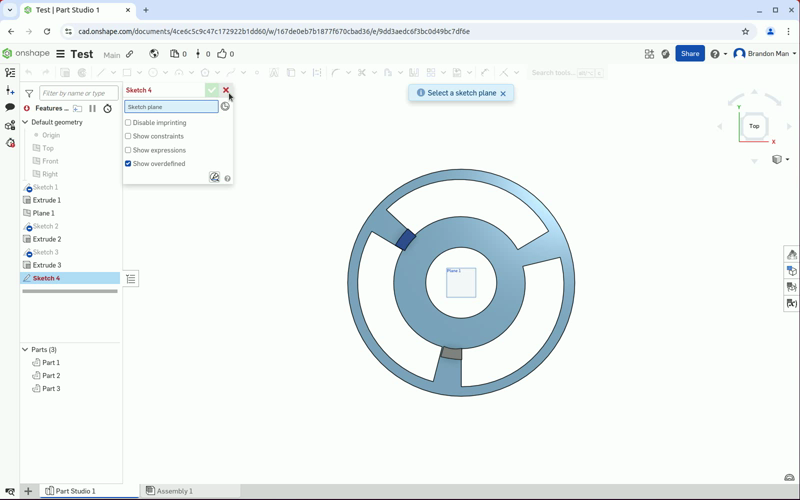
mouse_move(73, 215)
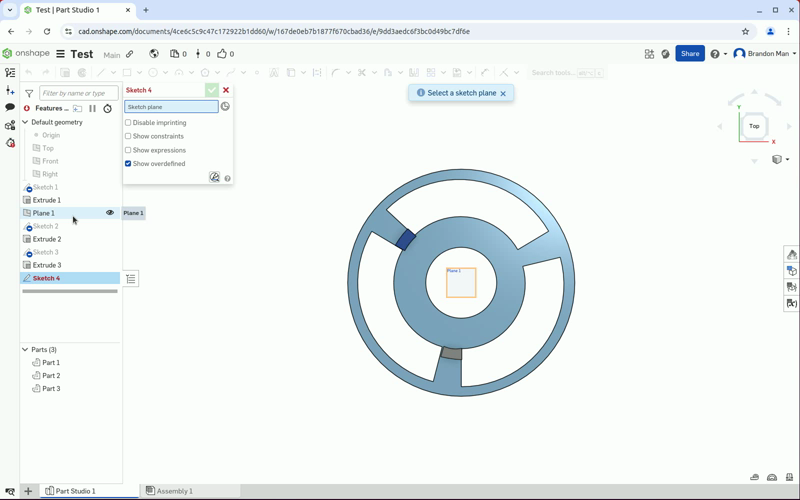
click(73, 215)
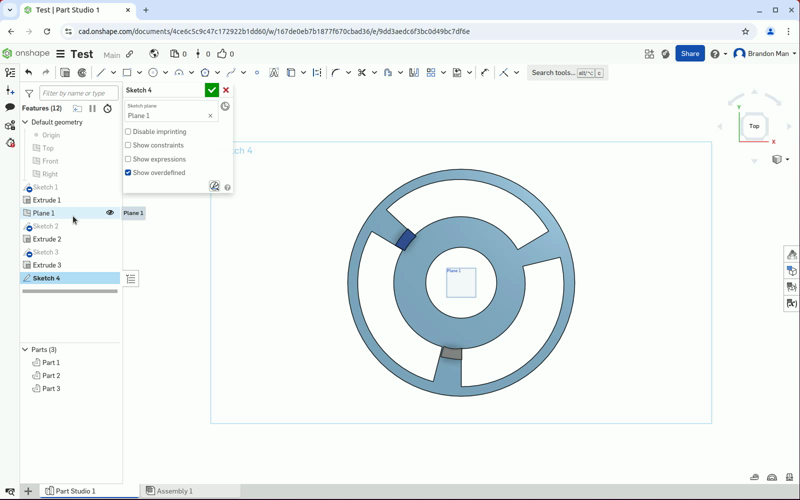
mouse_move(73, 352)
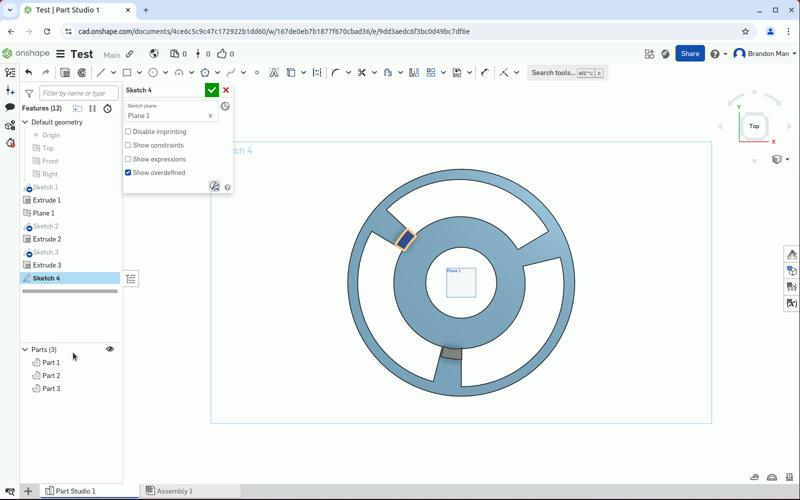
key(y)
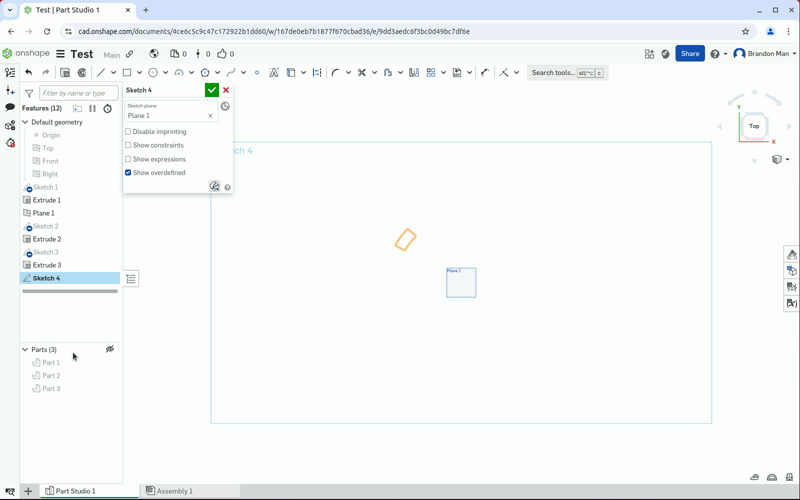
key(a)
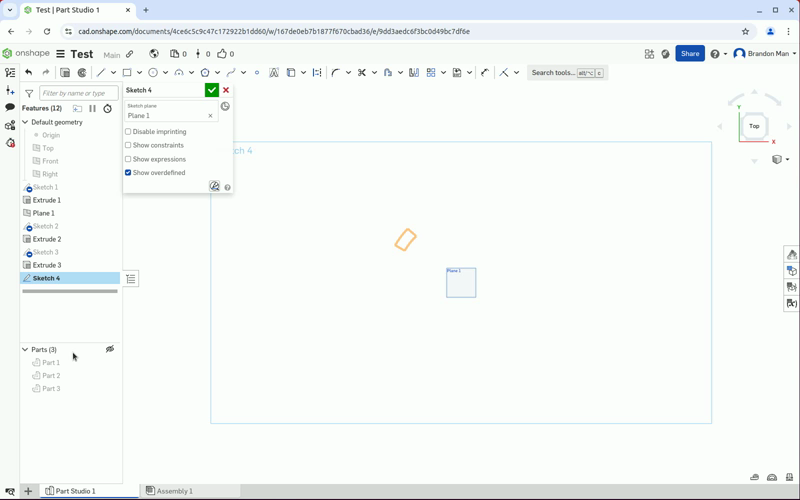
key_down(shift)
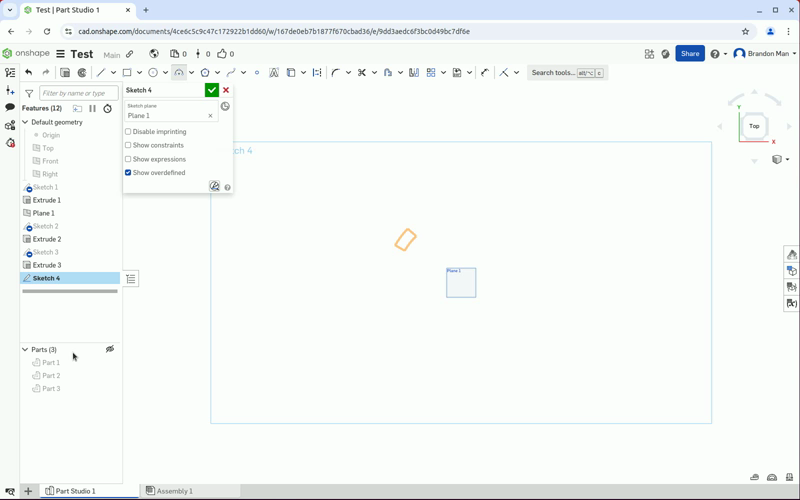
mouse_move(518, 250)
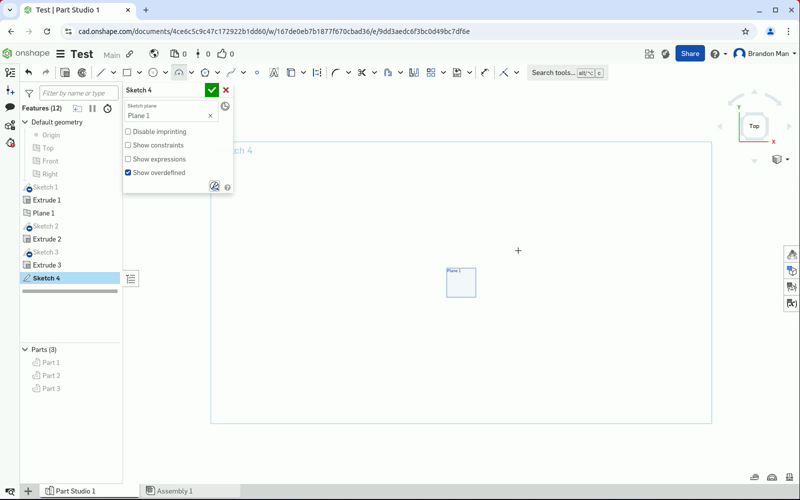
click(518, 250)
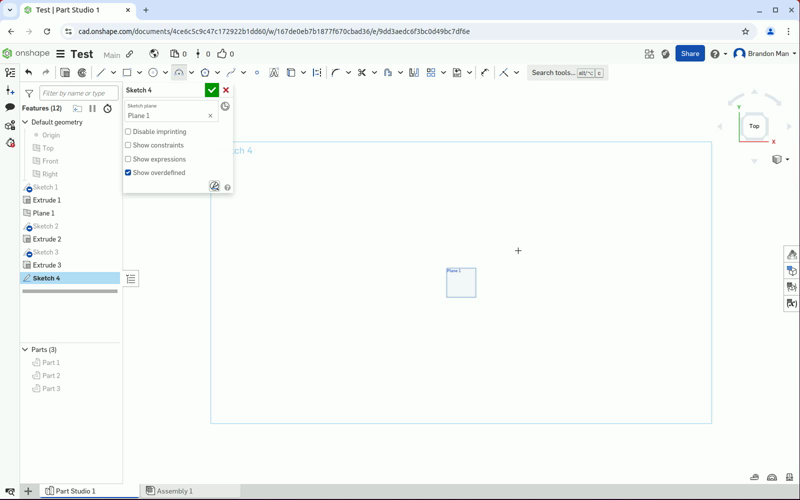
key_up(shift)
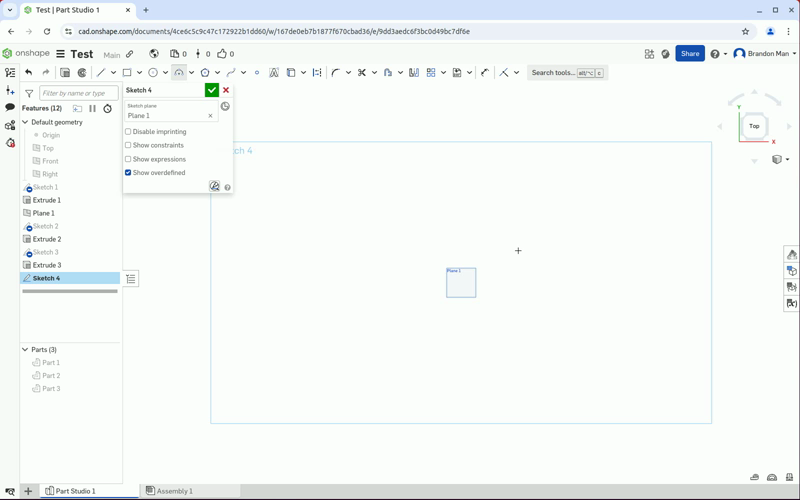
key_down(shift)
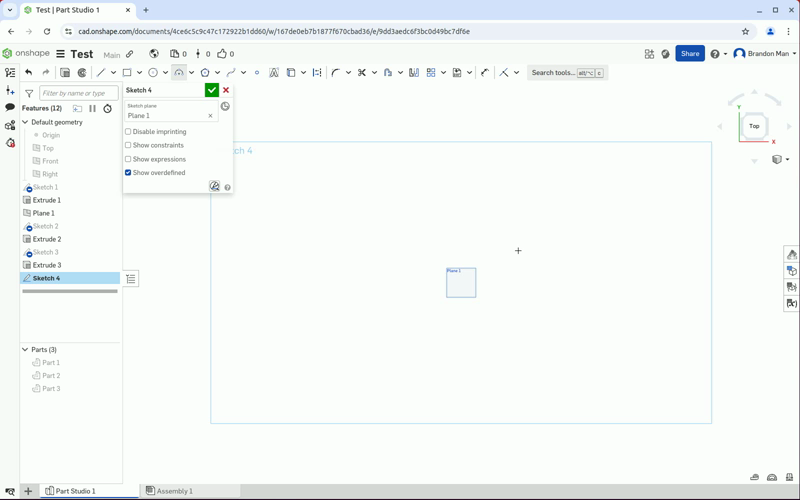
mouse_move(525, 266)
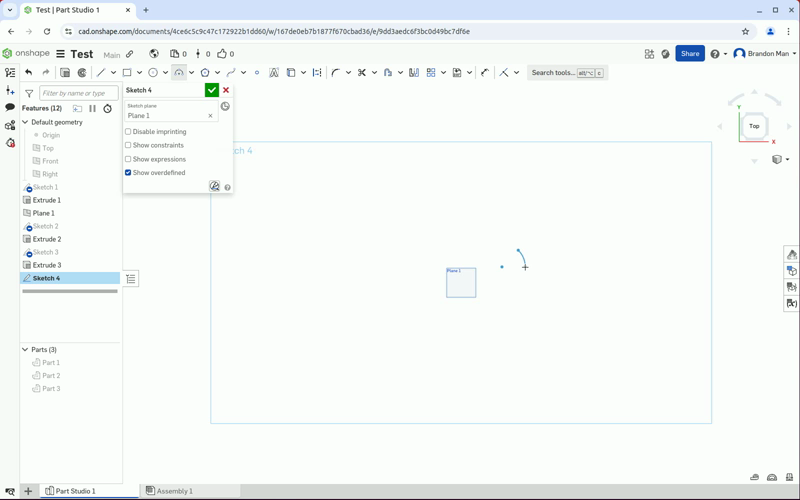
click(525, 266)
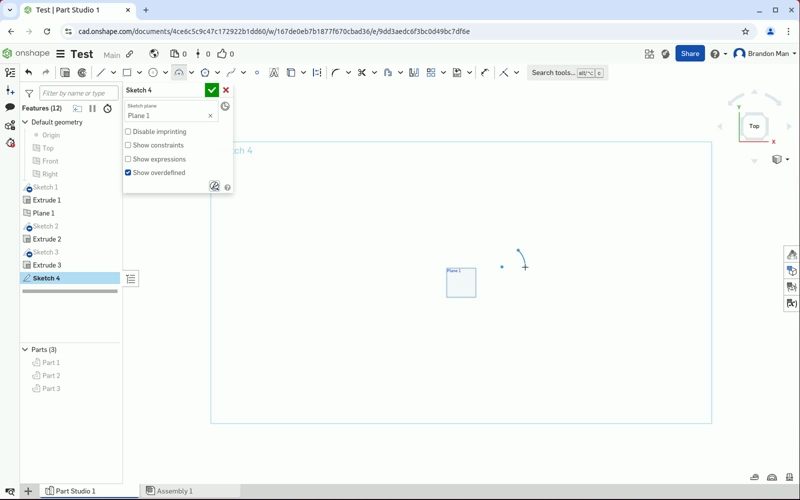
mouse_move(522, 258)
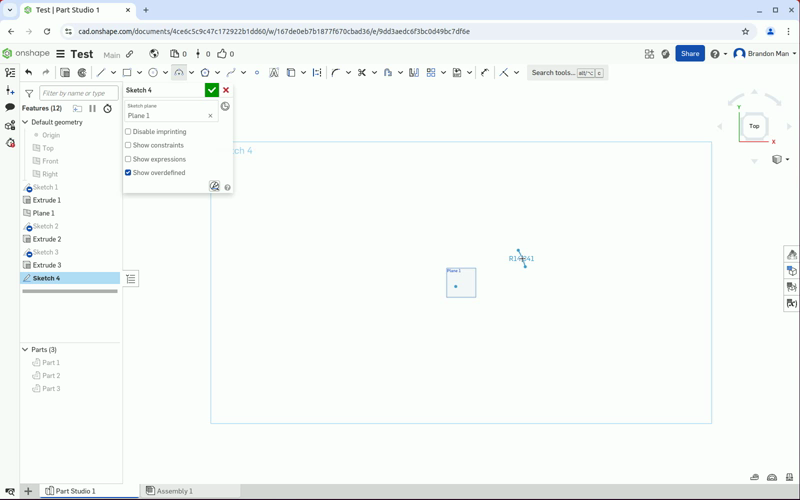
click(522, 258)
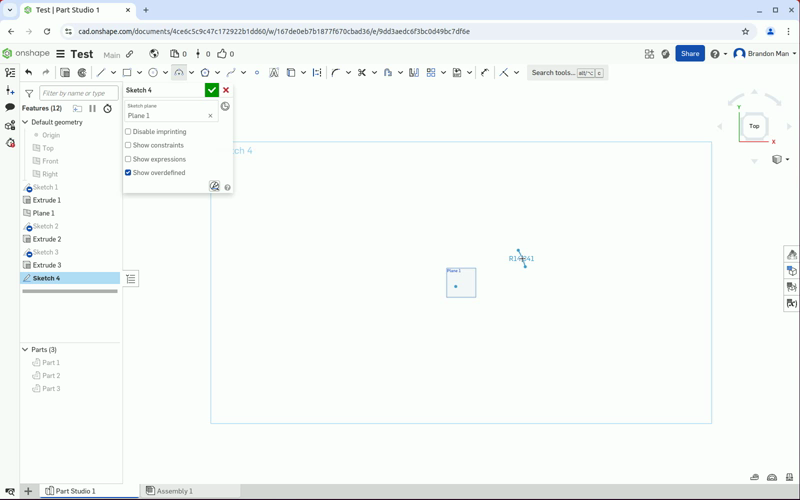
key_up(shift)
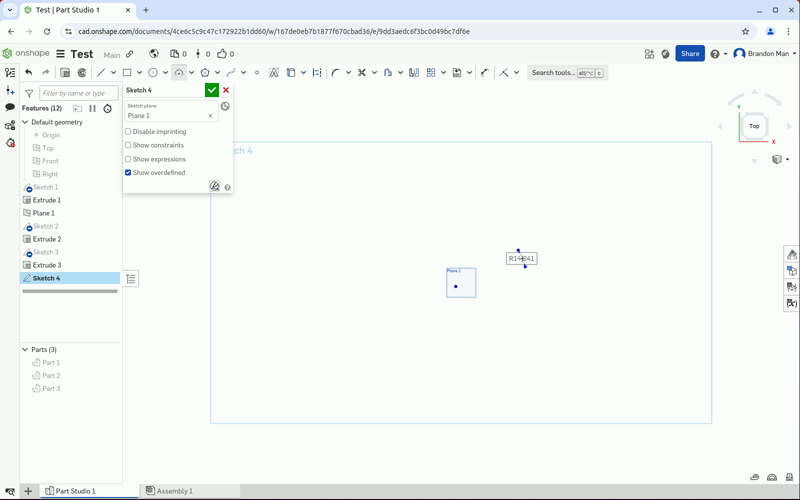
key(esc)
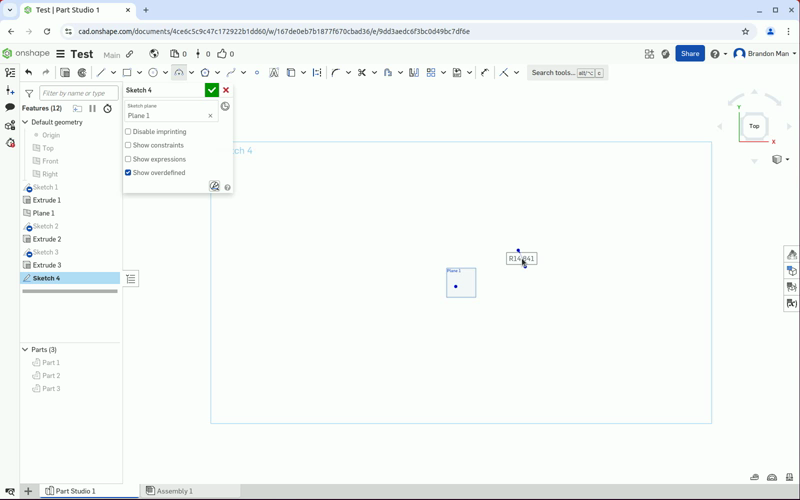
key(l)
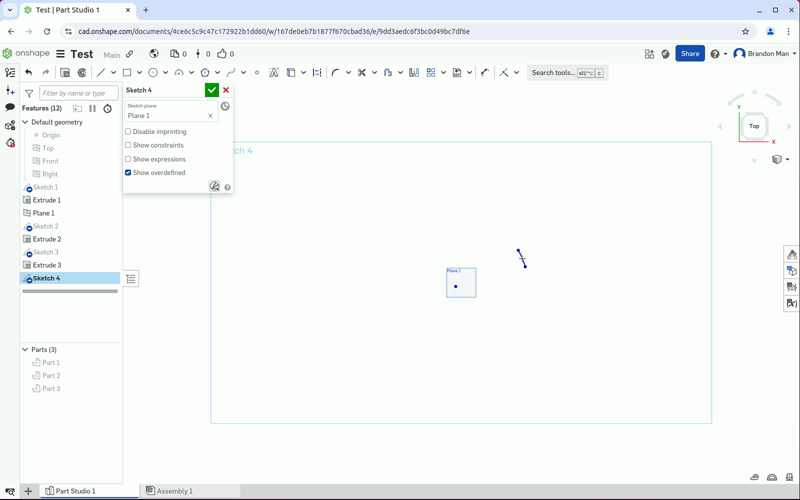
mouse_move(525, 266)
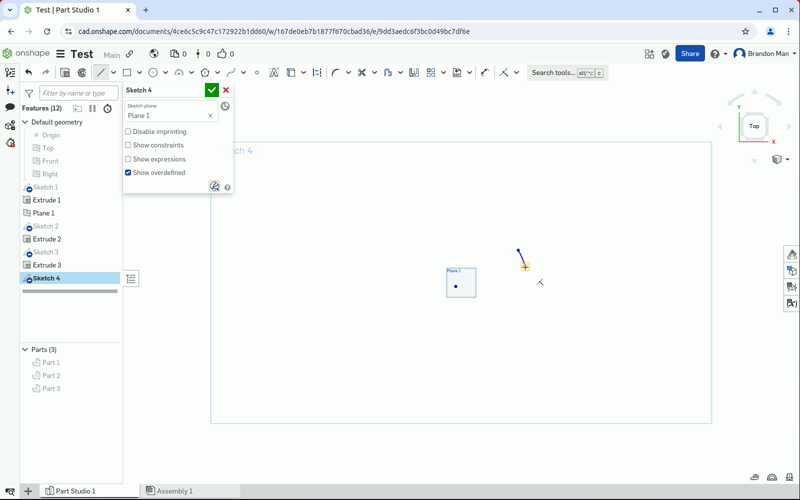
click(525, 266)
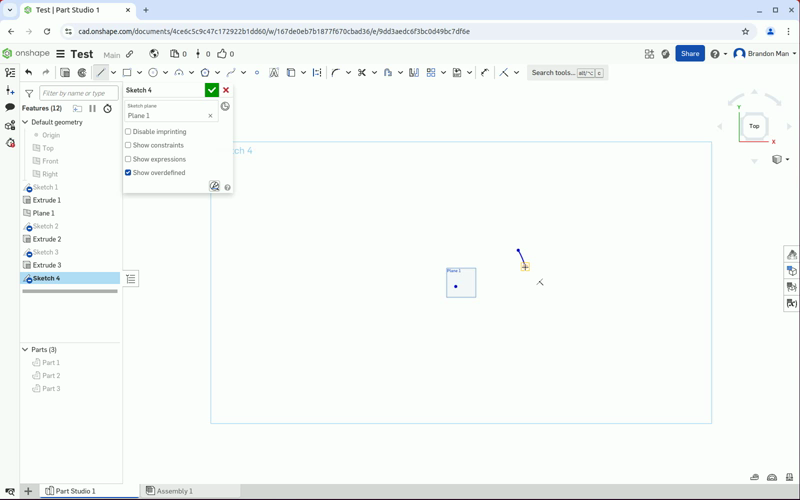
key_down(shift)
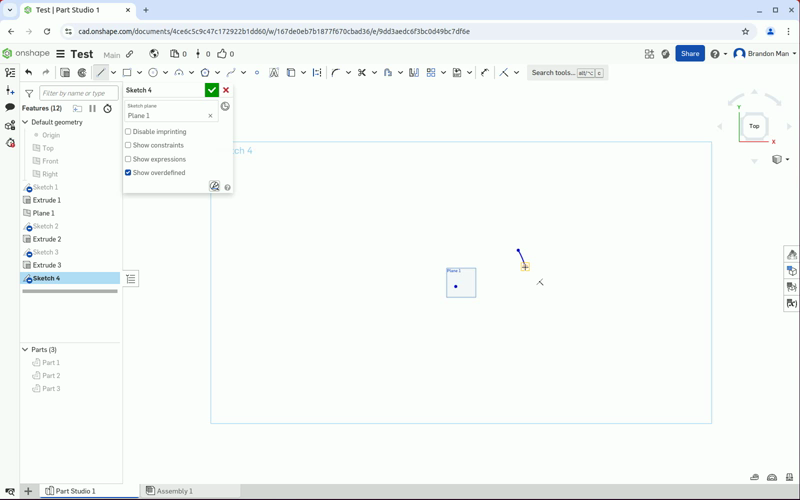
mouse_move(555, 266)
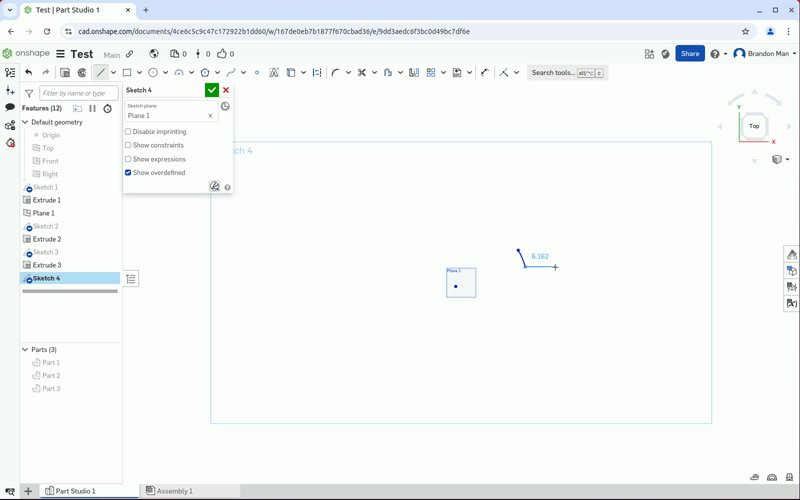
mouse_move(535, 263)
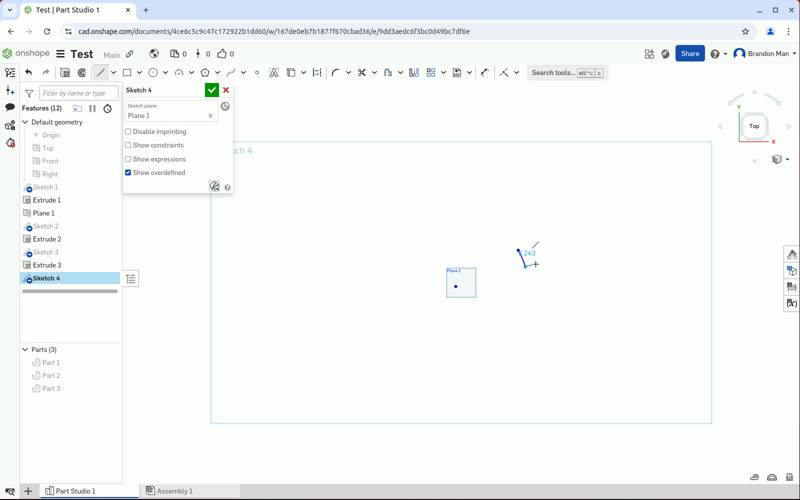
click(535, 263)
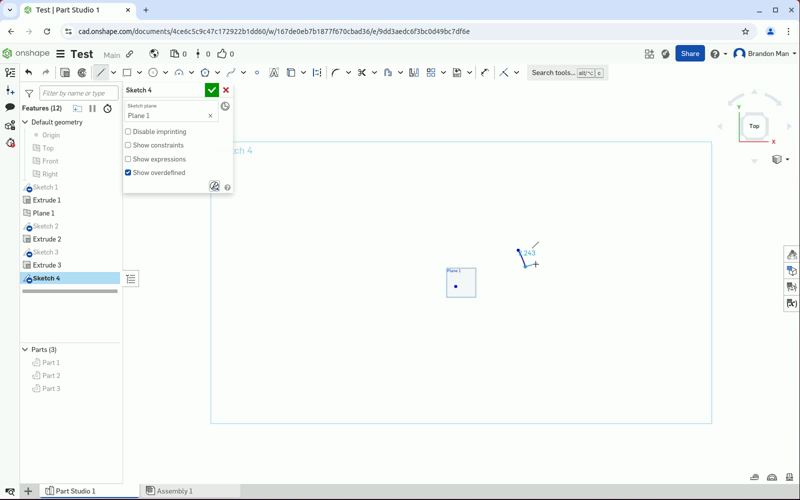
key_up(shift)
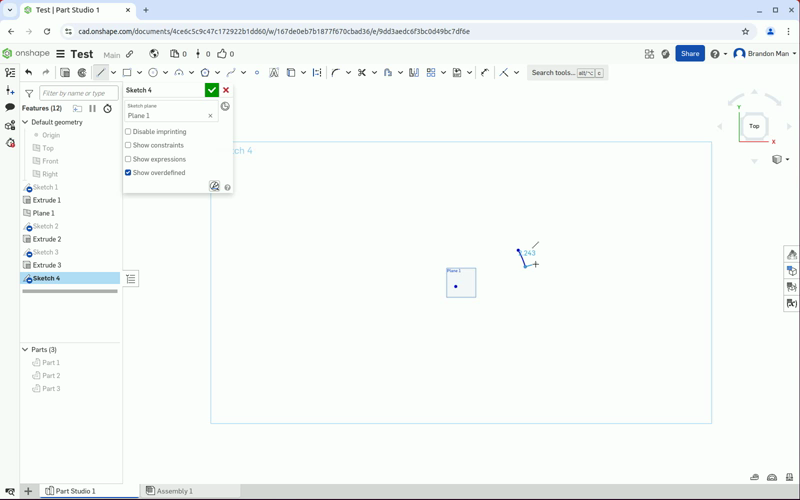
key(esc)
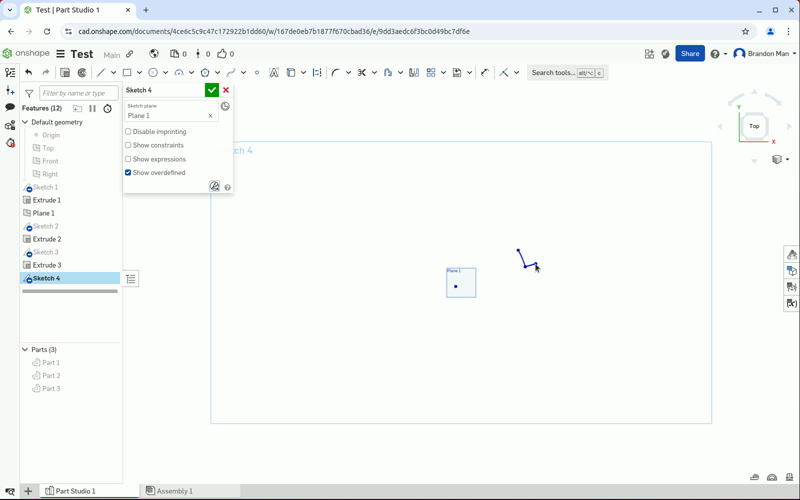
key(a)
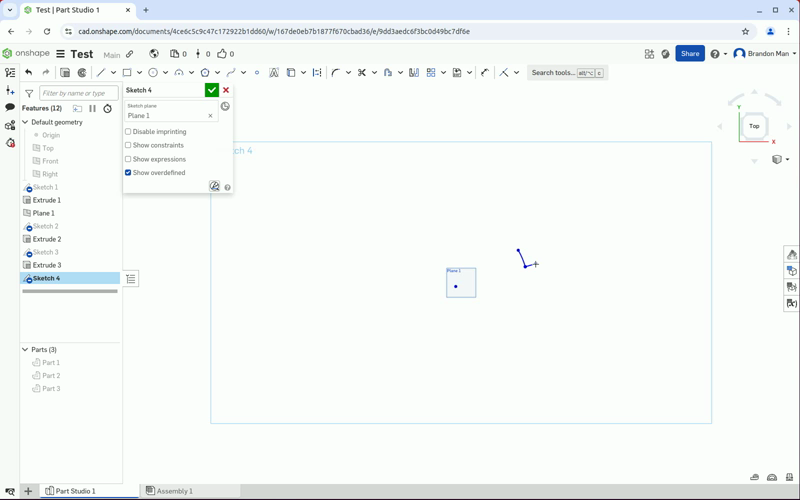
mouse_move(535, 263)
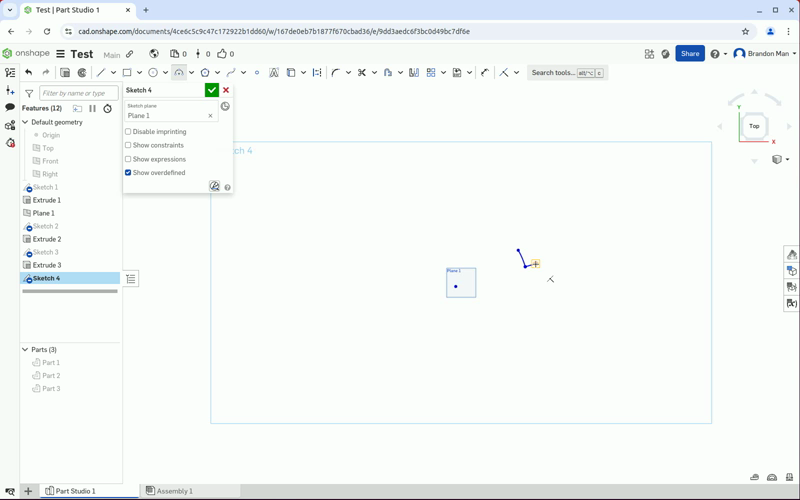
click(535, 263)
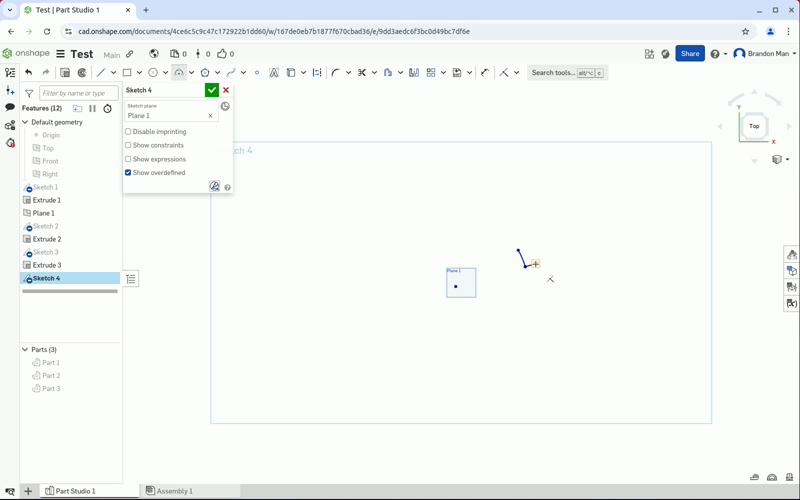
key_down(shift)
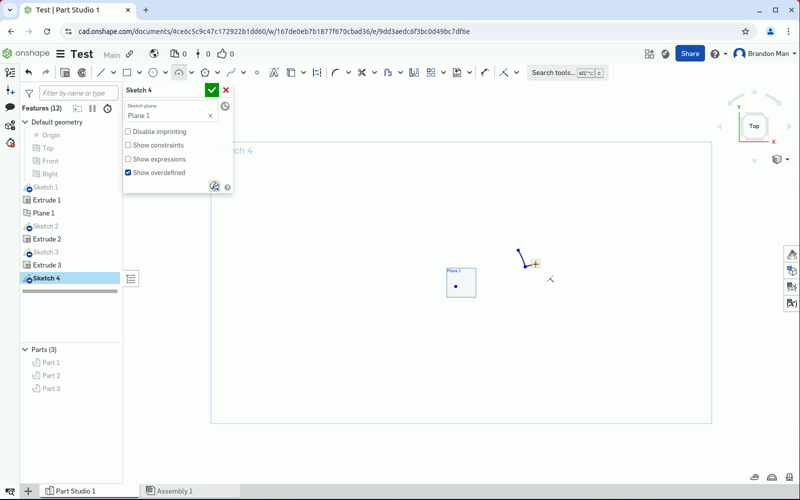
mouse_move(527, 244)
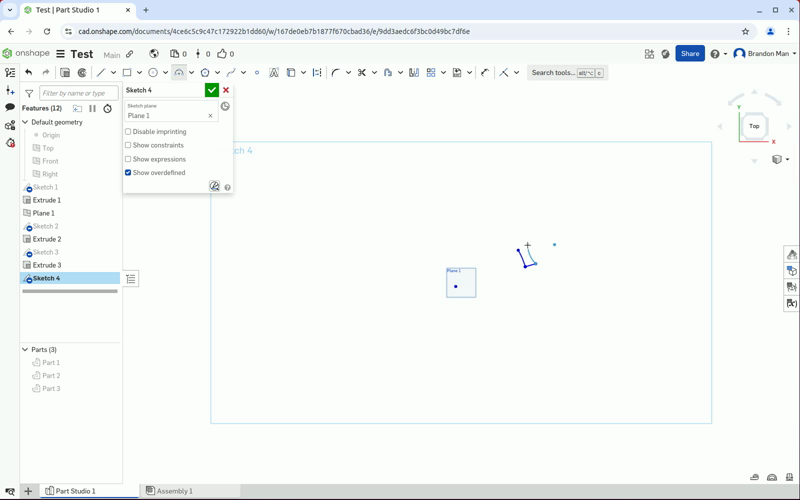
click(527, 244)
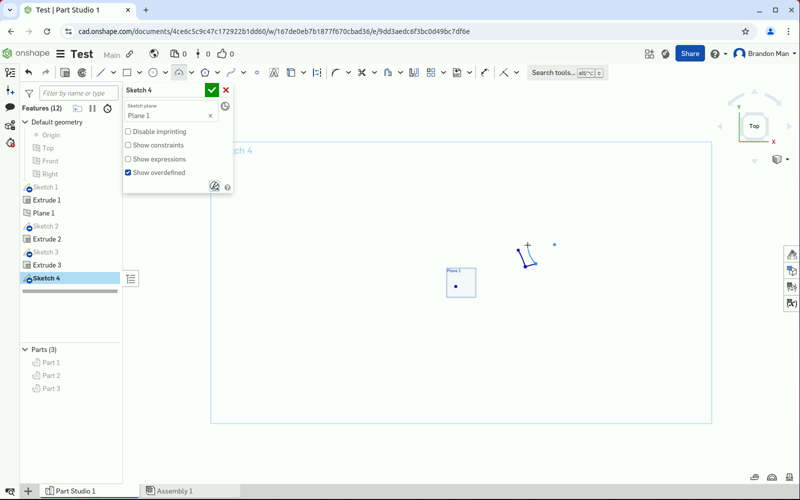
mouse_move(532, 253)
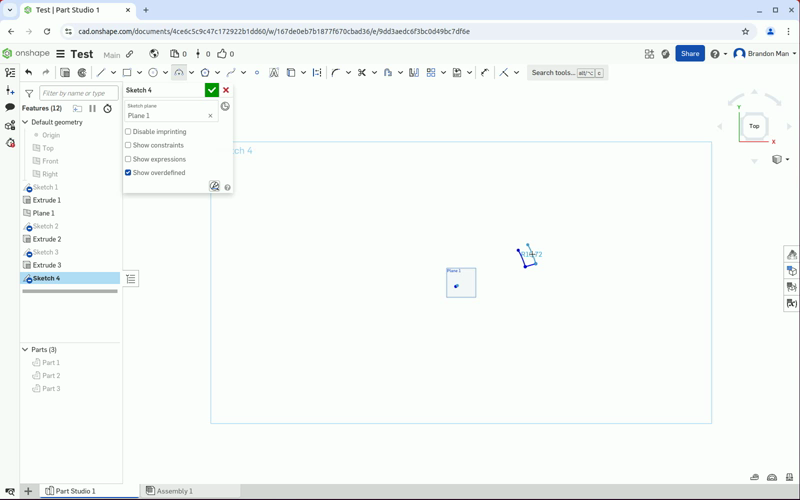
click(532, 253)
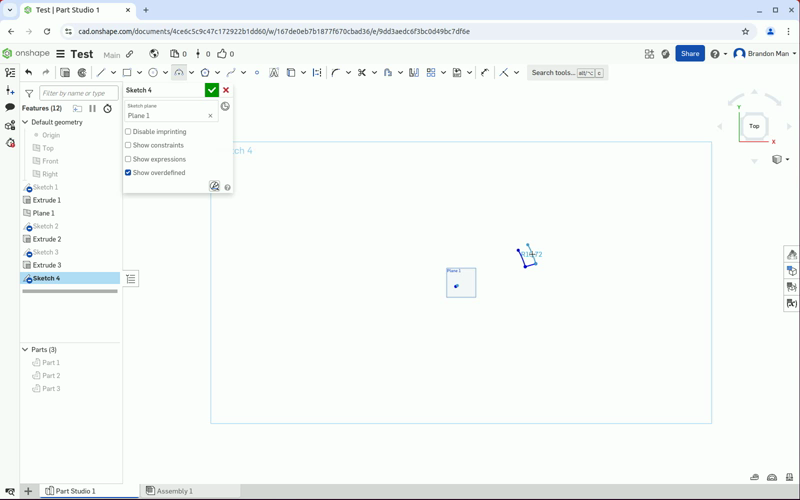
key_up(shift)
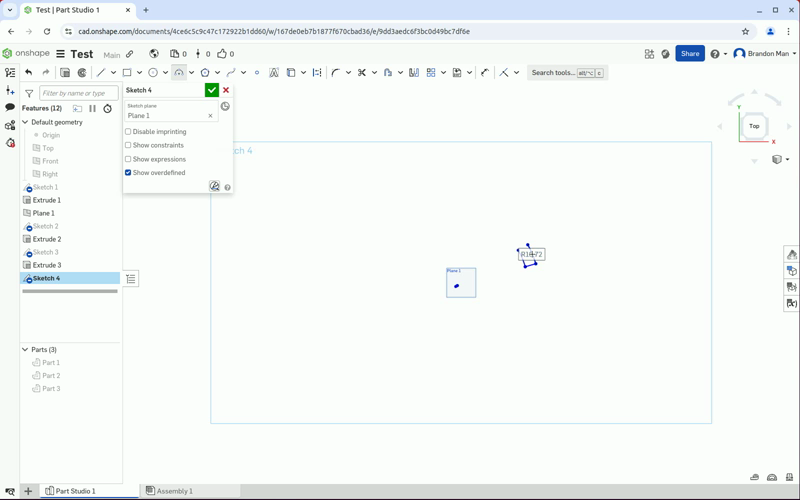
key(esc)
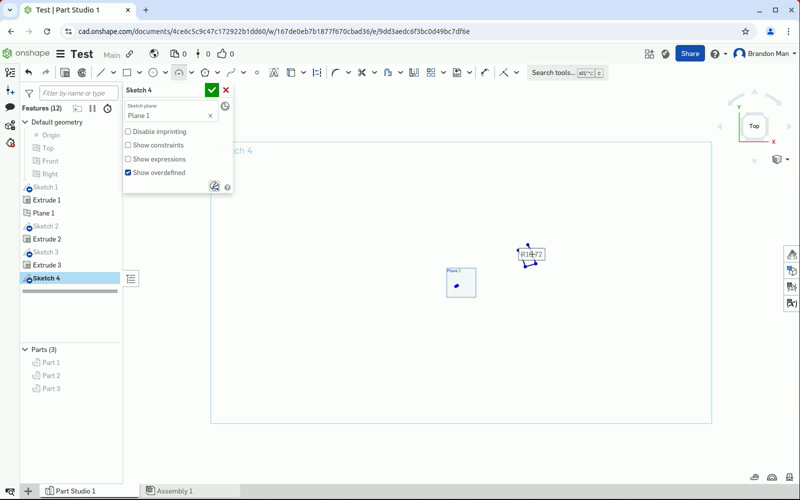
key(l)
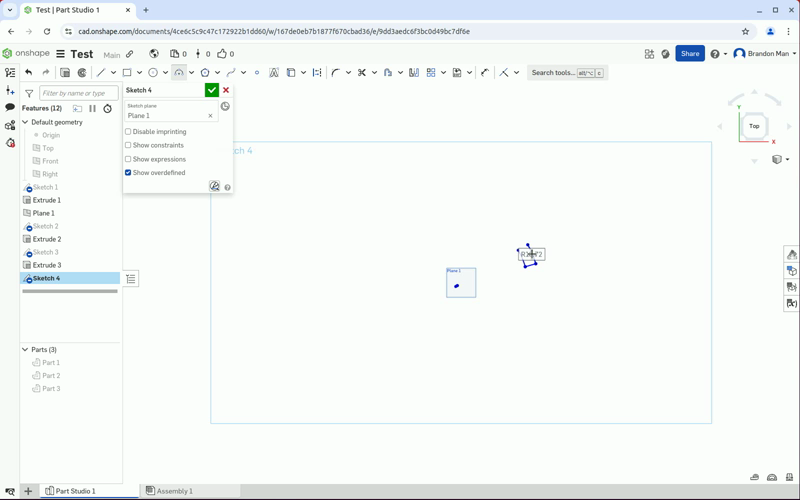
mouse_move(527, 244)
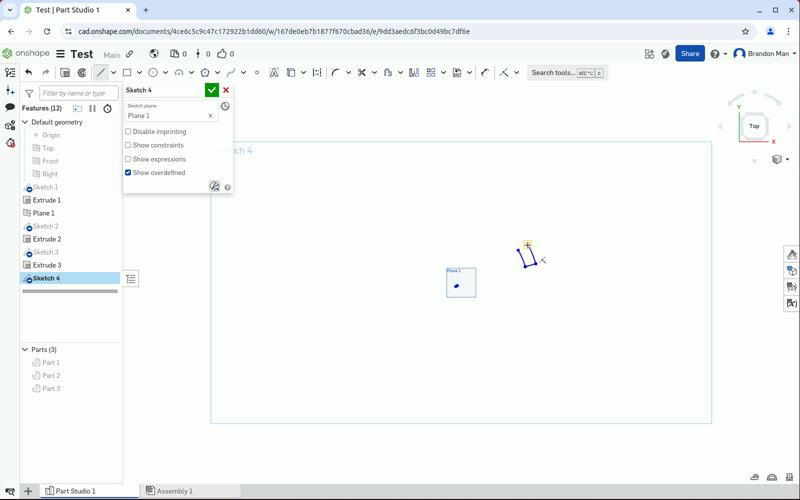
click(527, 244)
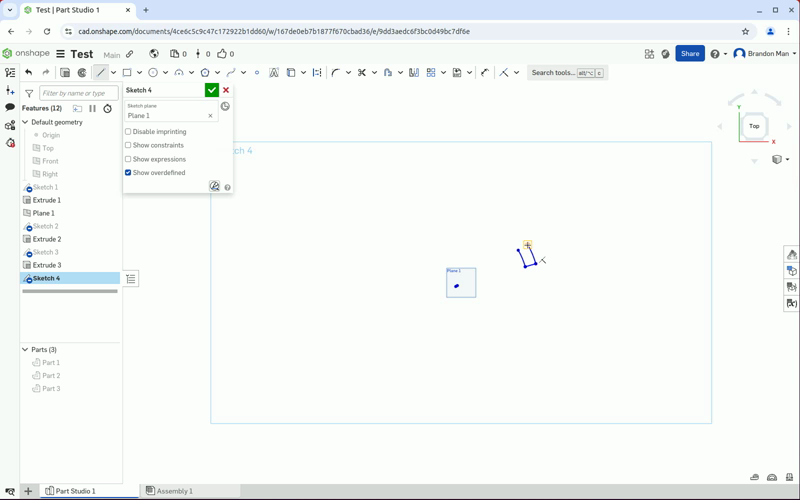
mouse_move(557, 244)
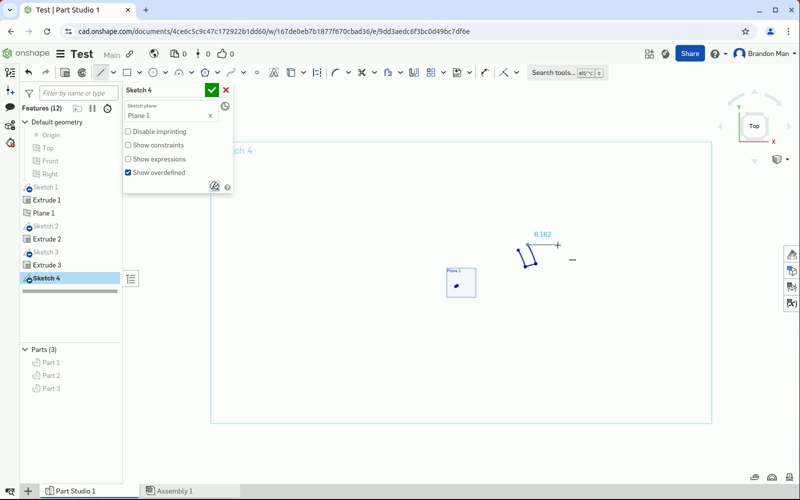
key_down(shift)
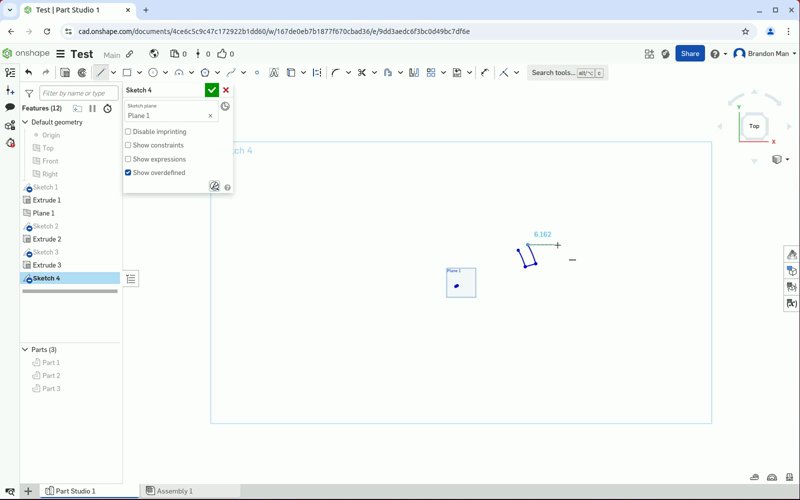
mouse_move(518, 250)
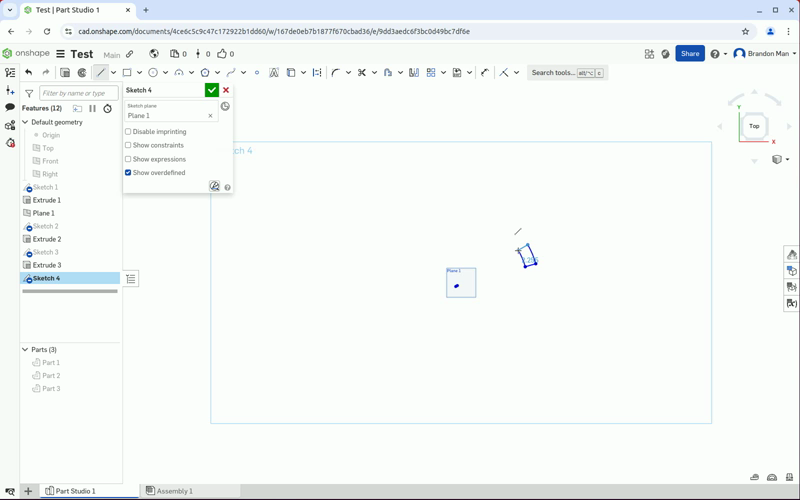
key_up(shift)
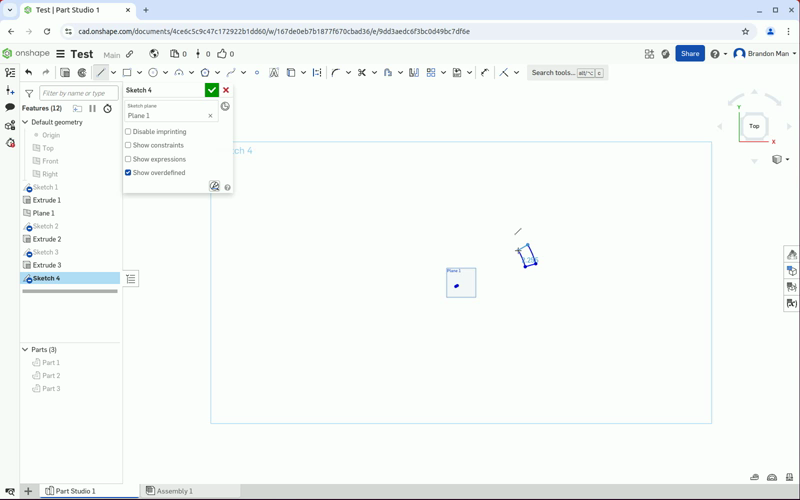
click(518, 250)
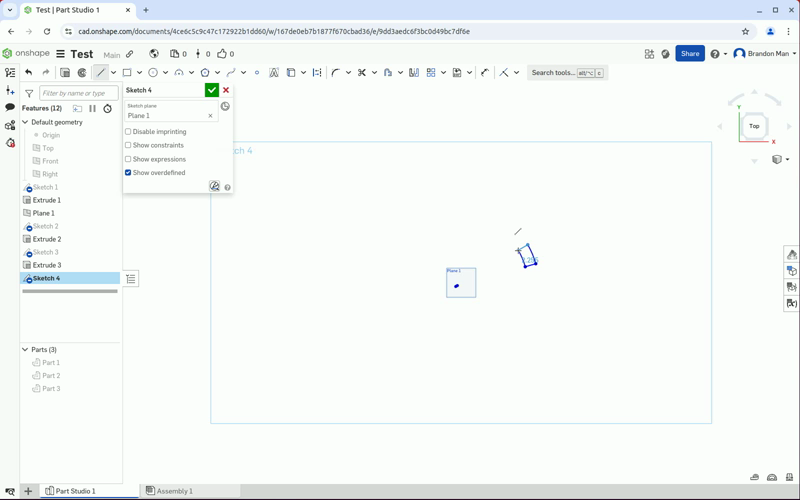
key(esc)
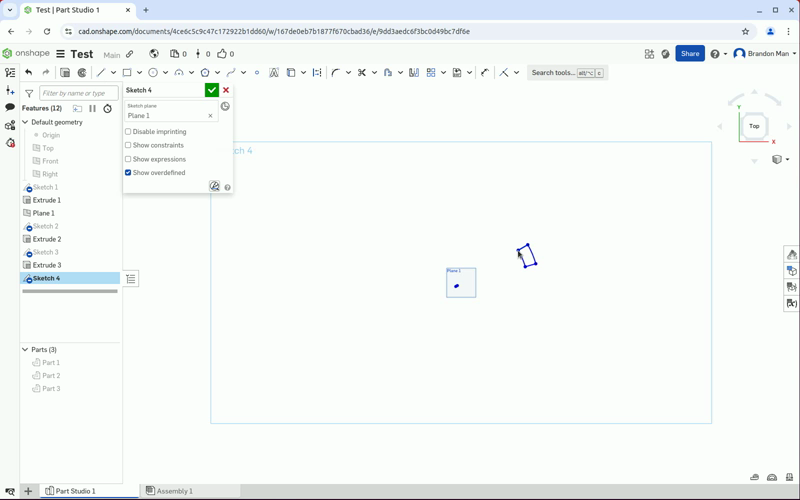
mouse_move(521, 255)
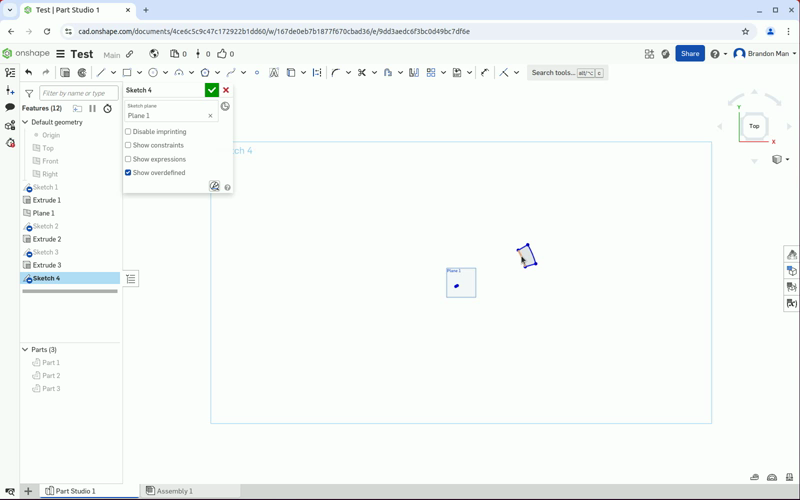
scroll(6)
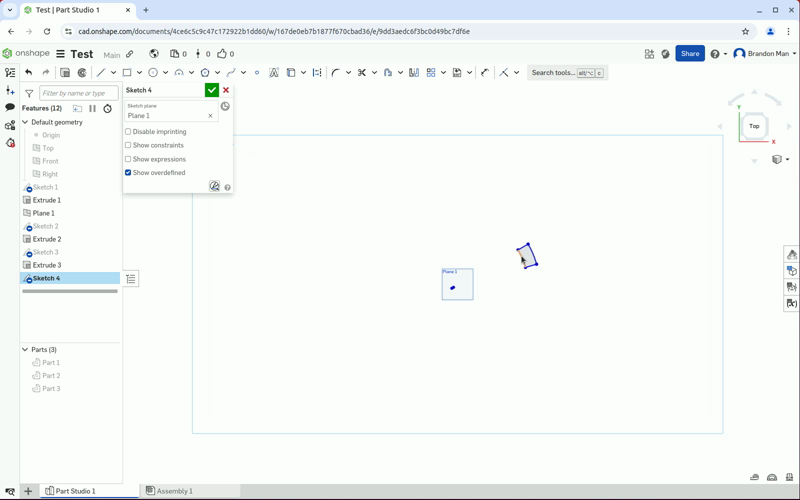
scroll(6)
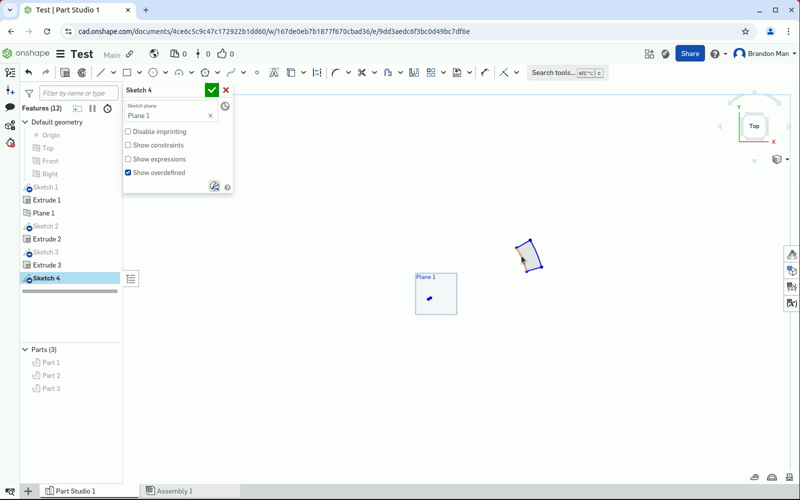
scroll(6)
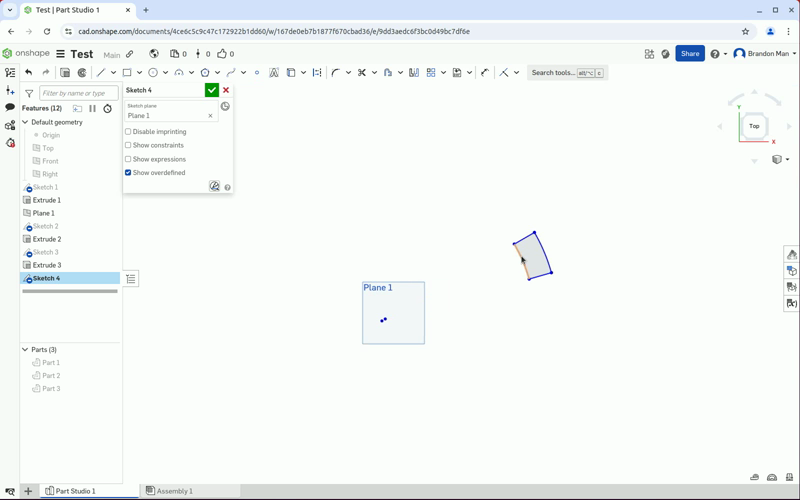
scroll(6)
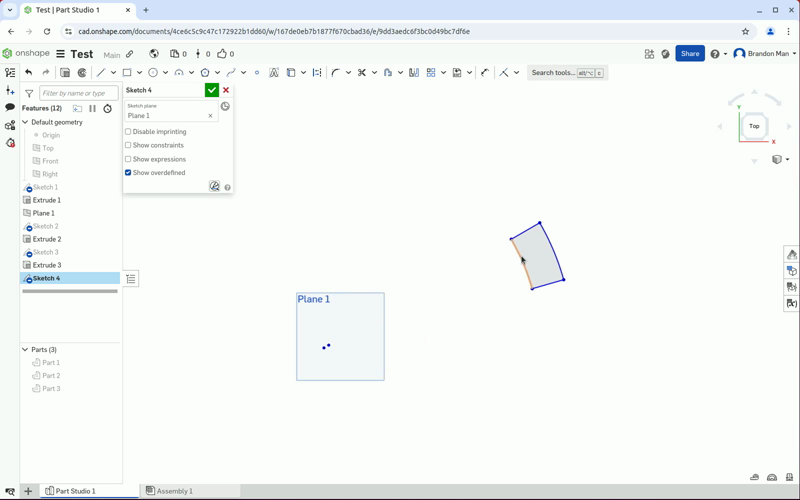
scroll(6)
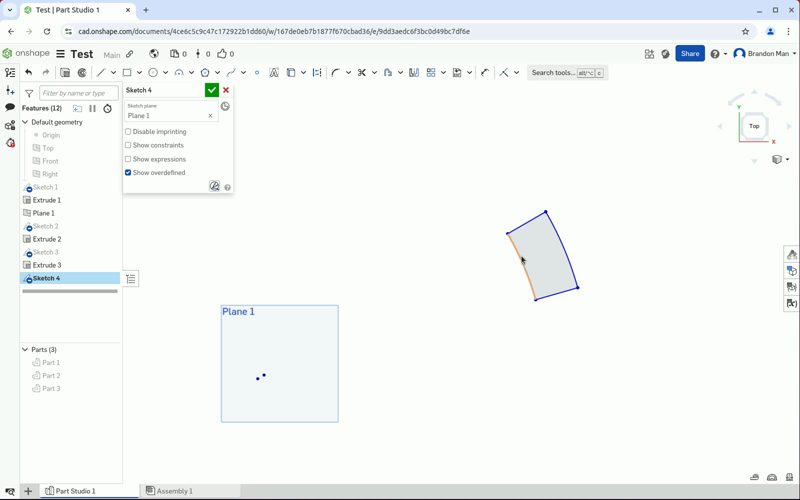
scroll(6)
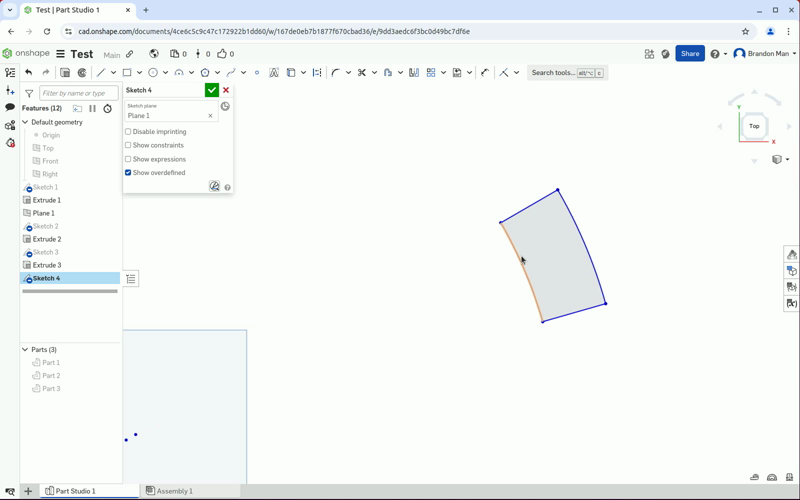
scroll(6)
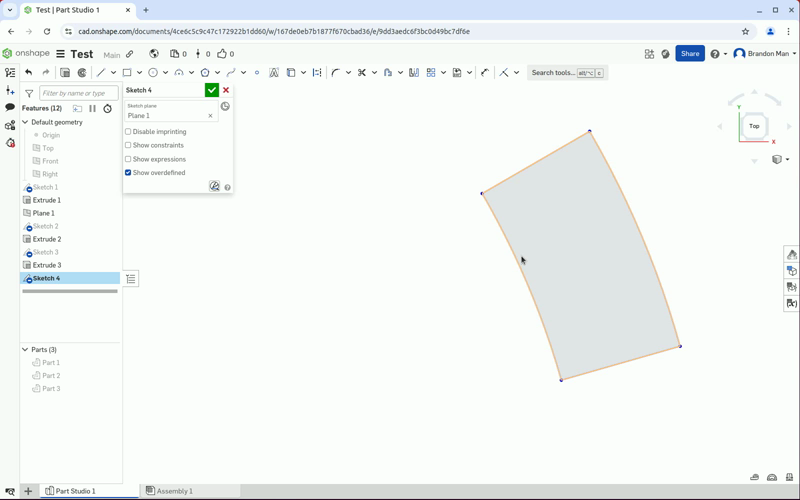
click(521, 255)
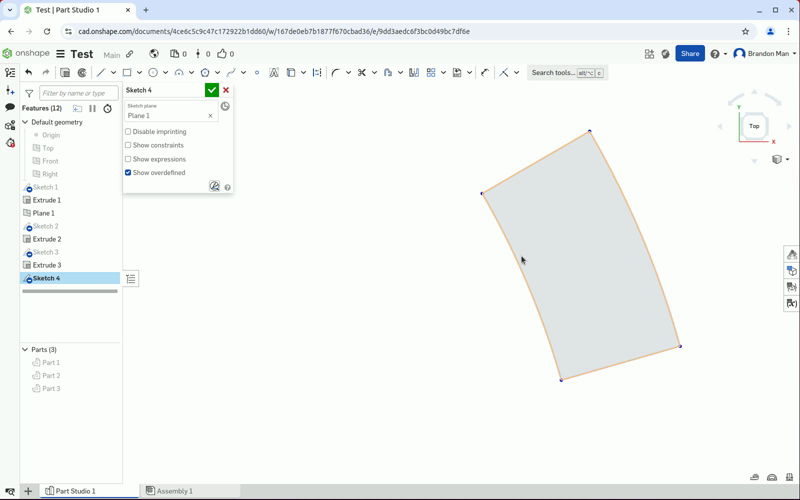
scroll(-6)
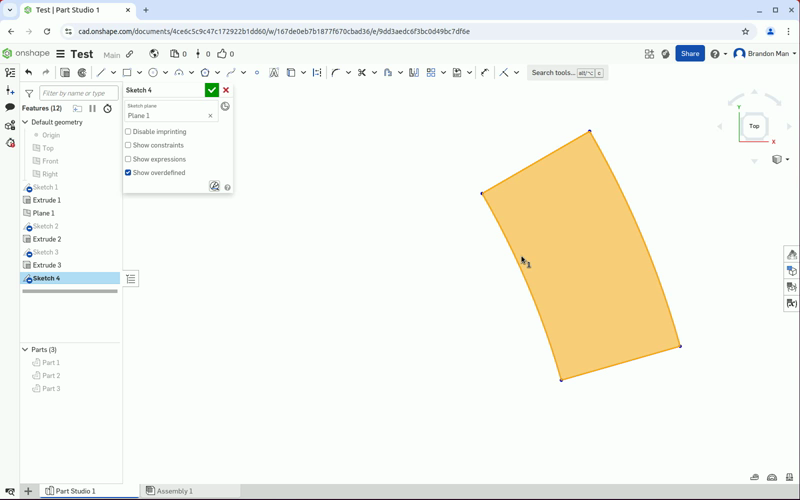
scroll(-6)
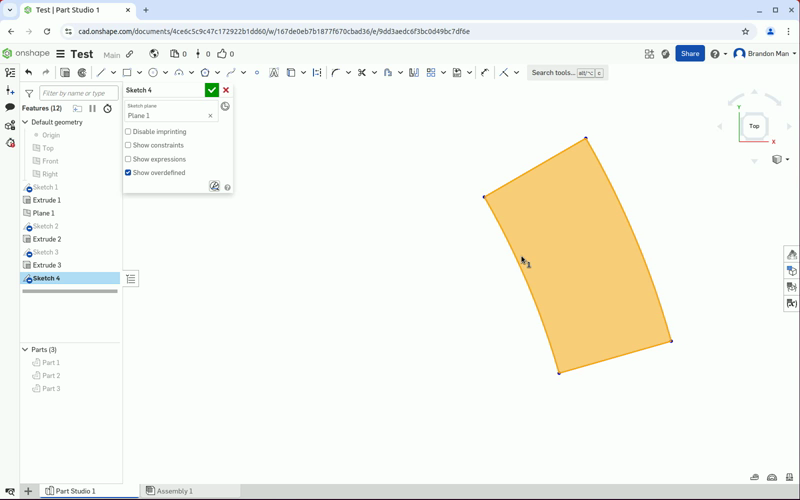
scroll(-6)
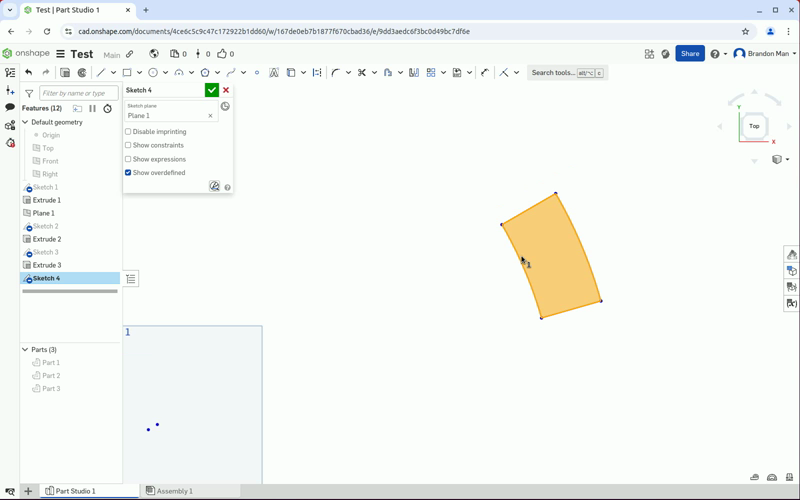
scroll(-6)
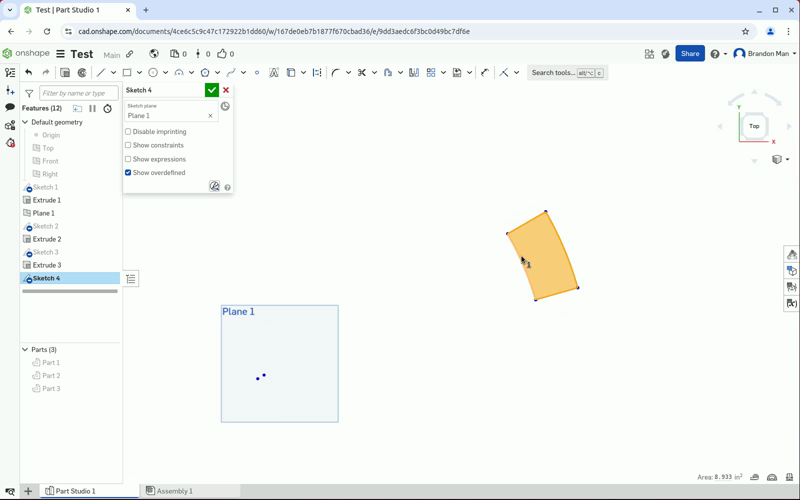
scroll(-6)
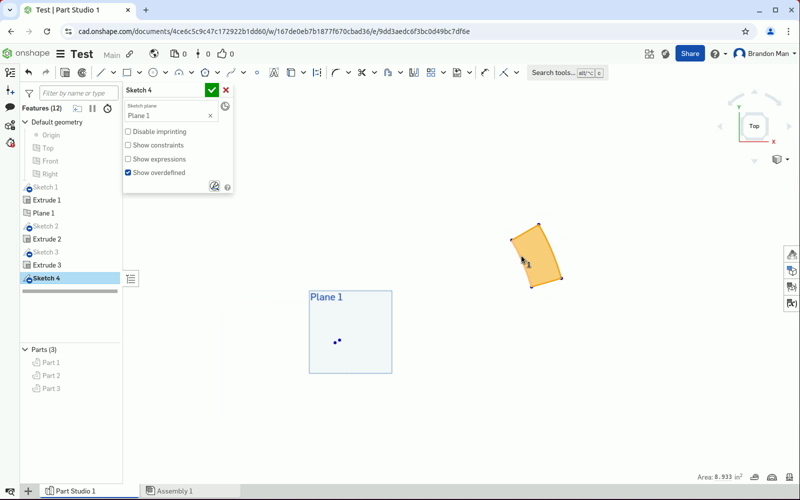
scroll(-6)
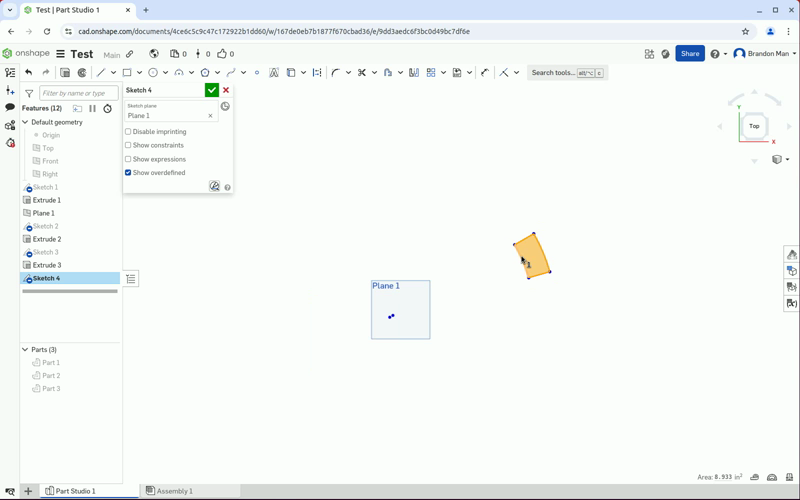
scroll(-6)
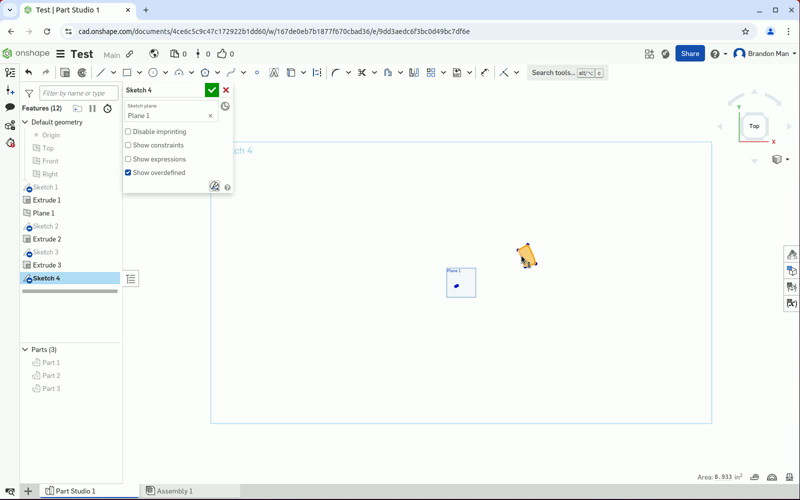
mouse_move(73, 352)
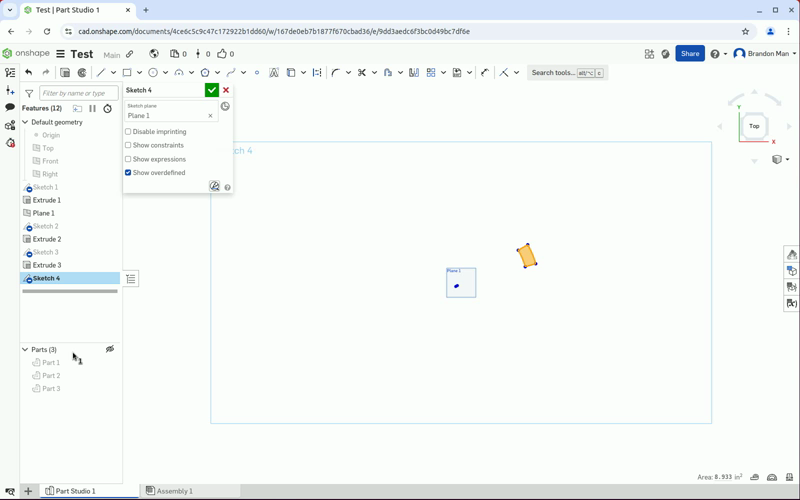
key(shift+y)
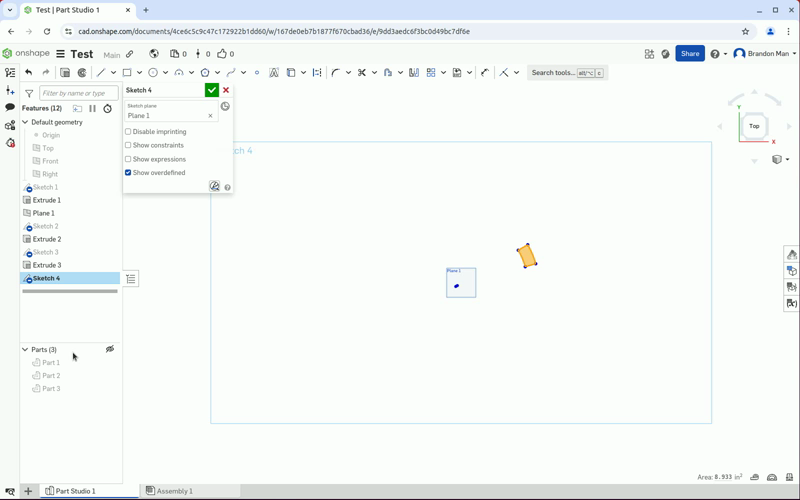
key(shift+e)
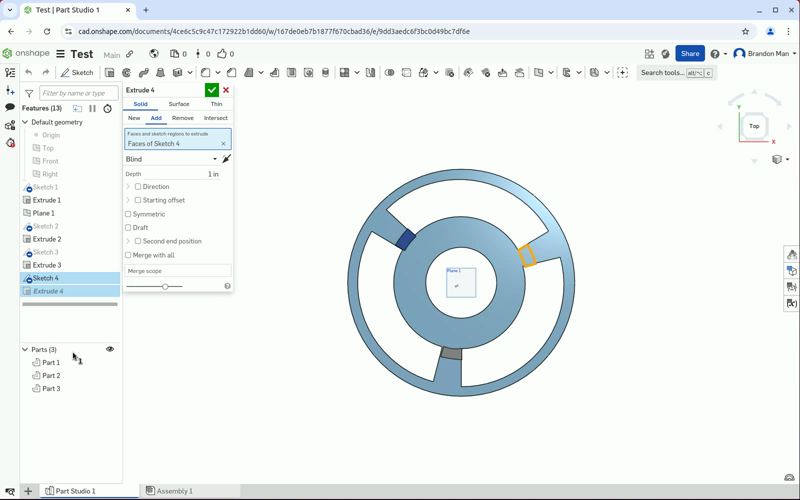
mouse_move(143, 106)
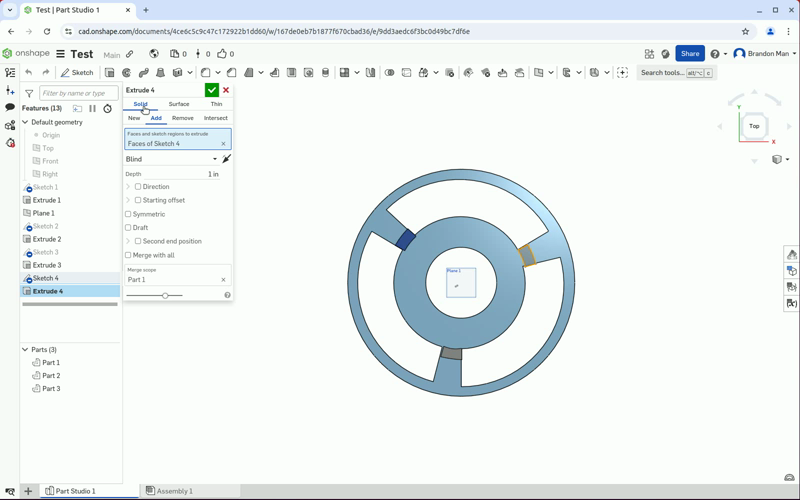
click(143, 106)
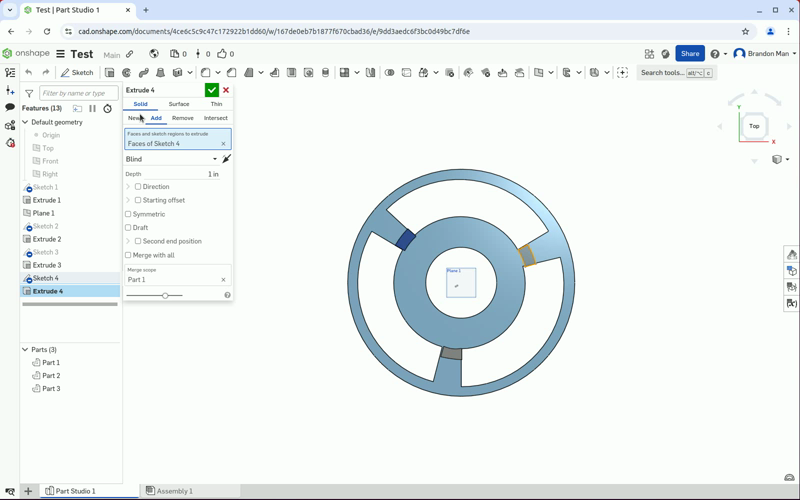
mouse_move(137, 120)
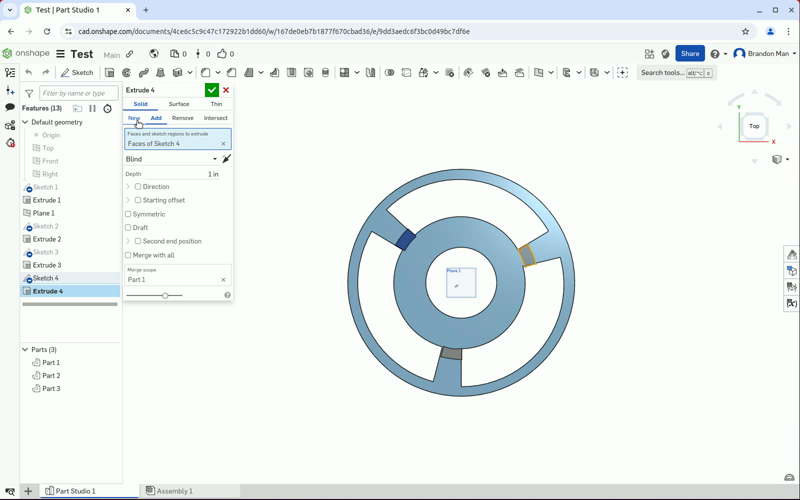
click(137, 120)
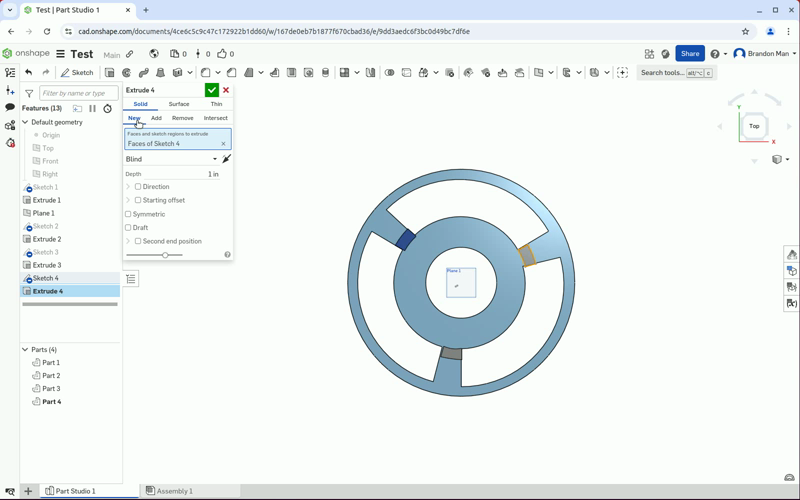
key(tab, 4)
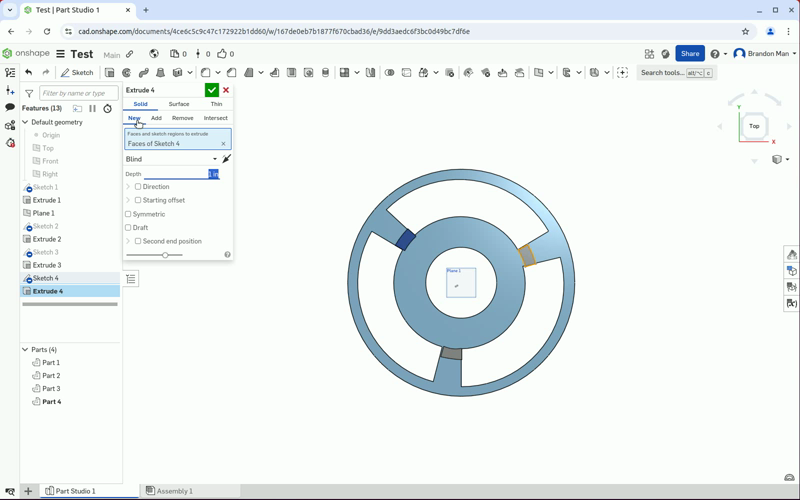
text(2.166)
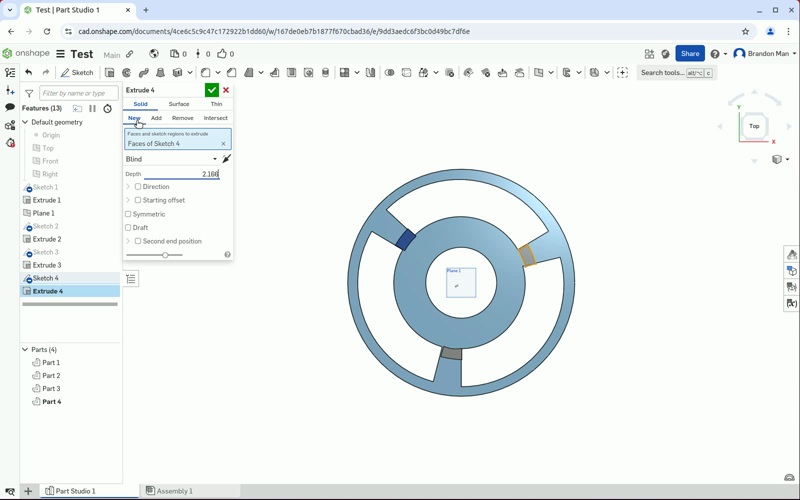
key(enter)
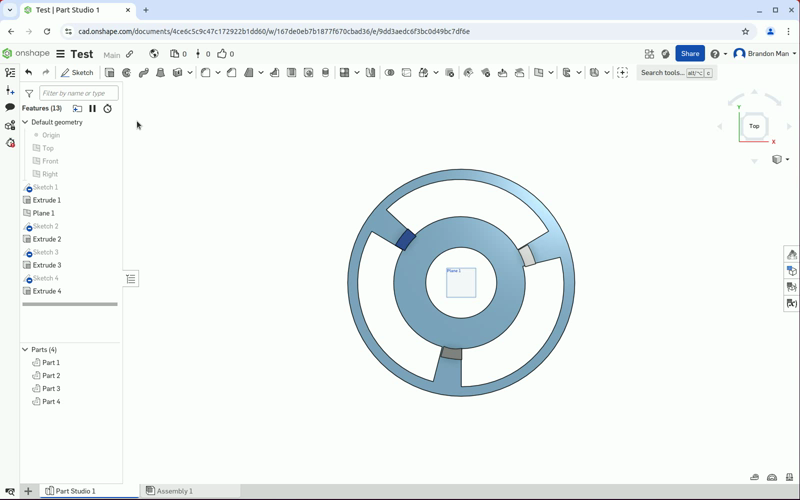
key(shift+h)
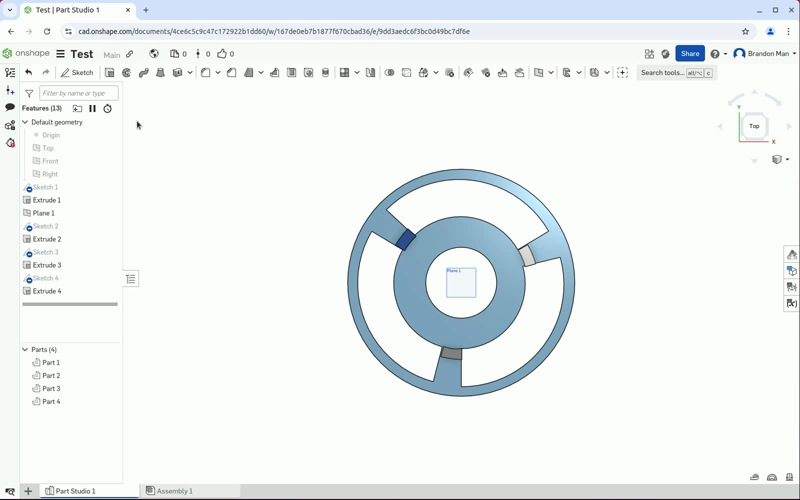
key(shift+h)
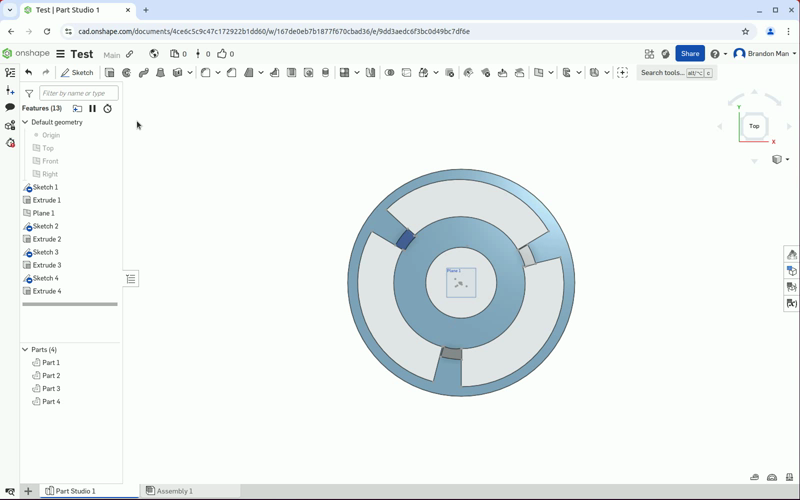
key(shift+7)
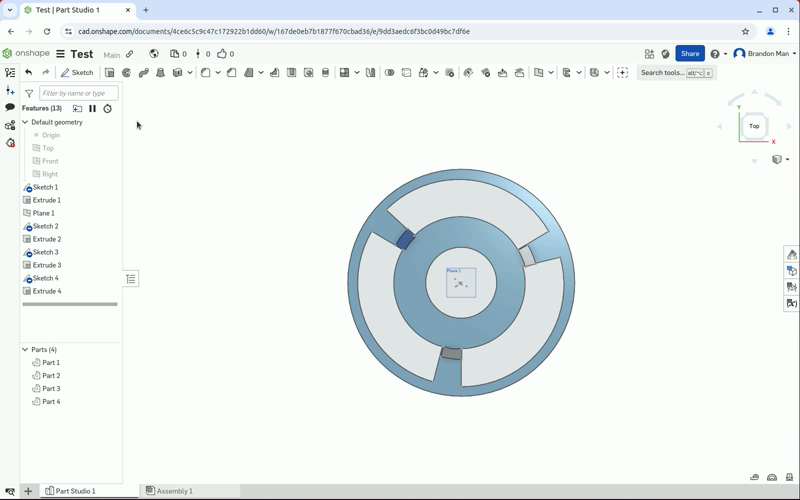
key(up, 3)
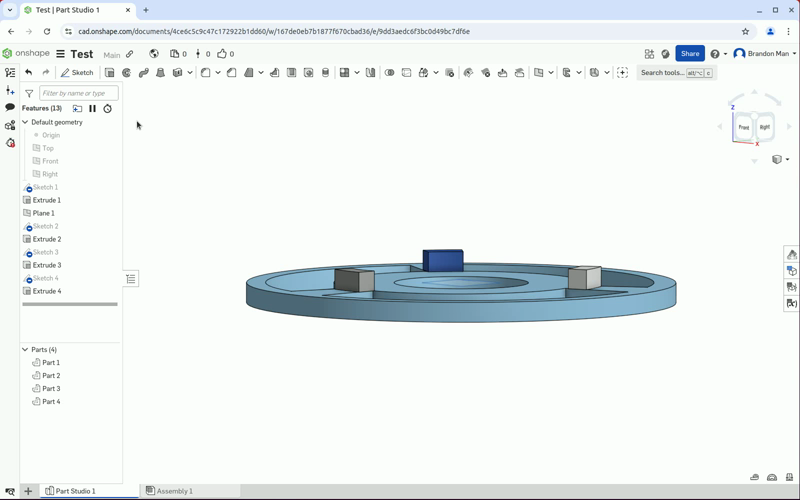
key(left, 3)
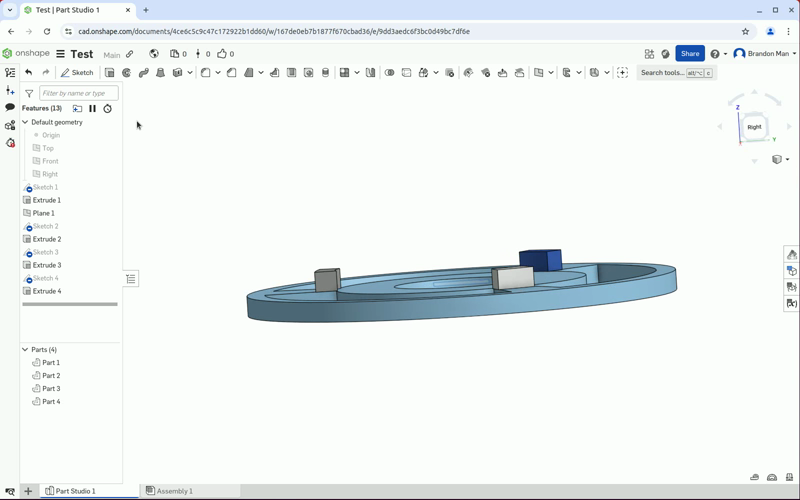
key(right, 3)
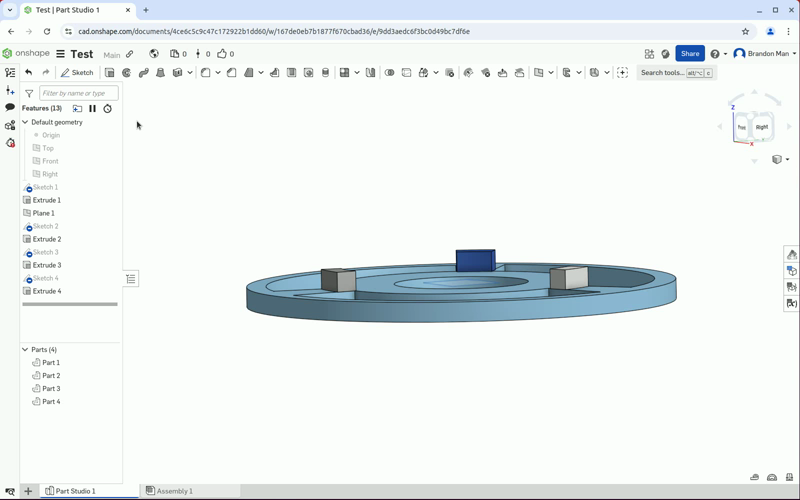
key(down, 3)
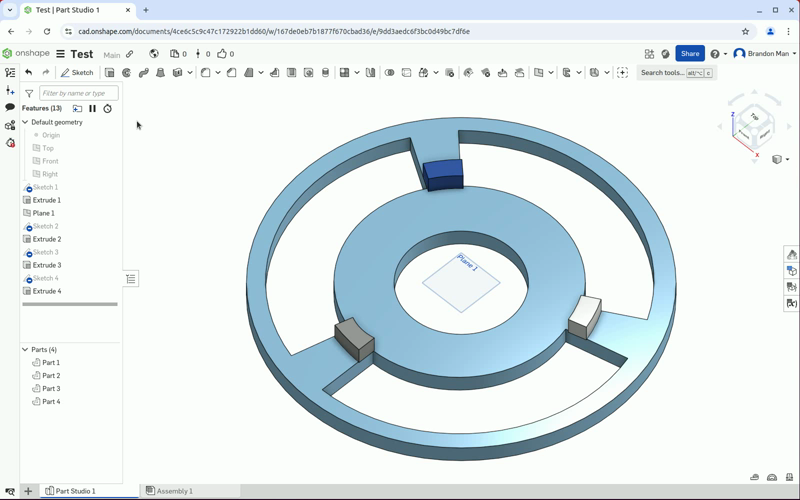
mouse_move(73, 189)
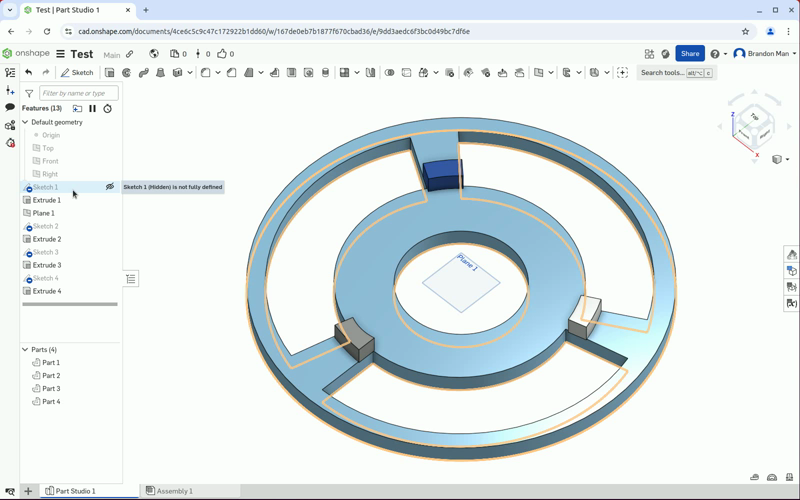
click(73, 189)